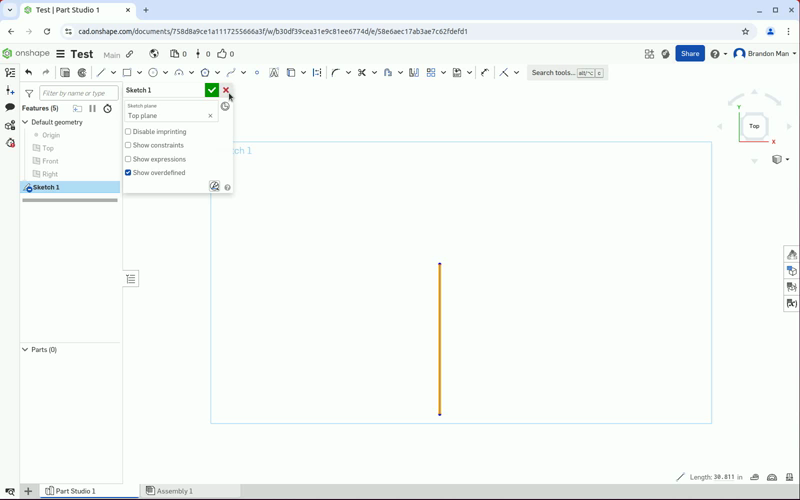
key(shift+h)
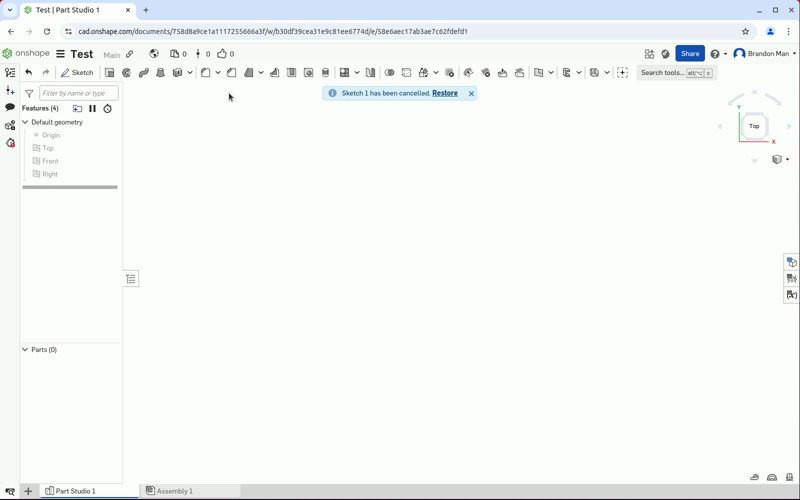
mouse_move(73, 352)
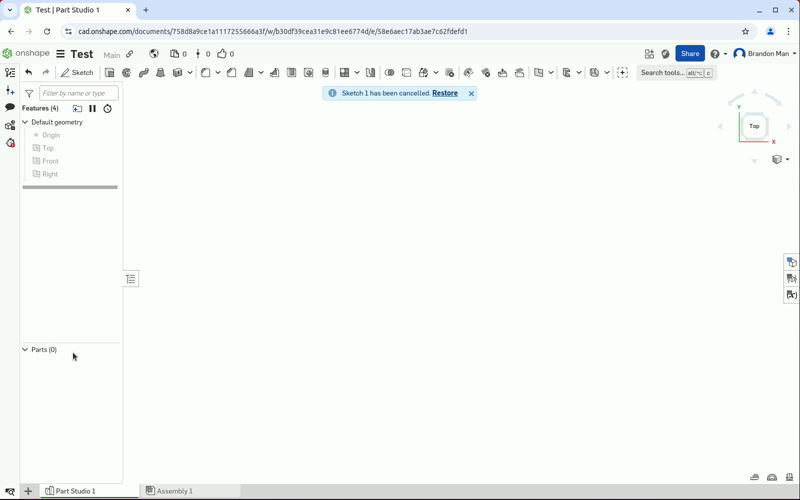
key(y)
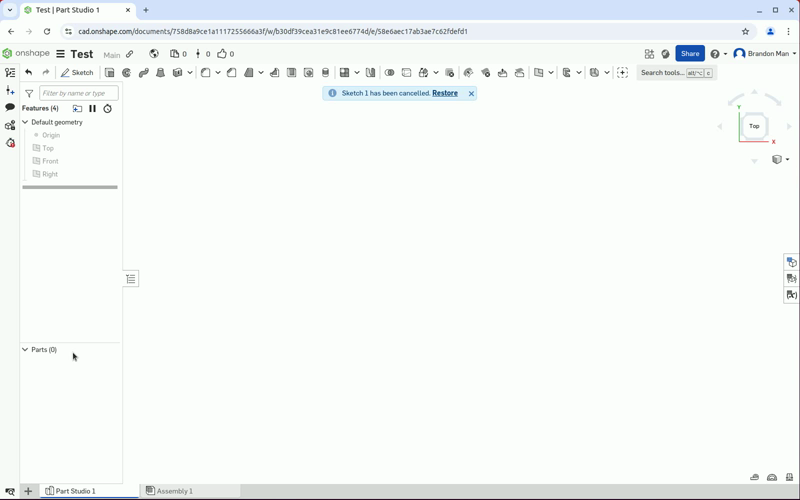
key(shift+p)
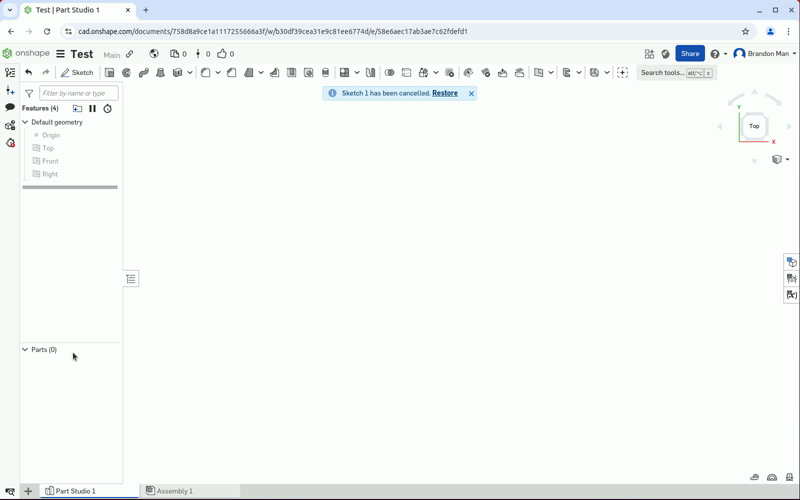
key(space)
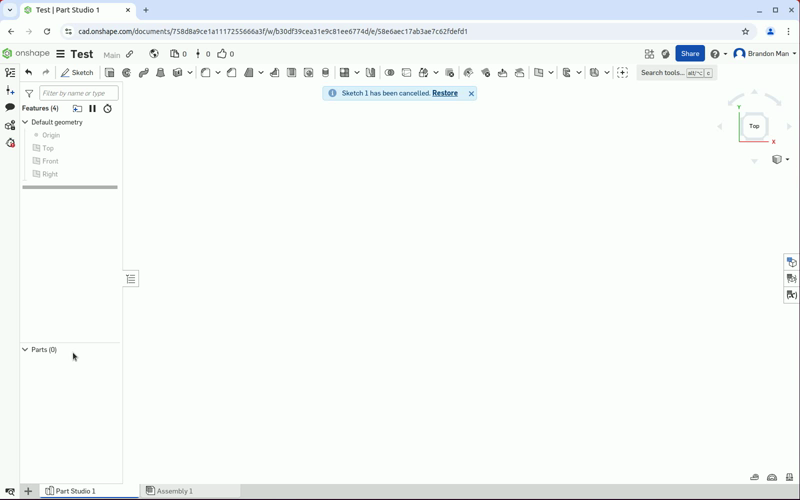
key_down(shift)
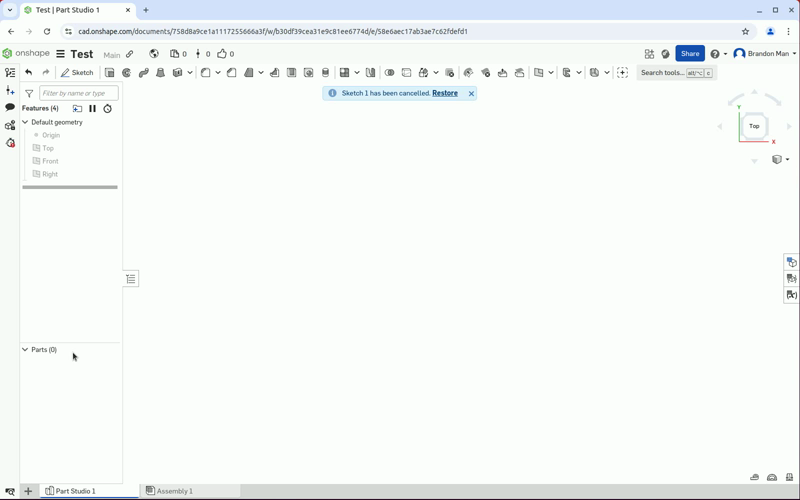
key(up)
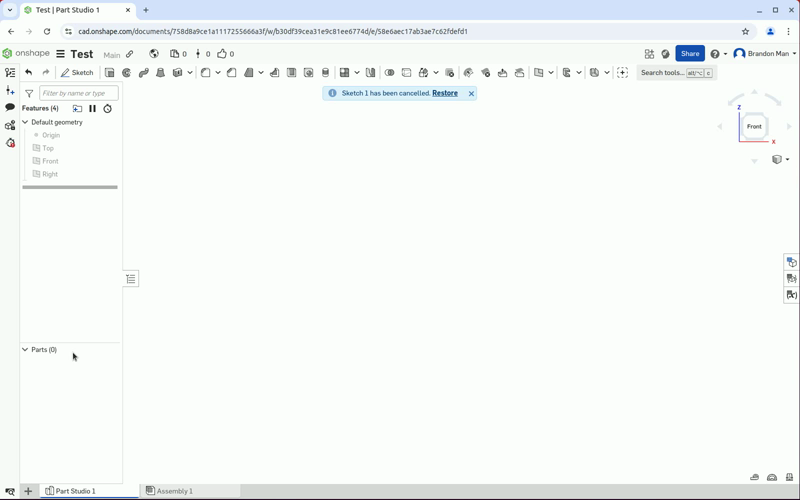
key_up(shift)
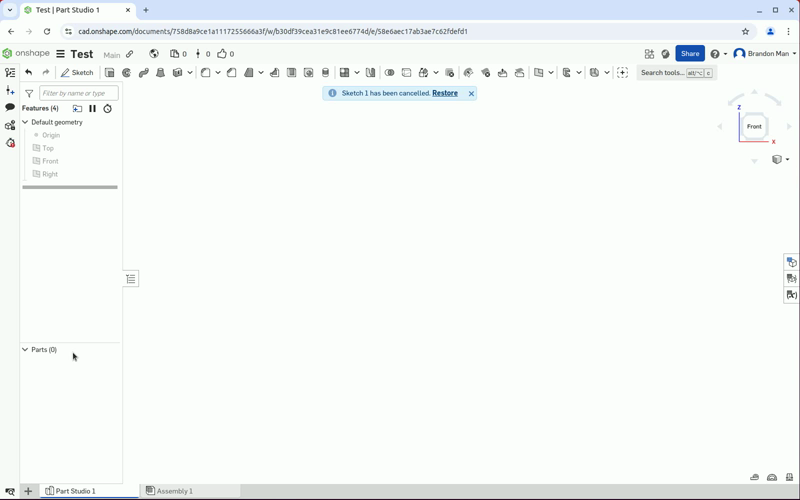
key(space)
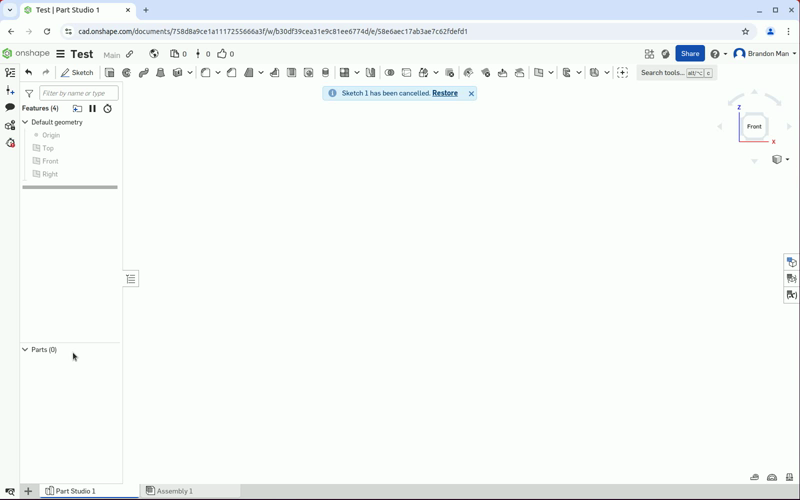
key_down(shift)
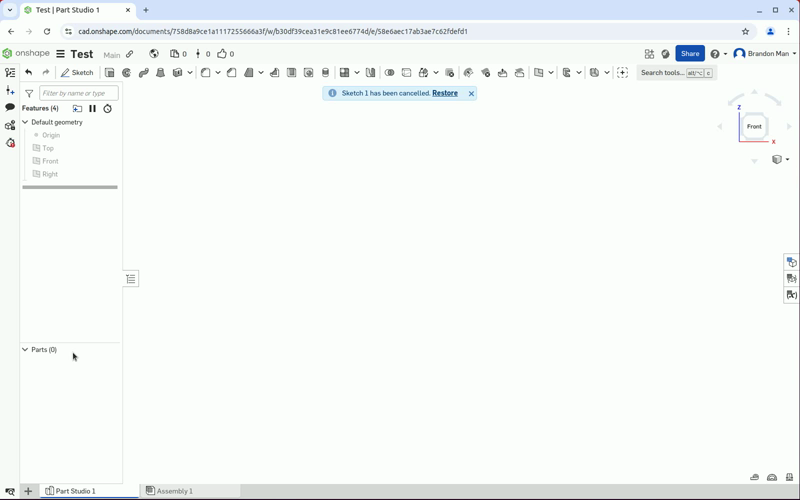
key(left)
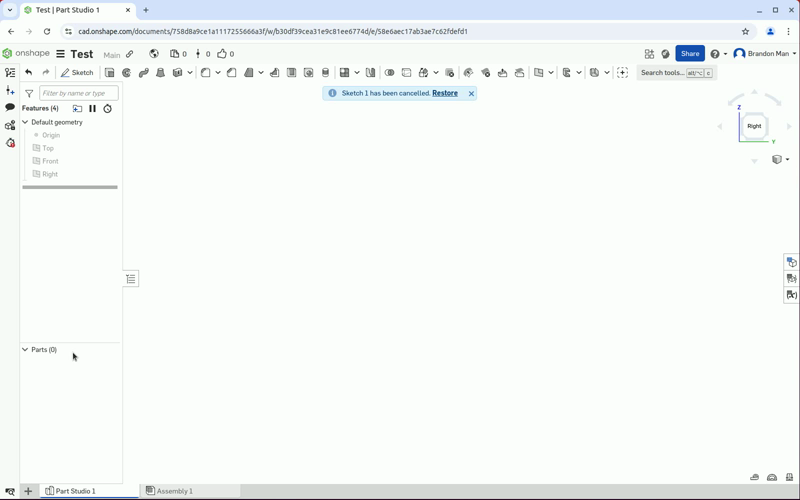
key_up(shift)
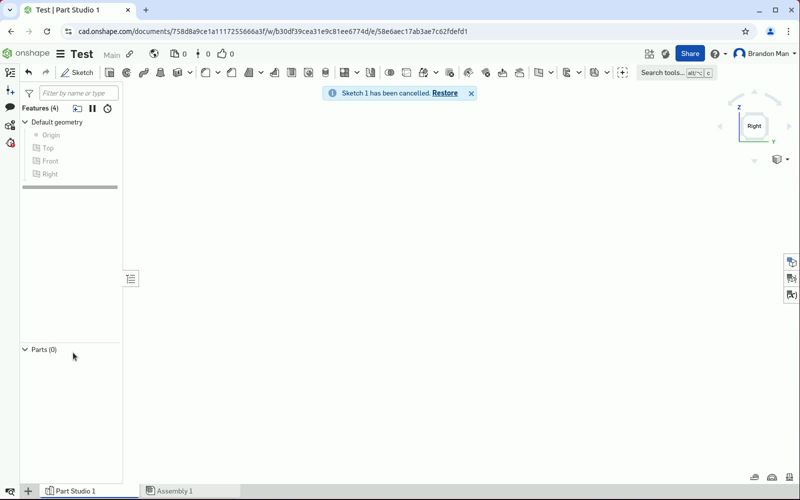
mouse_move(73, 352)
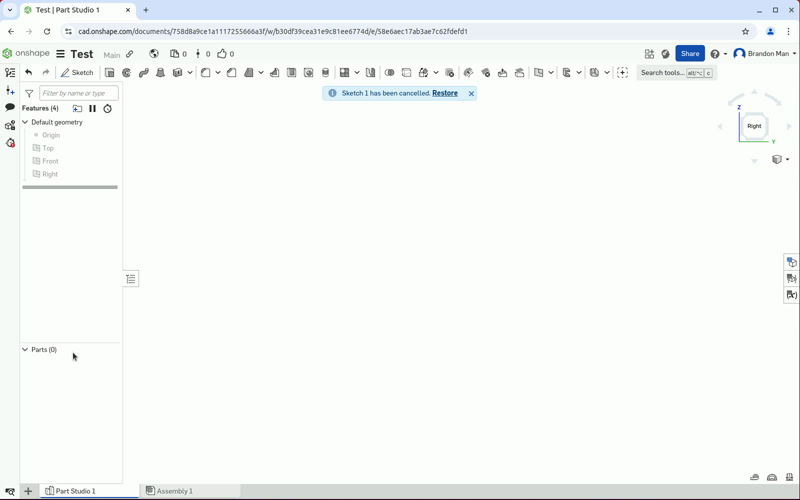
key(shift+y)
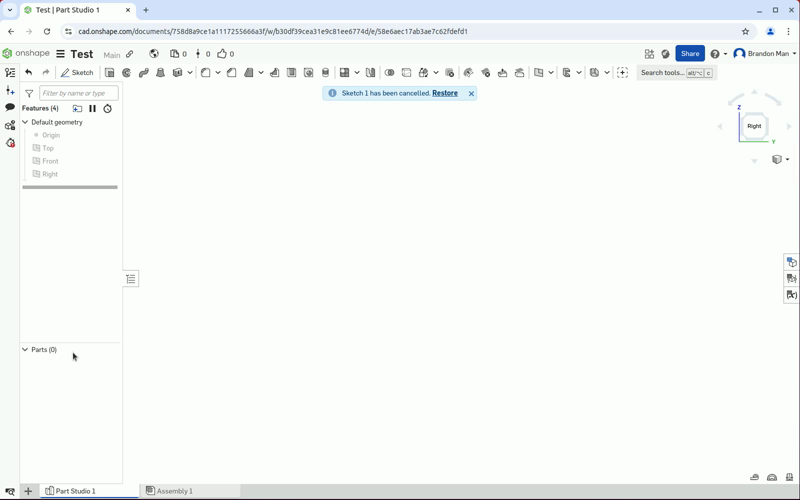
key(shift+s)
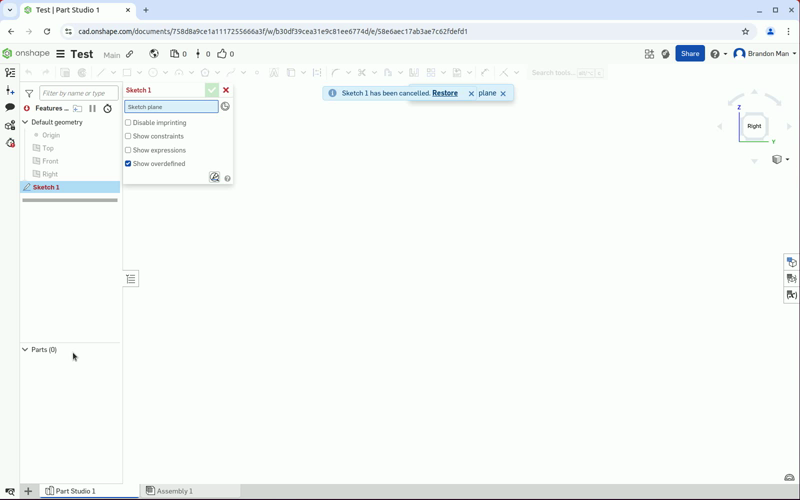
mouse_move(73, 176)
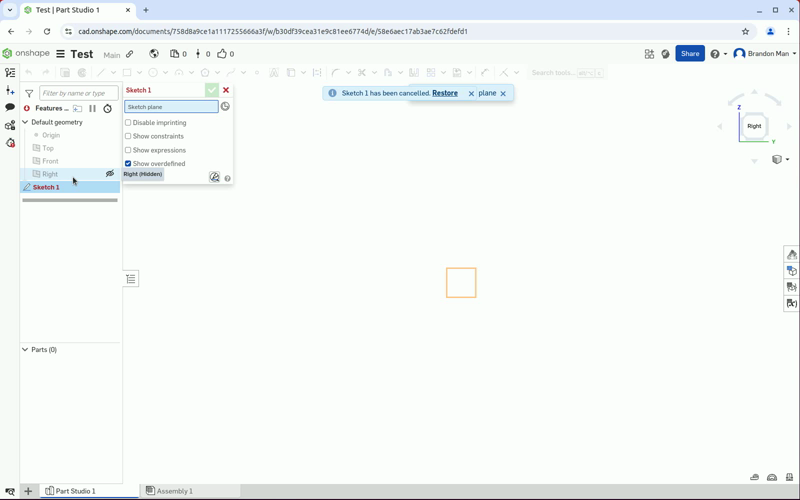
click(73, 176)
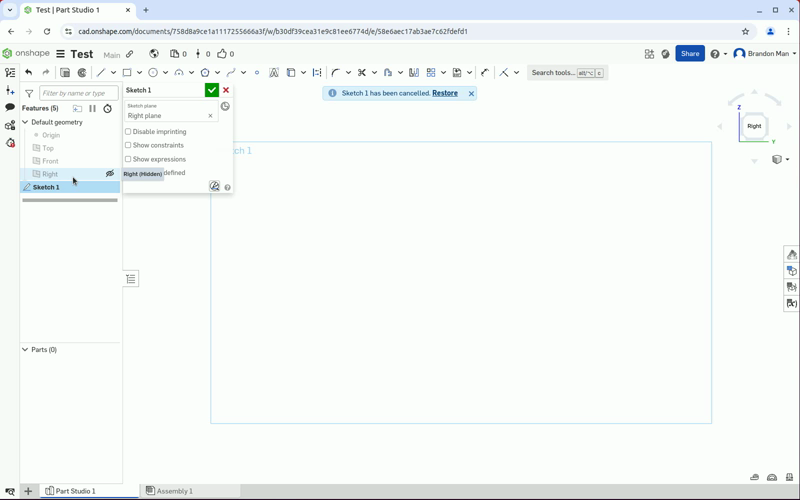
mouse_move(73, 352)
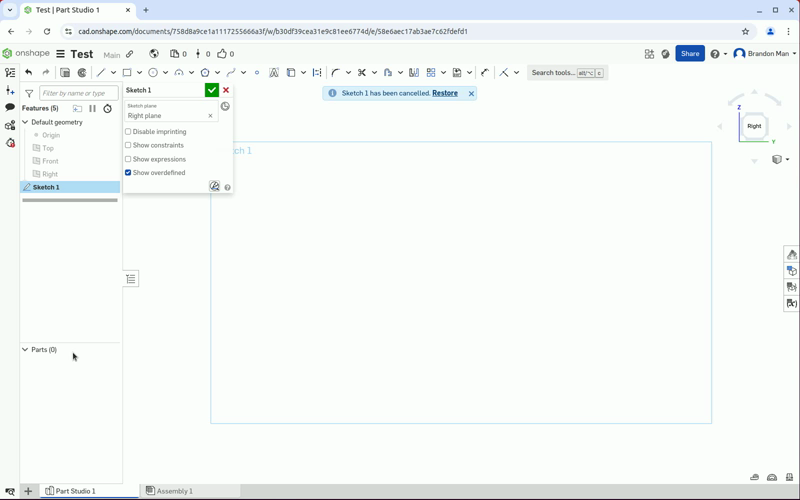
key(y)
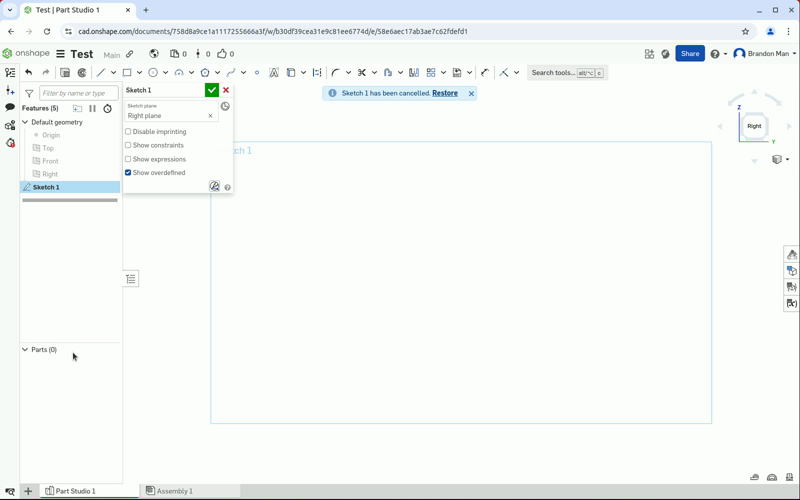
key(l)
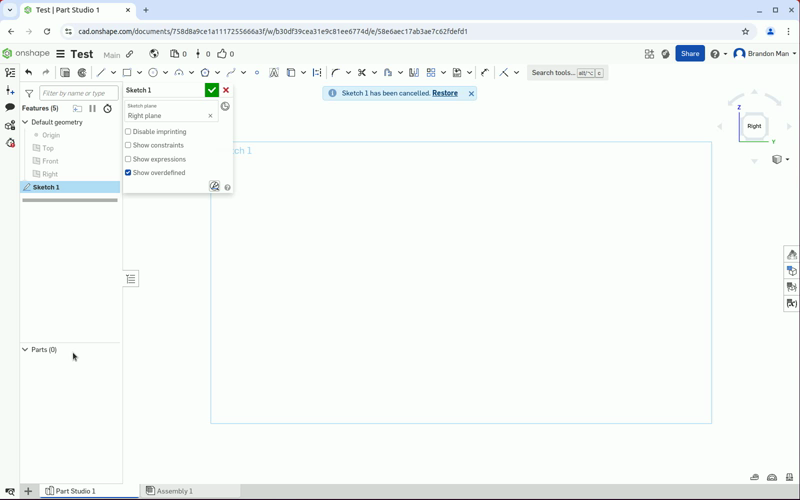
key_down(shift)
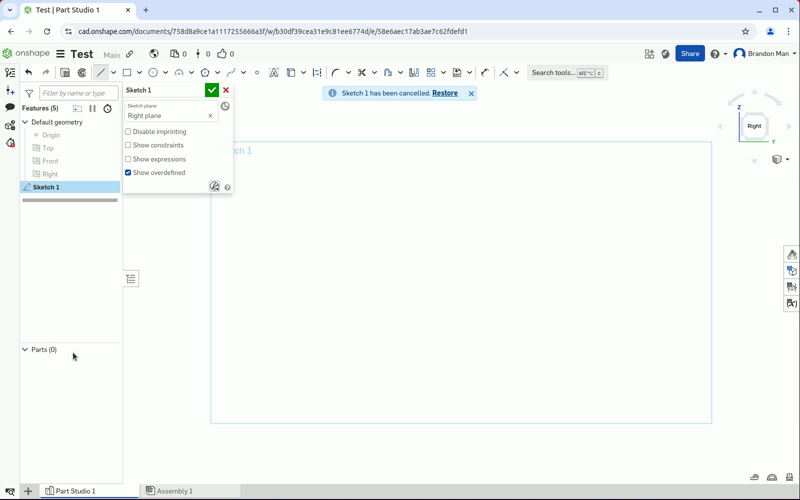
mouse_move(348, 288)
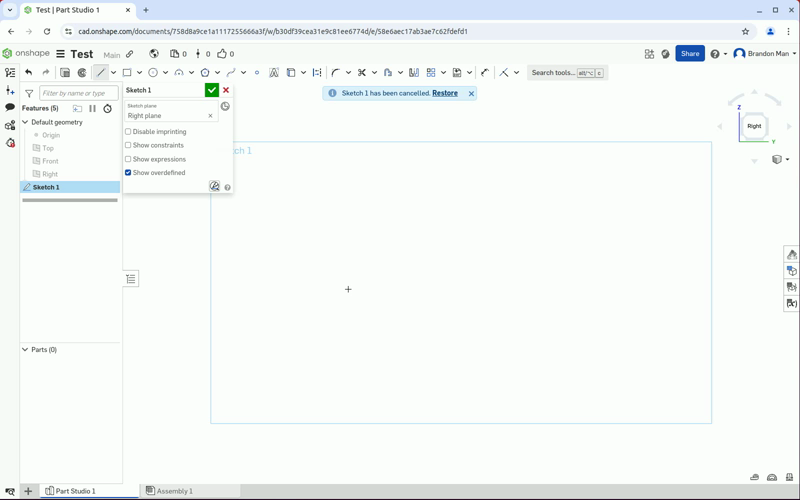
click(348, 288)
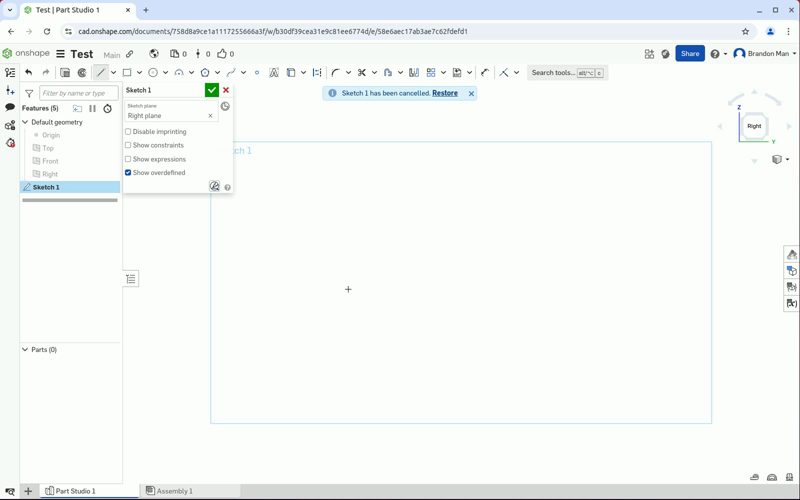
key_up(shift)
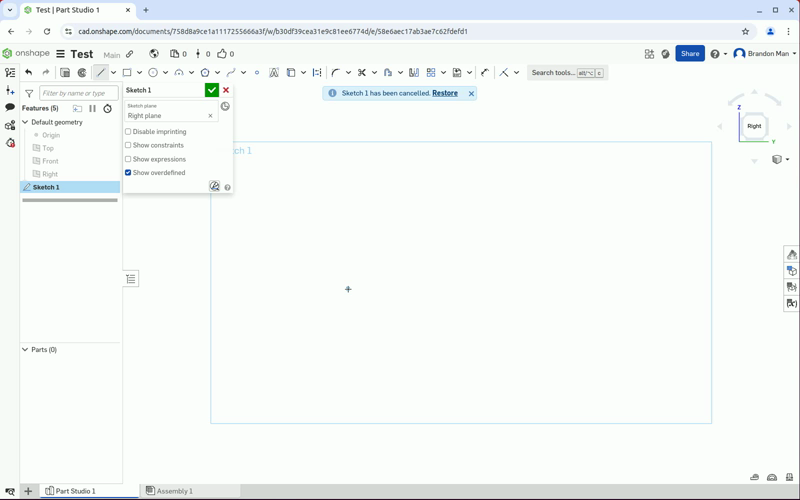
key_down(shift)
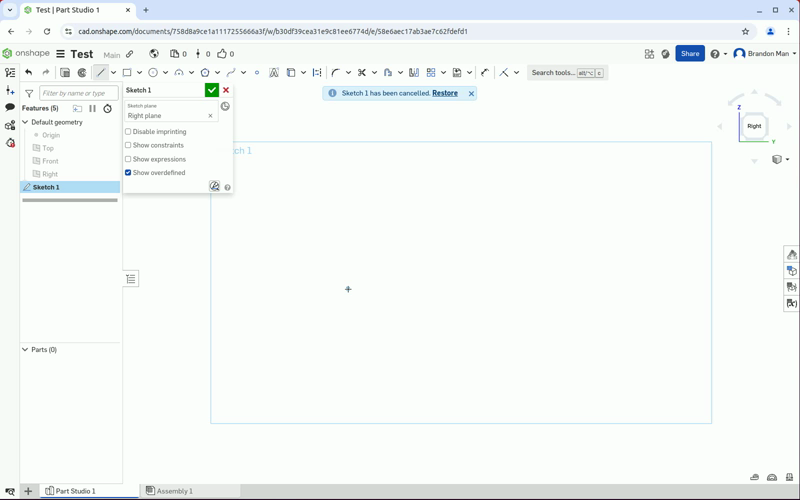
mouse_move(572, 288)
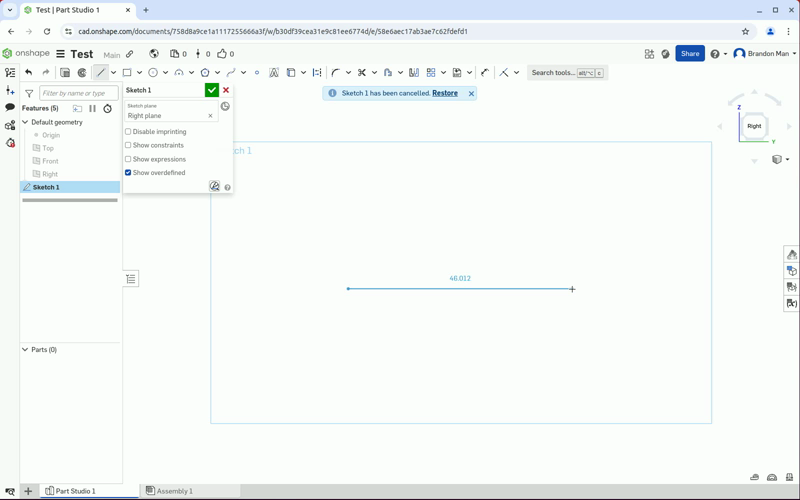
click(572, 288)
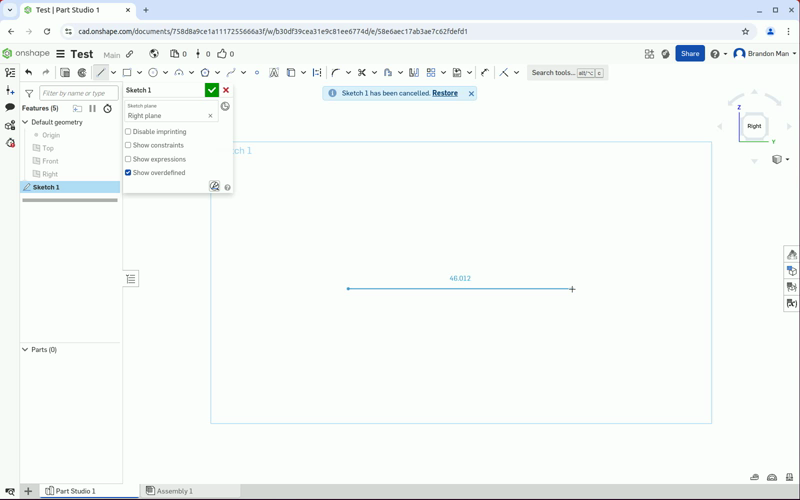
key_up(shift)
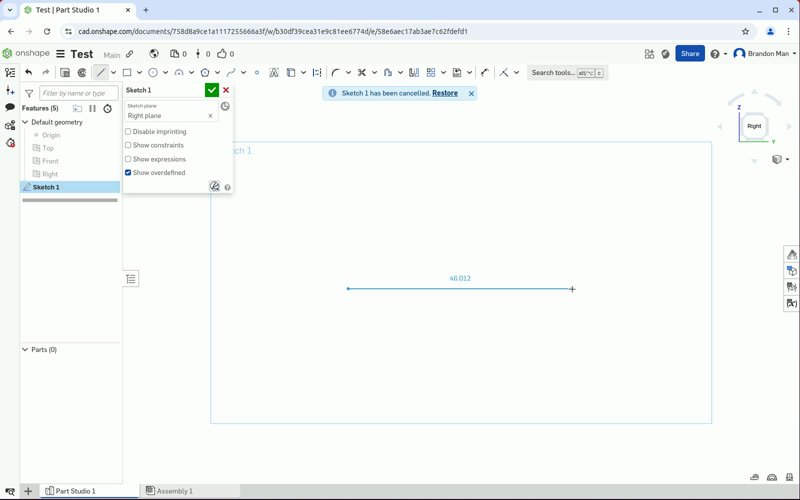
key_down(shift)
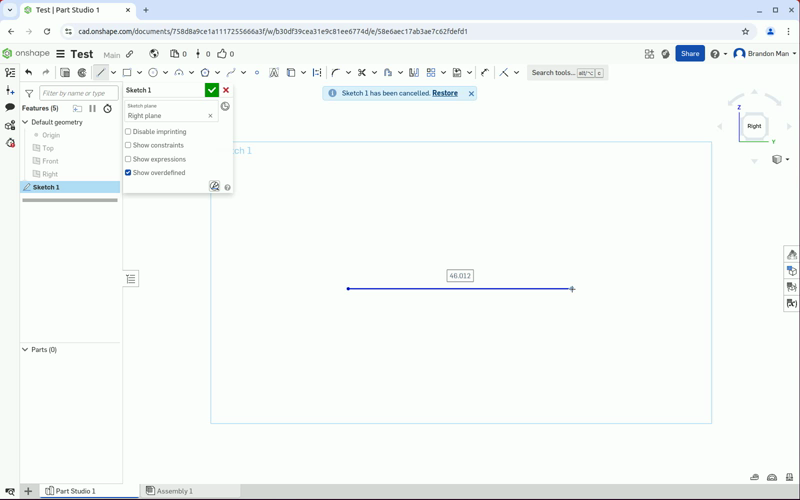
mouse_move(589, 288)
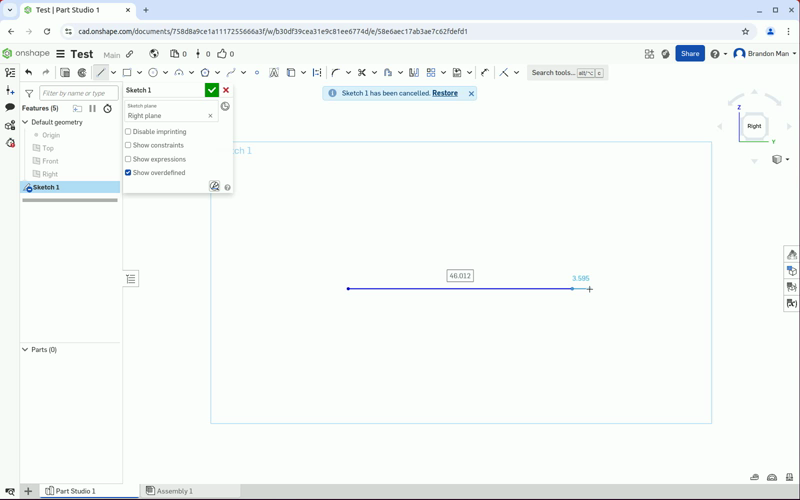
mouse_move(572, 276)
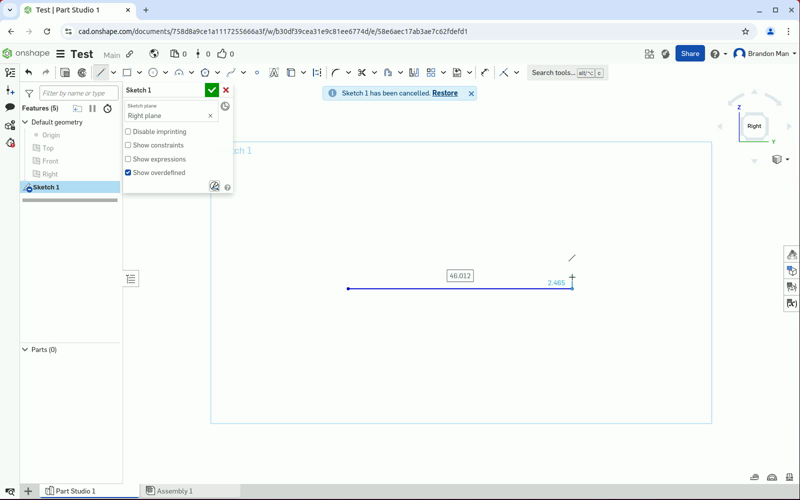
click(572, 276)
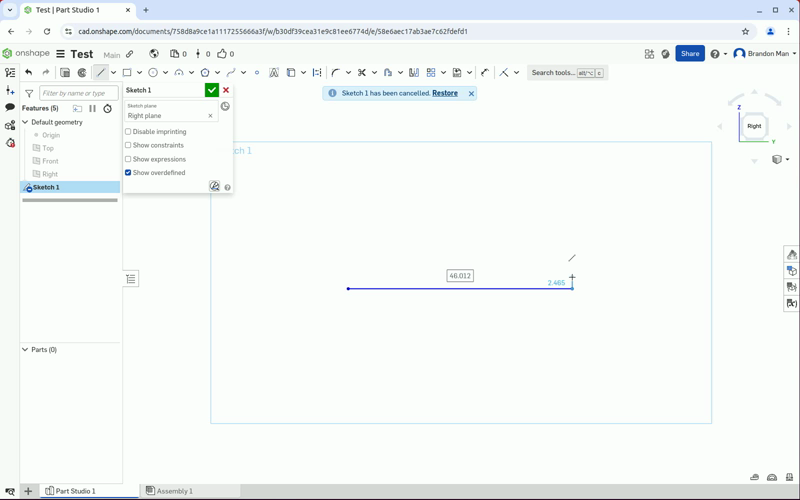
key_up(shift)
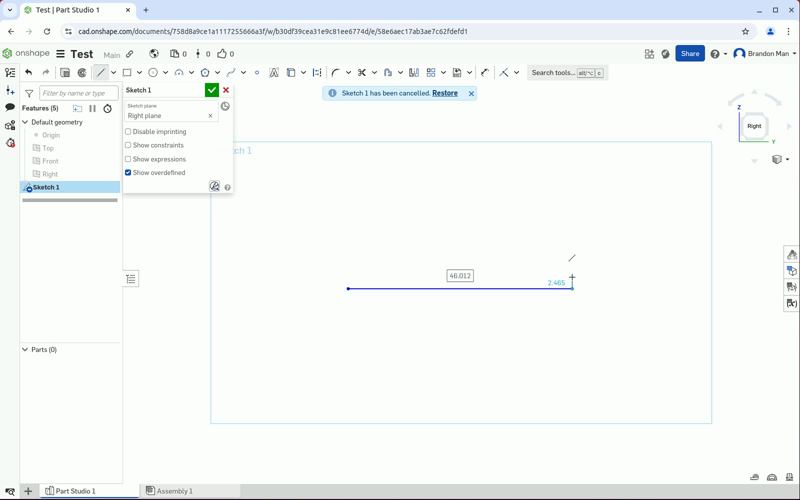
key_down(shift)
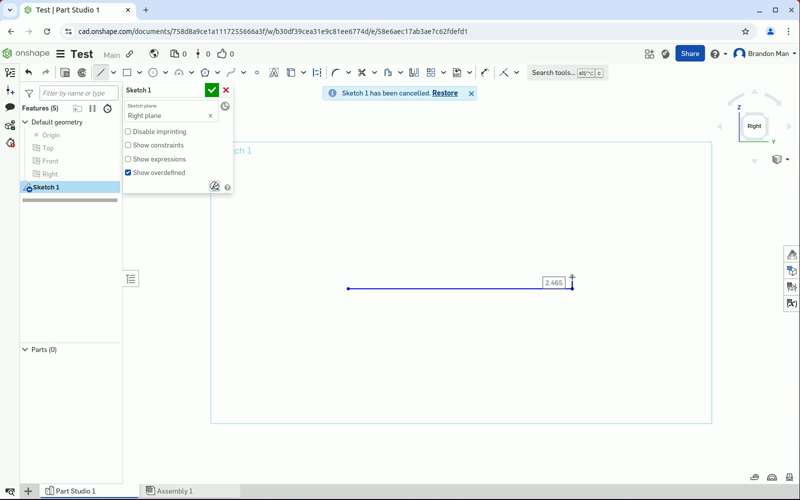
mouse_move(348, 276)
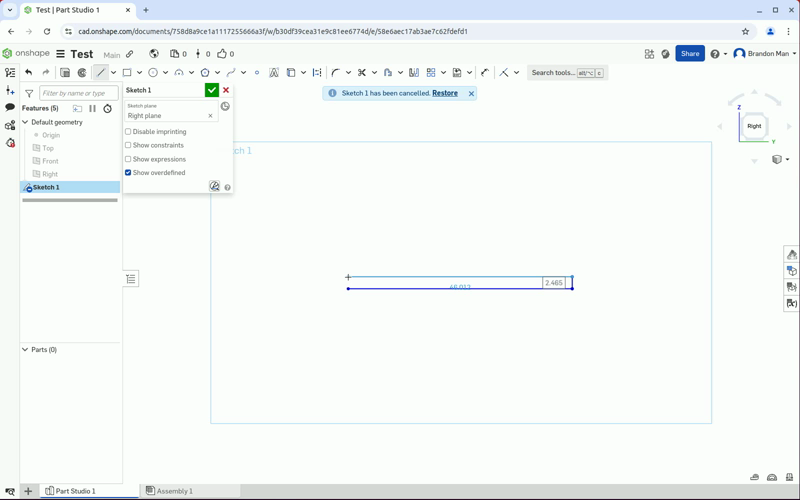
click(348, 276)
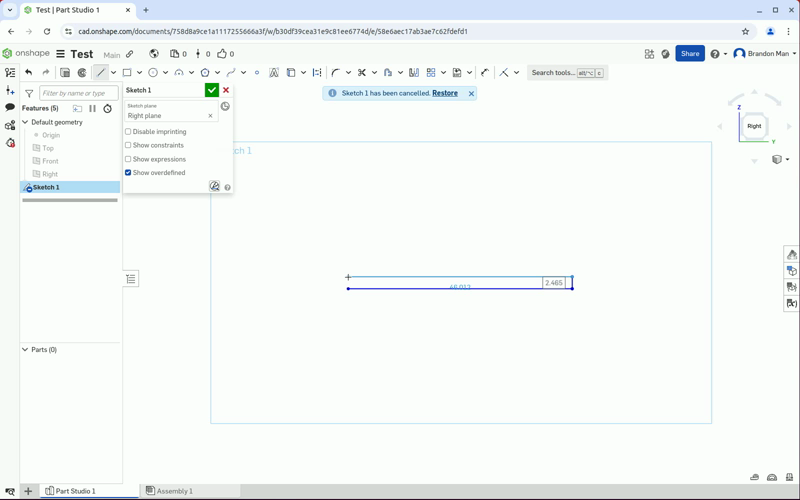
key_up(shift)
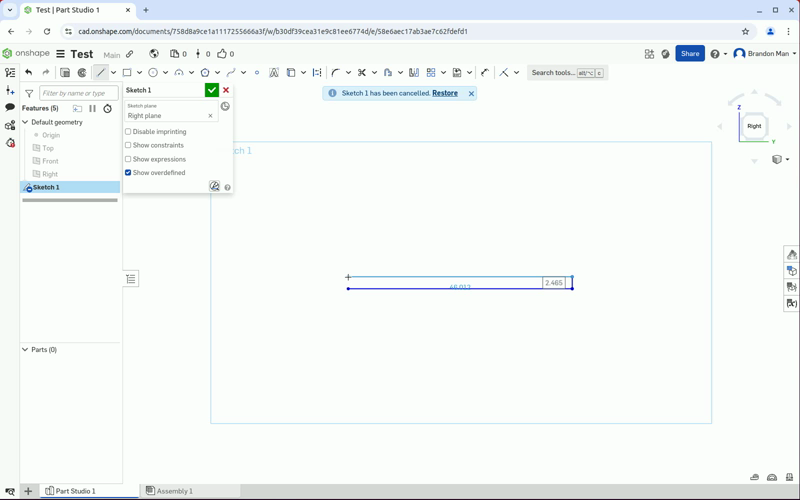
mouse_move(378, 276)
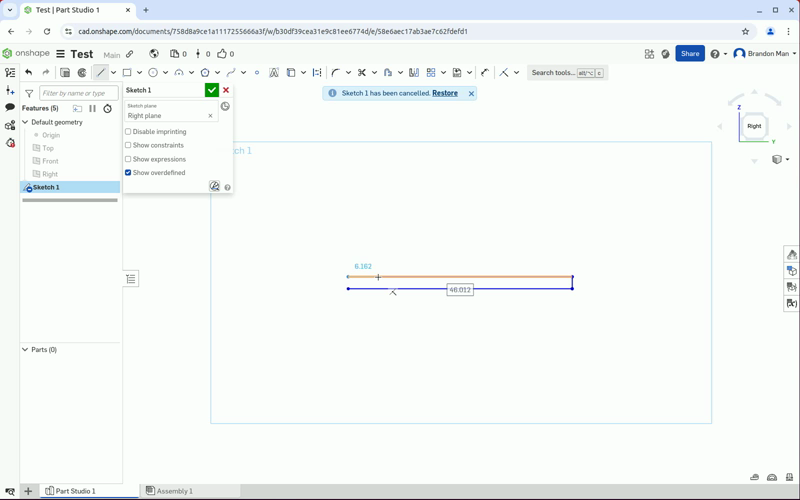
key_down(shift)
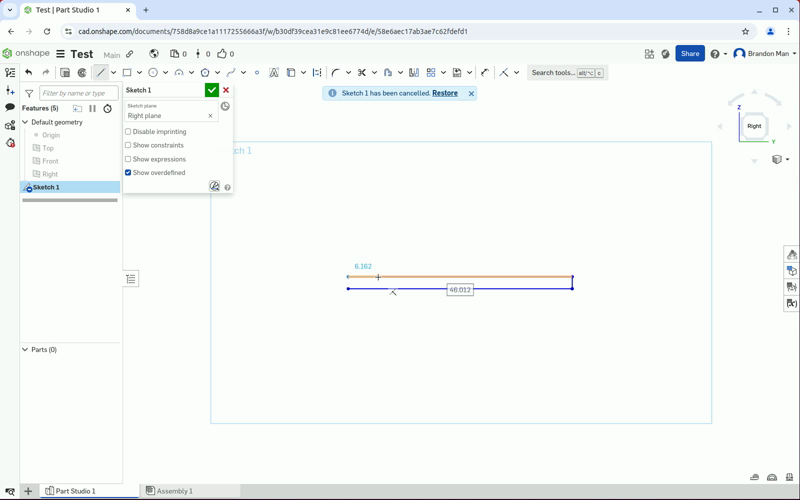
mouse_move(348, 288)
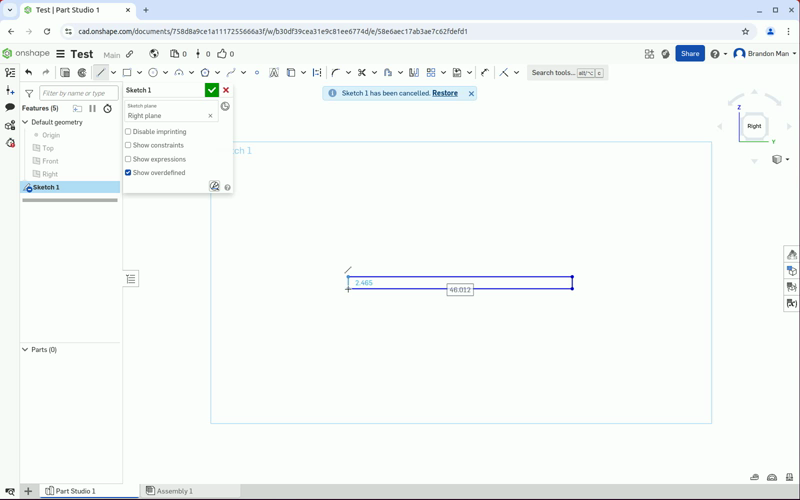
key_up(shift)
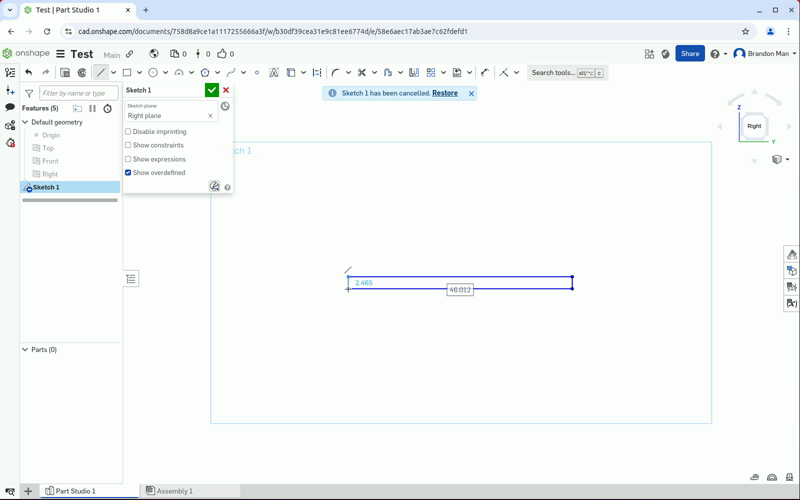
click(348, 288)
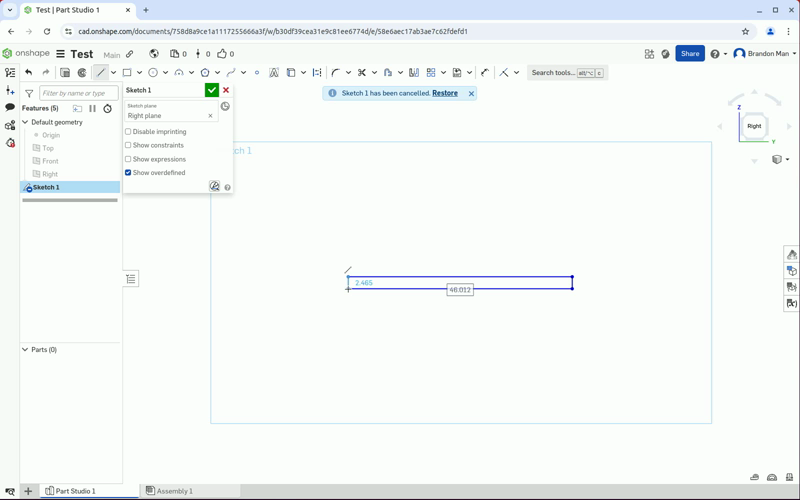
key(esc)
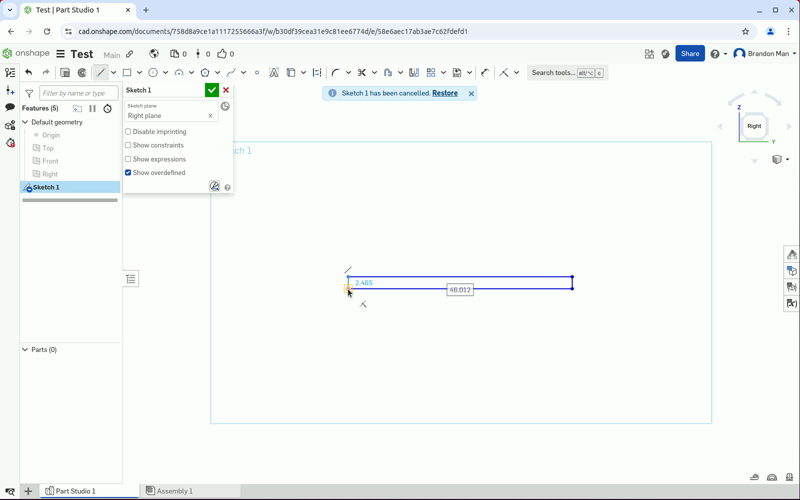
mouse_move(359, 285)
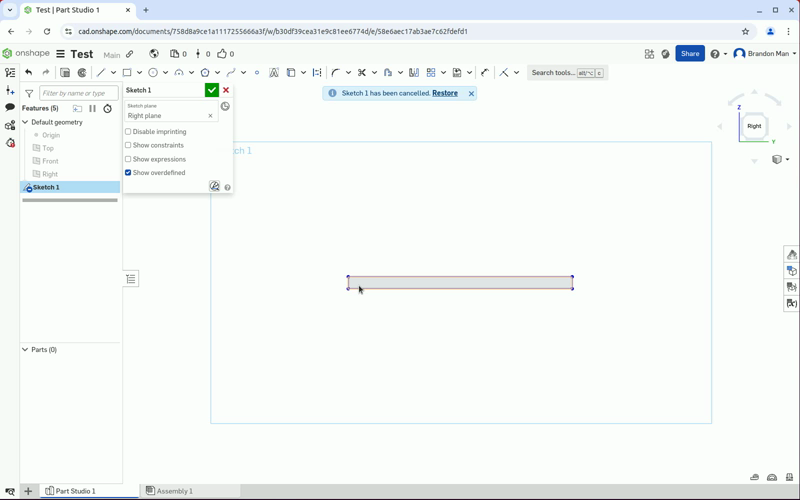
click(359, 285)
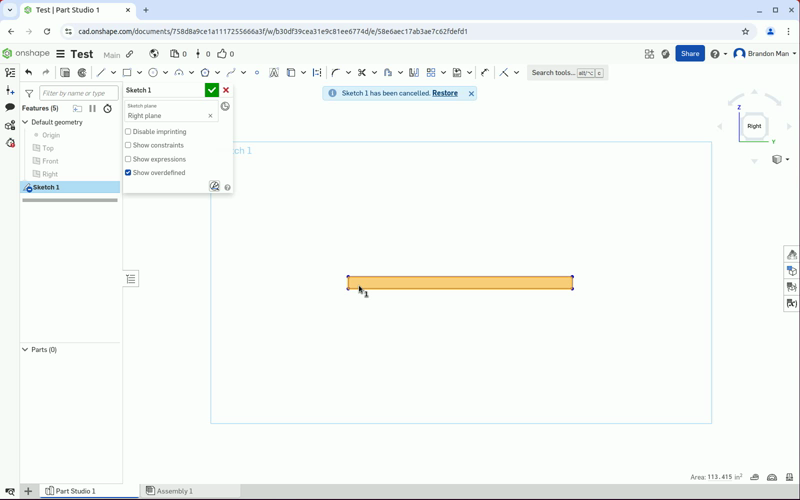
mouse_move(73, 352)
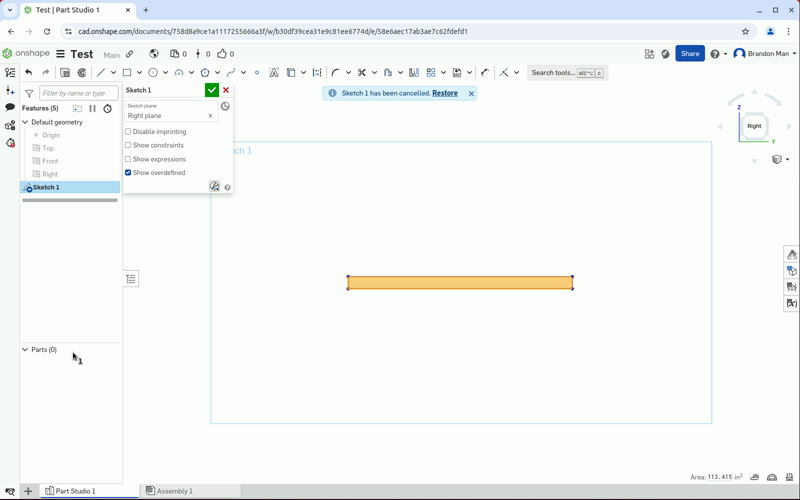
key(shift+y)
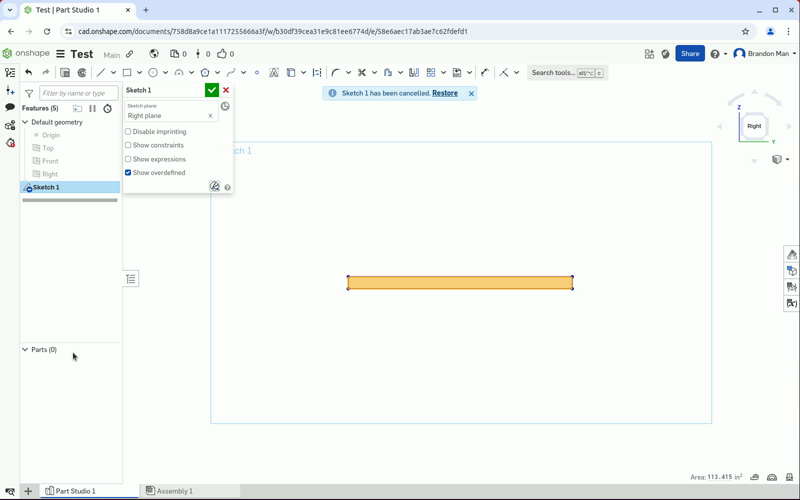
key(shift+e)
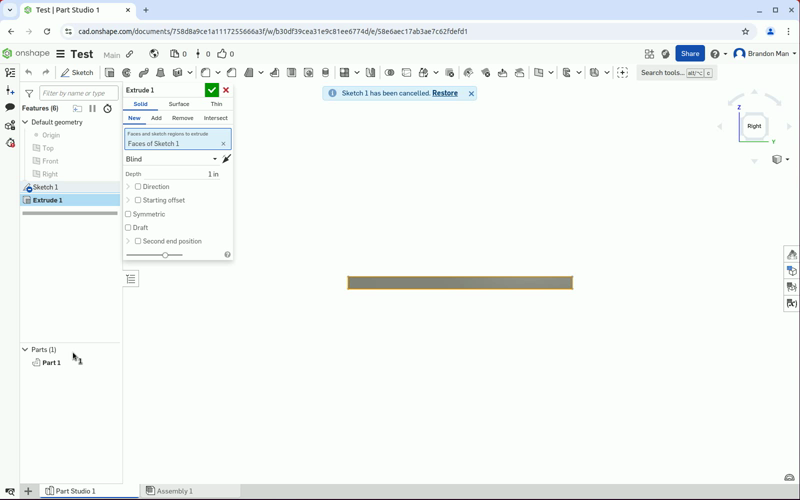
mouse_move(143, 106)
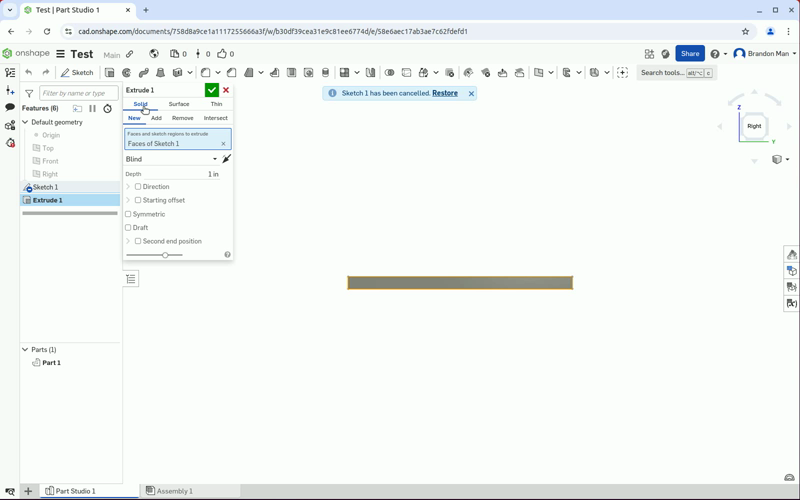
click(143, 106)
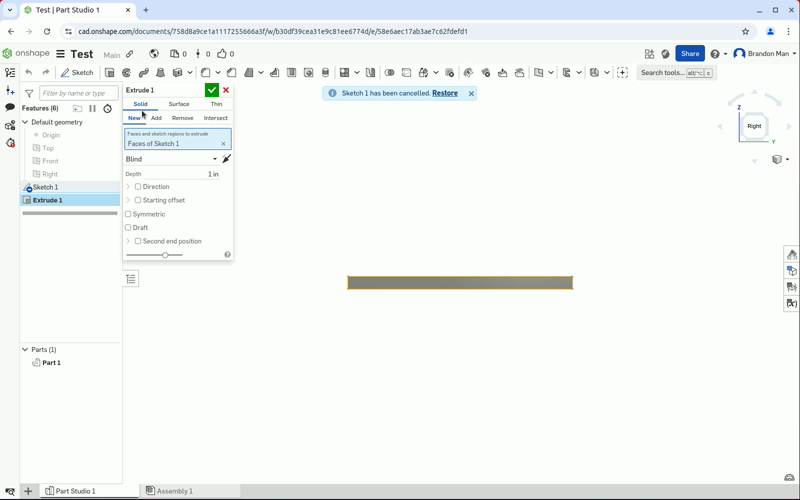
mouse_move(137, 120)
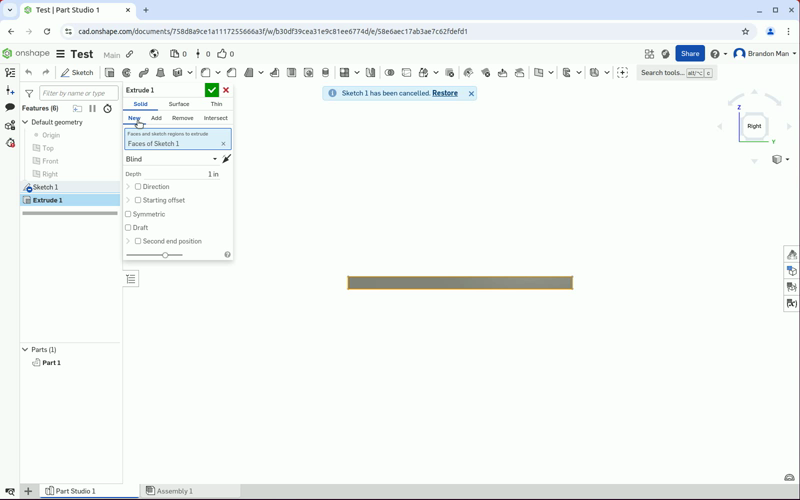
click(137, 120)
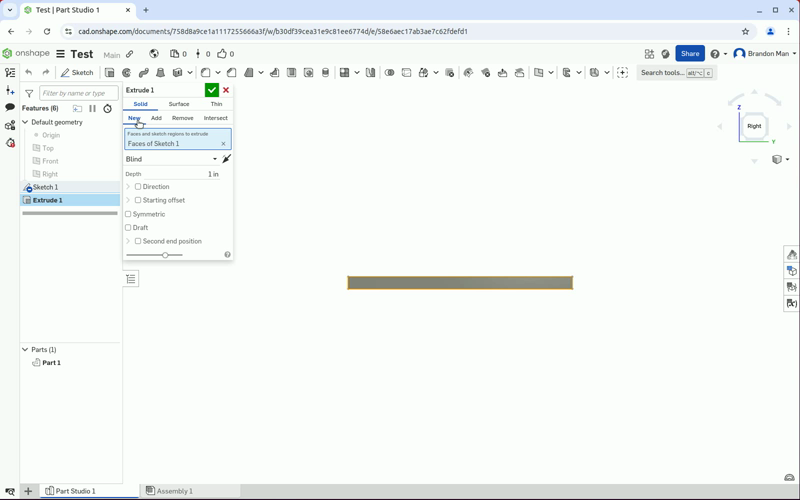
key(tab, 4)
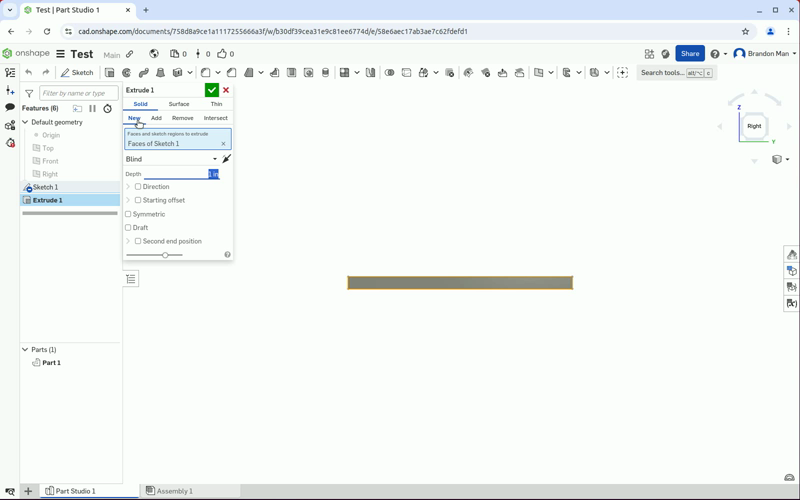
text(1.204)
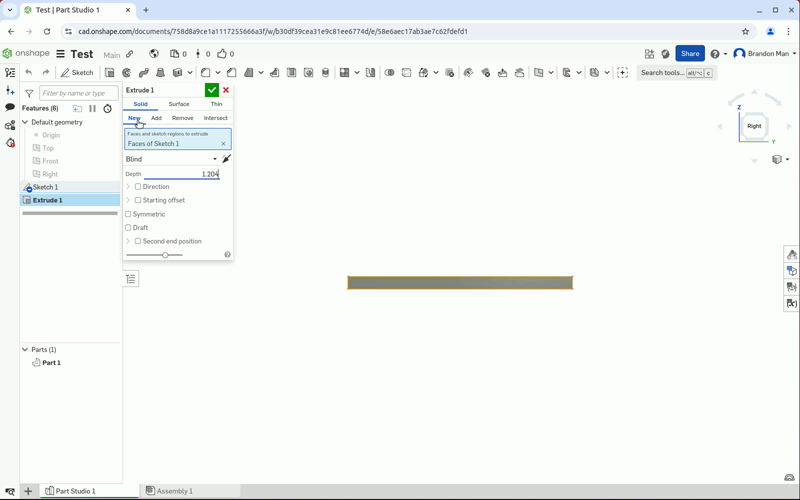
key(enter)
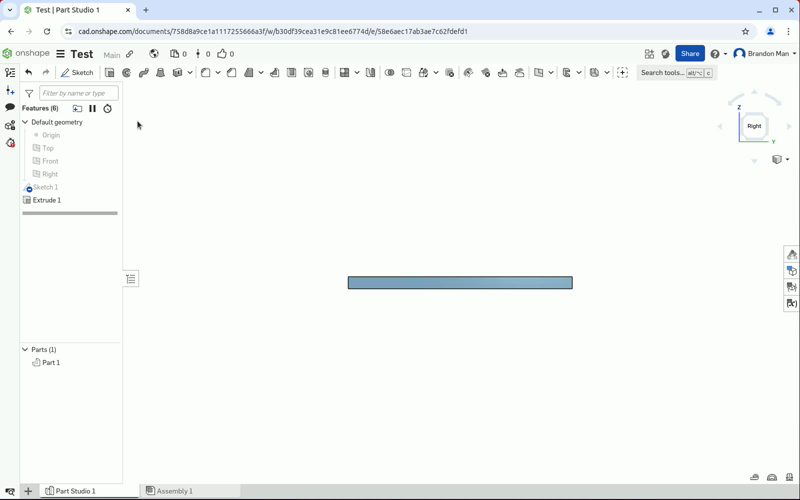
key(shift+h)
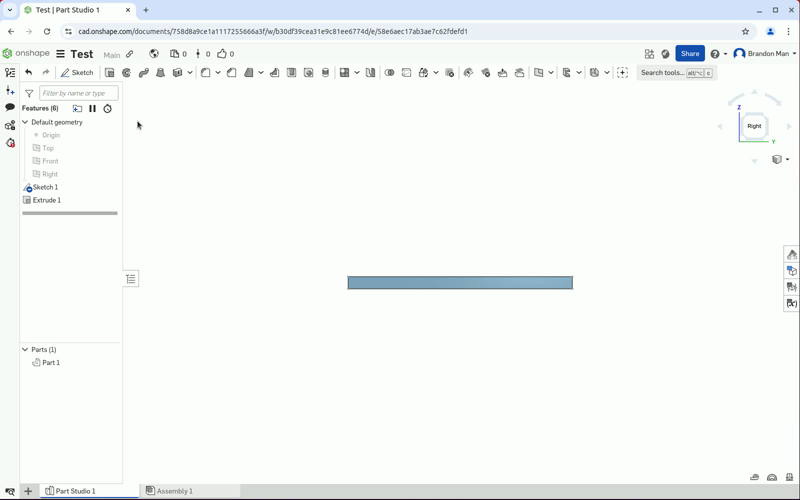
key(shift+h)
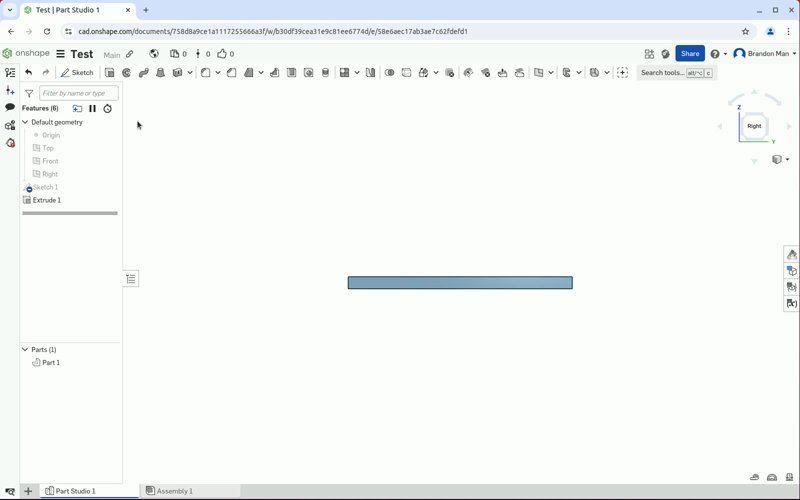
mouse_move(73, 189)
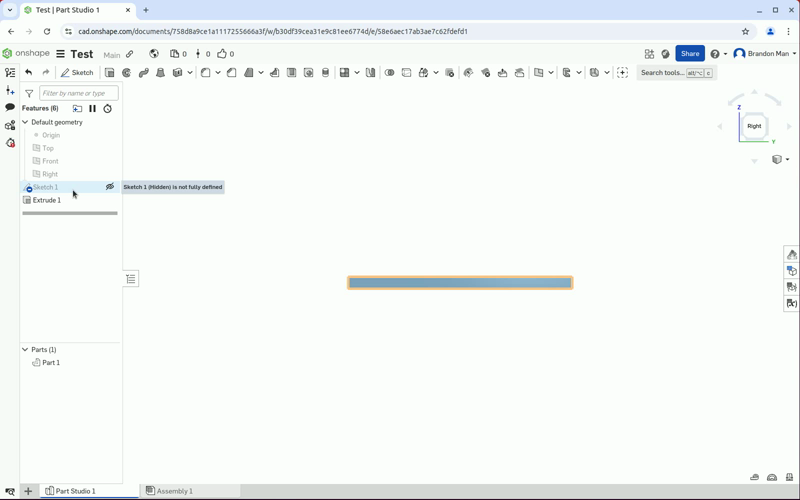
click(73, 189)
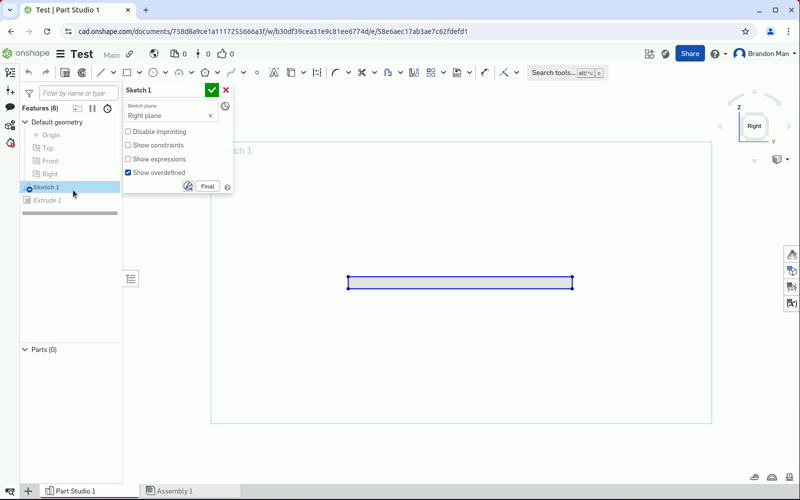
mouse_move(229, 92)
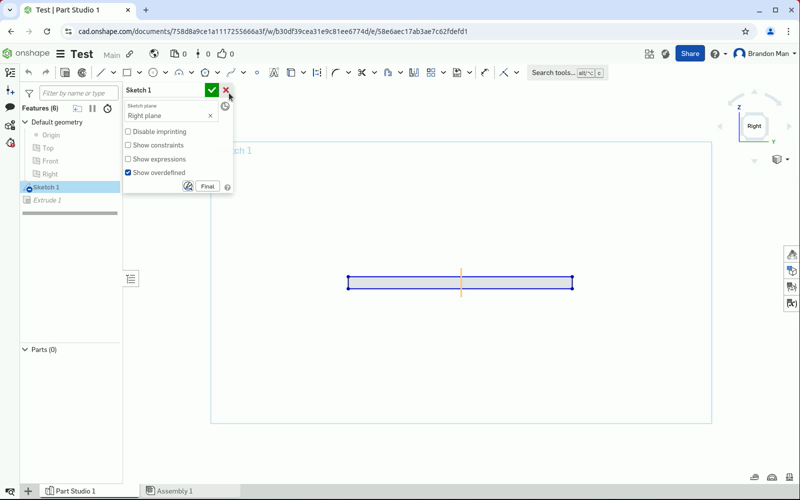
click(229, 92)
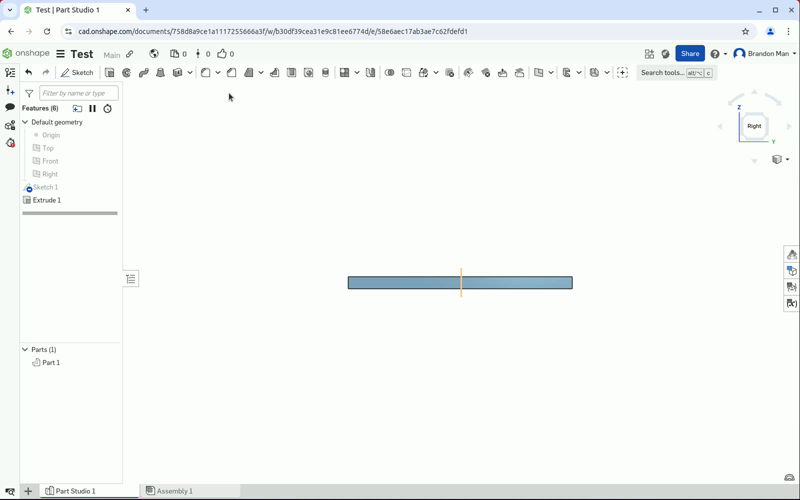
mouse_move(541, 75)
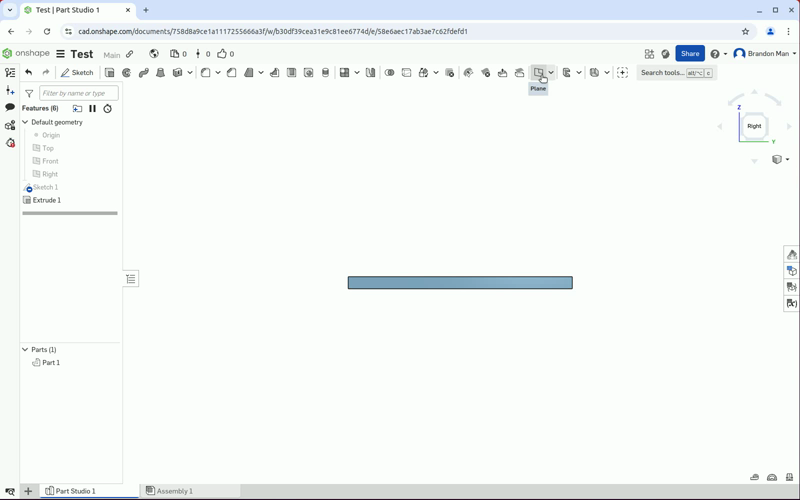
click(541, 75)
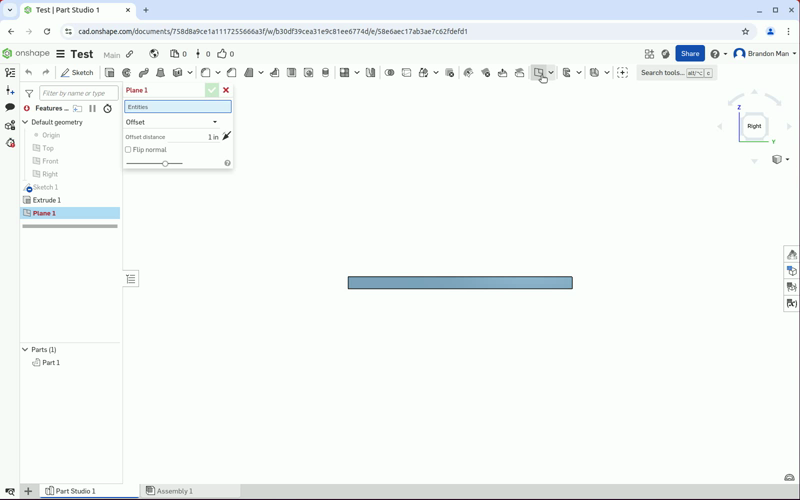
mouse_move(73, 176)
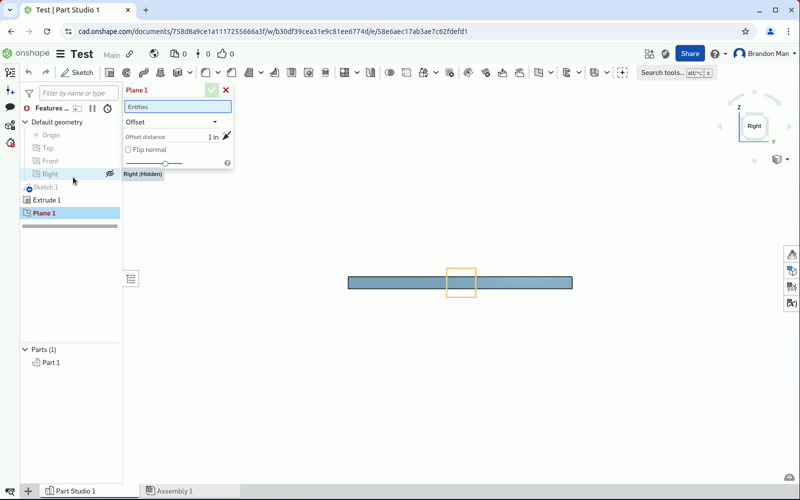
click(73, 176)
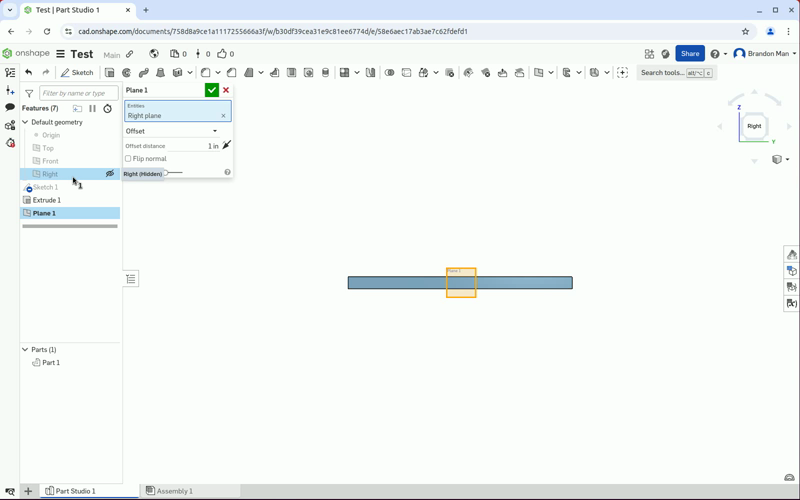
key(tab, 2)
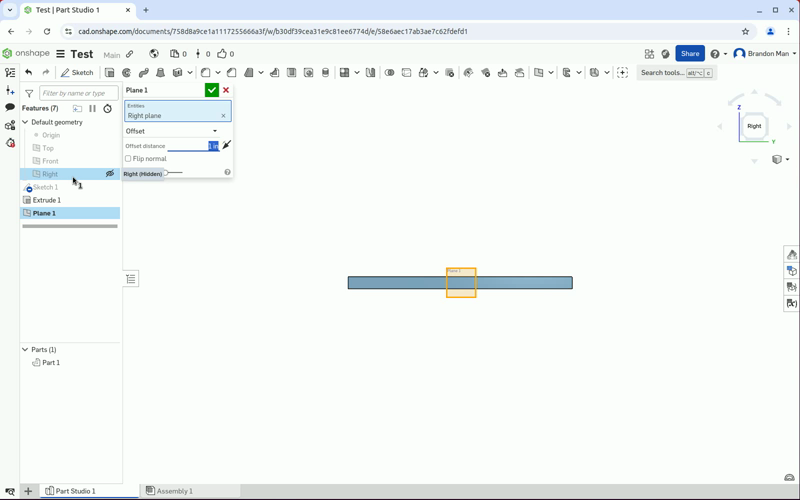
text(1.202)
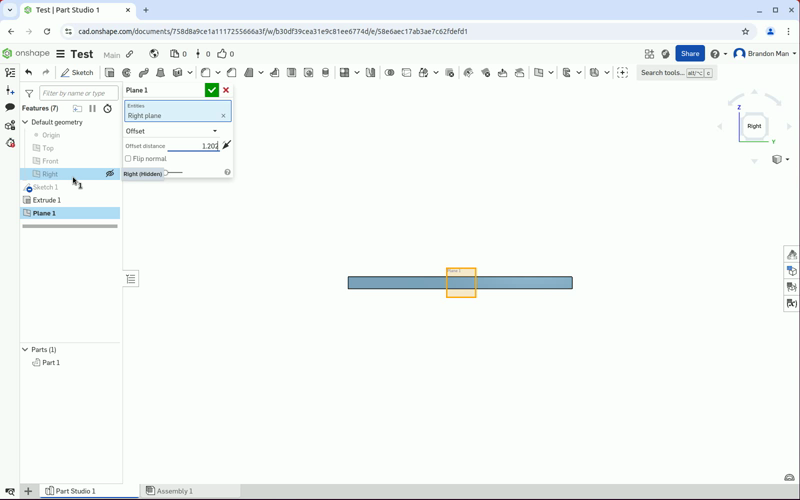
key(enter, 2)
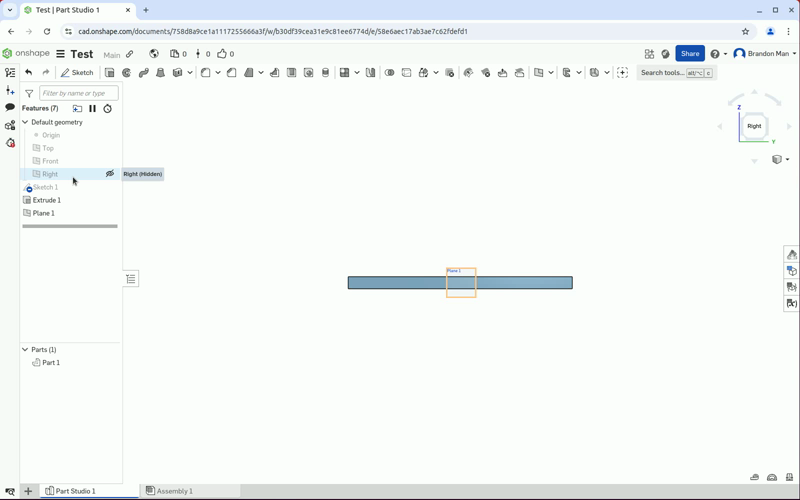
key(shift+s)
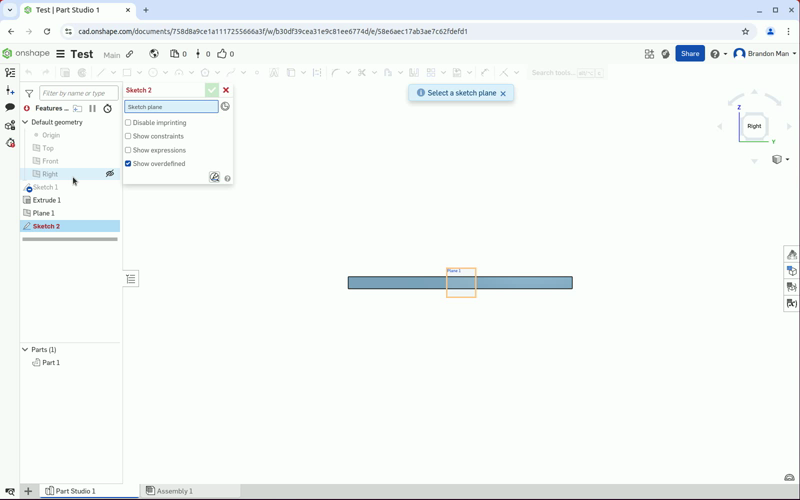
mouse_move(73, 215)
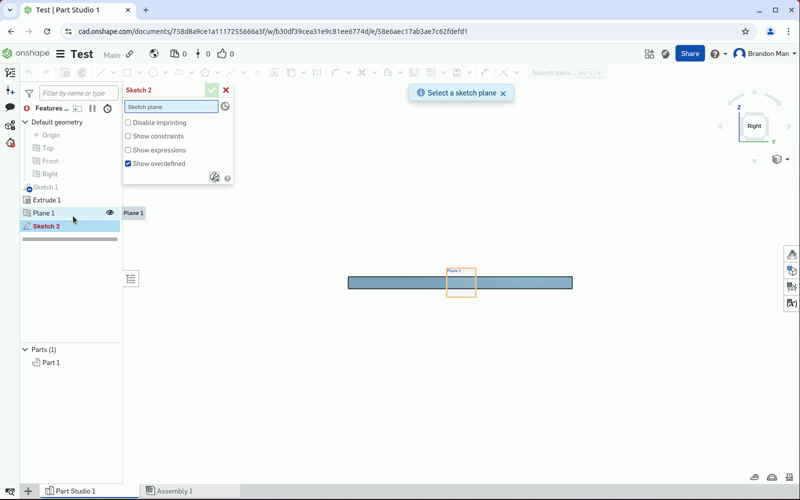
click(73, 215)
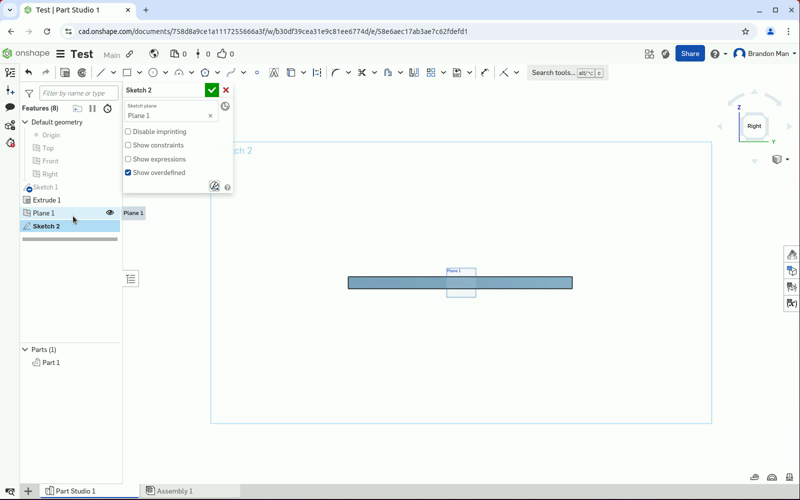
mouse_move(73, 352)
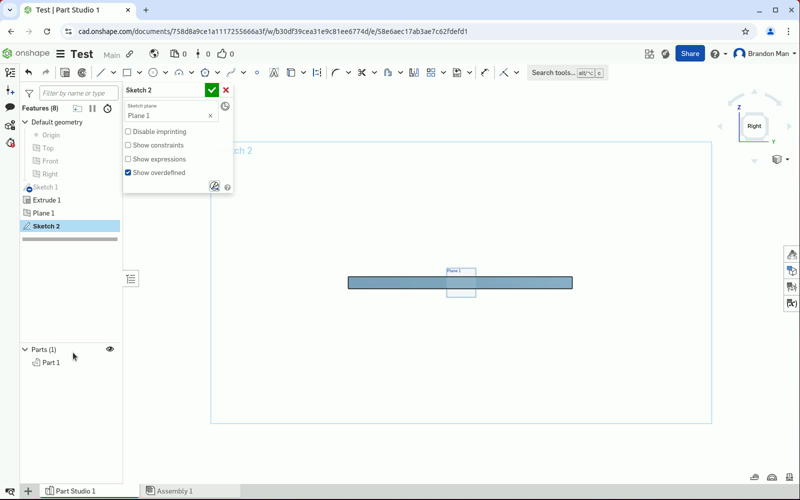
key(y)
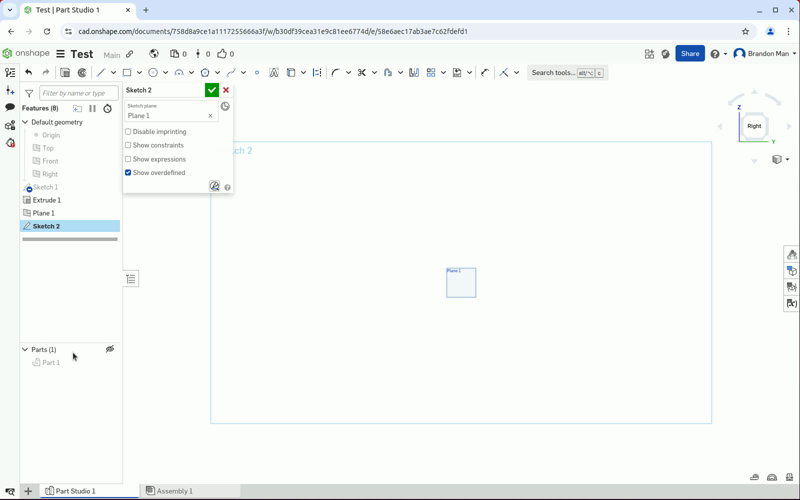
key(l)
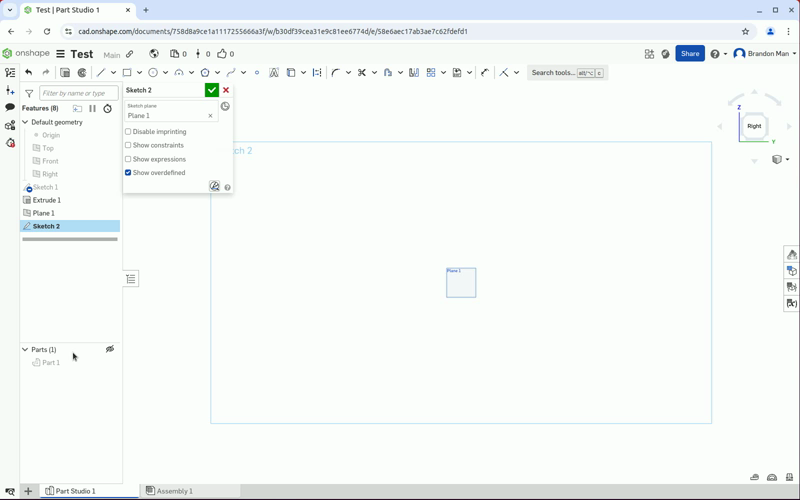
key_down(shift)
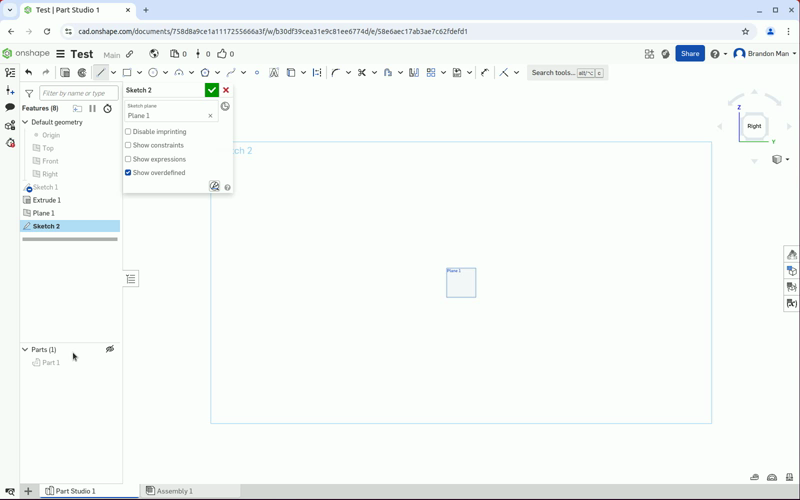
mouse_move(420, 282)
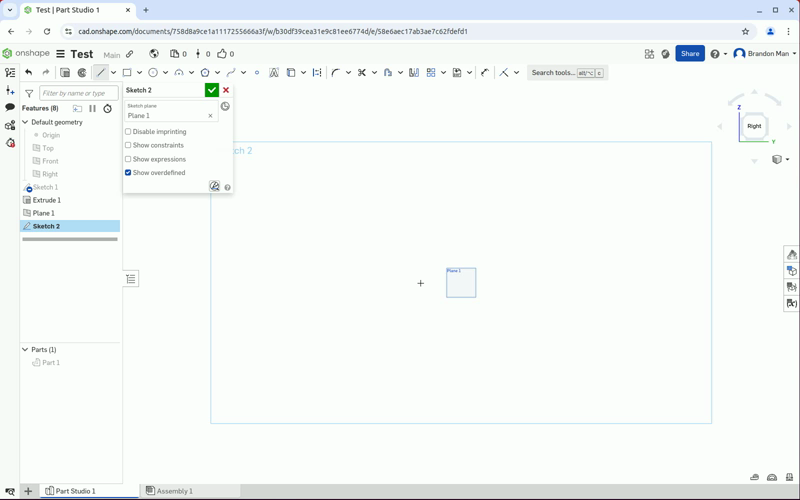
click(420, 282)
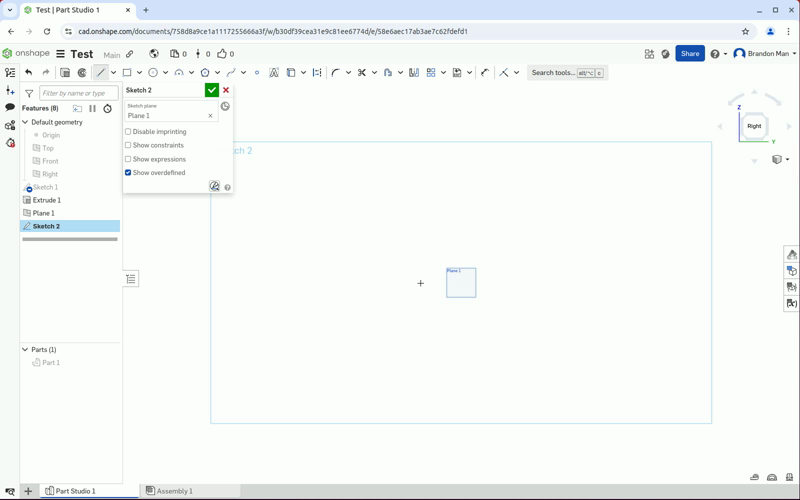
key_up(shift)
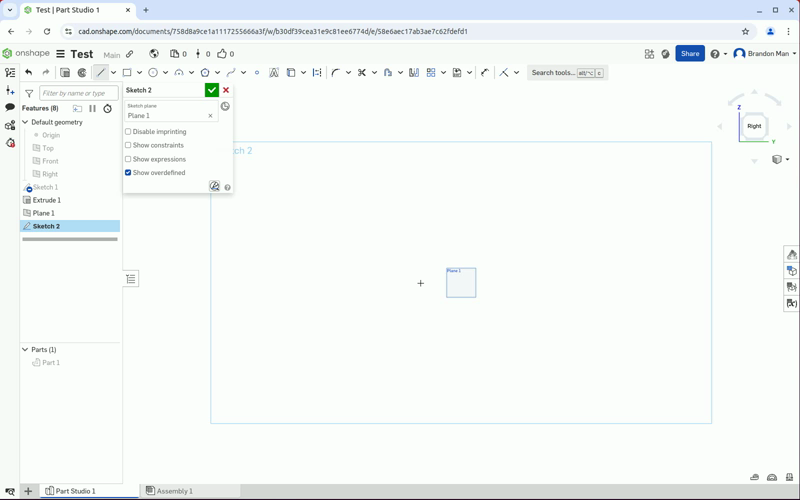
key_down(shift)
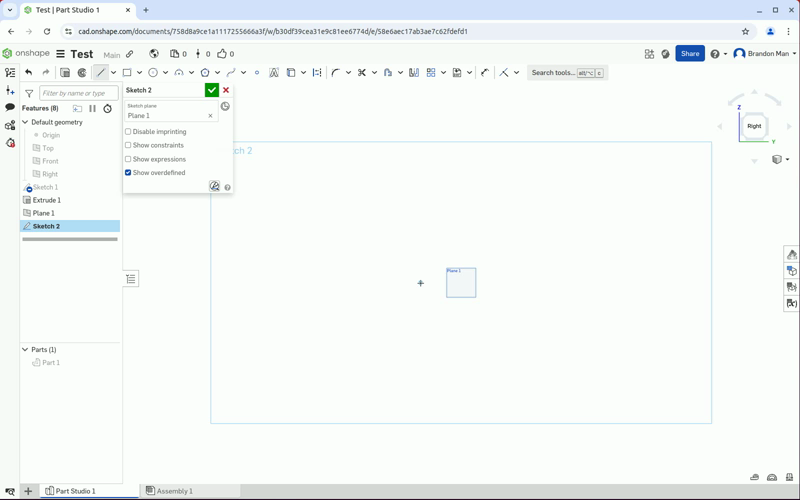
mouse_move(450, 282)
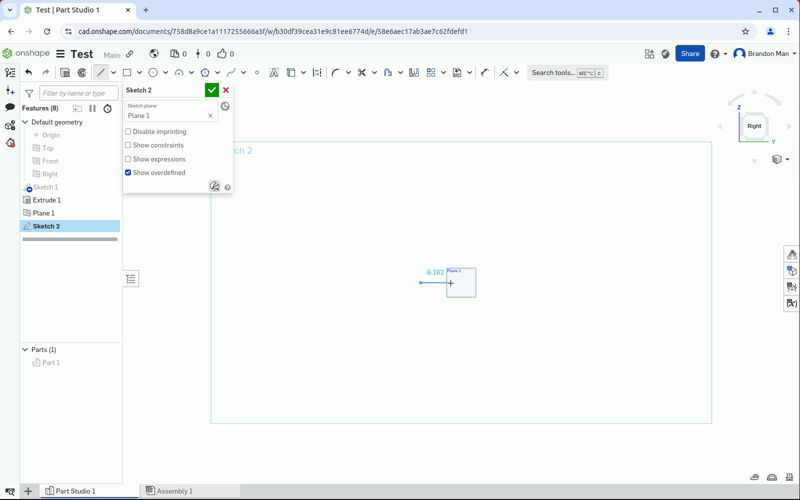
mouse_move(427, 282)
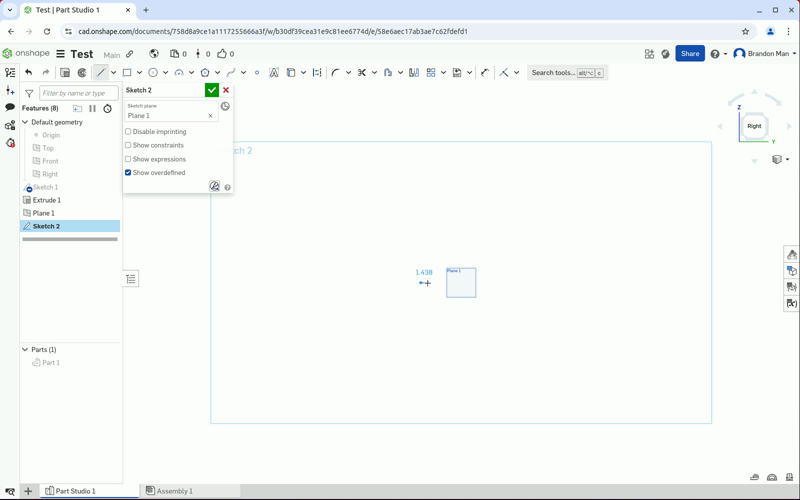
scroll(6)
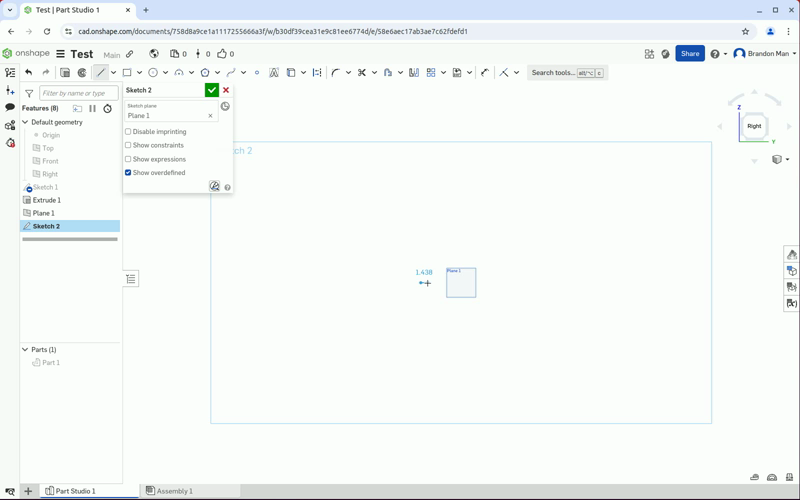
scroll(6)
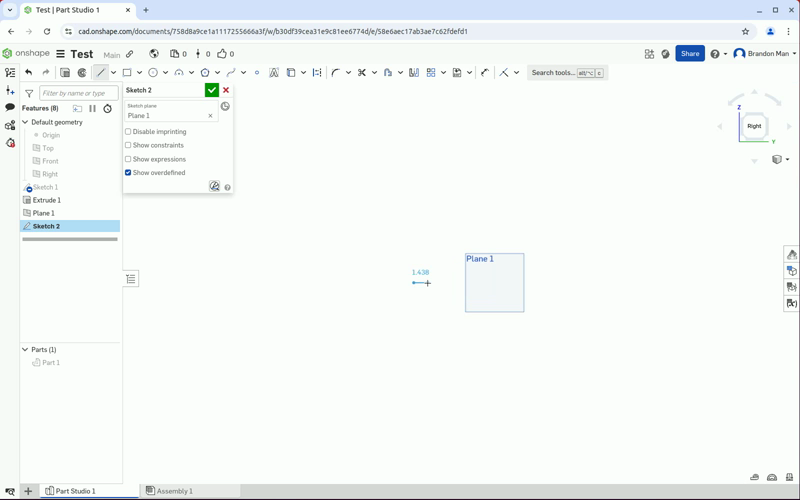
scroll(6)
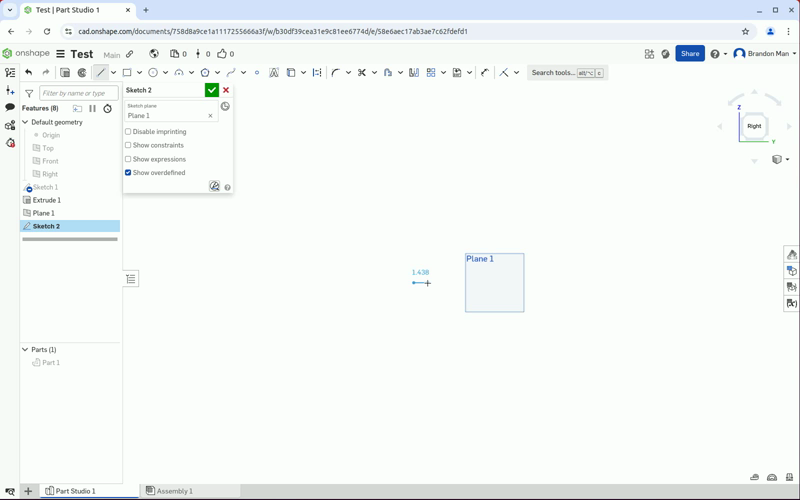
scroll(6)
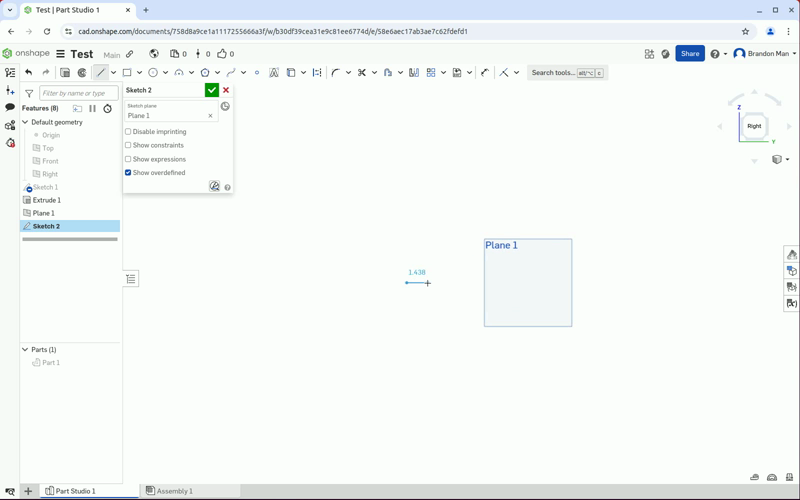
scroll(6)
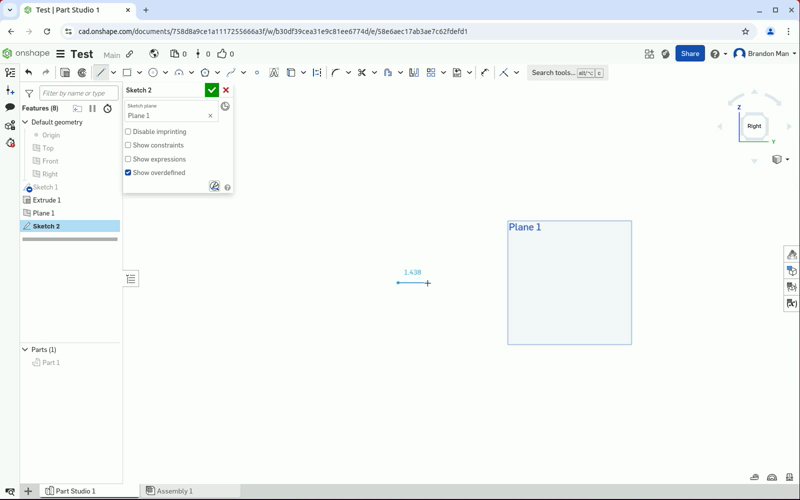
scroll(6)
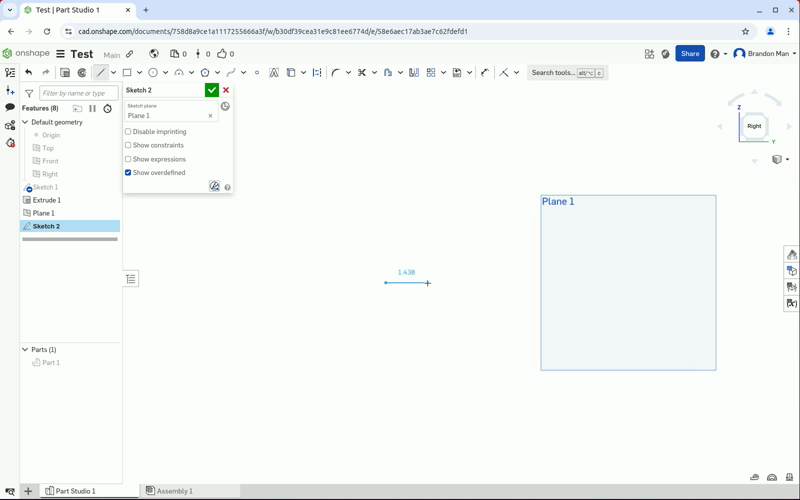
scroll(6)
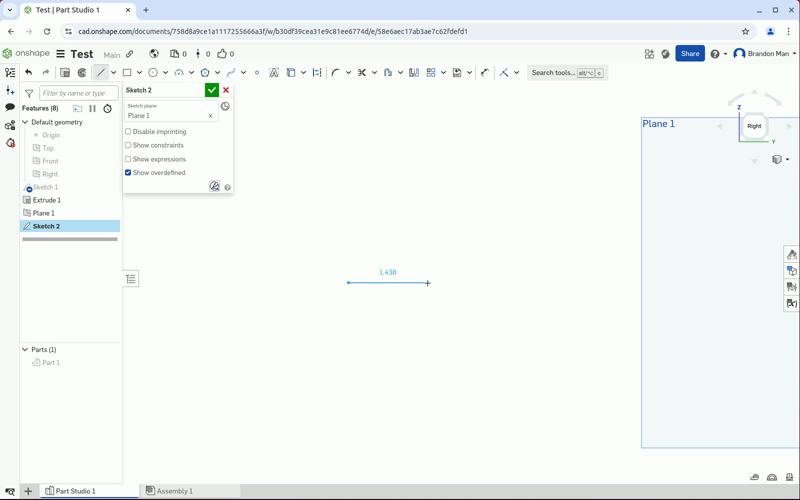
click(427, 282)
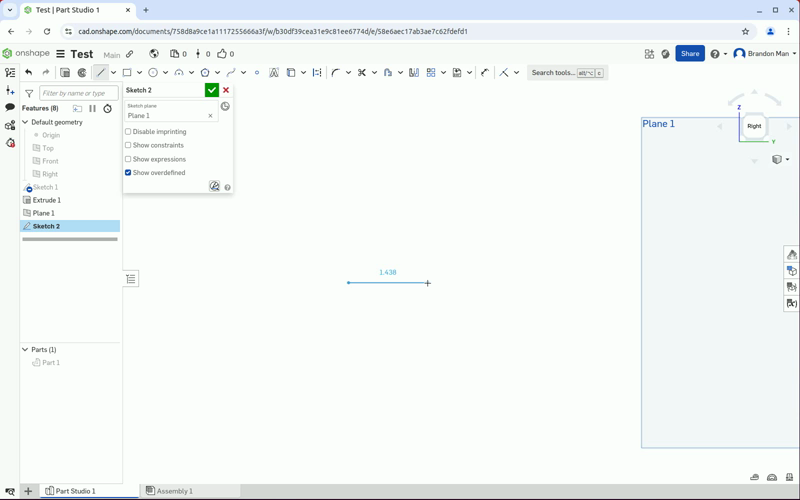
scroll(-6)
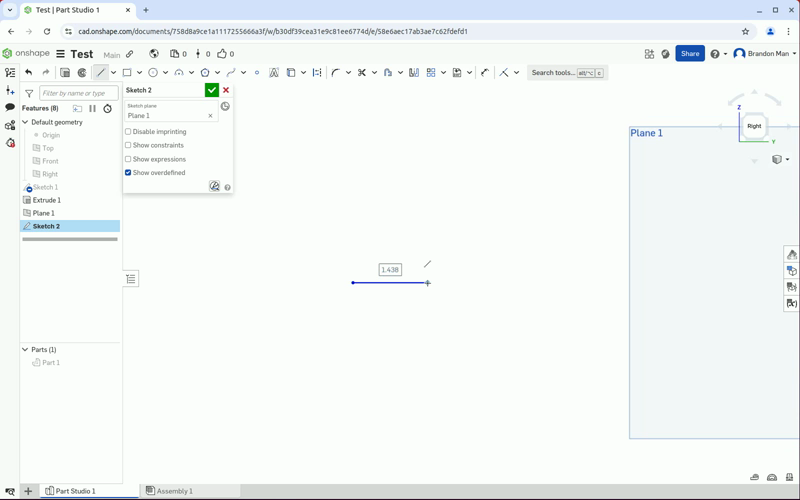
scroll(-6)
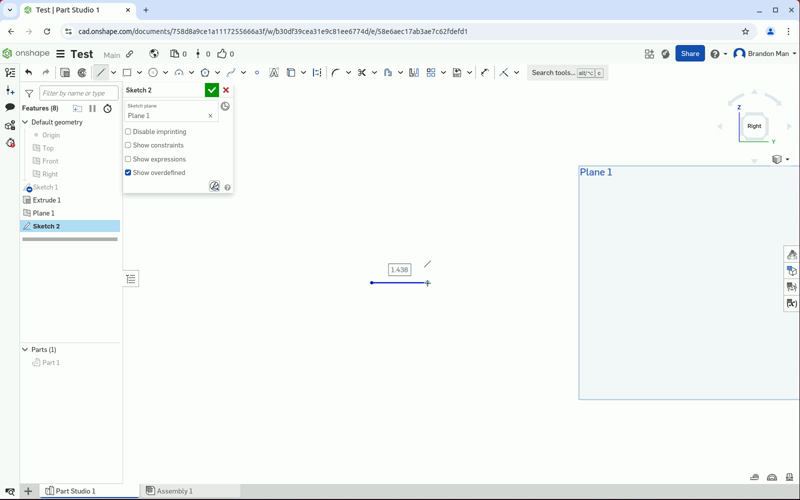
scroll(-6)
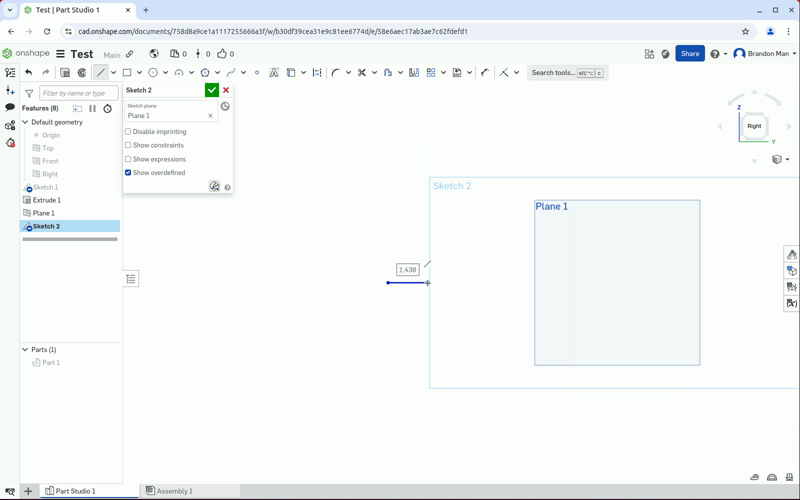
scroll(-6)
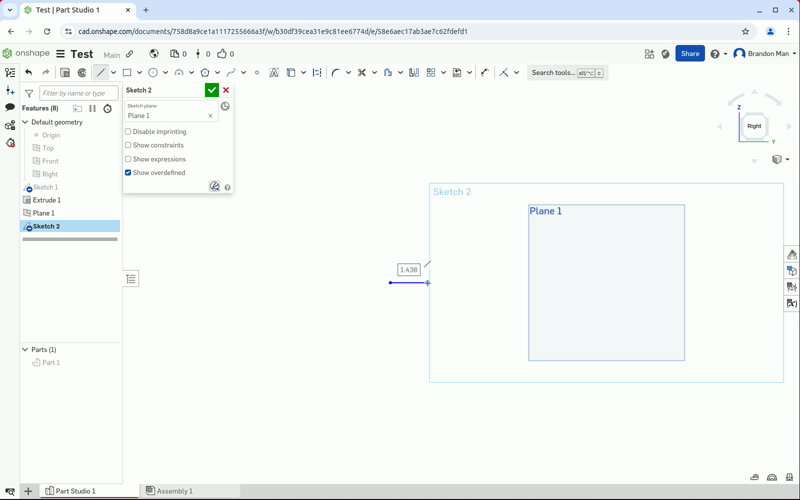
scroll(-6)
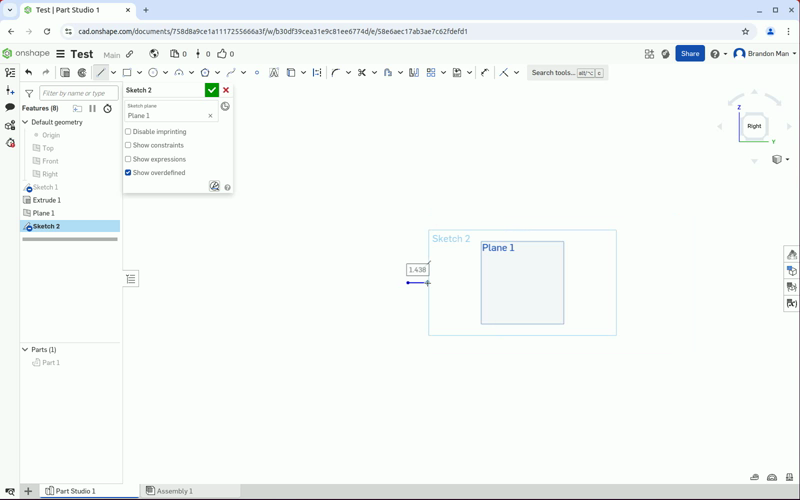
scroll(-6)
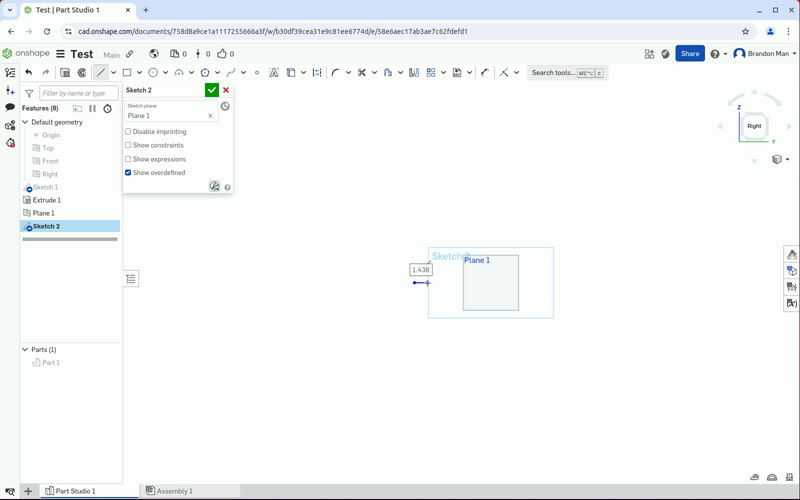
scroll(-6)
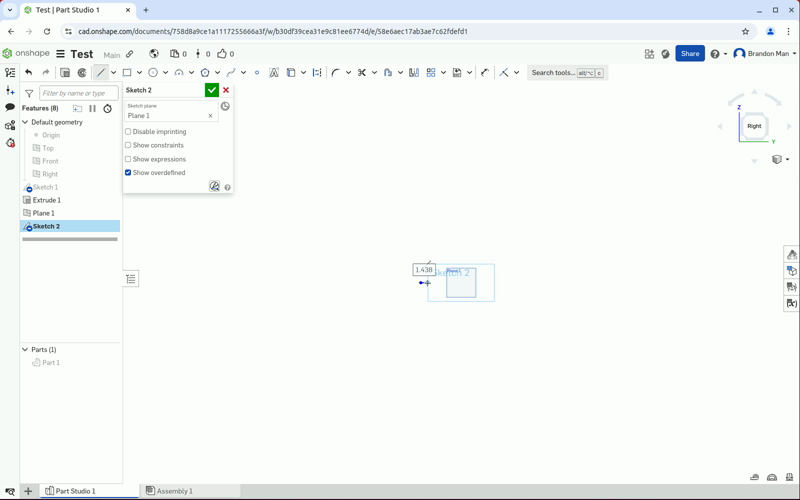
key_up(shift)
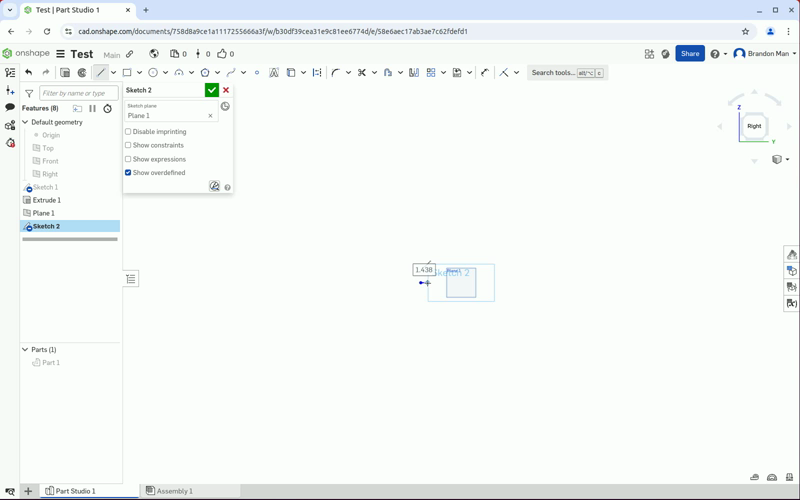
key_down(shift)
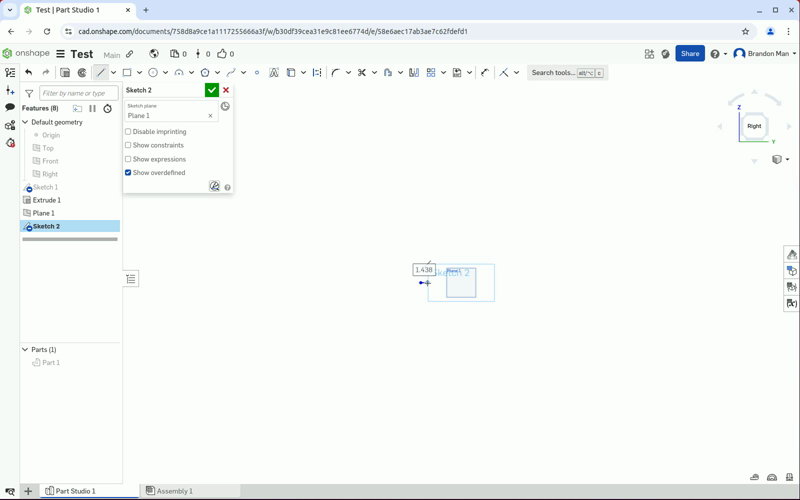
mouse_move(457, 282)
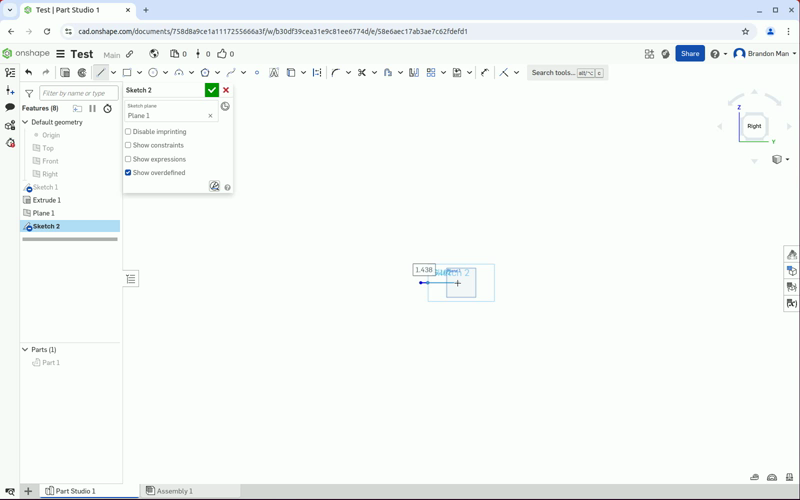
mouse_move(427, 276)
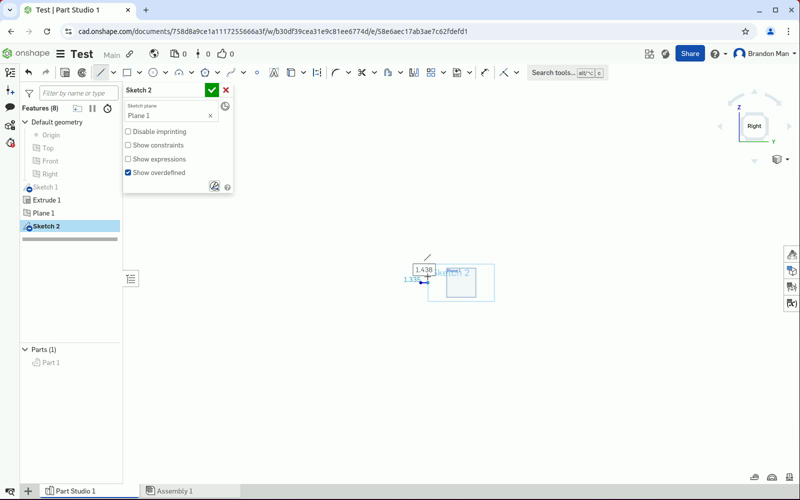
scroll(6)
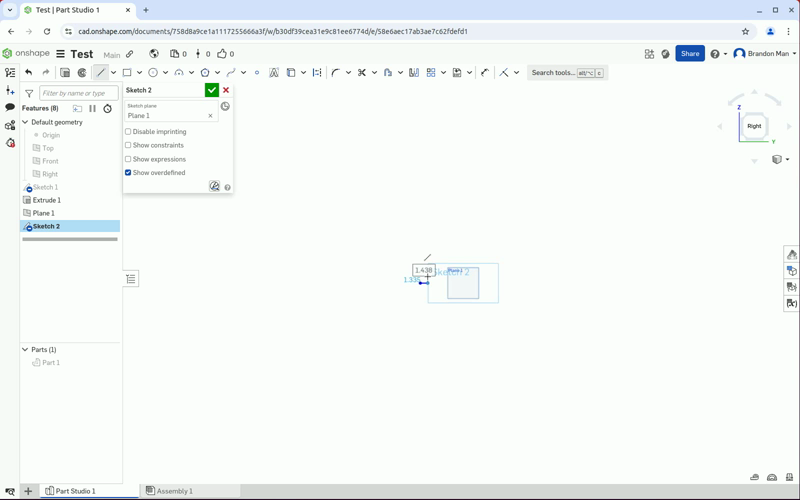
scroll(6)
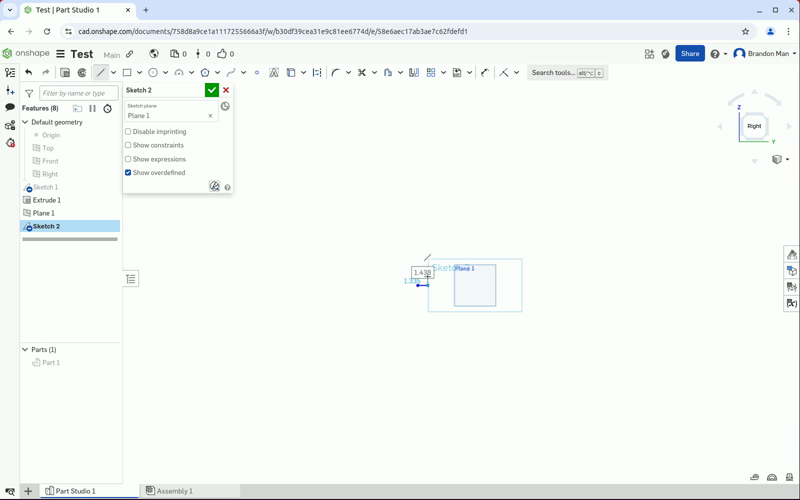
scroll(6)
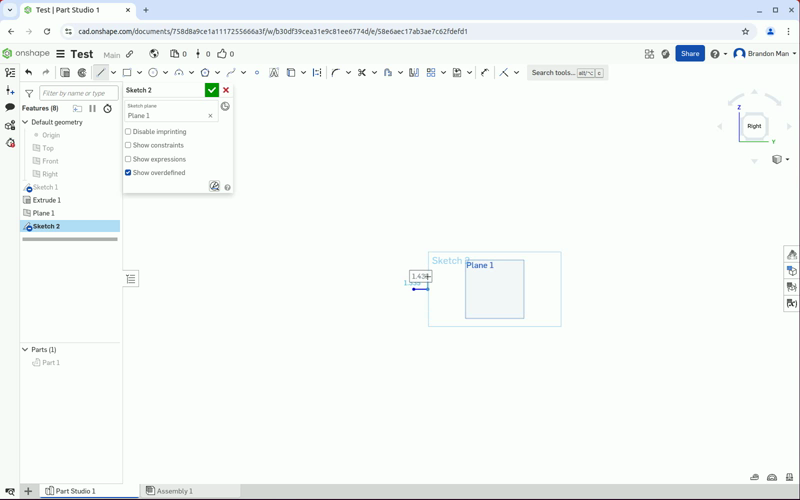
scroll(6)
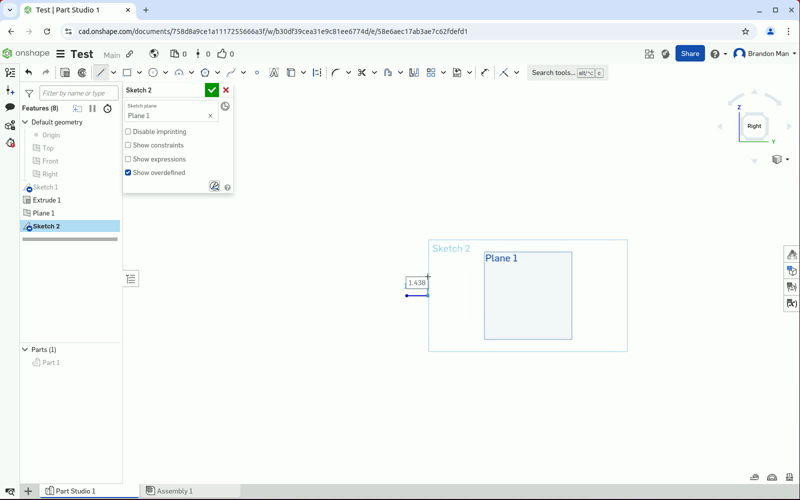
scroll(6)
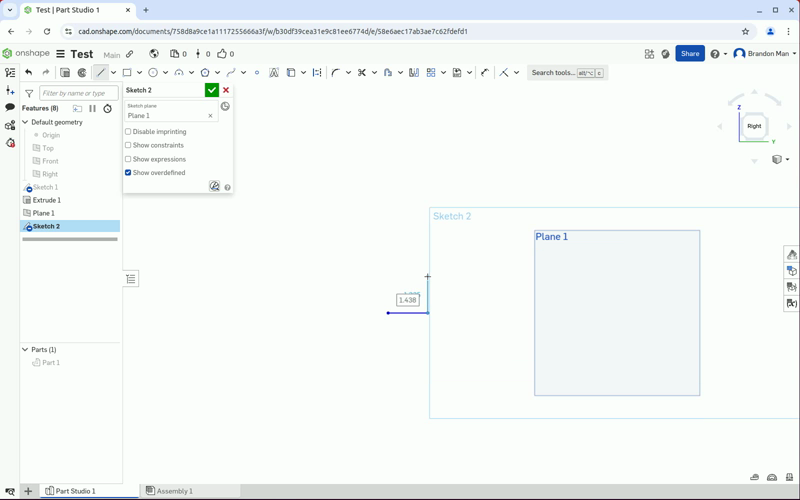
scroll(6)
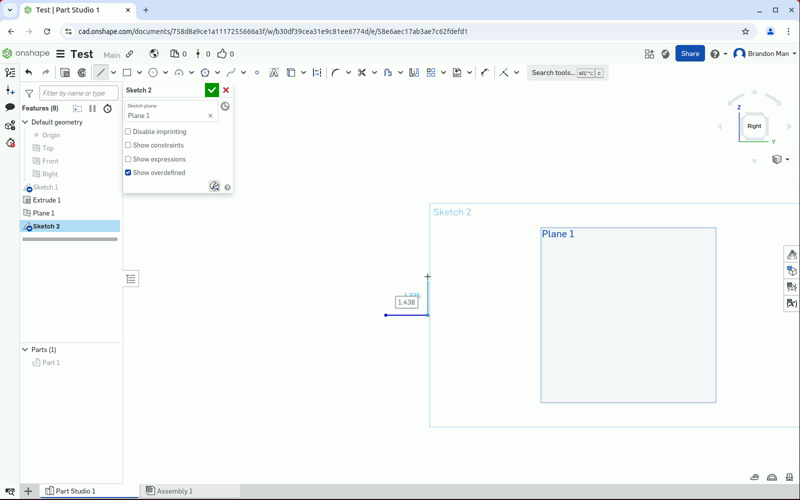
scroll(6)
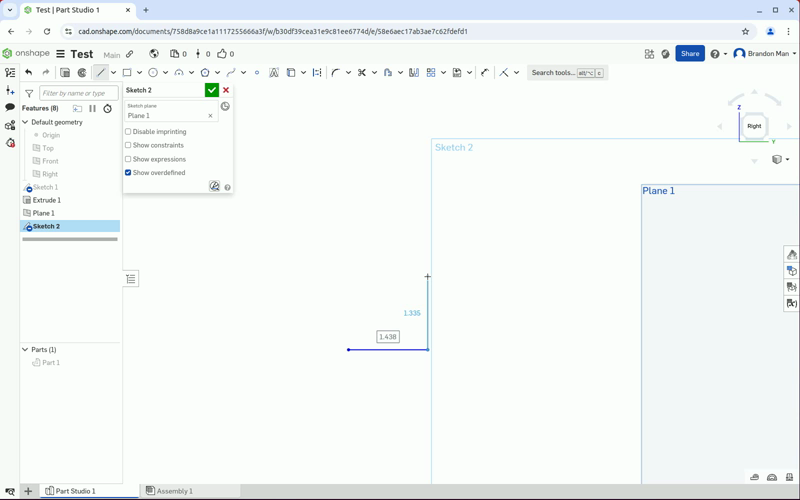
click(427, 276)
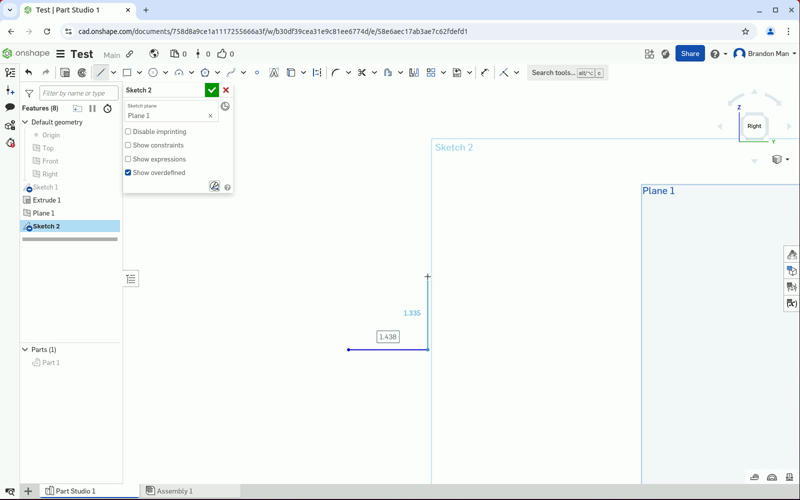
scroll(-6)
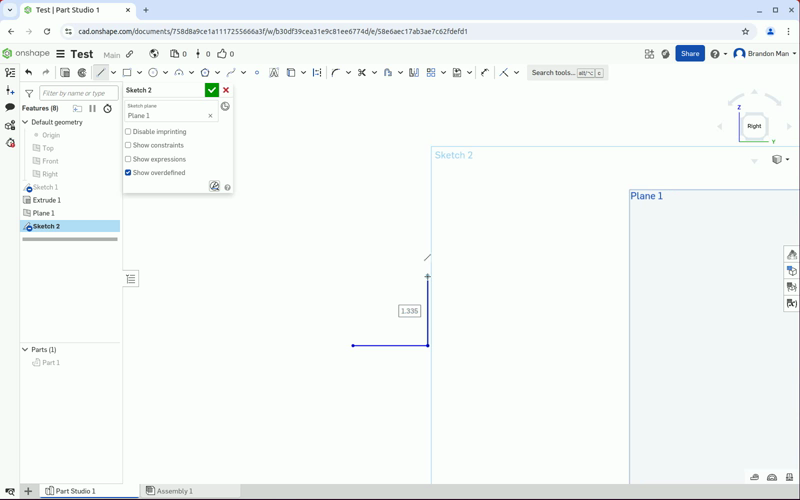
scroll(-6)
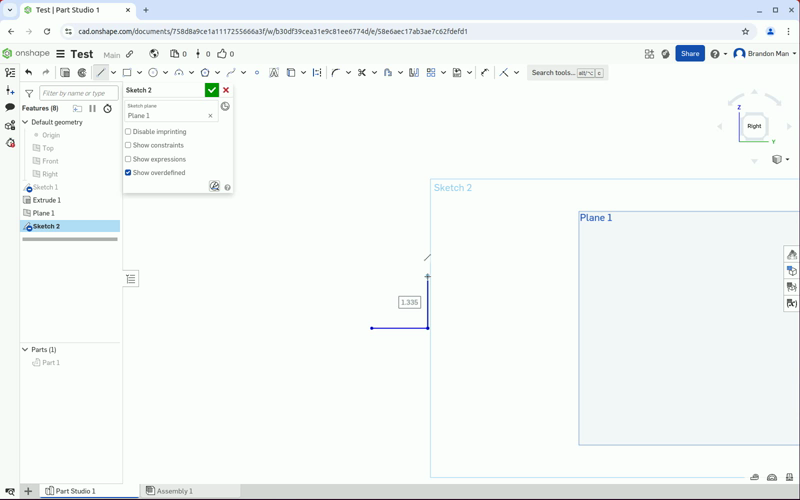
scroll(-6)
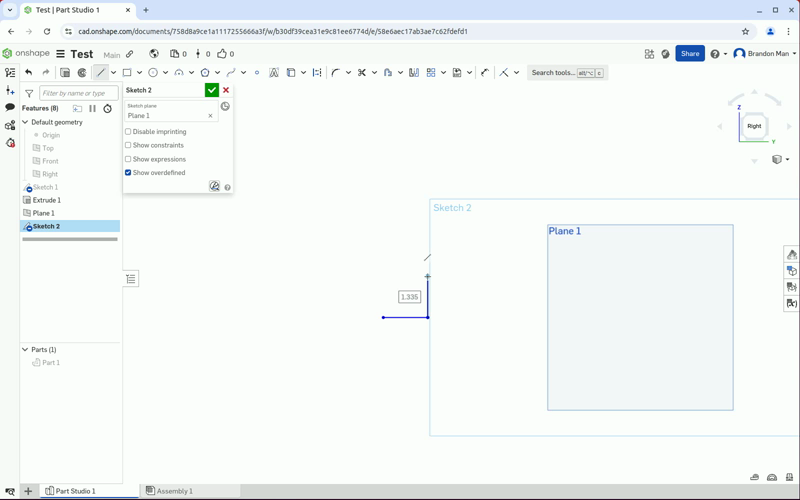
scroll(-6)
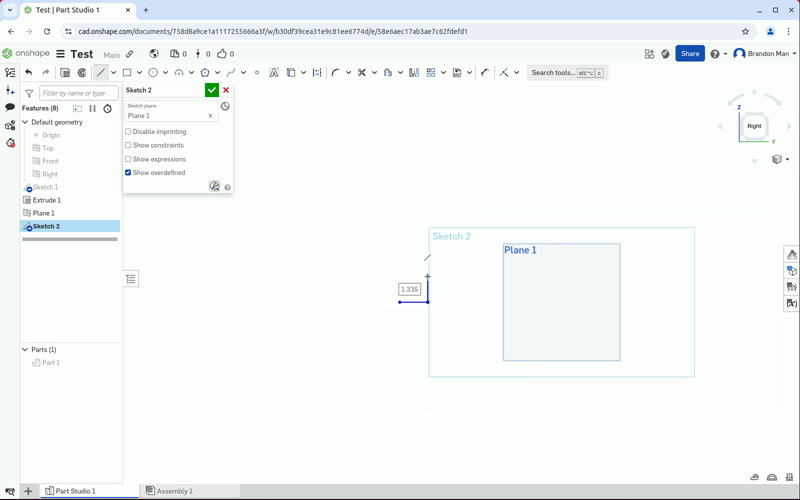
scroll(-6)
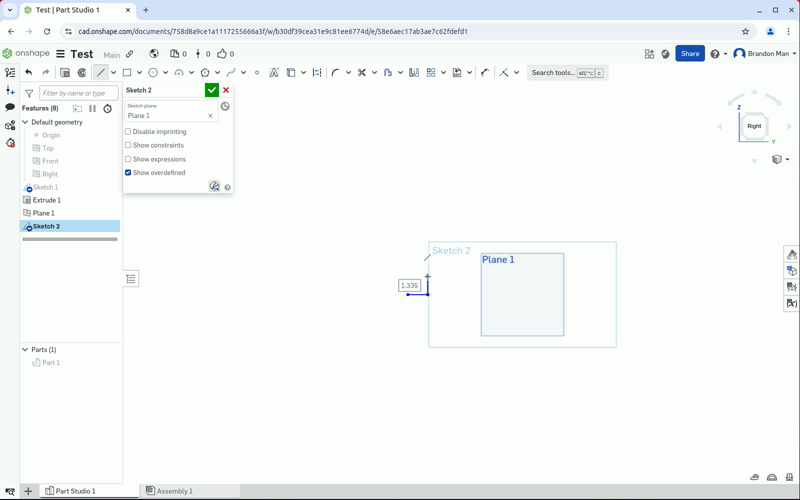
scroll(-6)
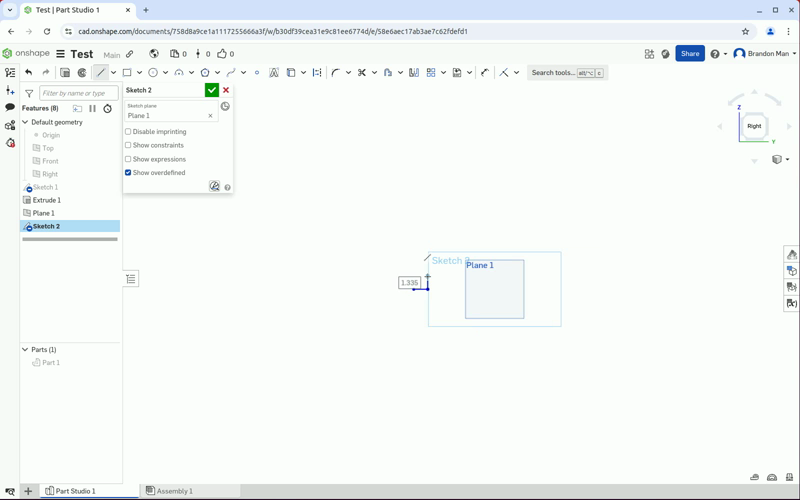
scroll(-6)
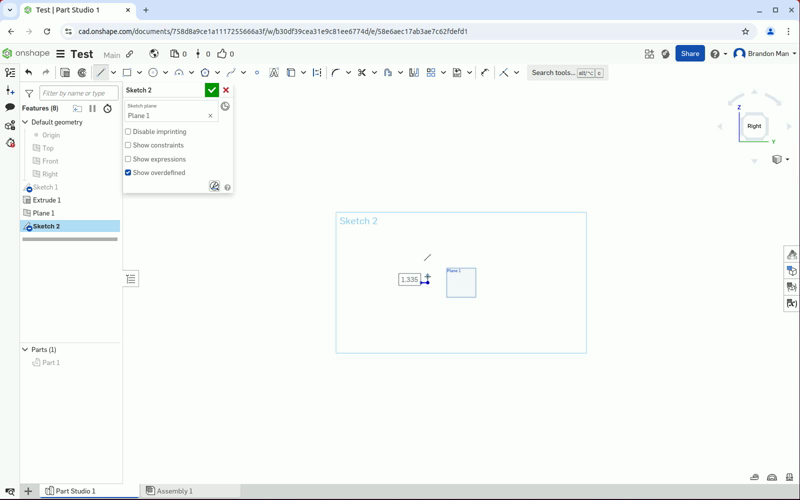
key_up(shift)
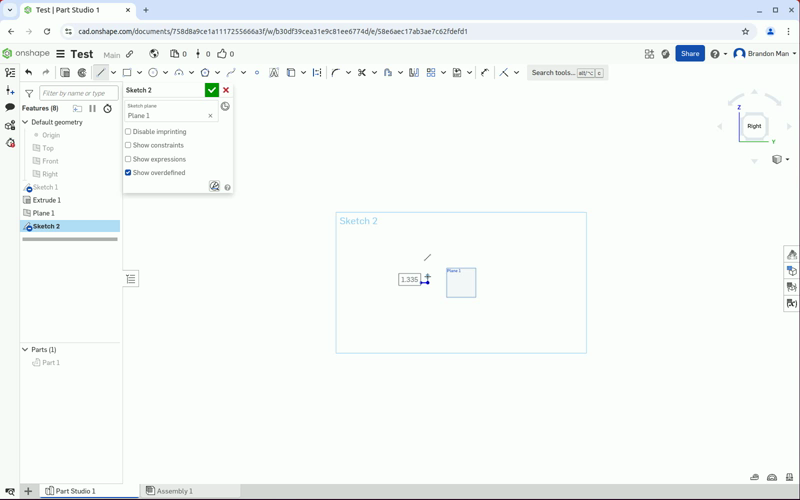
key_down(shift)
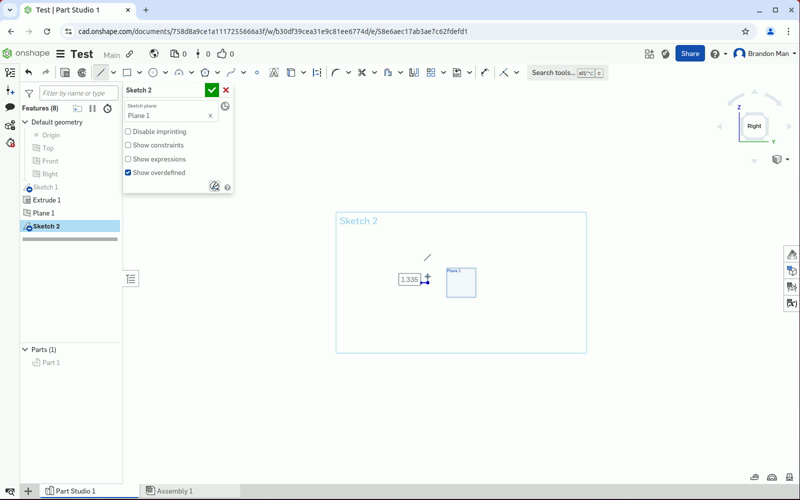
mouse_move(457, 276)
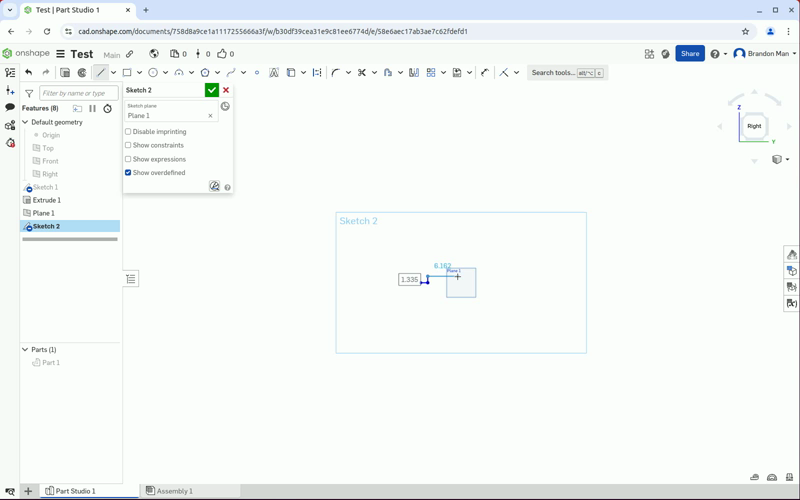
mouse_move(420, 276)
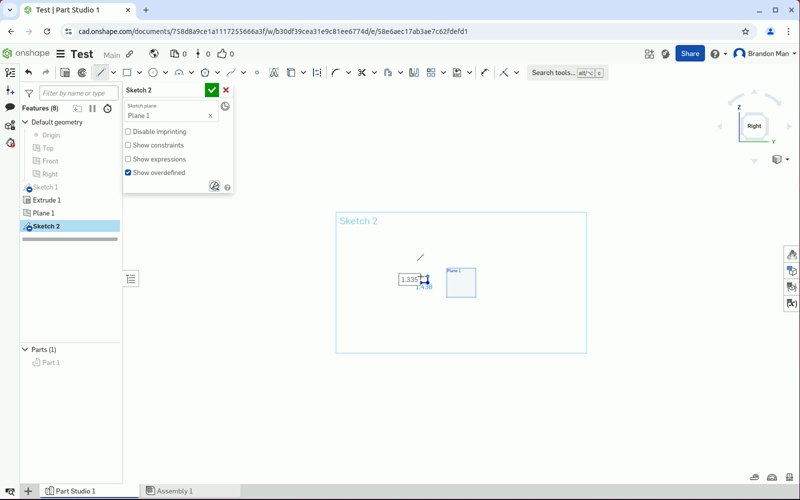
scroll(6)
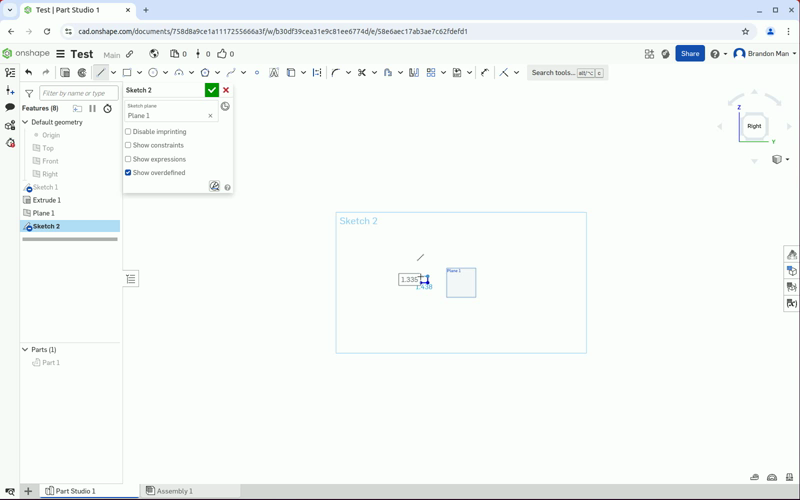
scroll(6)
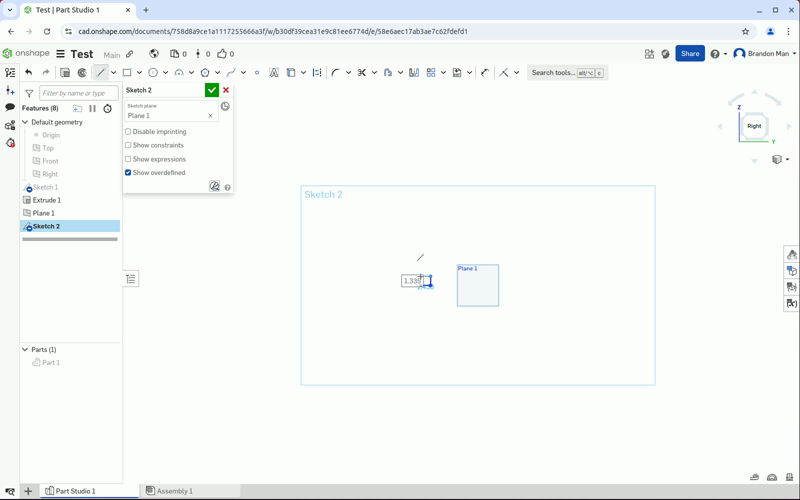
scroll(6)
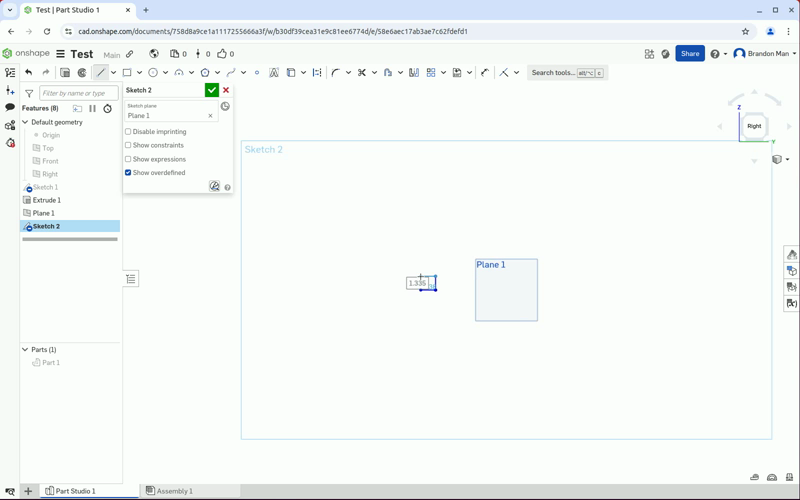
scroll(6)
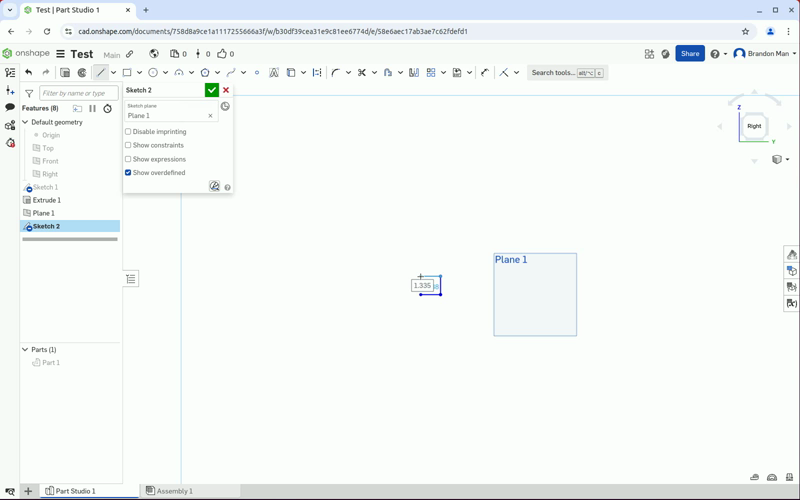
scroll(6)
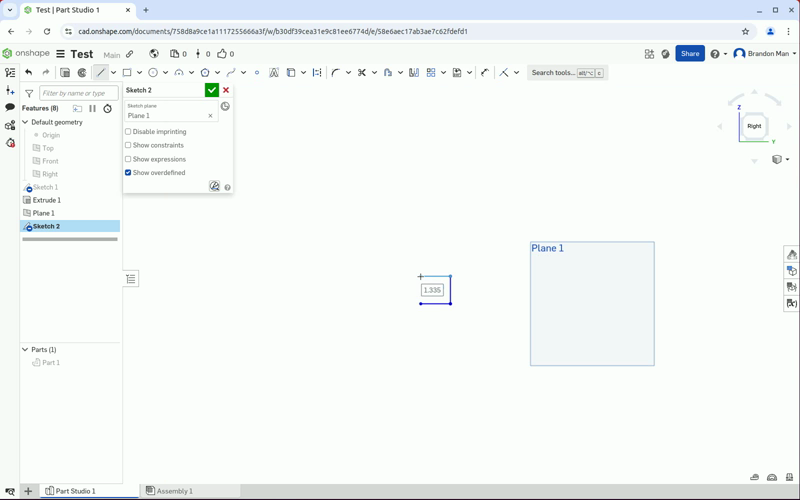
scroll(6)
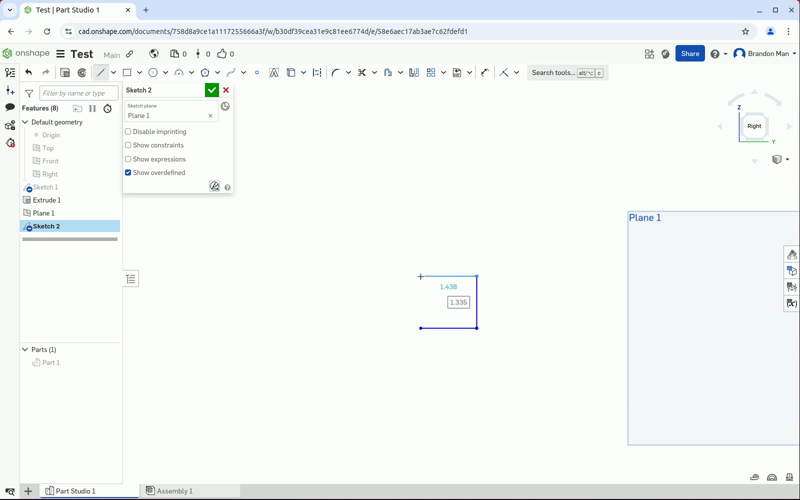
scroll(6)
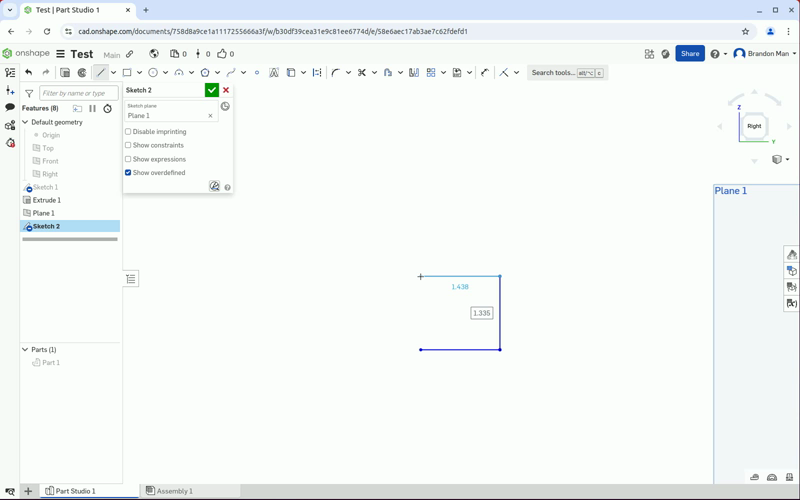
click(420, 276)
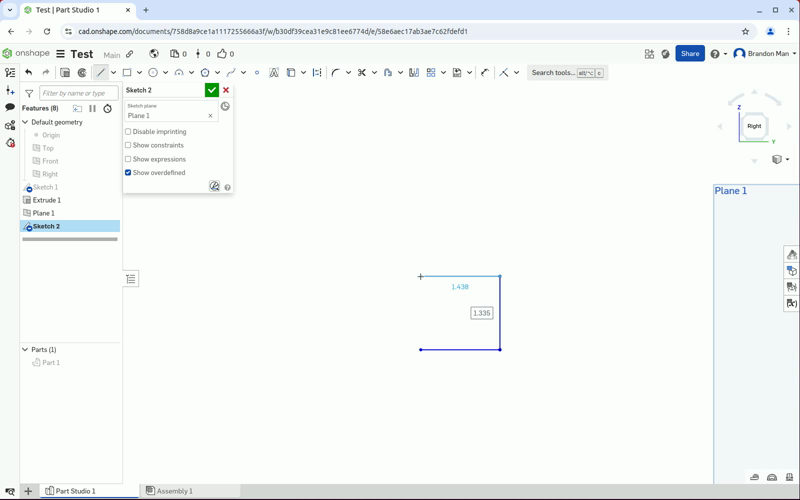
scroll(-6)
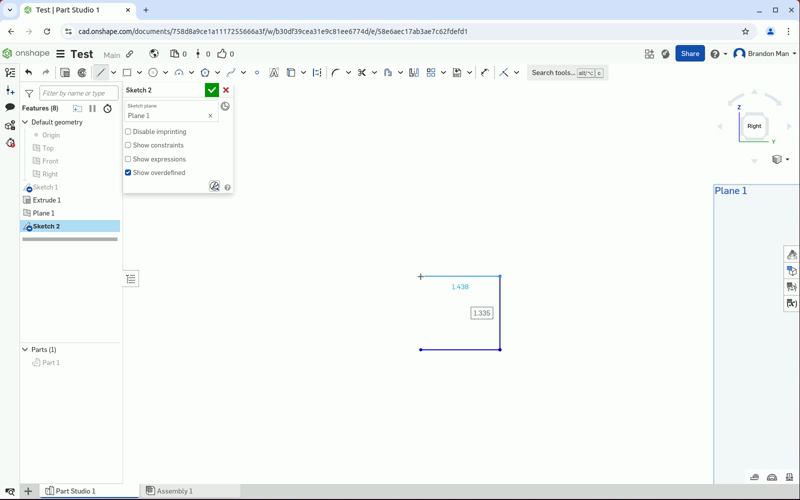
scroll(-6)
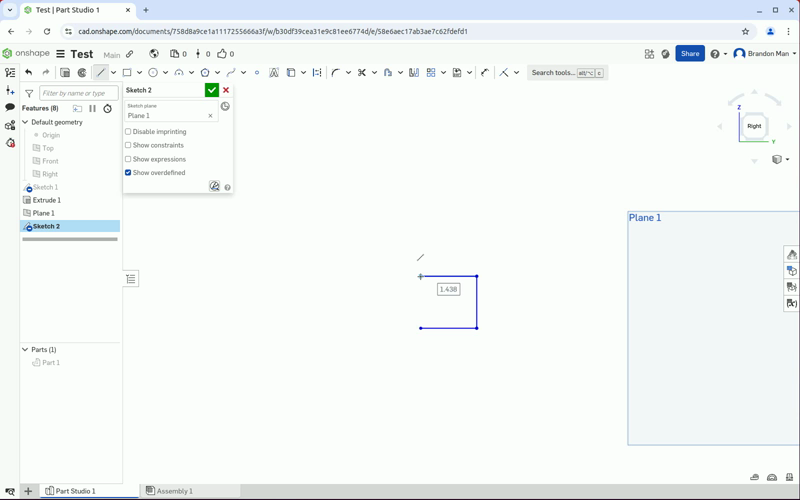
scroll(-6)
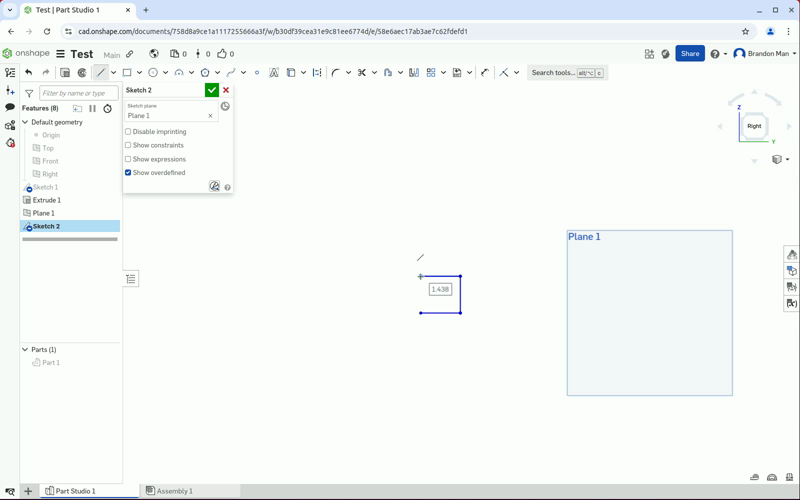
scroll(-6)
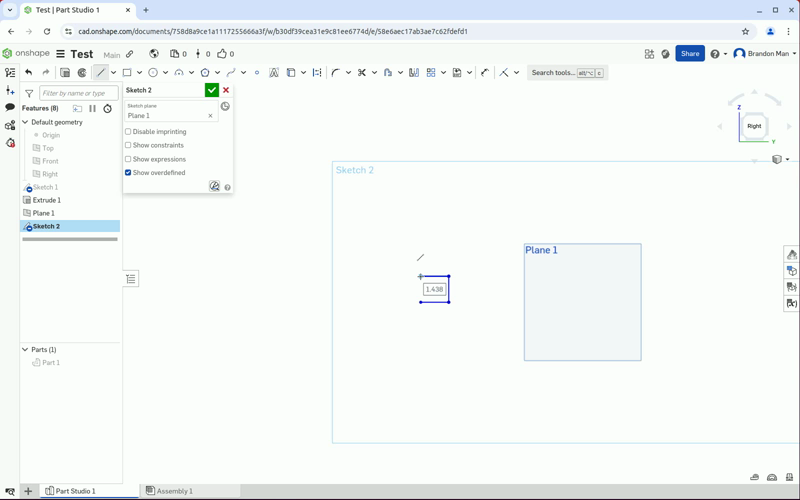
scroll(-6)
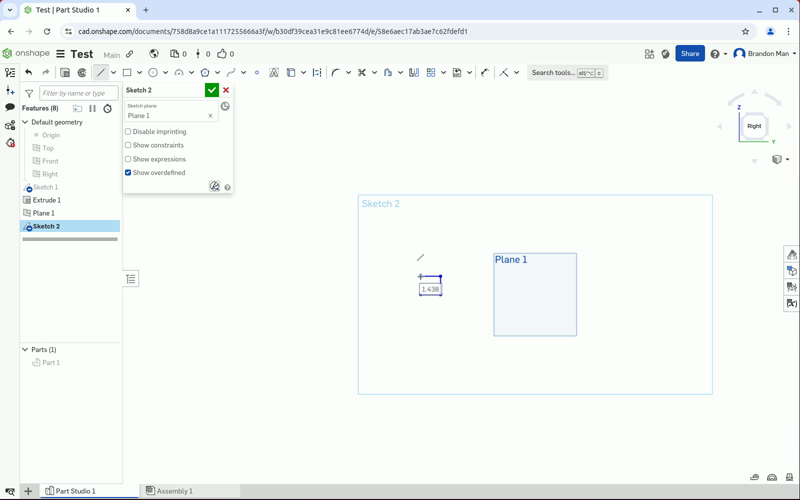
scroll(-6)
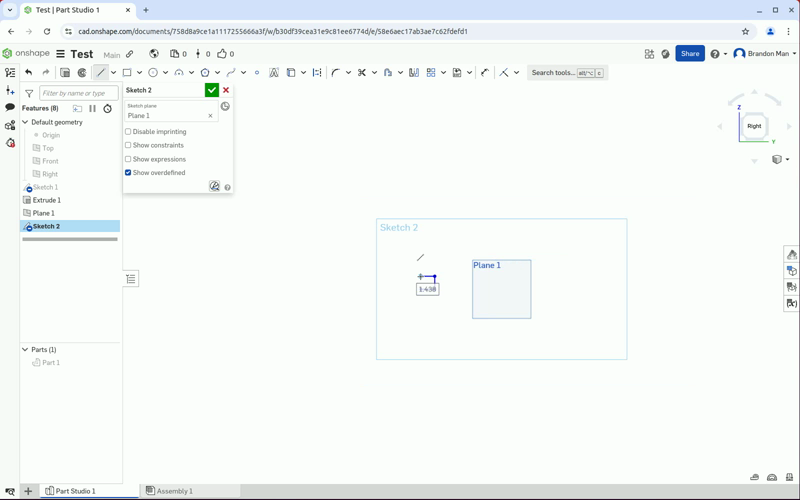
scroll(-6)
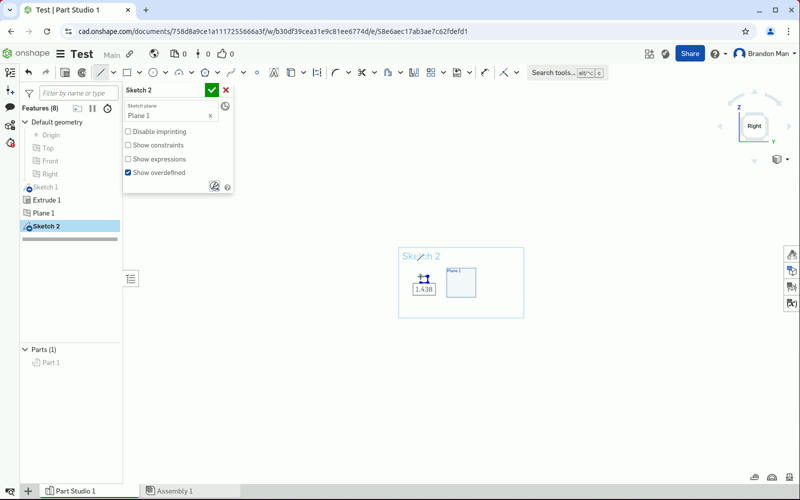
key_up(shift)
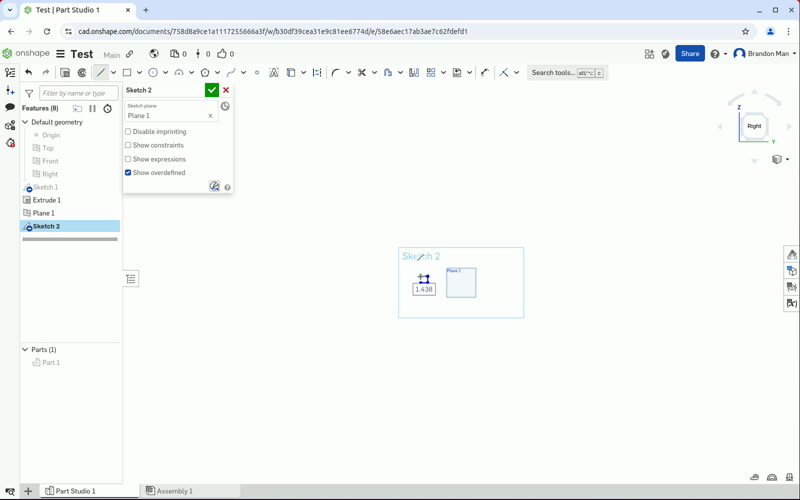
mouse_move(450, 276)
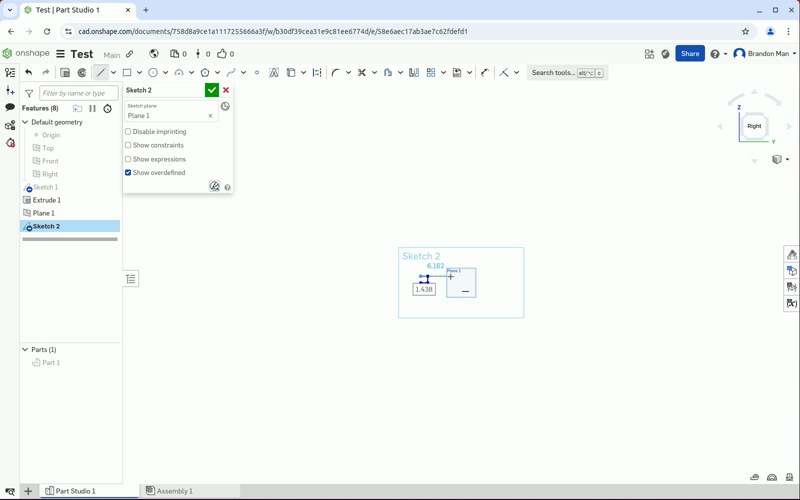
key_down(shift)
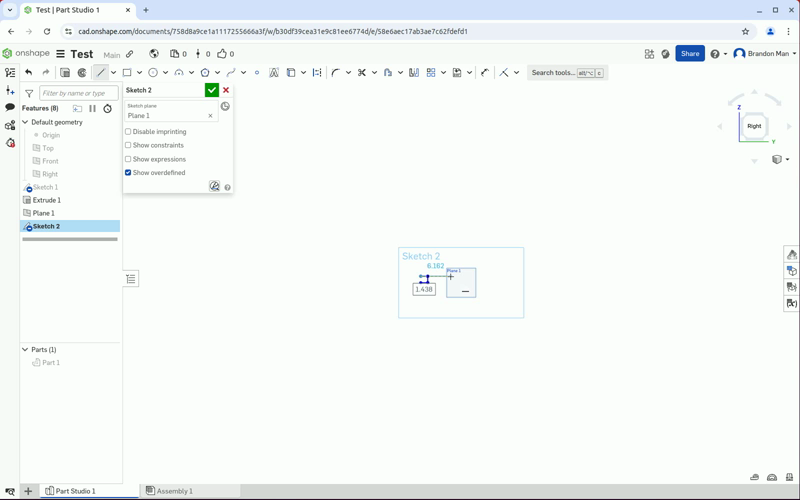
mouse_move(420, 282)
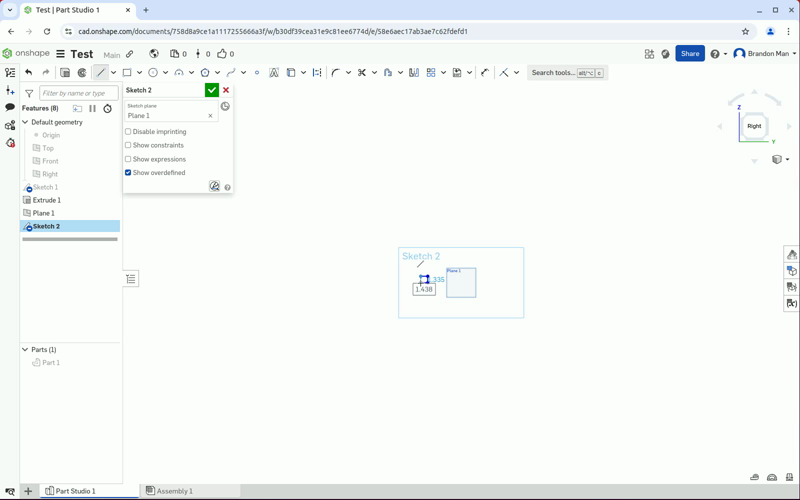
scroll(6)
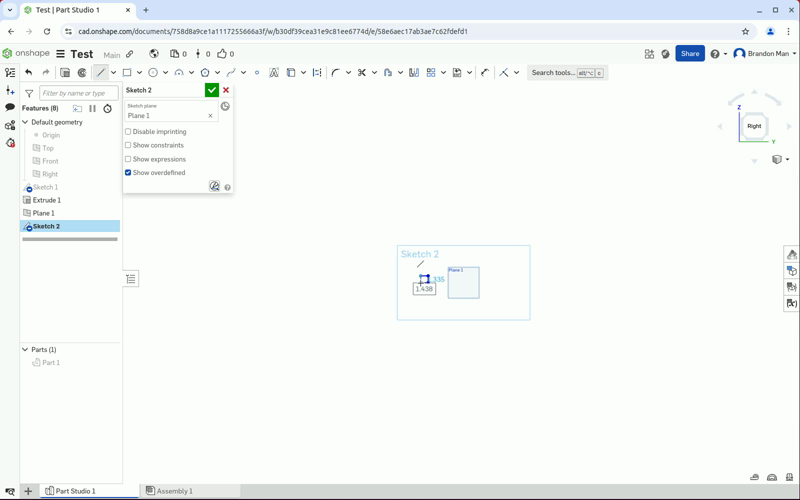
scroll(6)
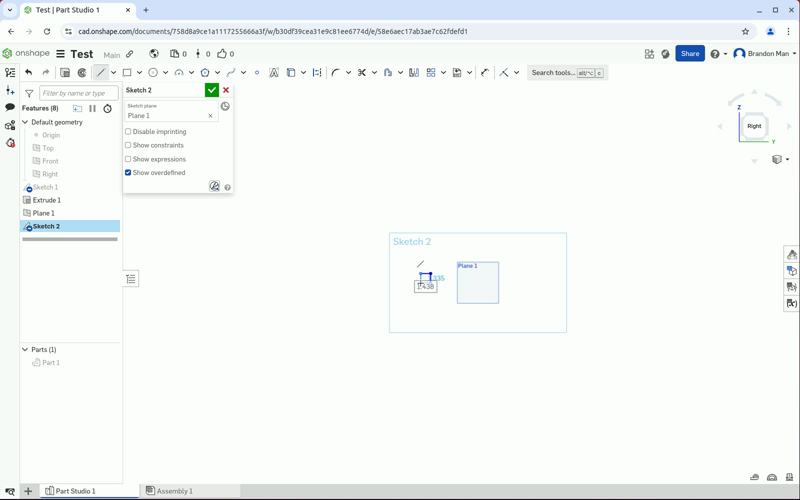
scroll(6)
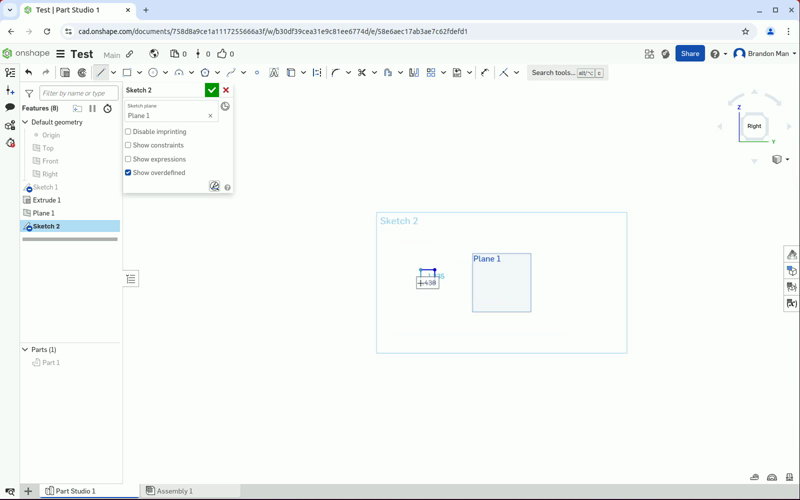
scroll(6)
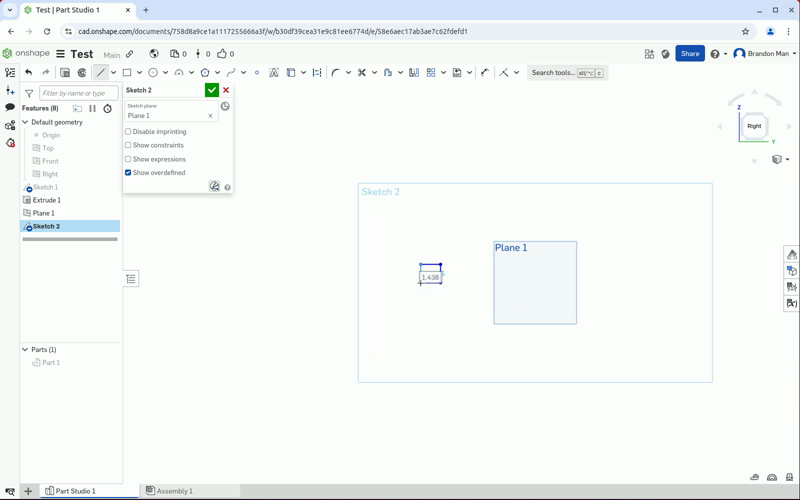
scroll(6)
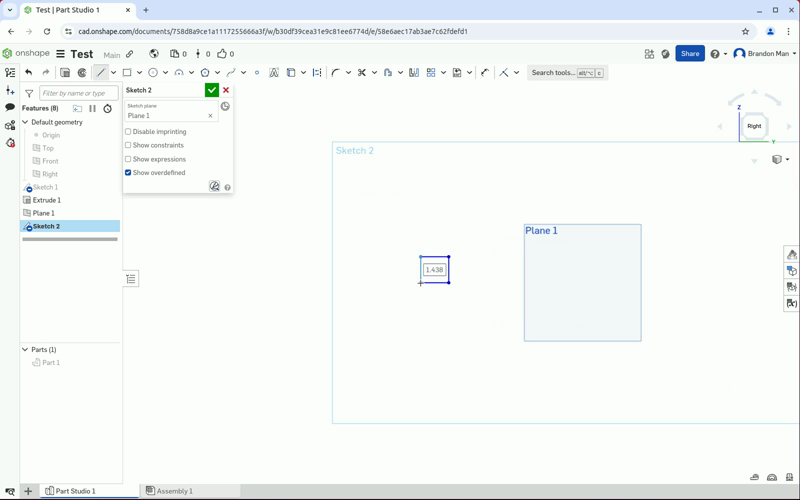
scroll(6)
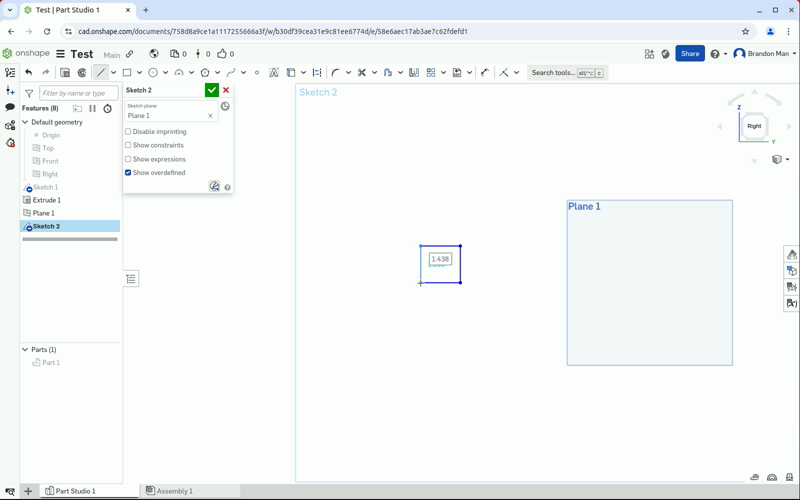
scroll(6)
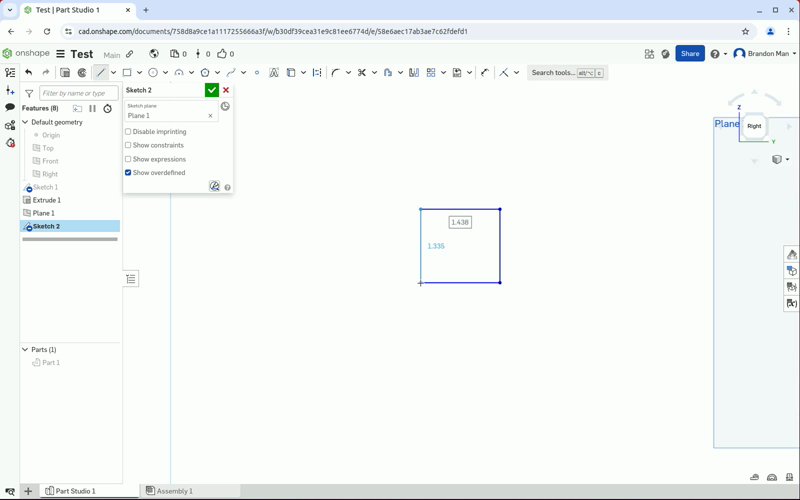
key_up(shift)
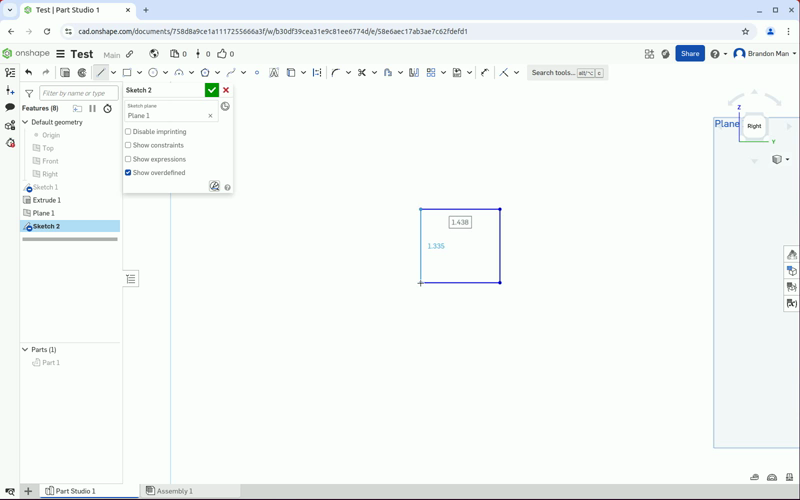
click(420, 282)
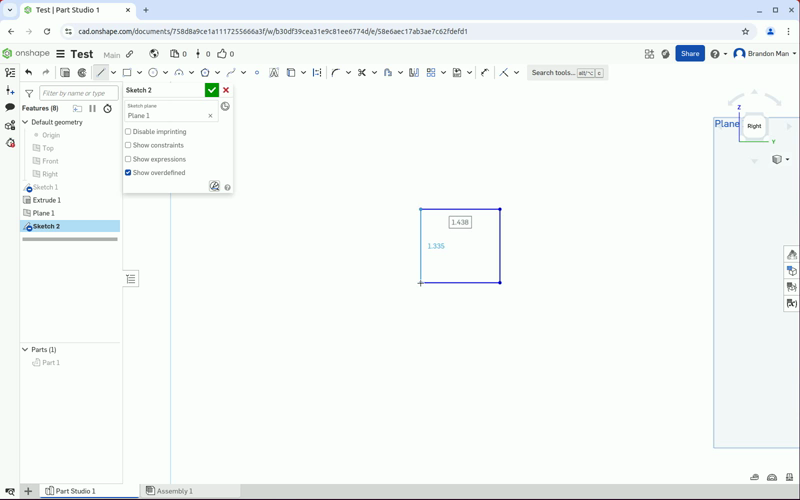
scroll(-6)
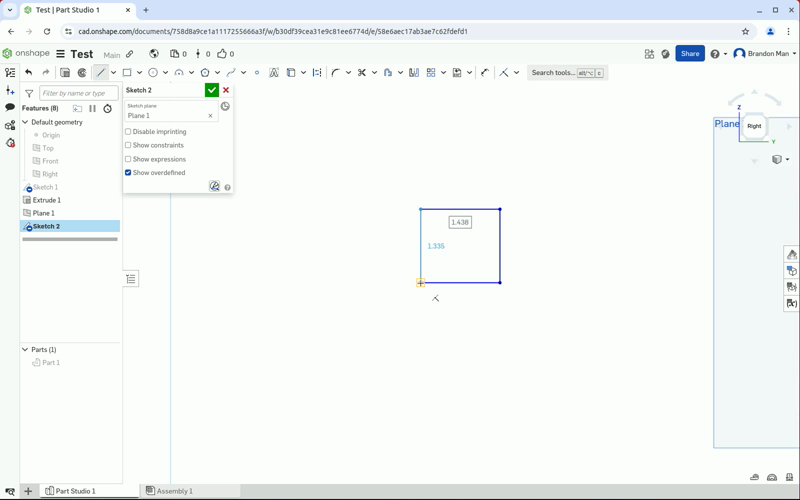
scroll(-6)
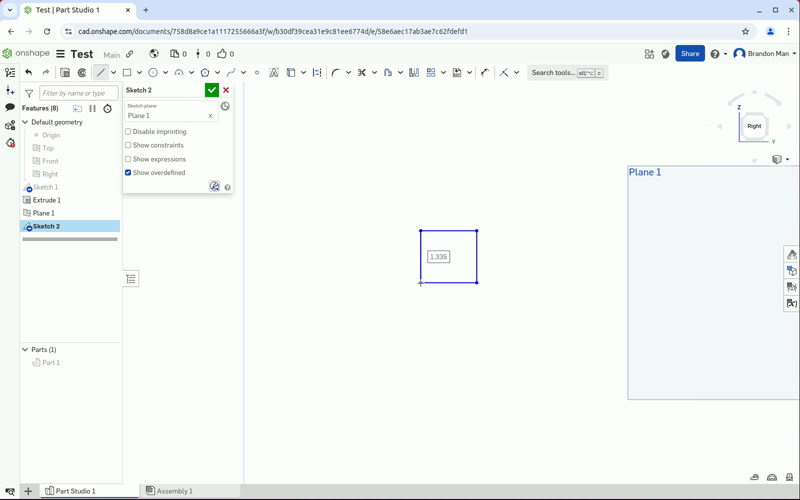
scroll(-6)
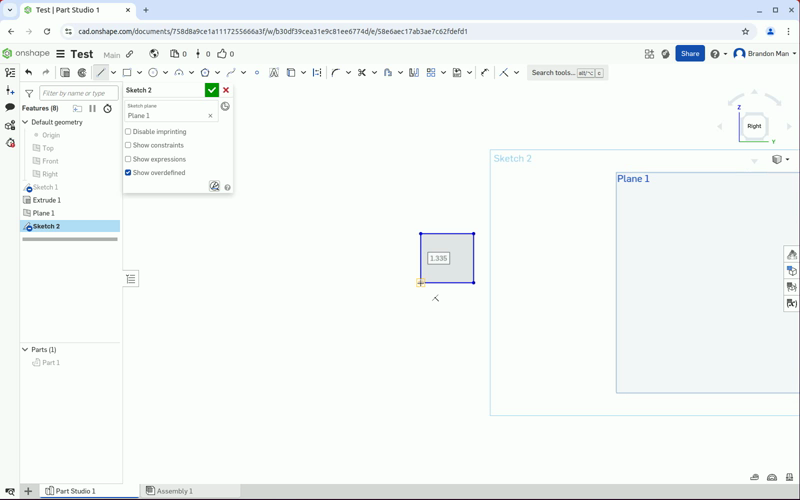
scroll(-6)
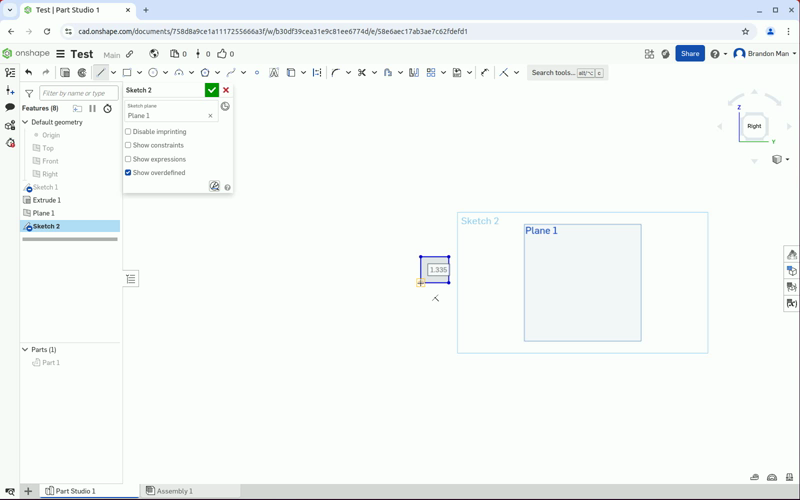
scroll(-6)
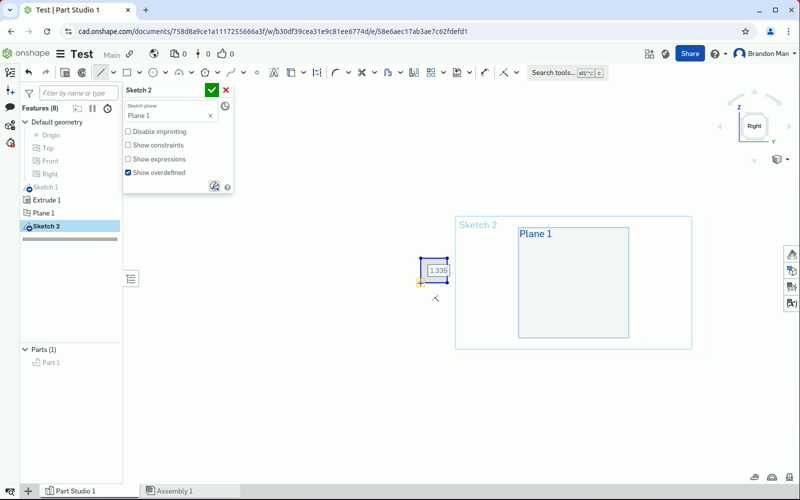
scroll(-6)
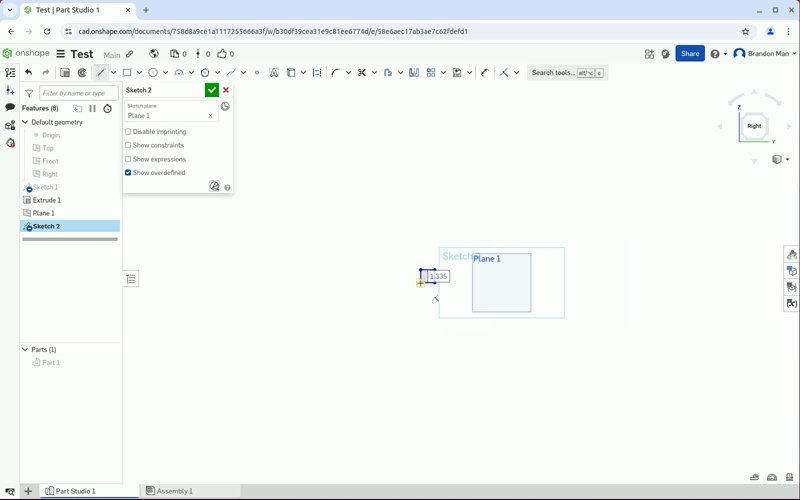
scroll(-6)
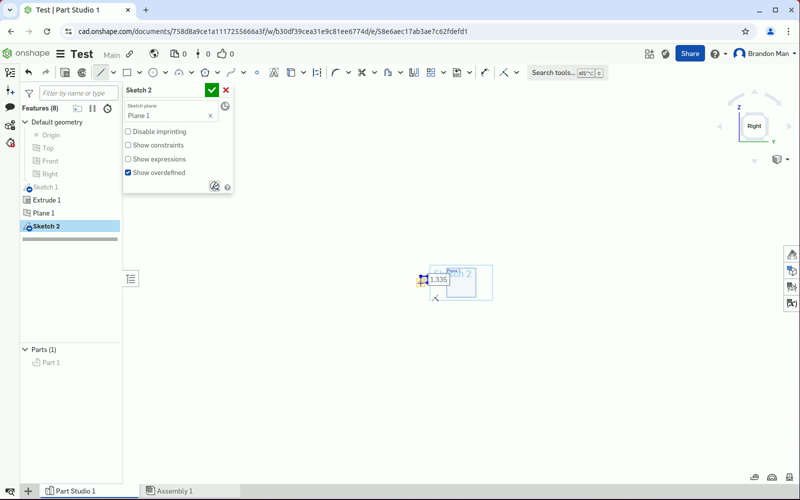
key(esc)
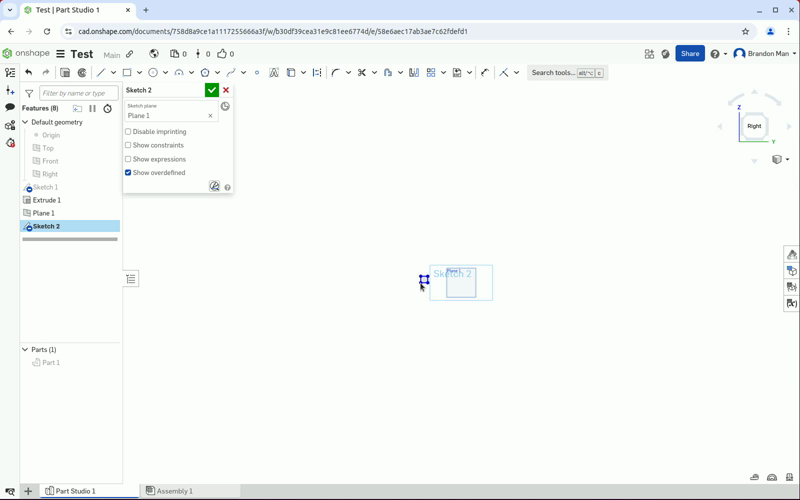
mouse_move(423, 276)
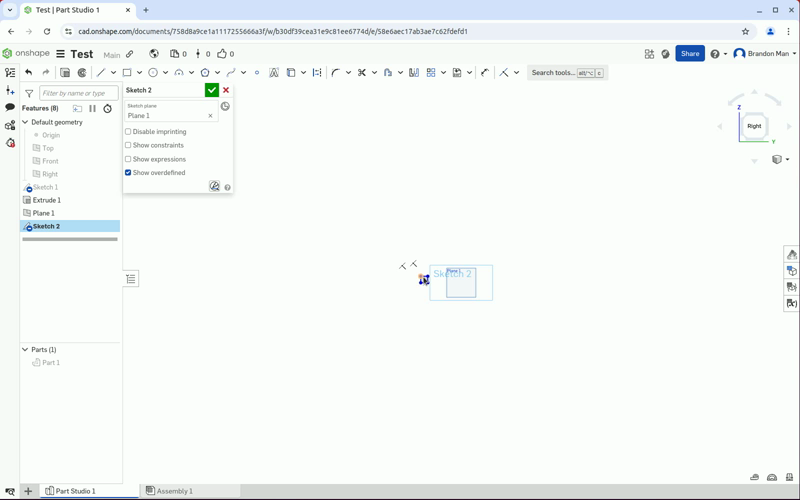
scroll(6)
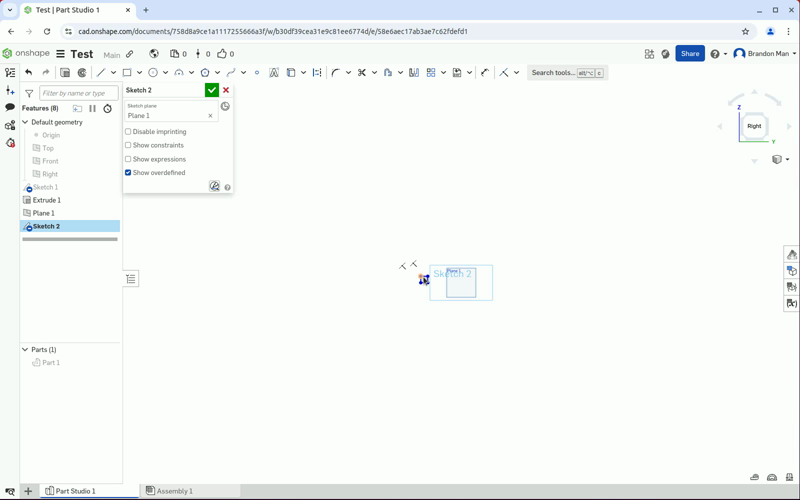
scroll(6)
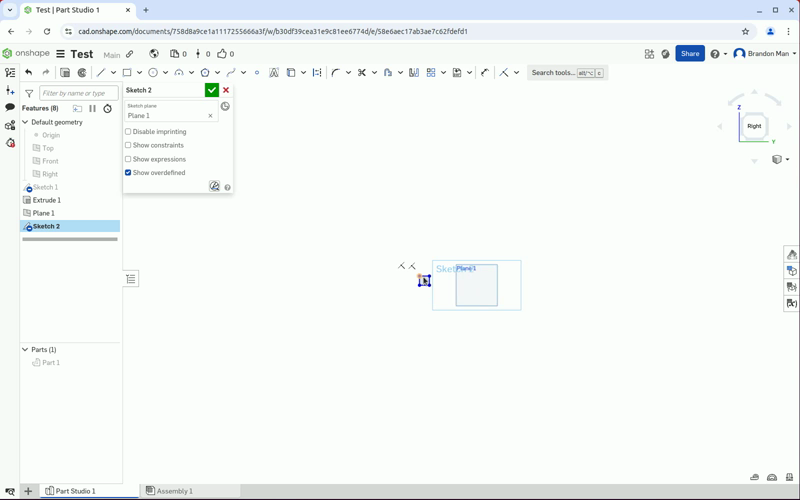
scroll(6)
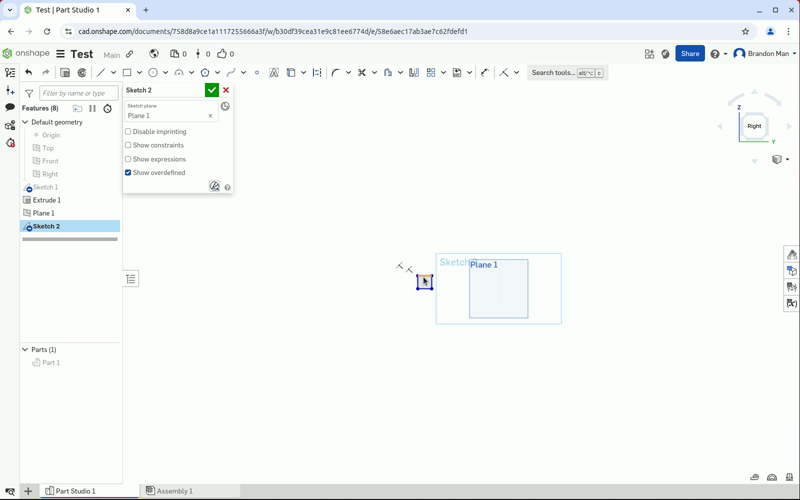
scroll(6)
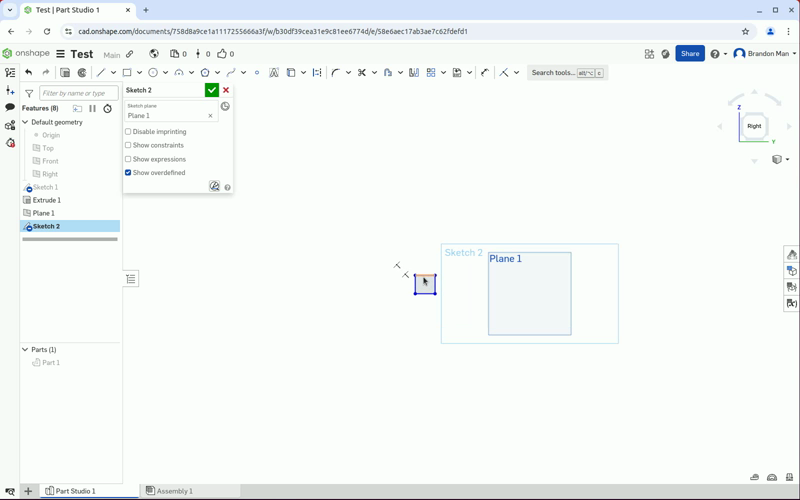
scroll(6)
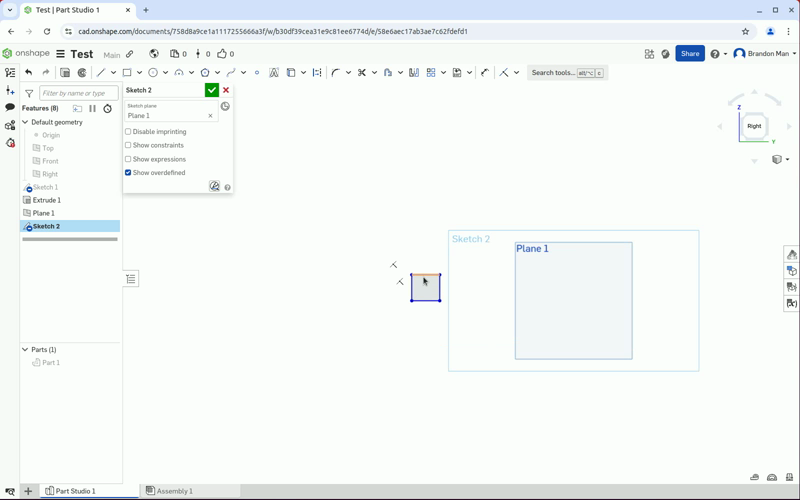
scroll(6)
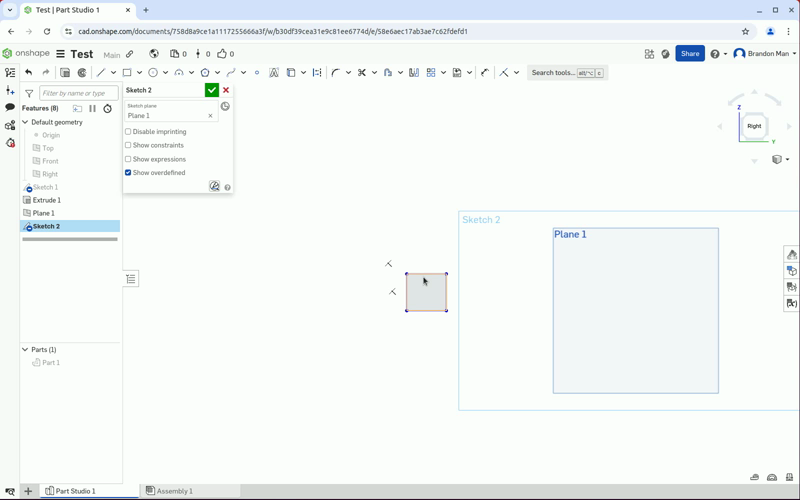
scroll(6)
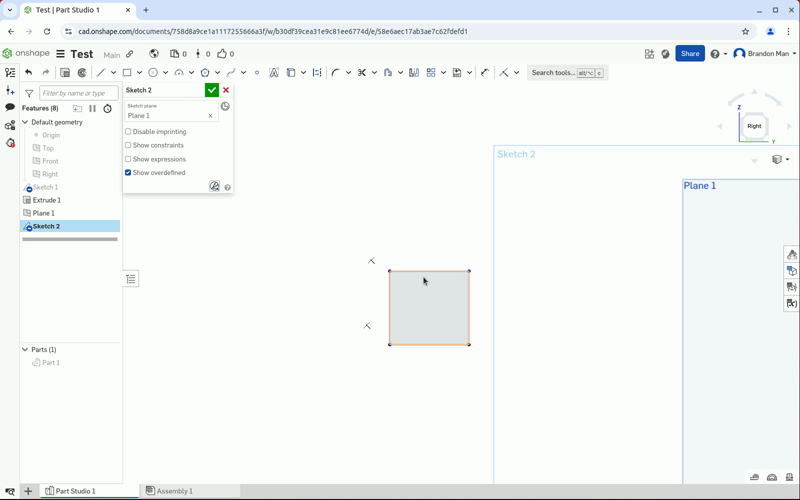
click(423, 276)
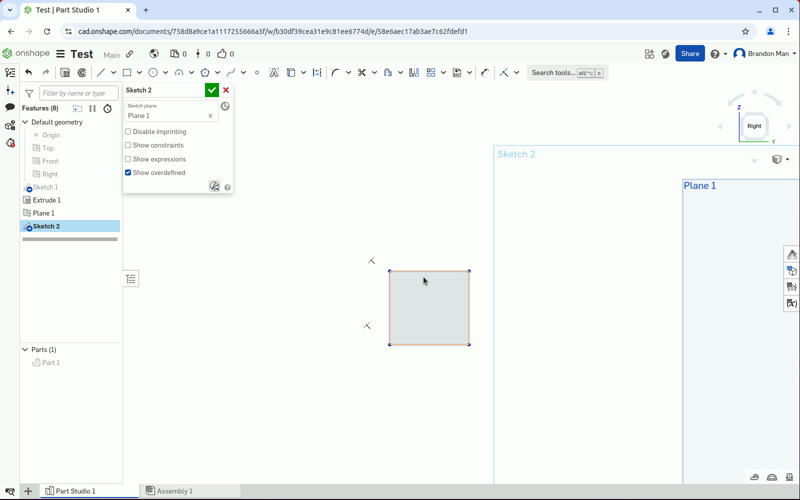
scroll(-6)
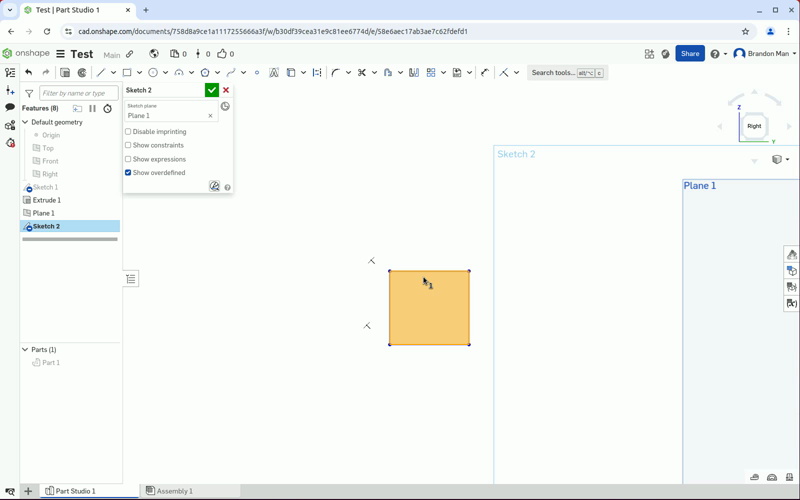
scroll(-6)
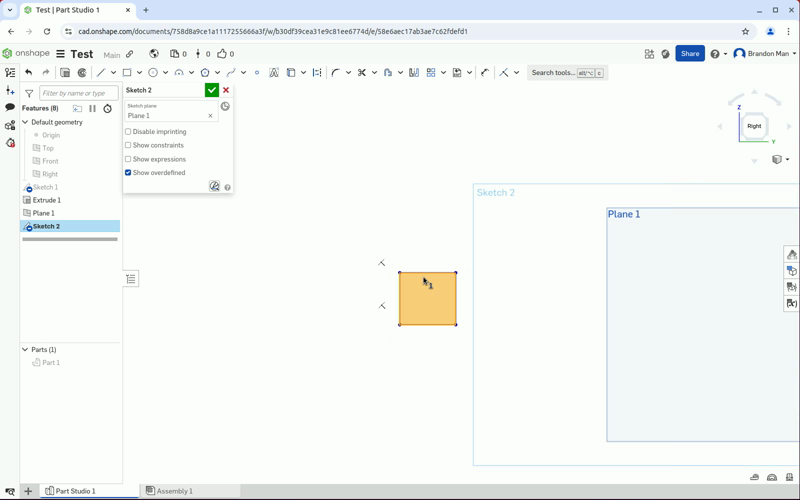
scroll(-6)
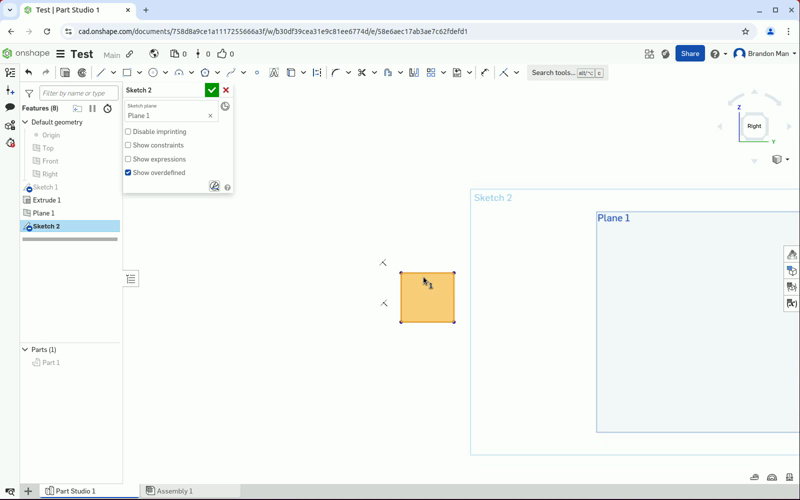
scroll(-6)
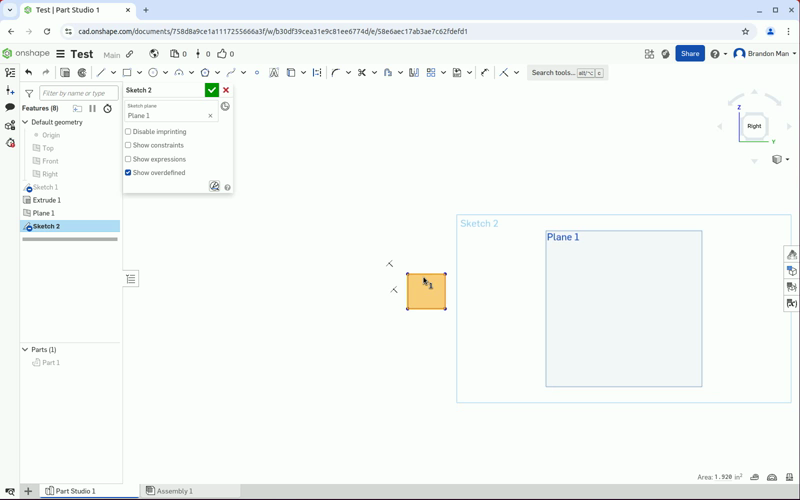
scroll(-6)
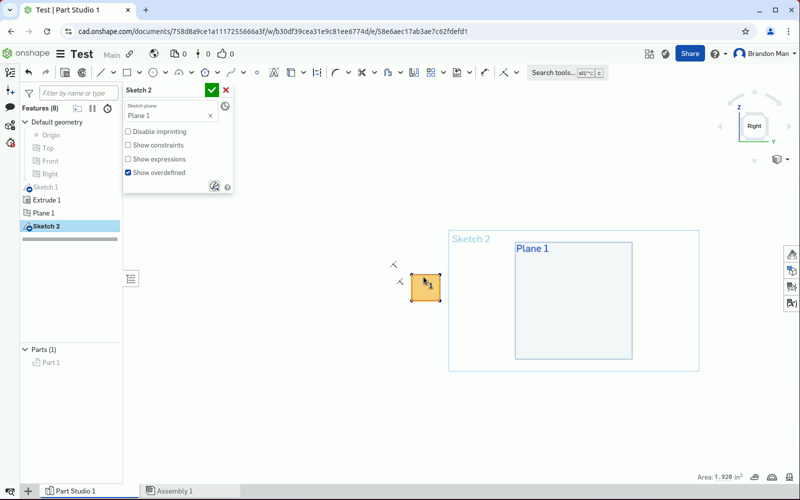
scroll(-6)
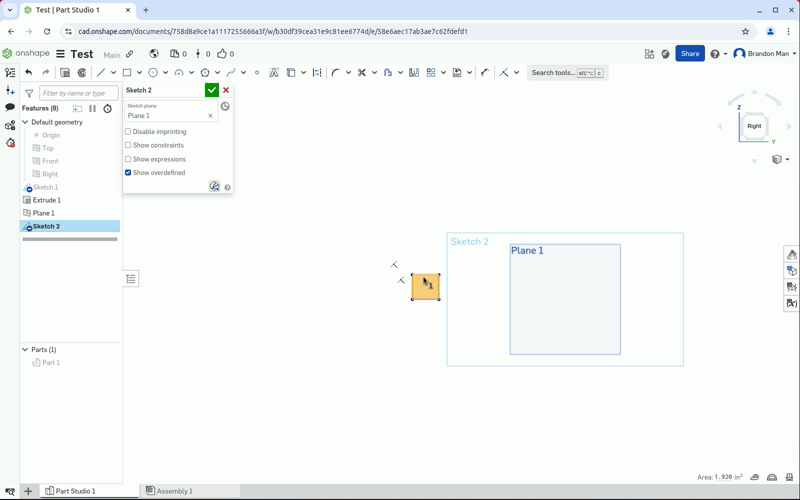
scroll(-6)
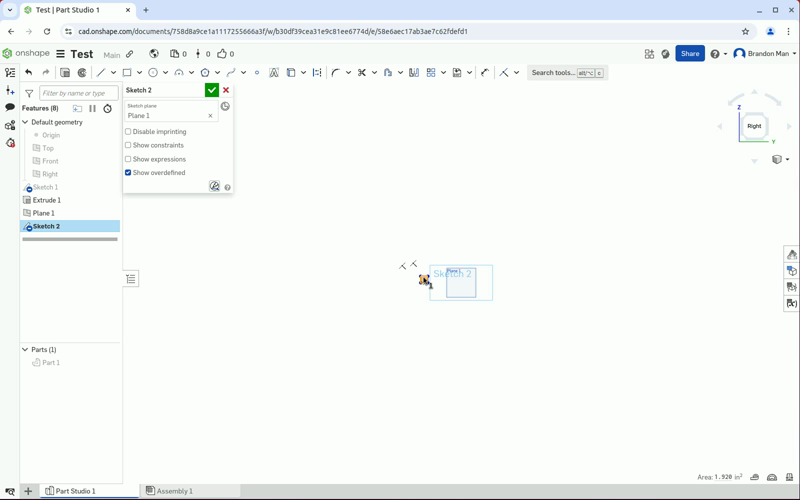
mouse_move(73, 352)
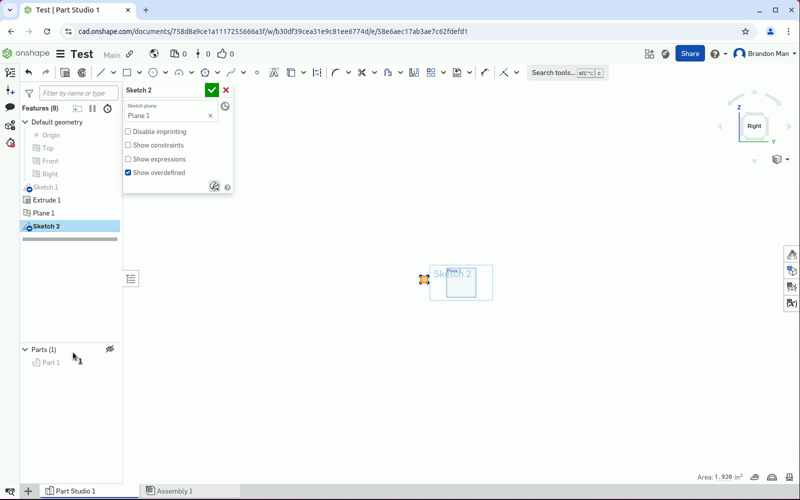
key(shift+y)
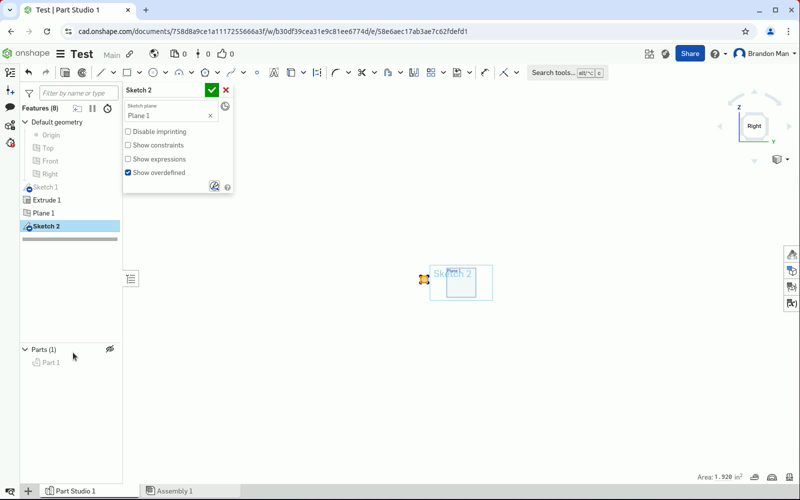
key(shift+e)
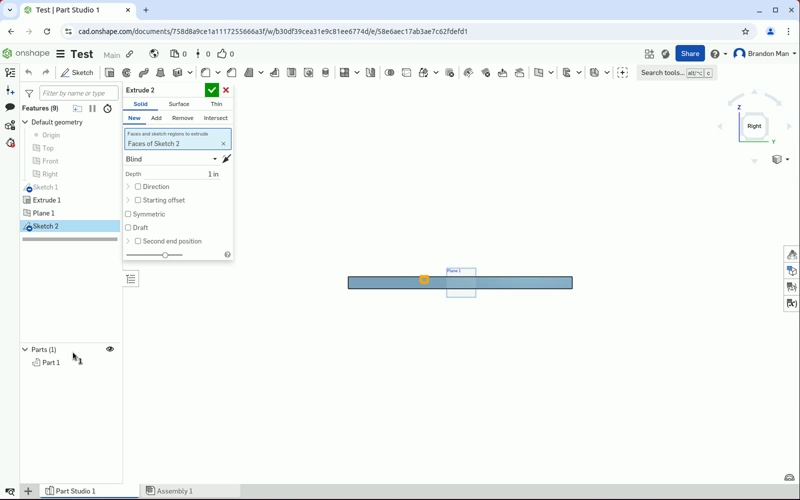
mouse_move(143, 106)
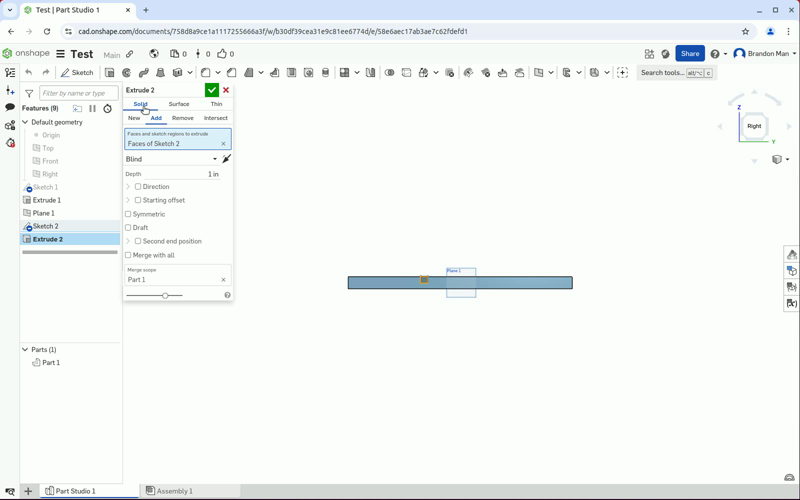
click(143, 106)
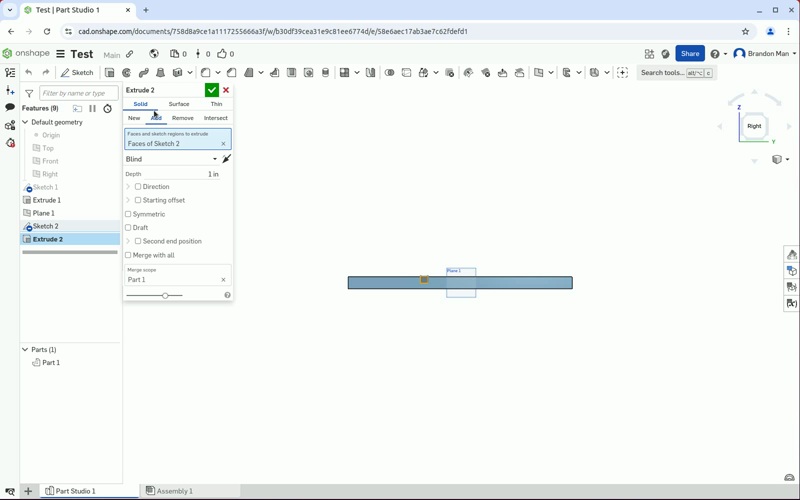
mouse_move(186, 120)
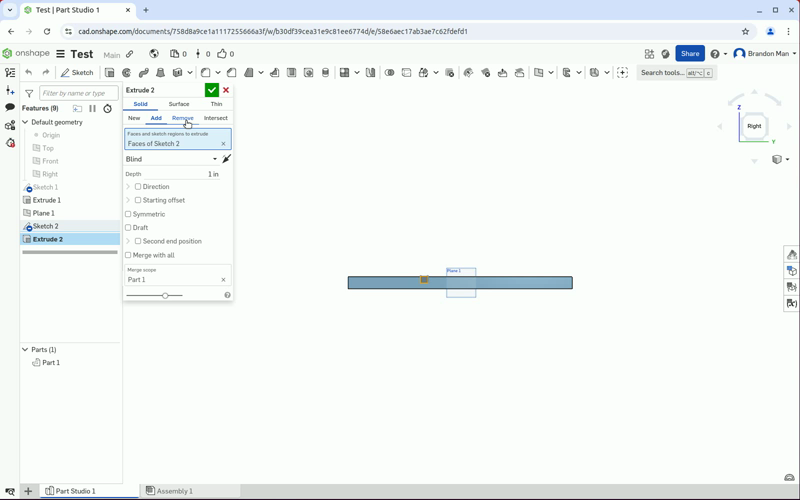
click(186, 120)
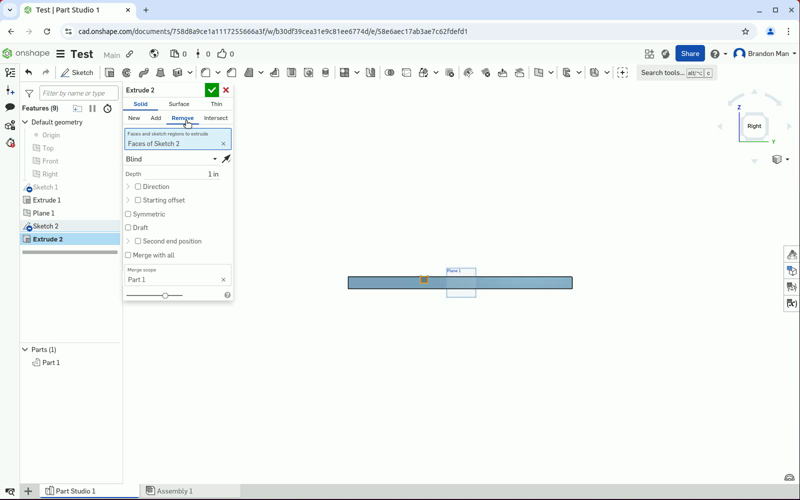
key(tab, 4)
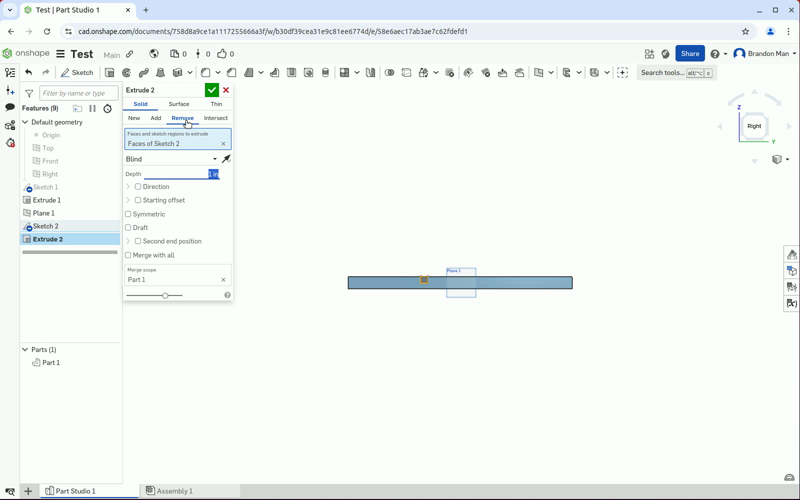
text(1.204)
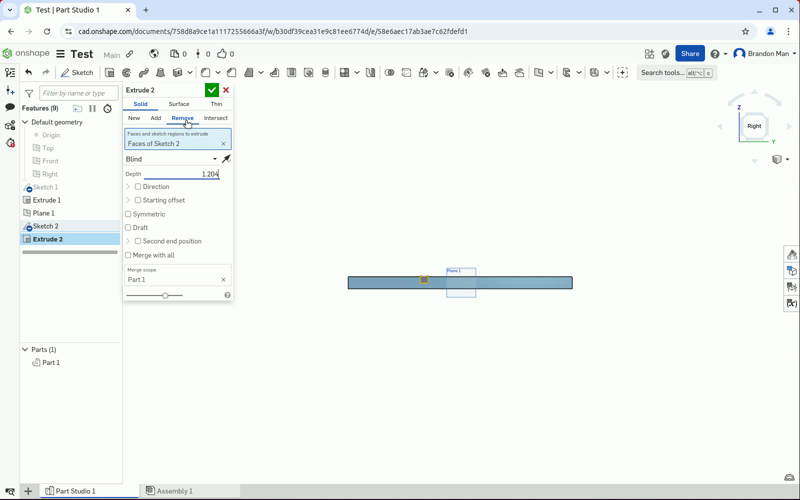
key(tab, 6)
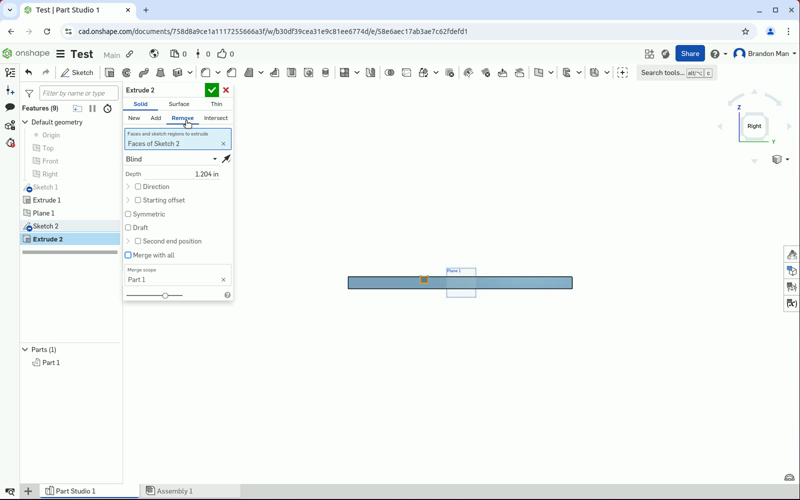
key(space)
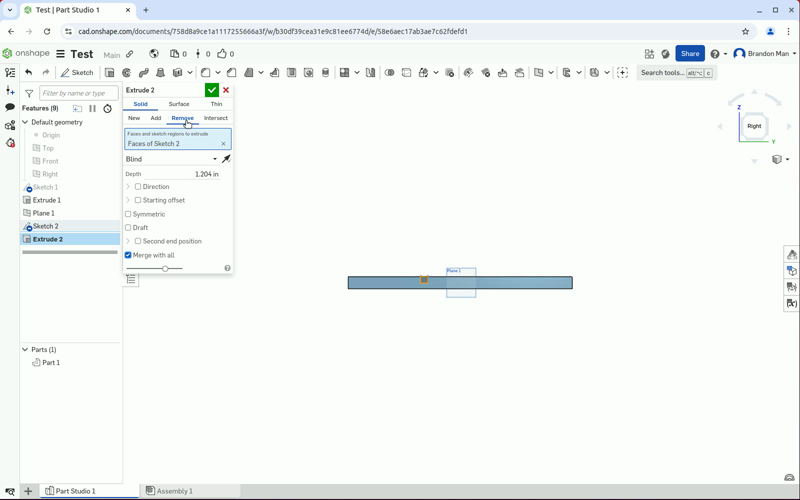
key(enter)
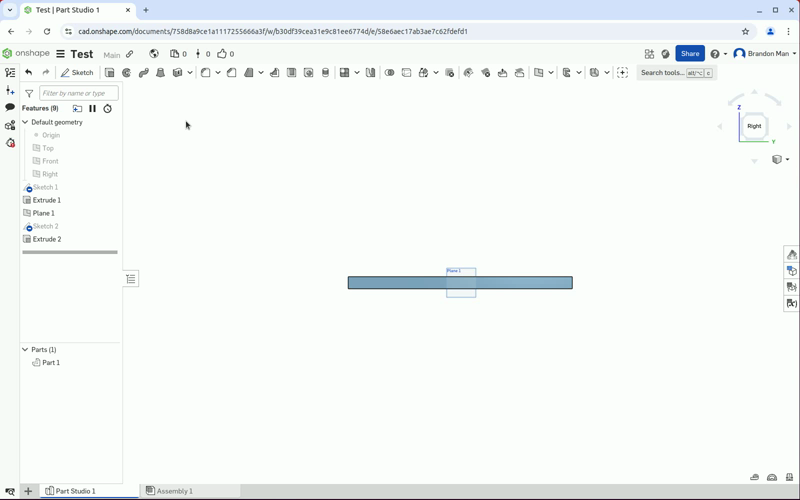
key(shift+h)
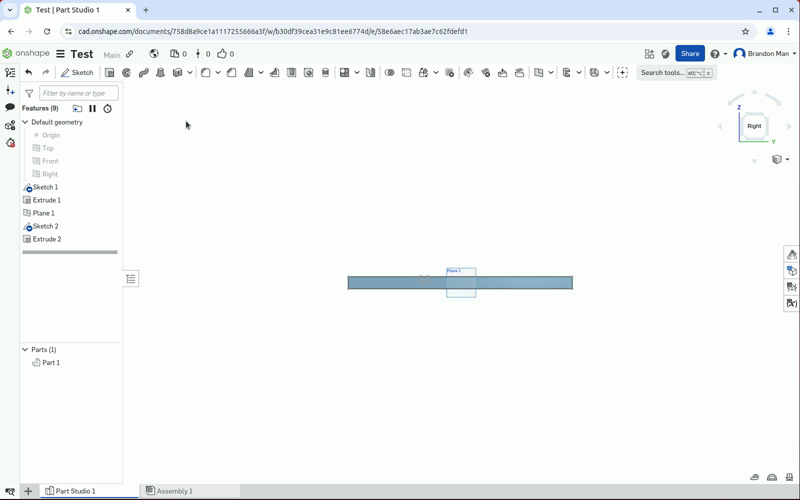
key(shift+h)
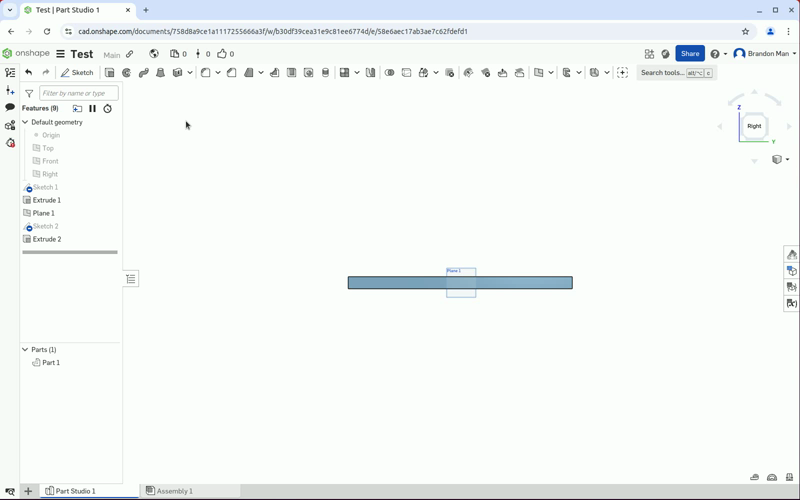
mouse_move(73, 189)
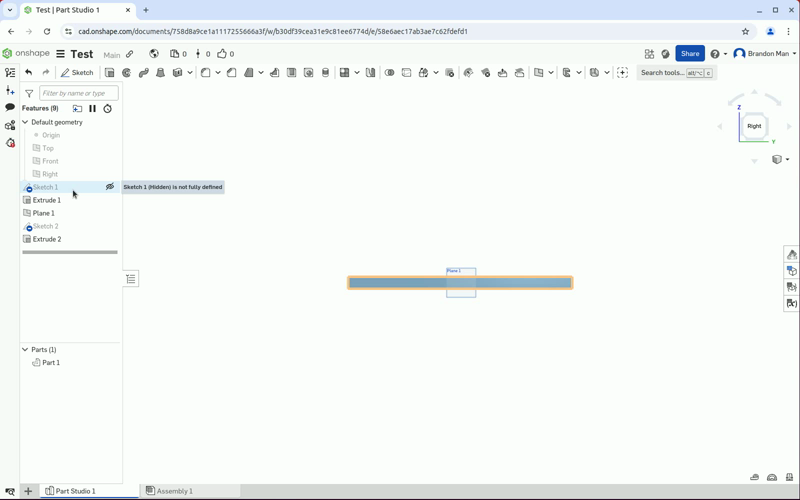
click(73, 189)
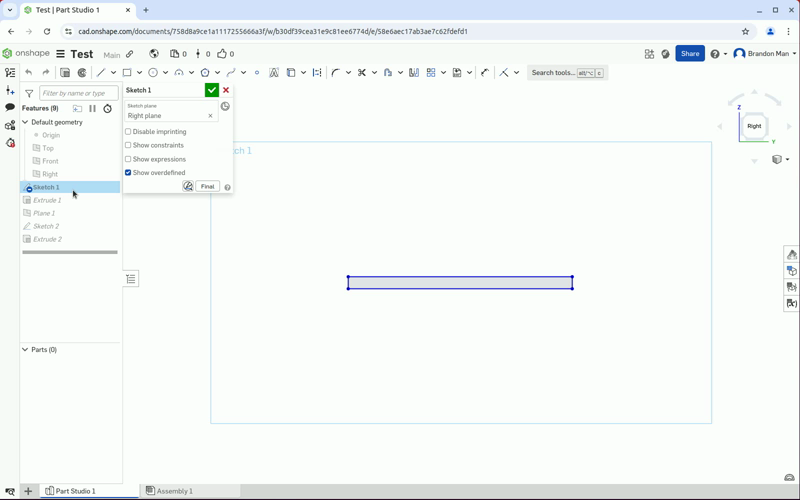
mouse_move(229, 92)
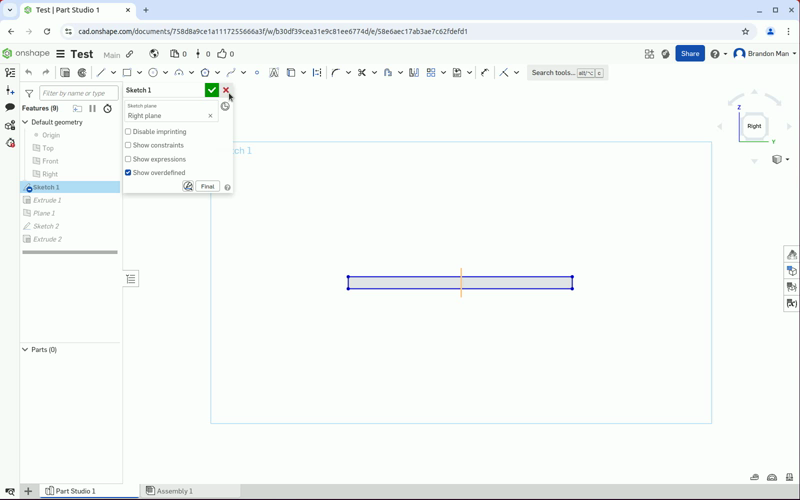
click(229, 92)
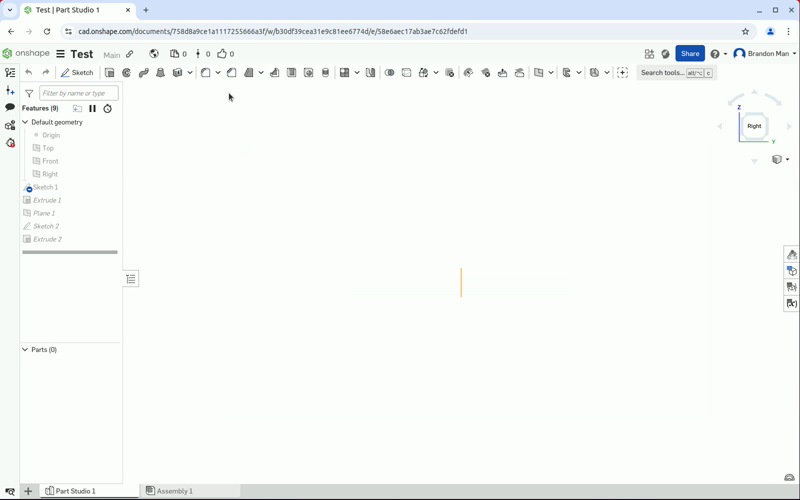
key(shift+s)
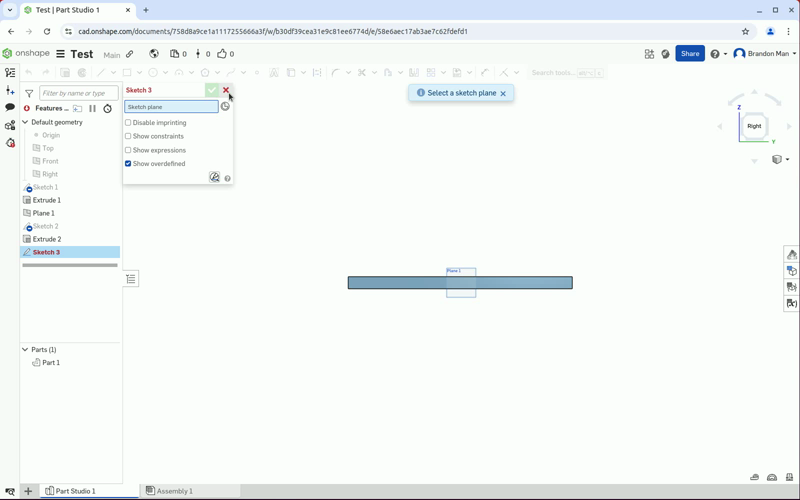
mouse_move(73, 215)
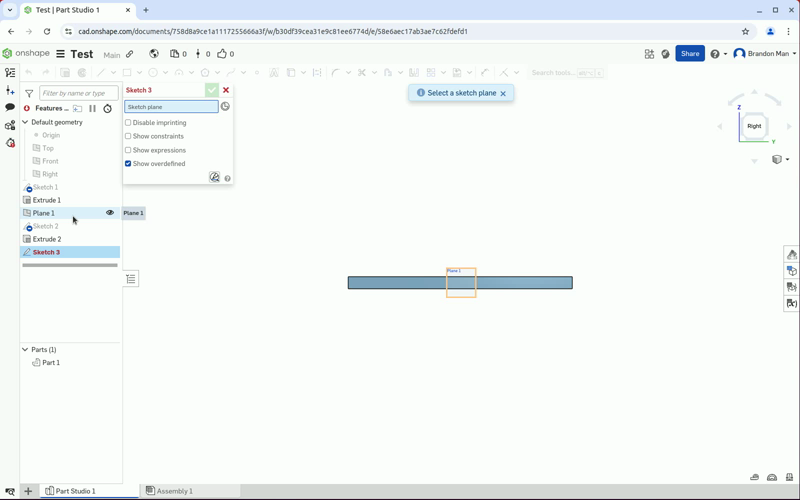
click(73, 215)
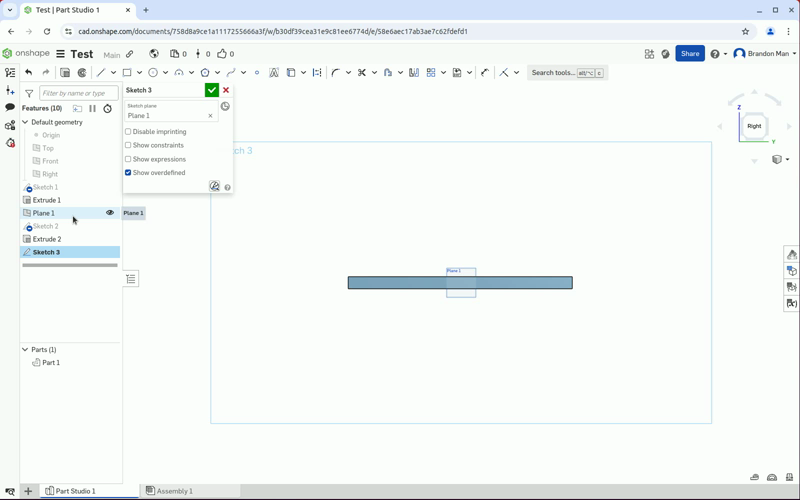
mouse_move(73, 352)
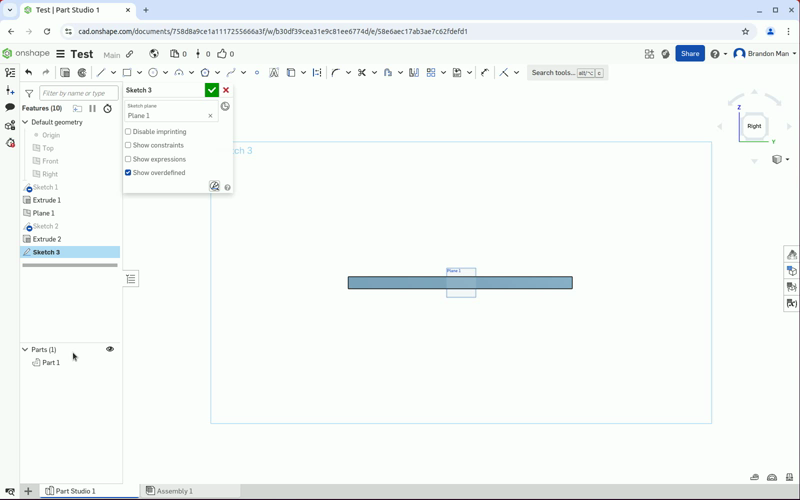
key(y)
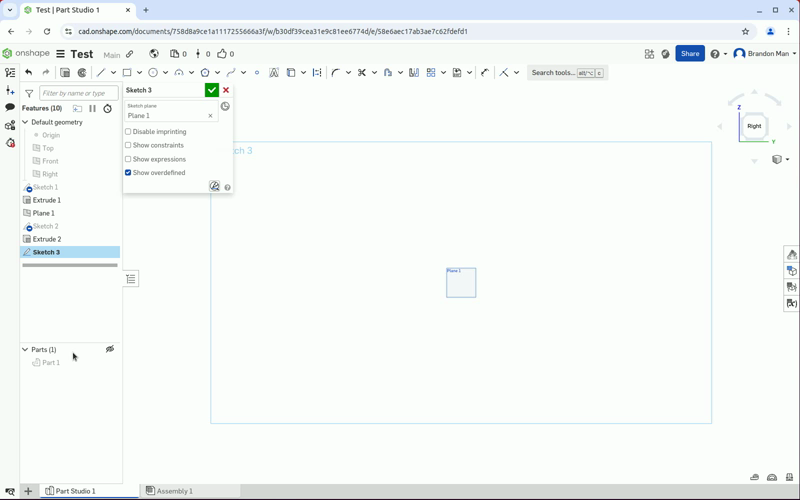
key(l)
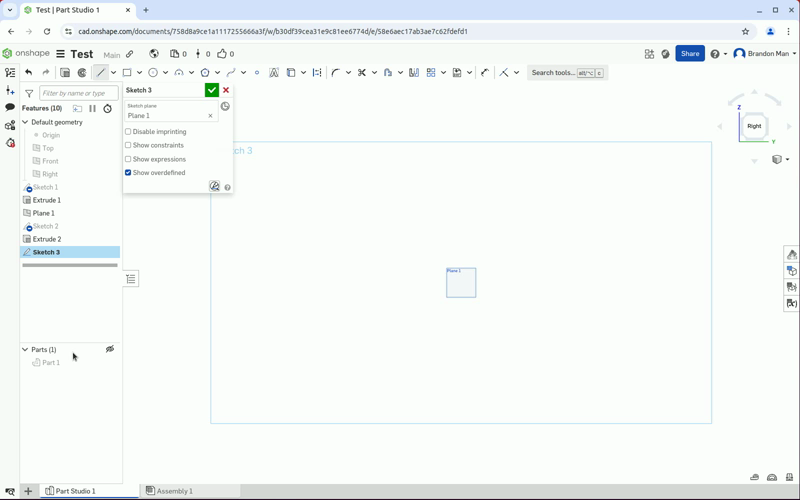
key_down(shift)
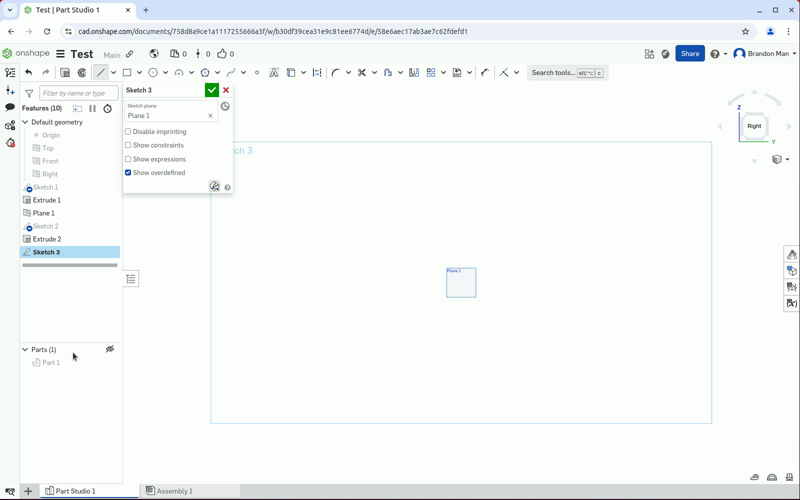
mouse_move(494, 282)
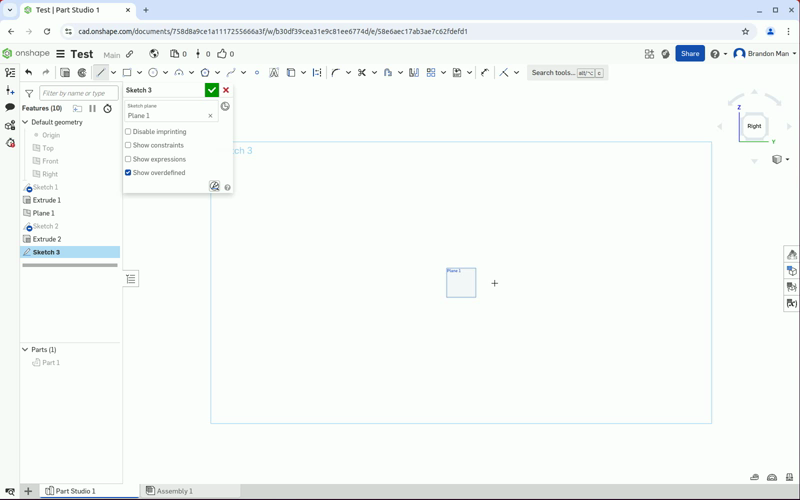
click(494, 282)
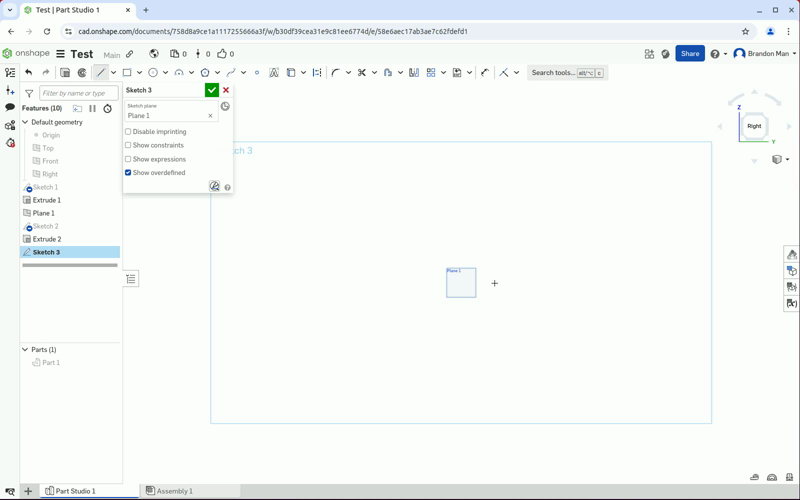
key_up(shift)
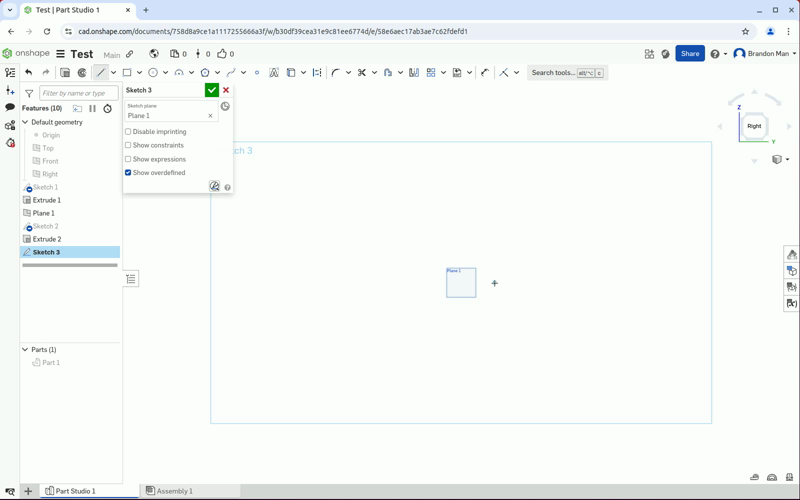
key_down(shift)
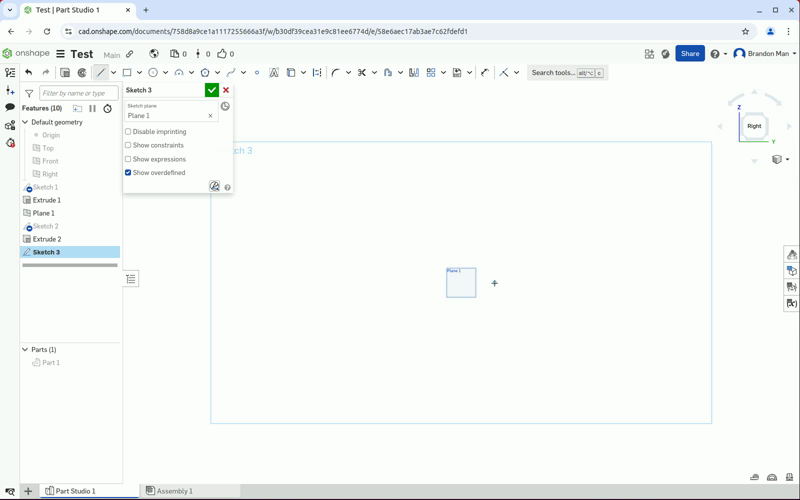
mouse_move(524, 282)
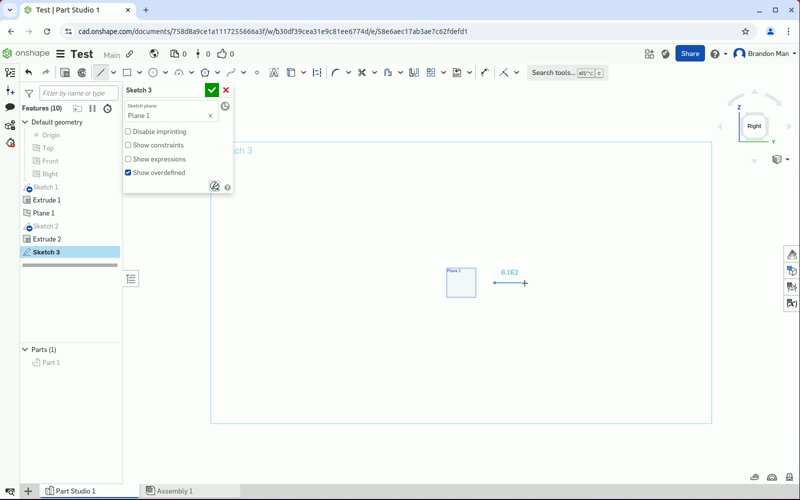
mouse_move(501, 282)
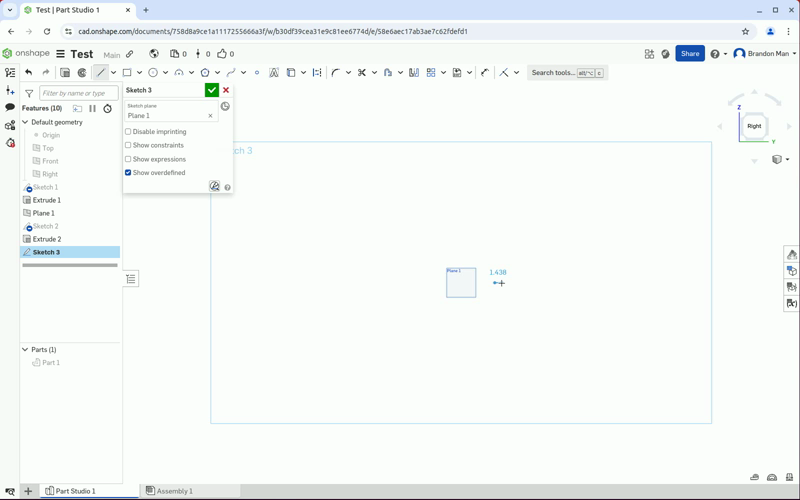
scroll(6)
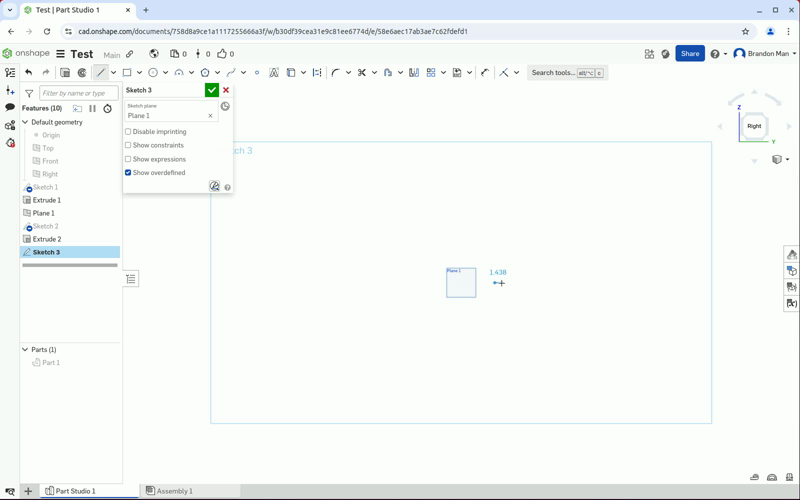
scroll(6)
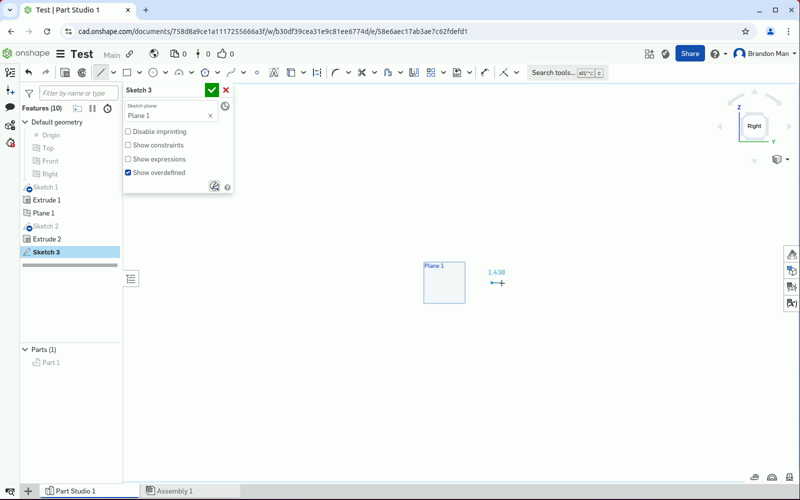
scroll(6)
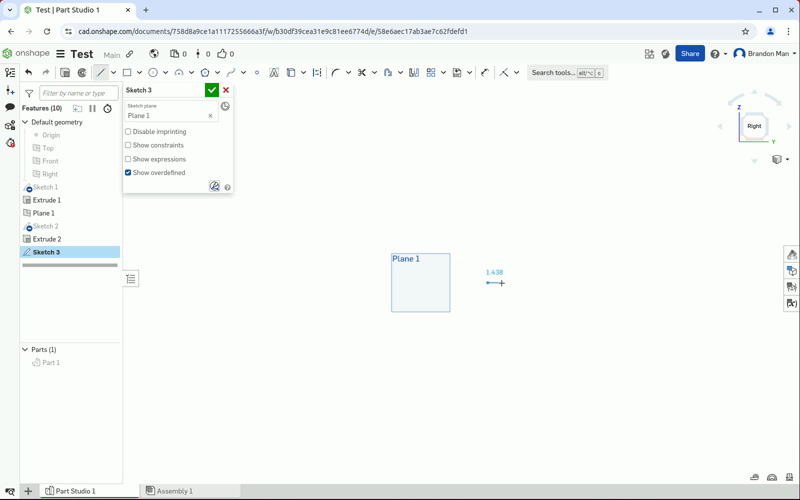
scroll(6)
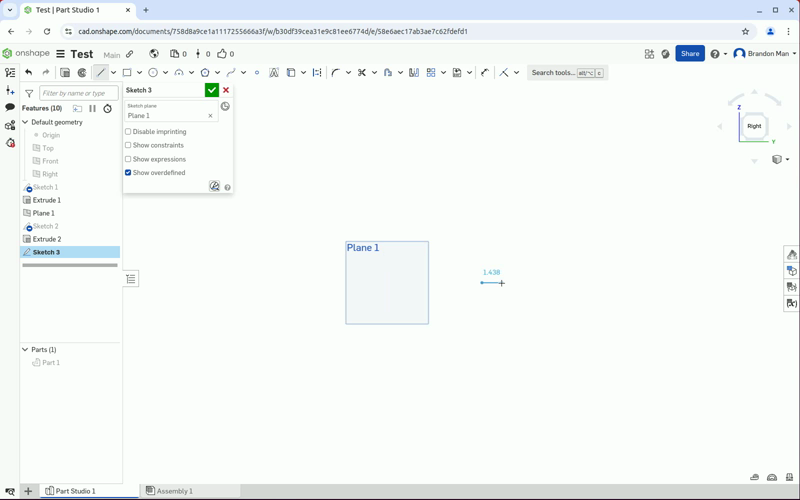
scroll(6)
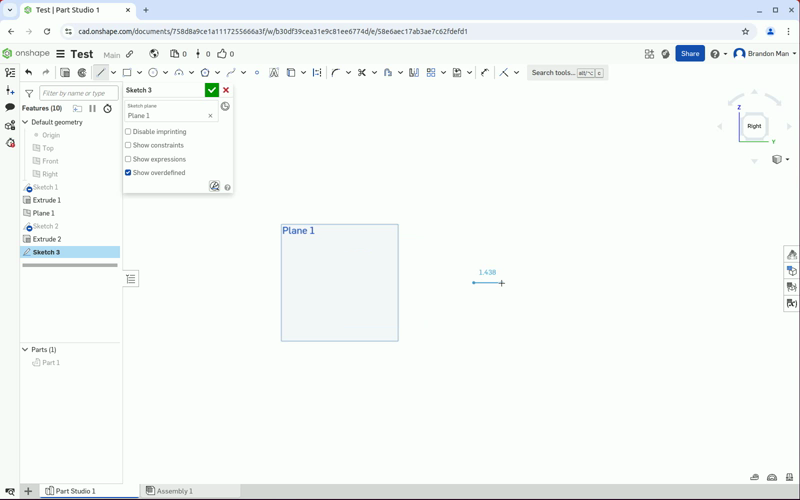
scroll(6)
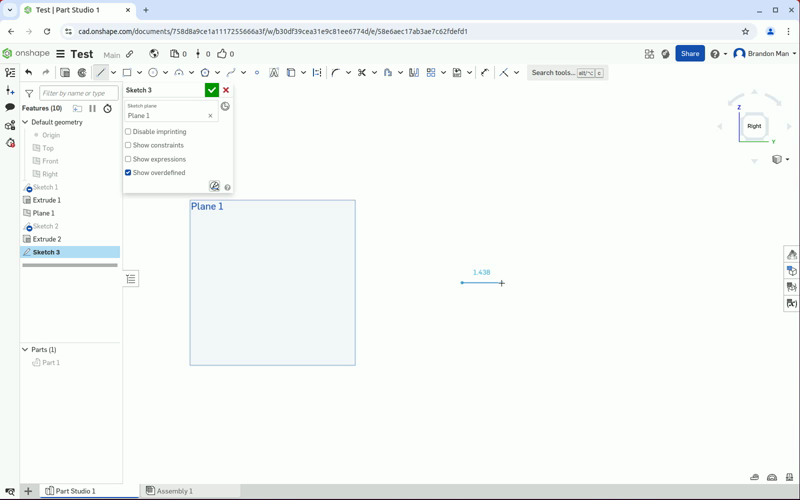
scroll(6)
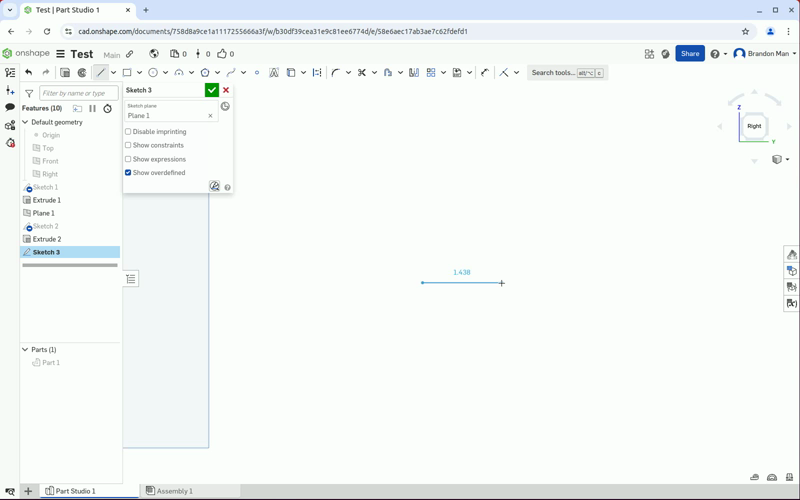
click(501, 282)
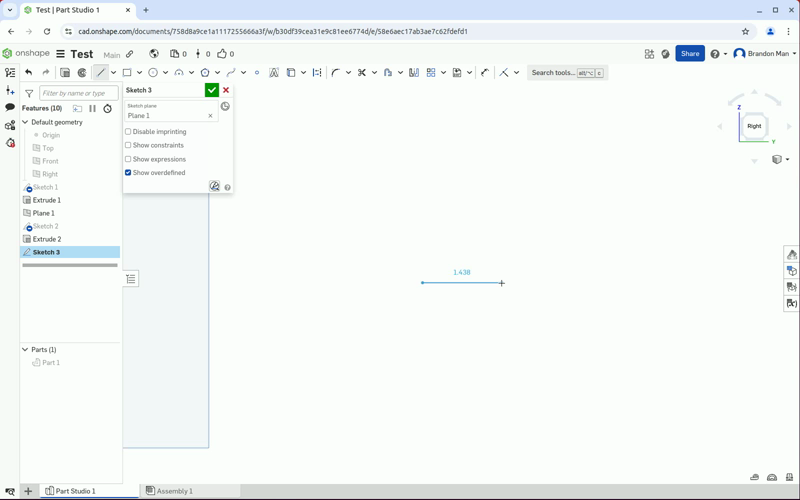
scroll(-6)
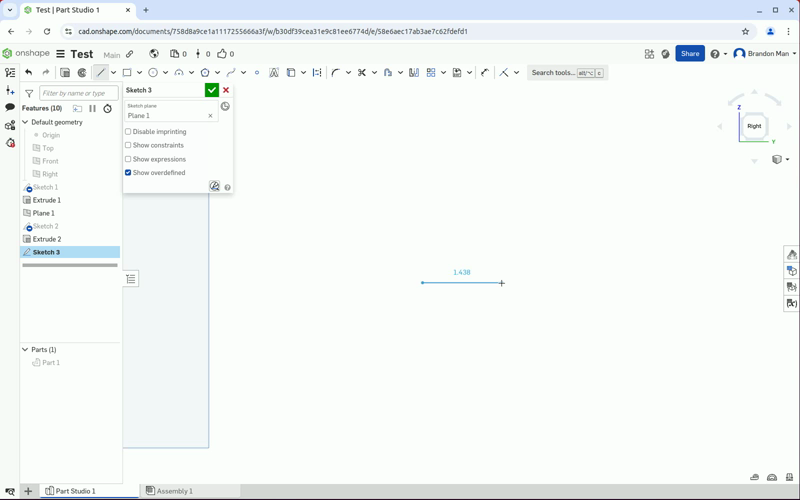
scroll(-6)
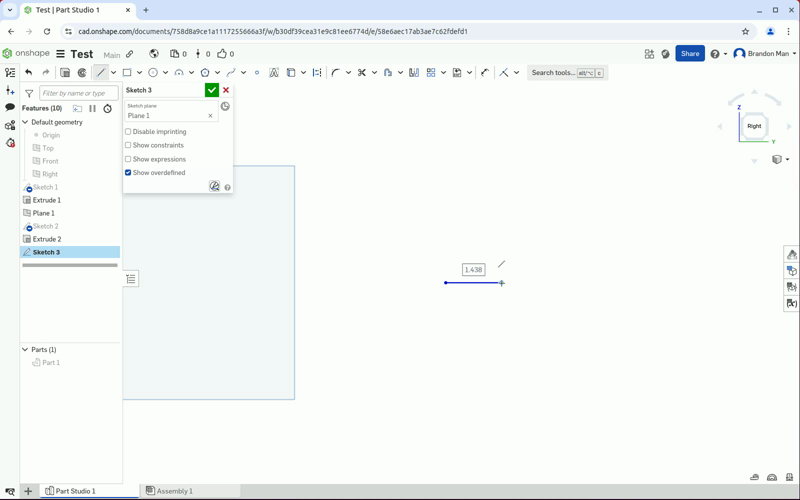
scroll(-6)
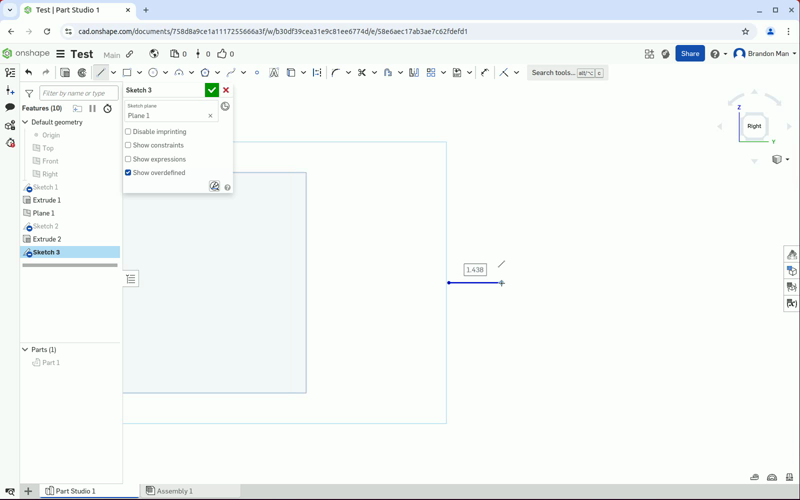
scroll(-6)
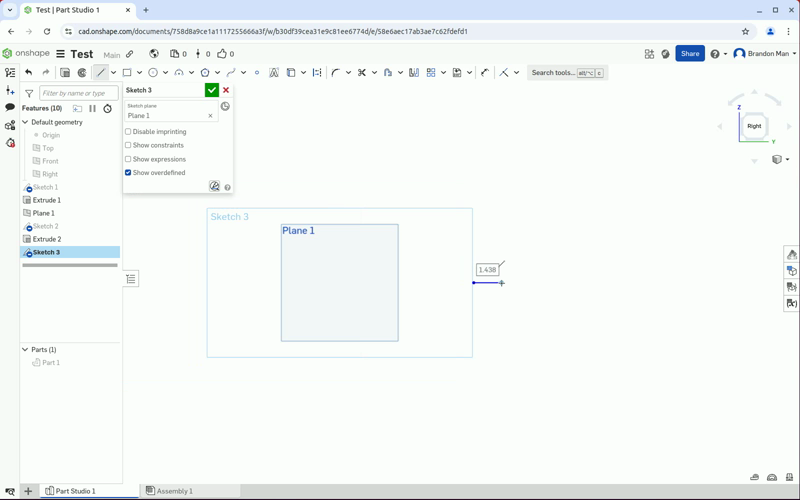
scroll(-6)
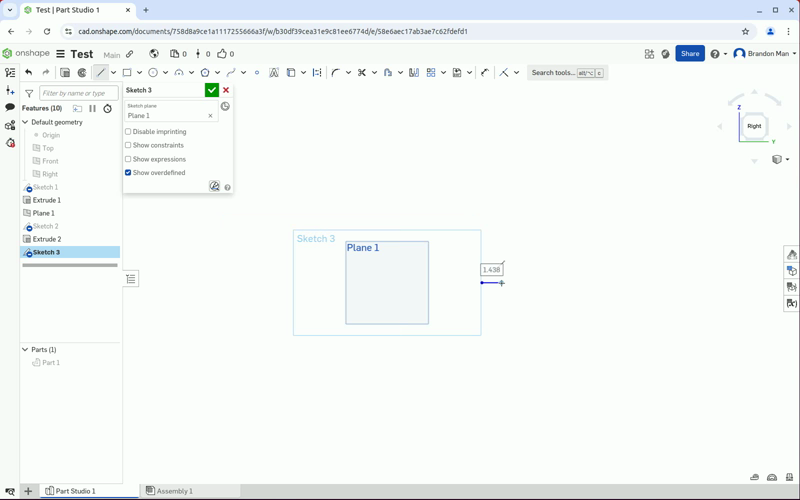
scroll(-6)
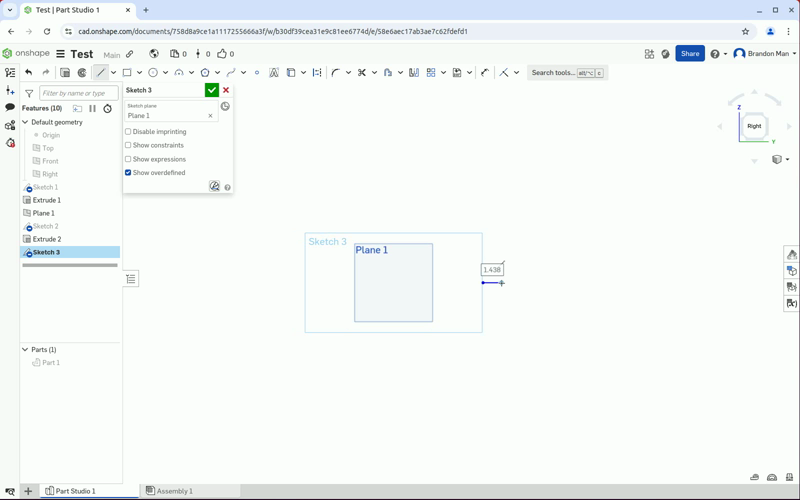
scroll(-6)
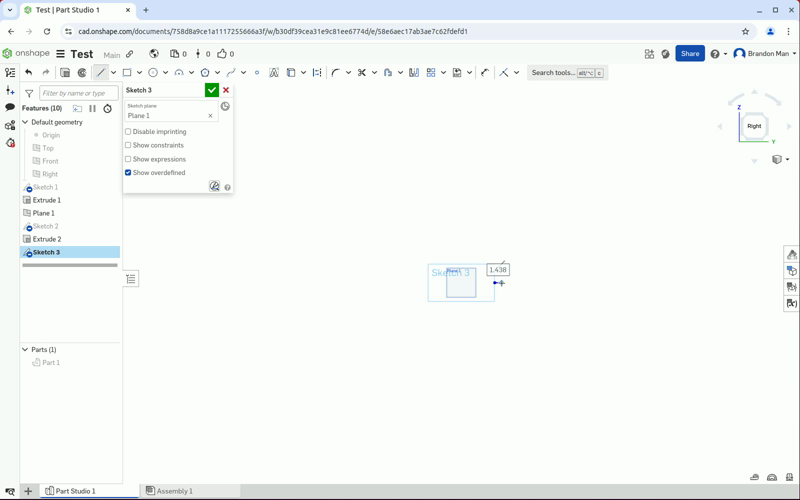
key_up(shift)
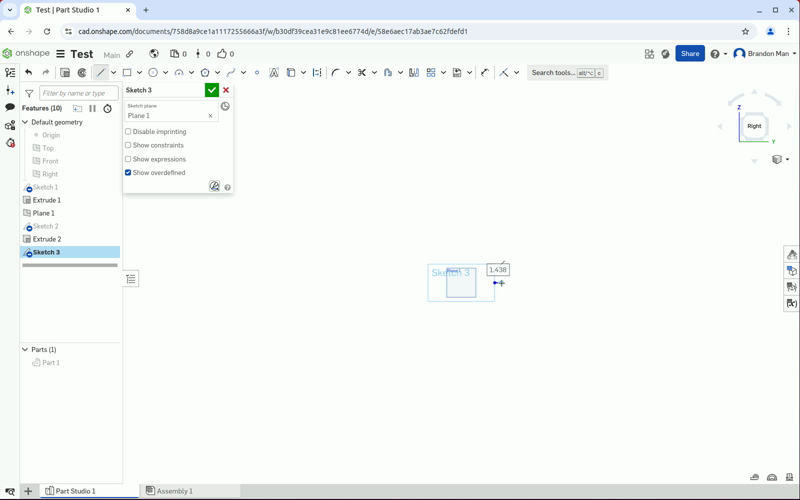
key_down(shift)
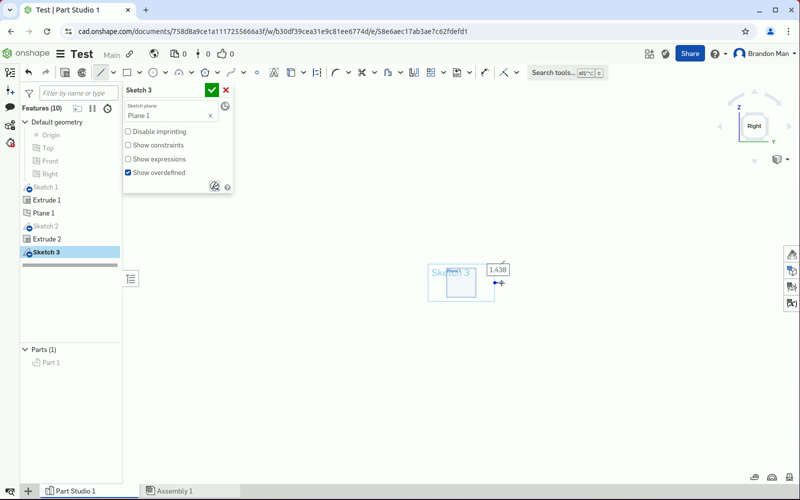
mouse_move(531, 282)
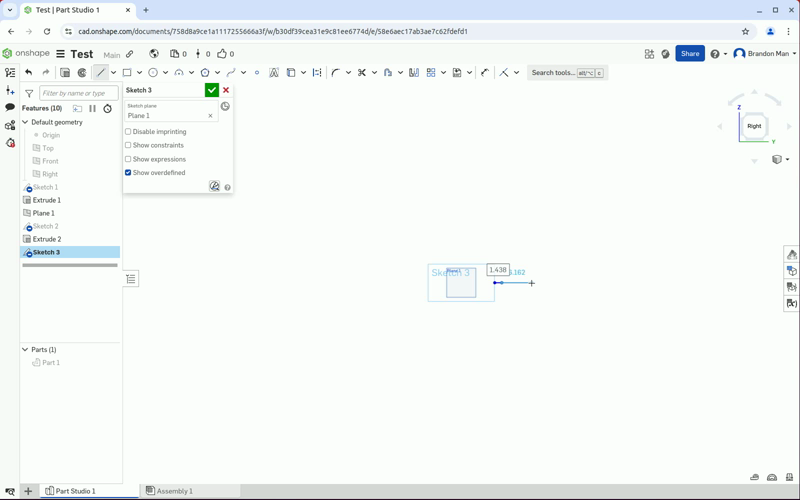
mouse_move(501, 276)
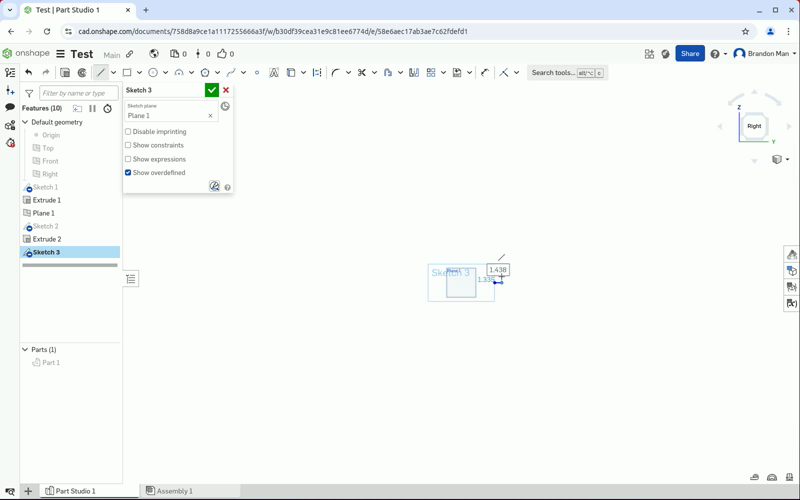
scroll(6)
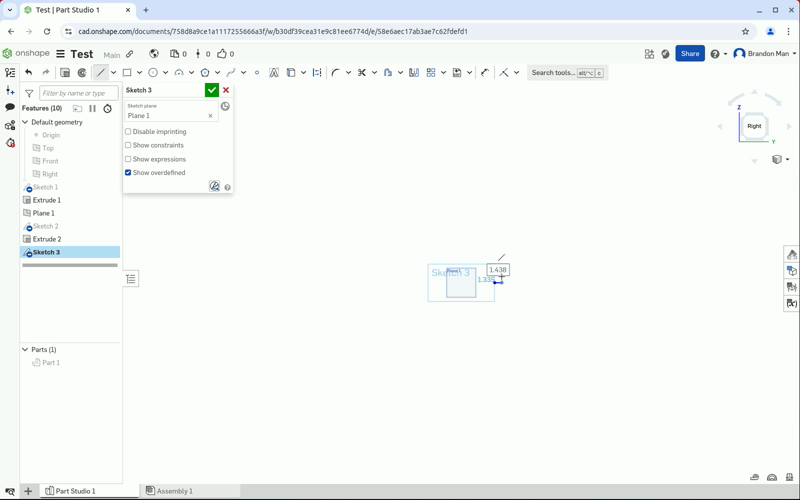
scroll(6)
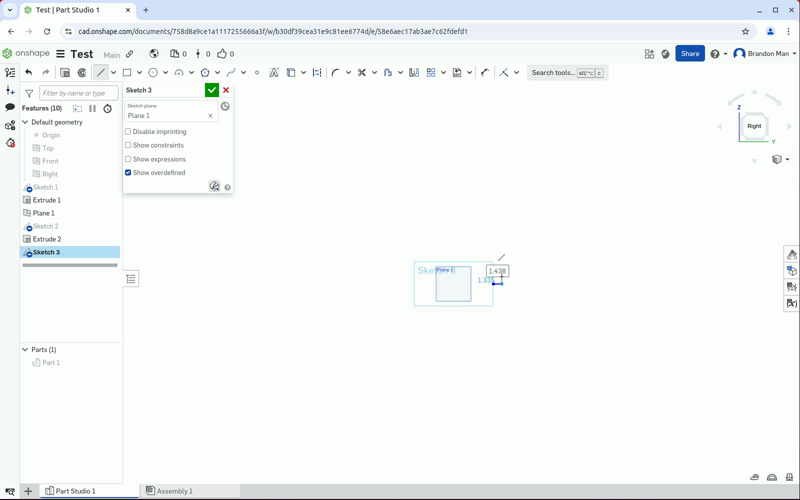
scroll(6)
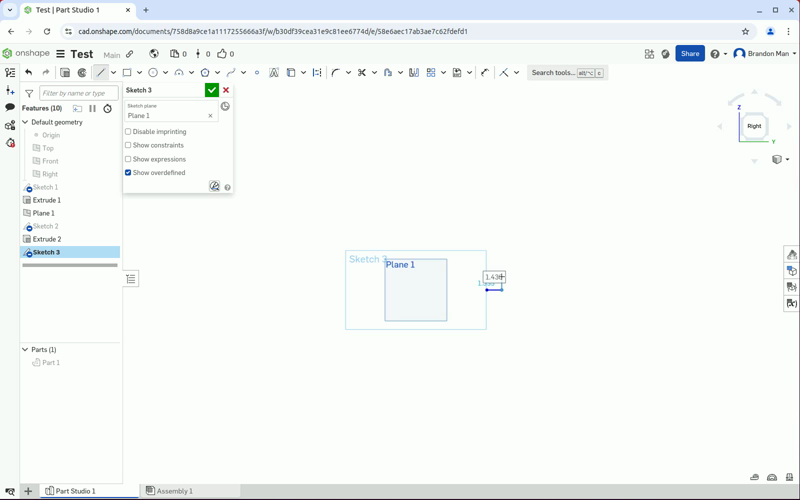
scroll(6)
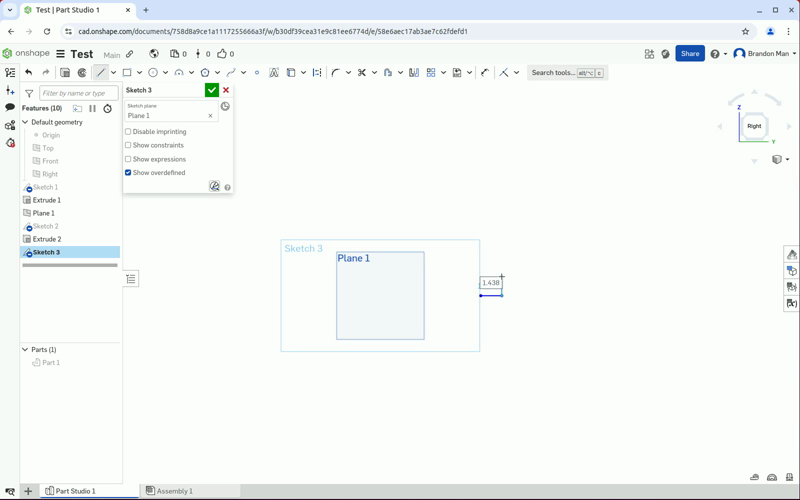
scroll(6)
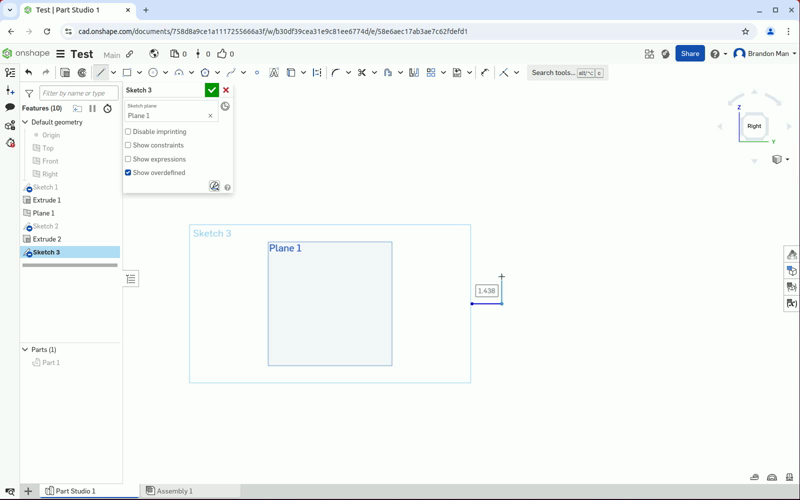
scroll(6)
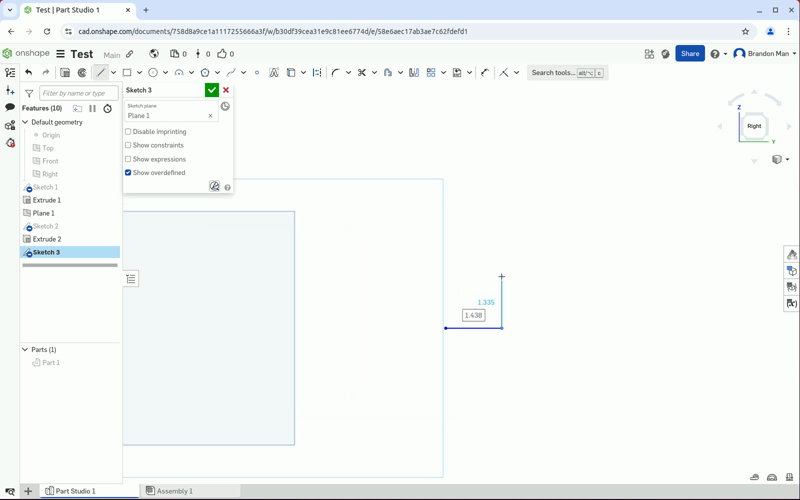
scroll(6)
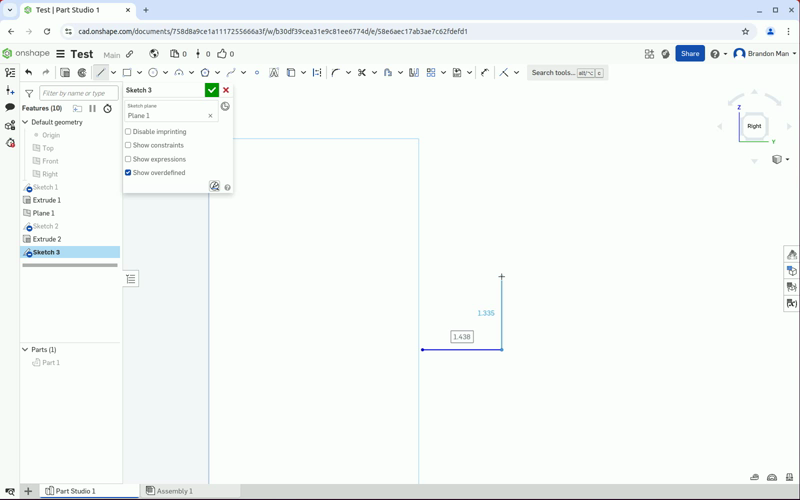
click(501, 276)
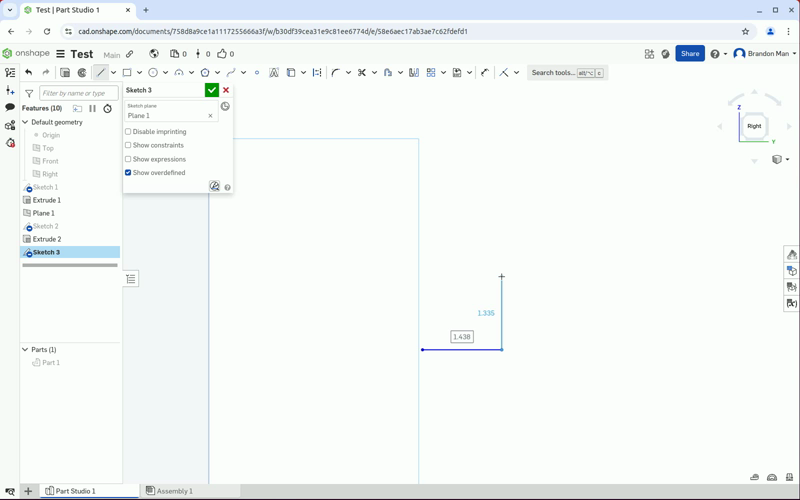
scroll(-6)
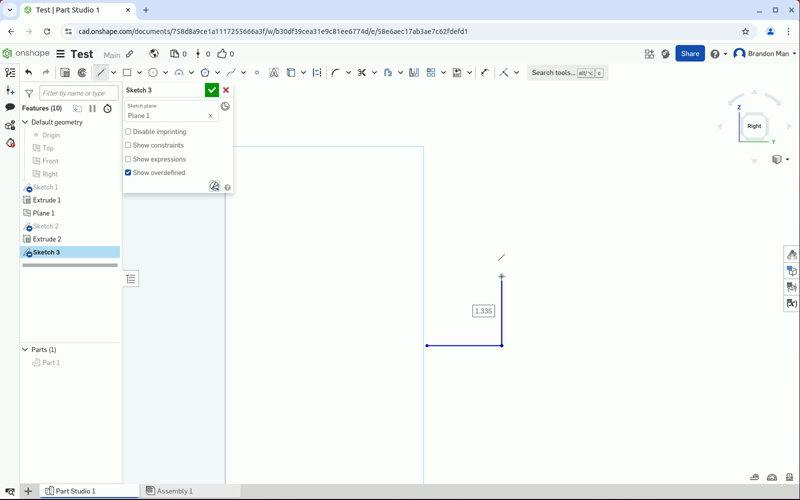
scroll(-6)
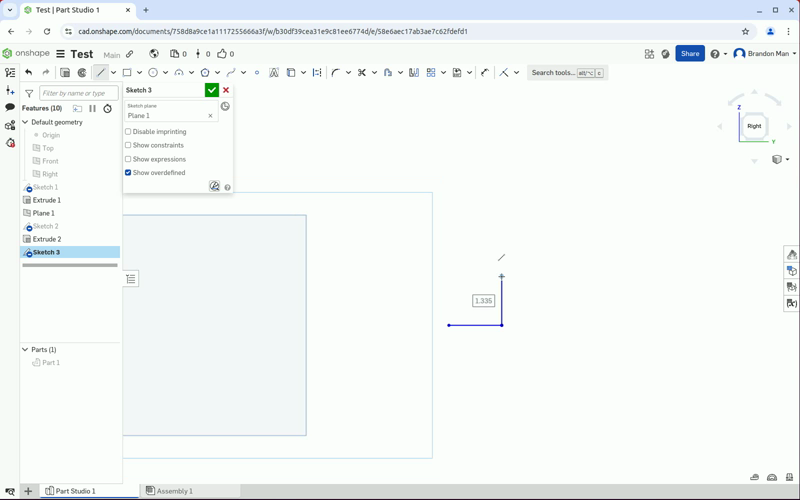
scroll(-6)
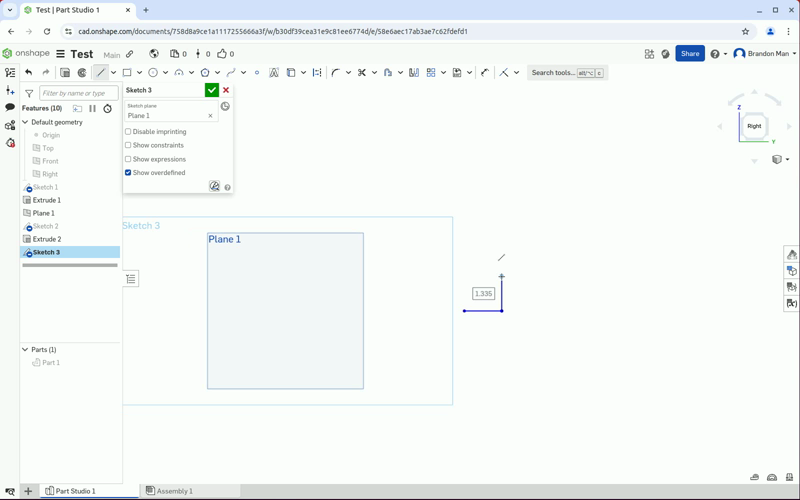
scroll(-6)
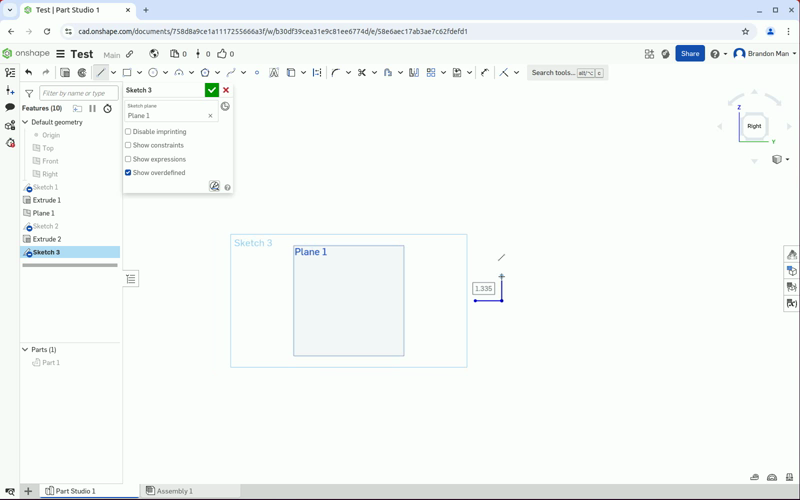
scroll(-6)
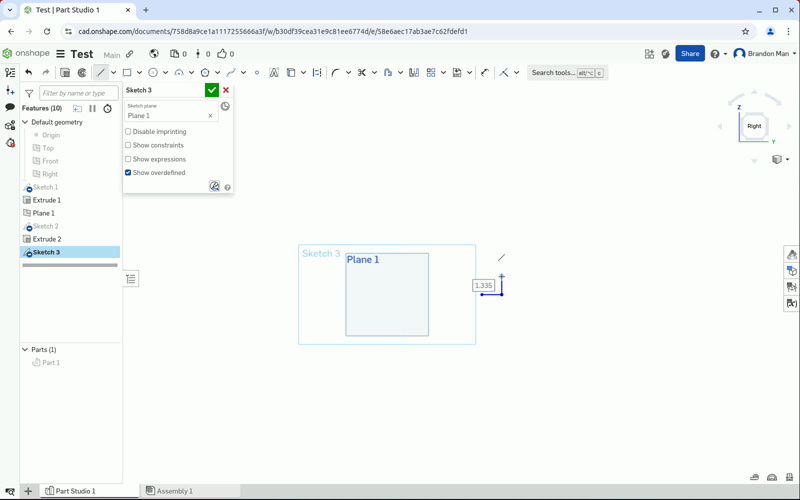
scroll(-6)
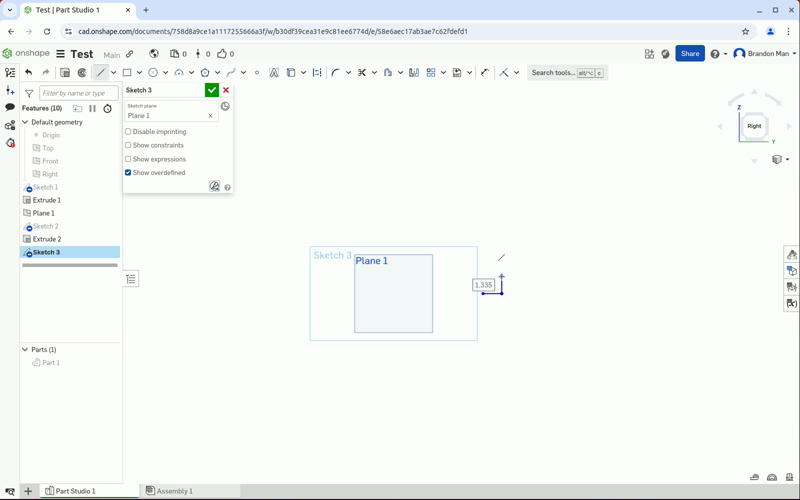
scroll(-6)
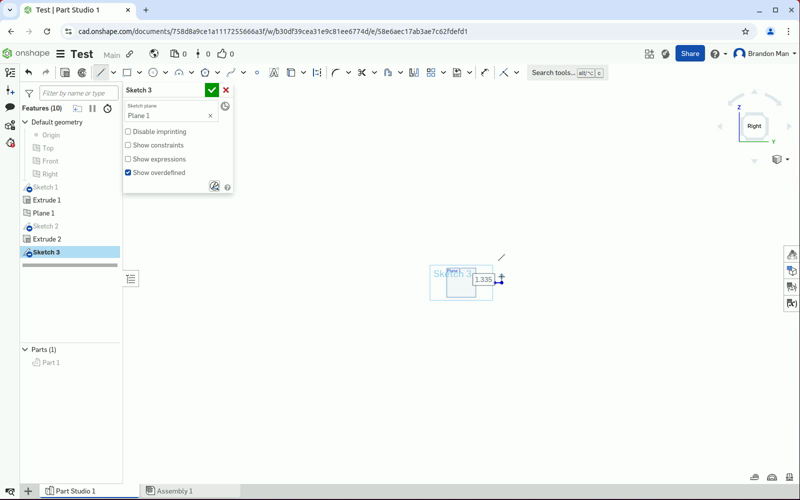
key_up(shift)
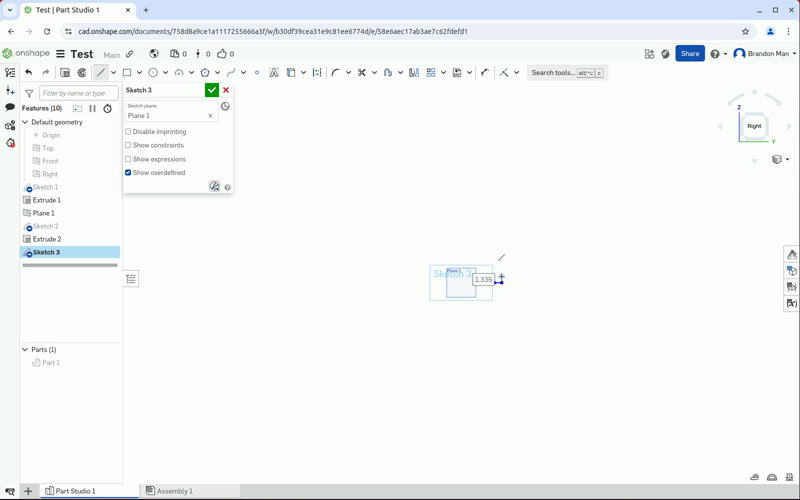
key_down(shift)
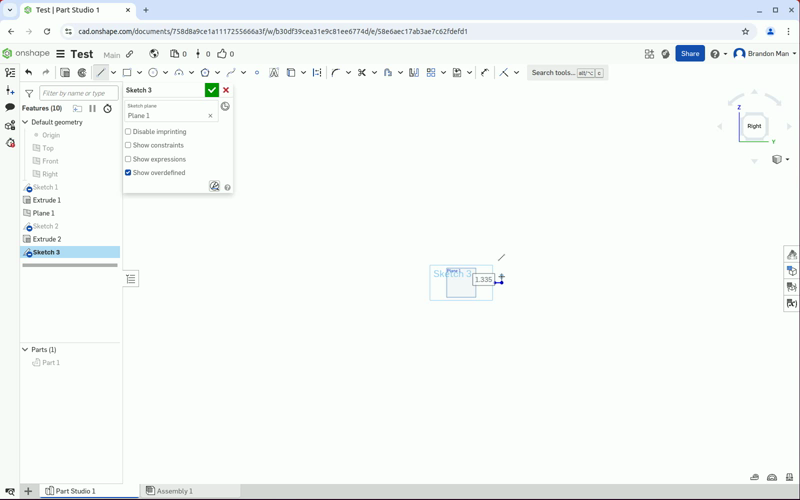
mouse_move(531, 276)
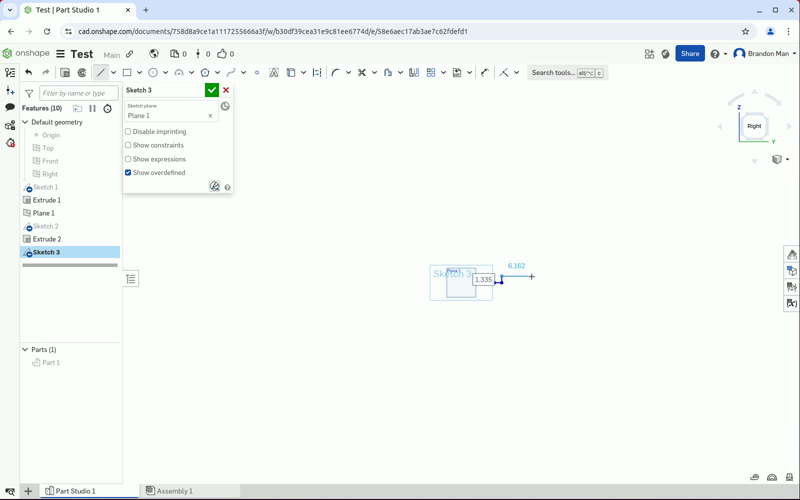
mouse_move(494, 276)
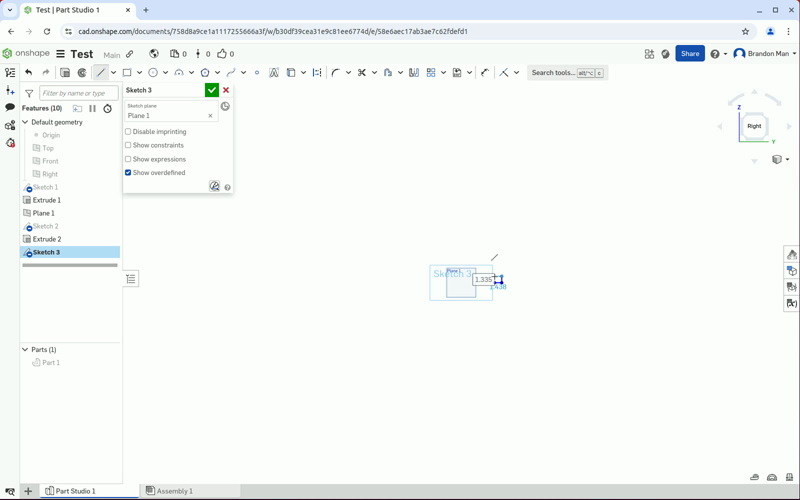
scroll(6)
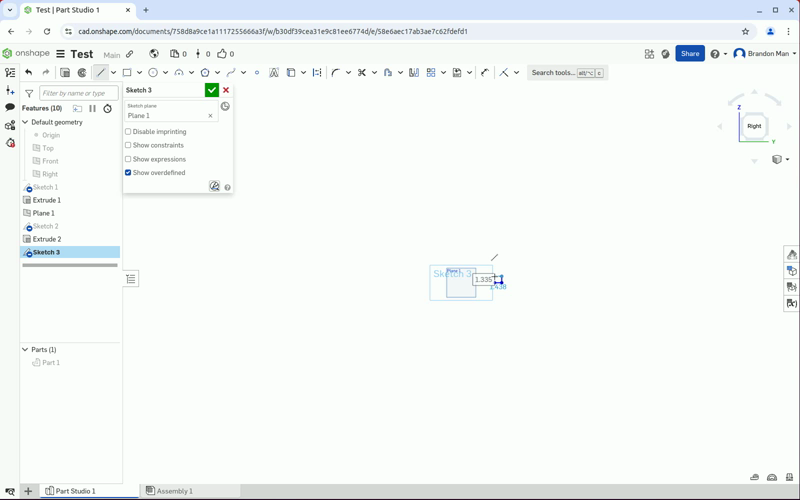
scroll(6)
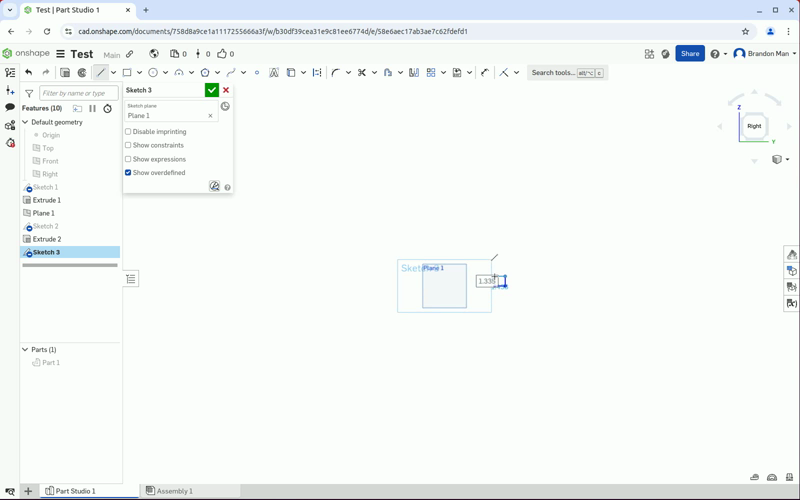
scroll(6)
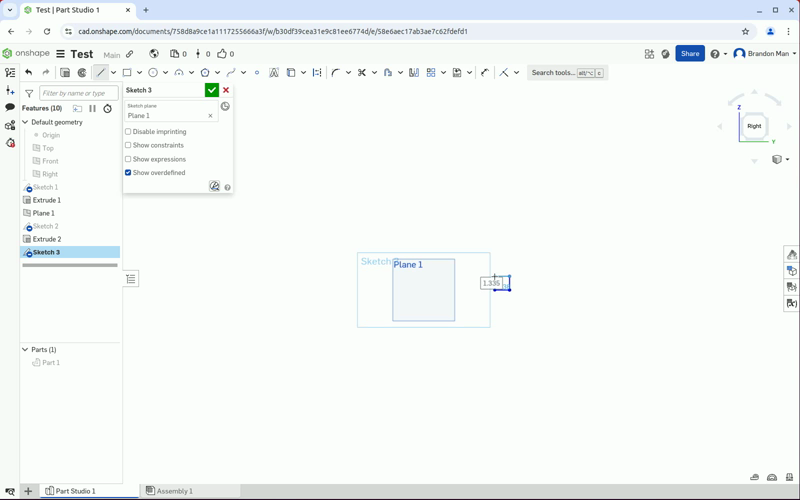
scroll(6)
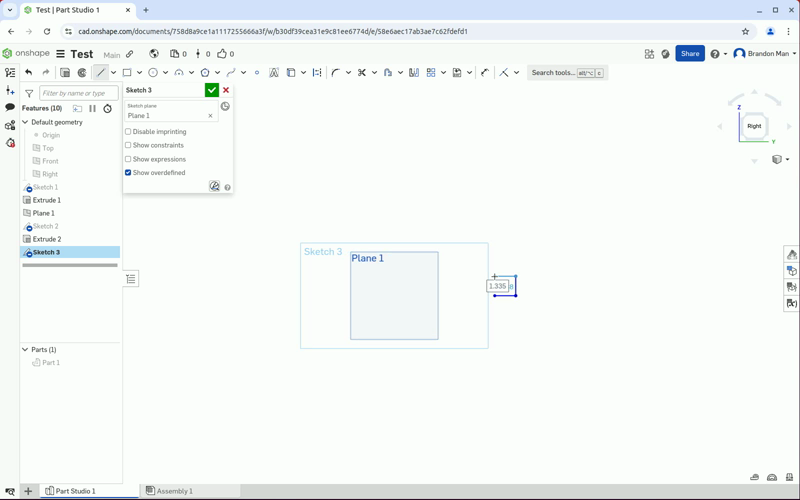
scroll(6)
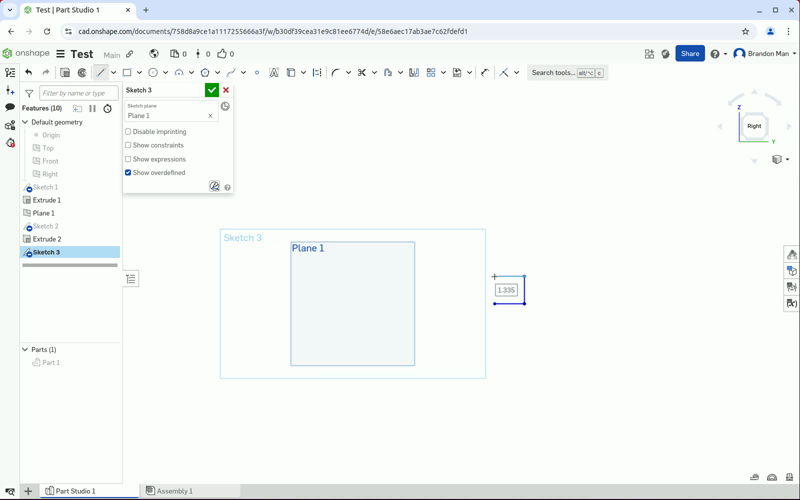
scroll(6)
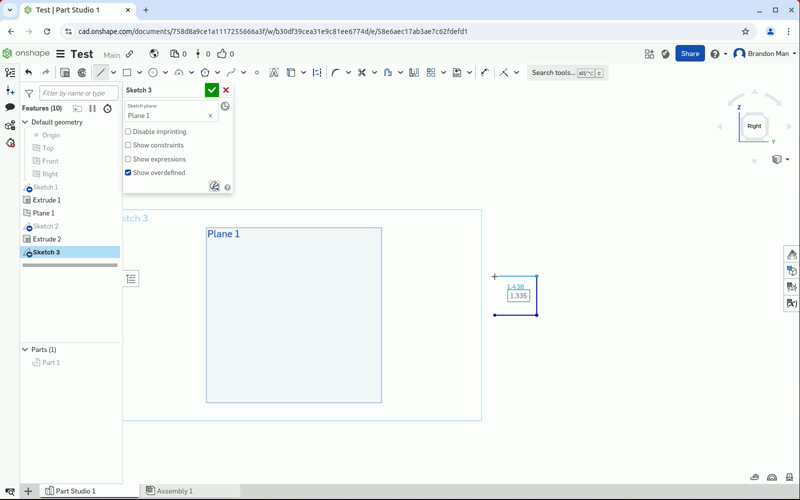
scroll(6)
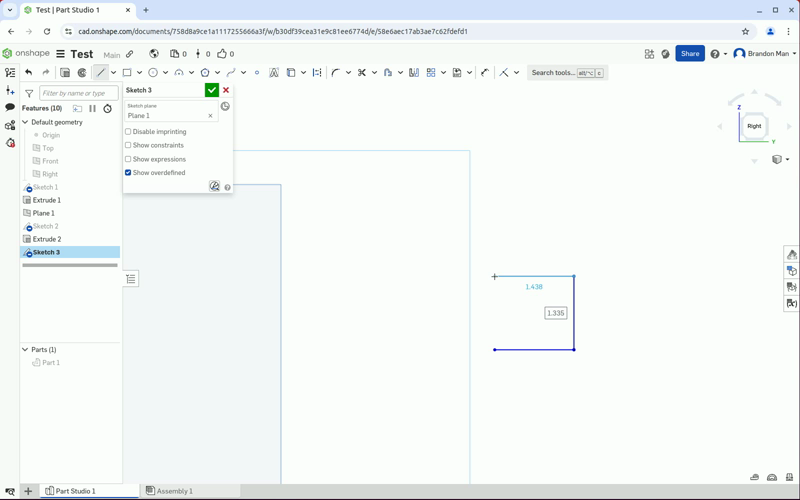
click(494, 276)
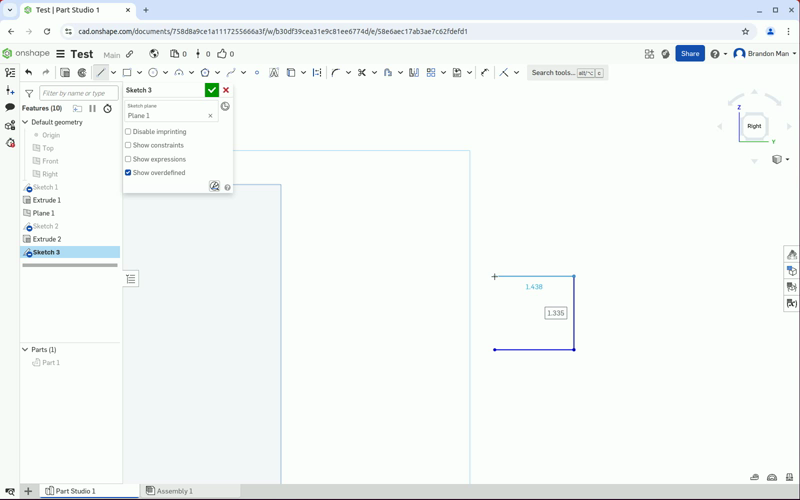
scroll(-6)
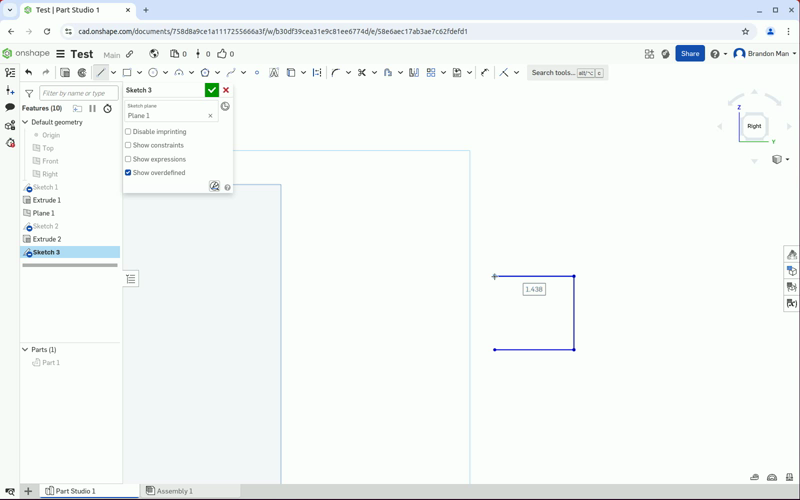
scroll(-6)
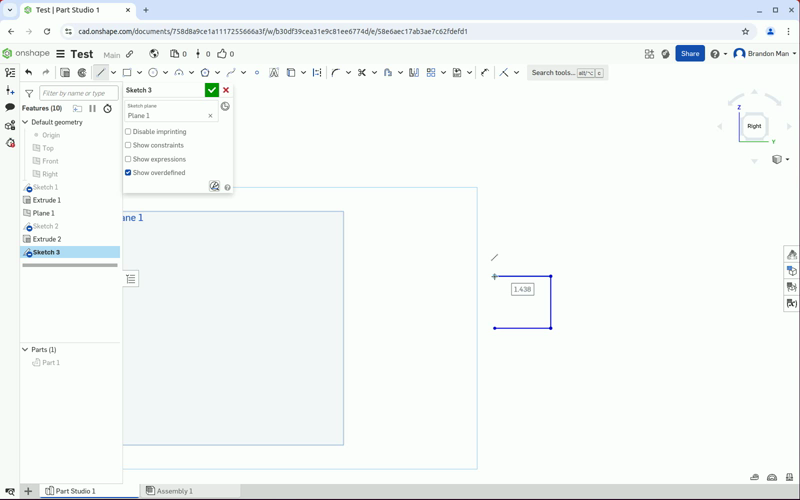
scroll(-6)
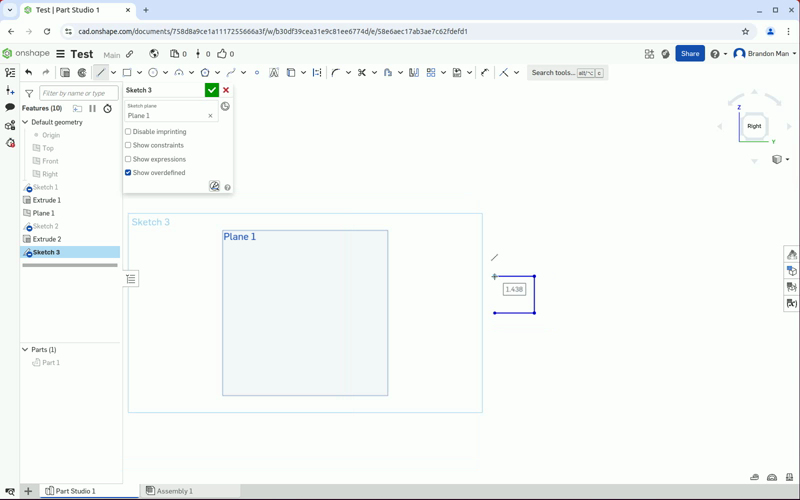
scroll(-6)
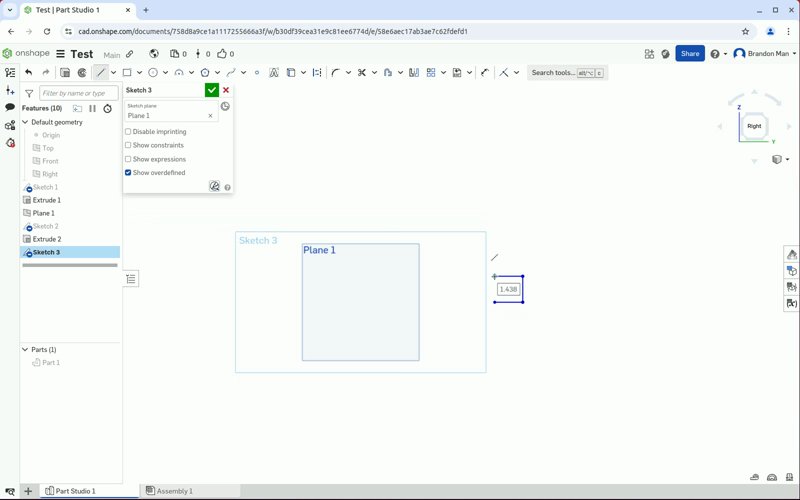
scroll(-6)
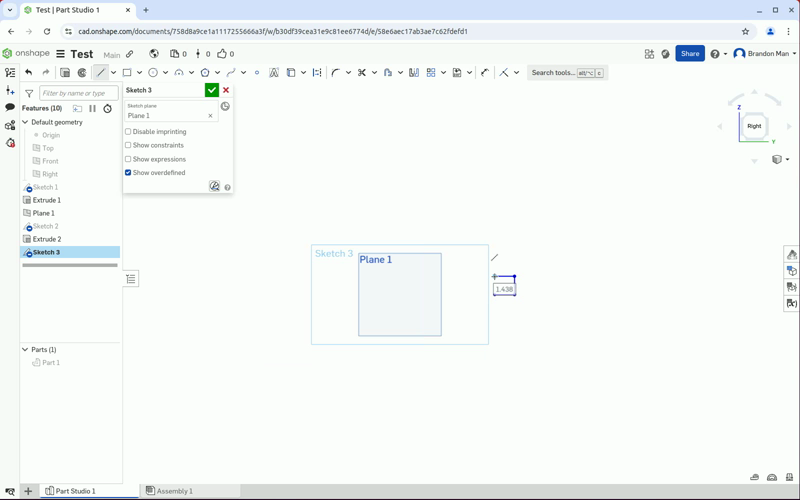
scroll(-6)
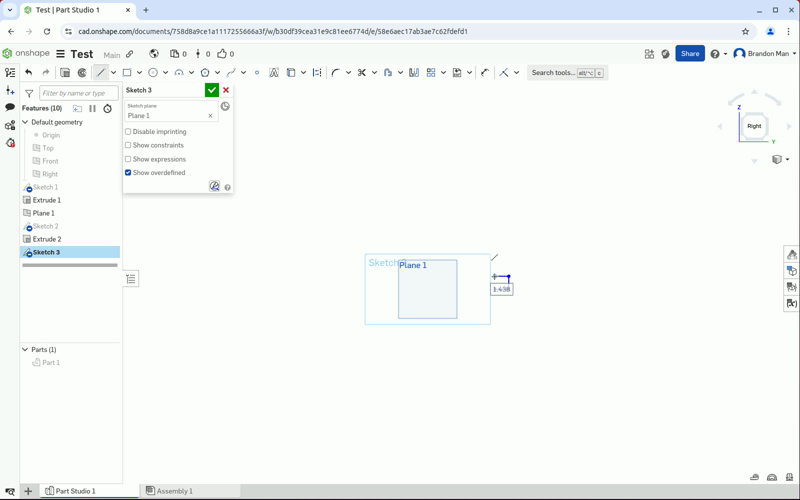
scroll(-6)
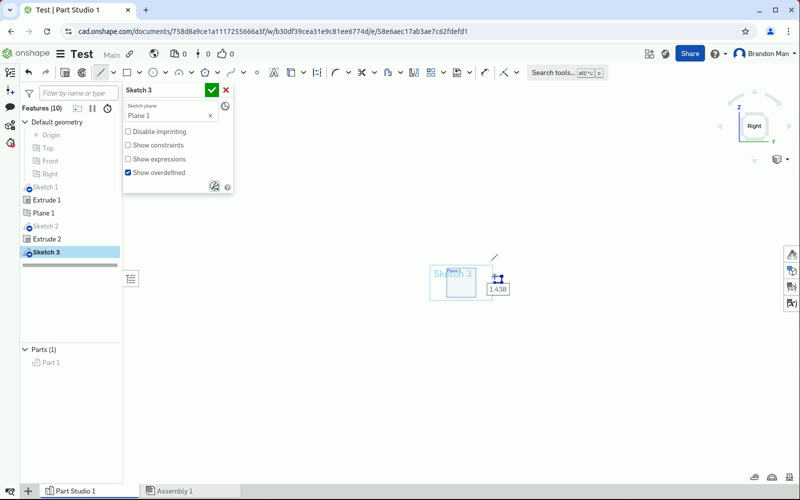
key_up(shift)
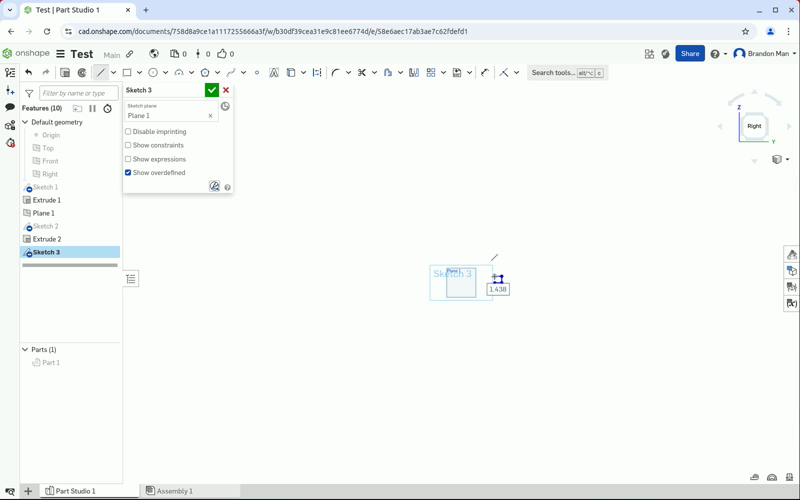
mouse_move(524, 276)
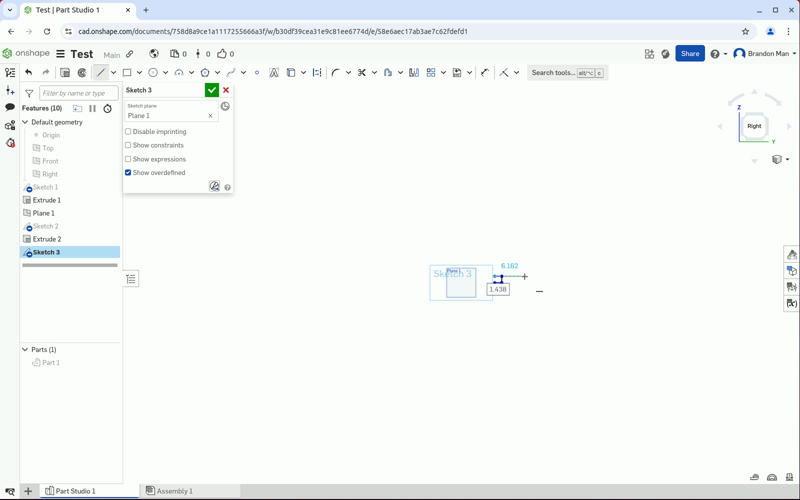
key_down(shift)
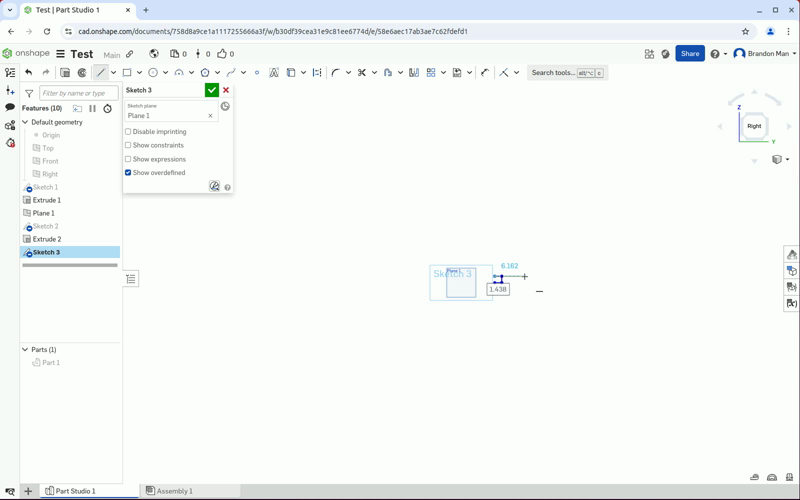
mouse_move(494, 282)
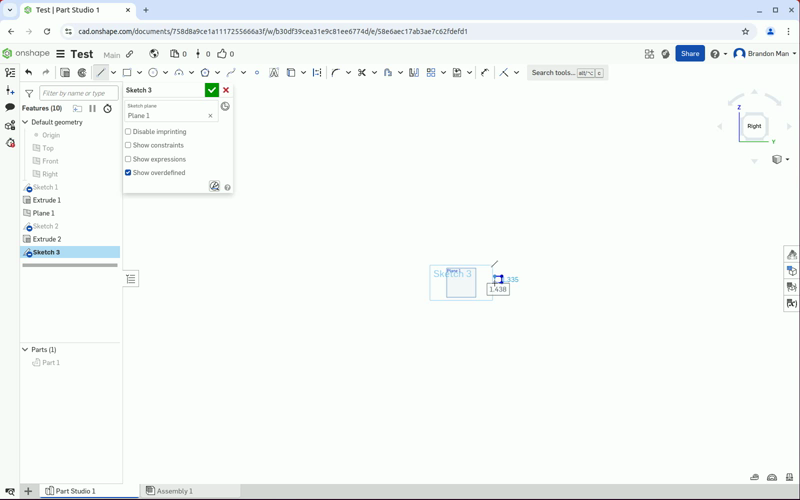
scroll(6)
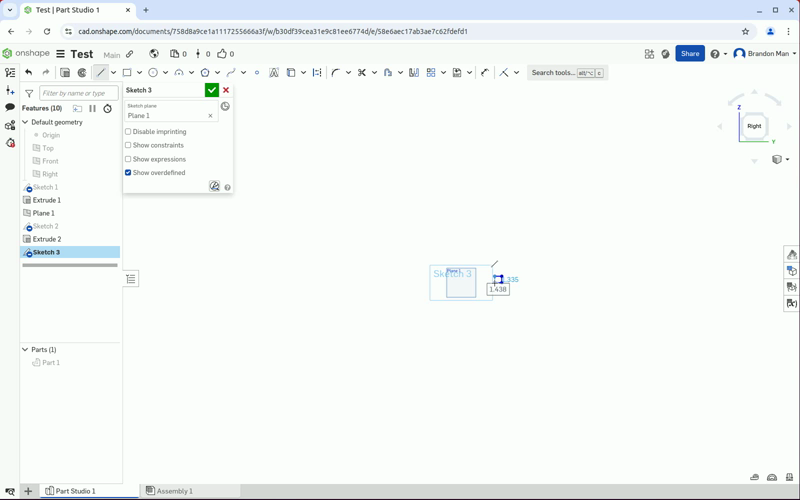
scroll(6)
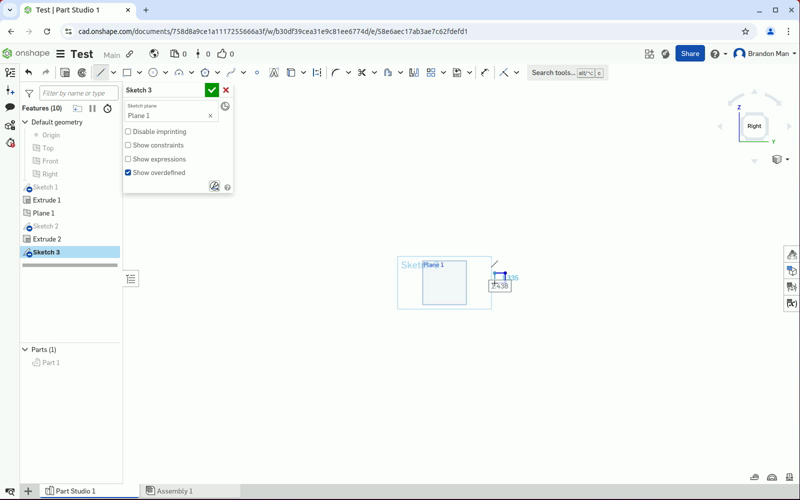
scroll(6)
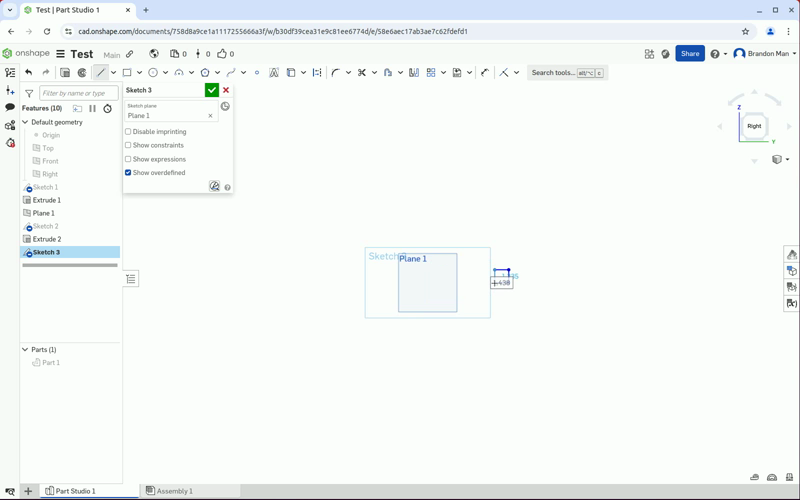
scroll(6)
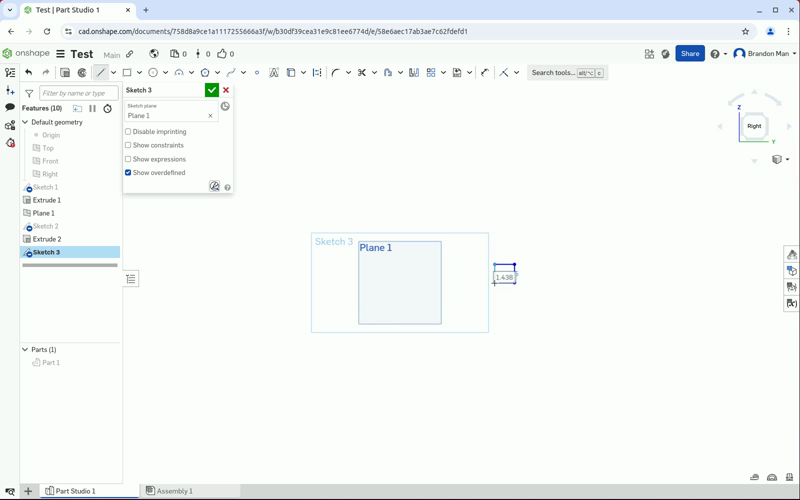
scroll(6)
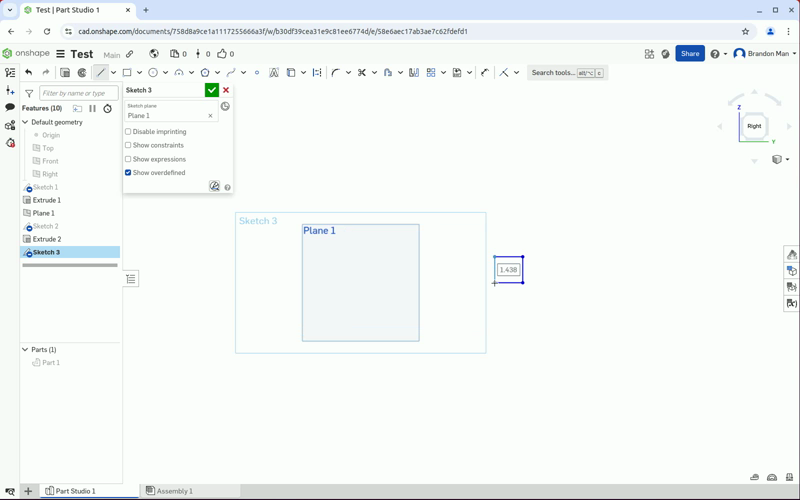
scroll(6)
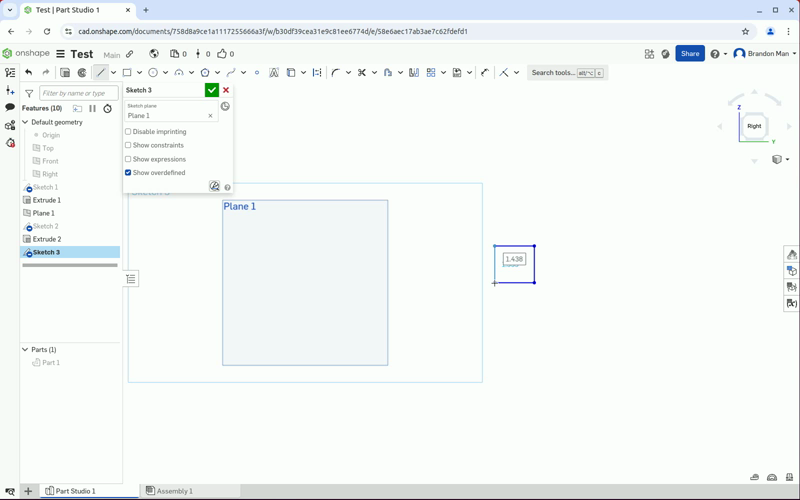
scroll(6)
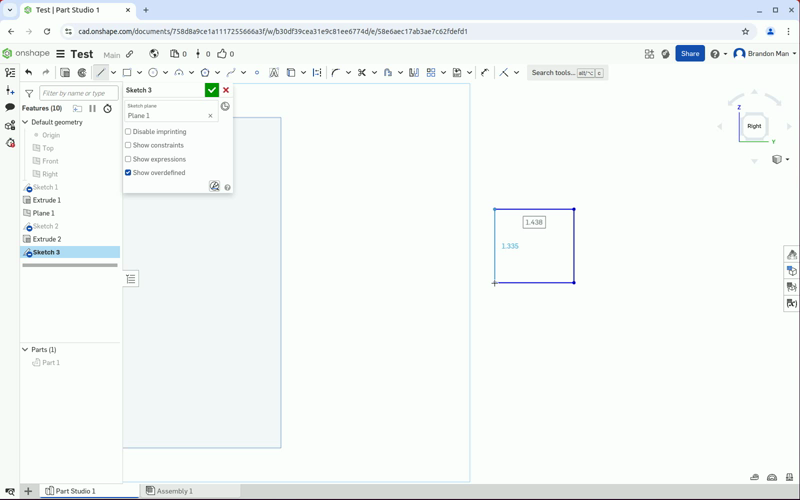
key_up(shift)
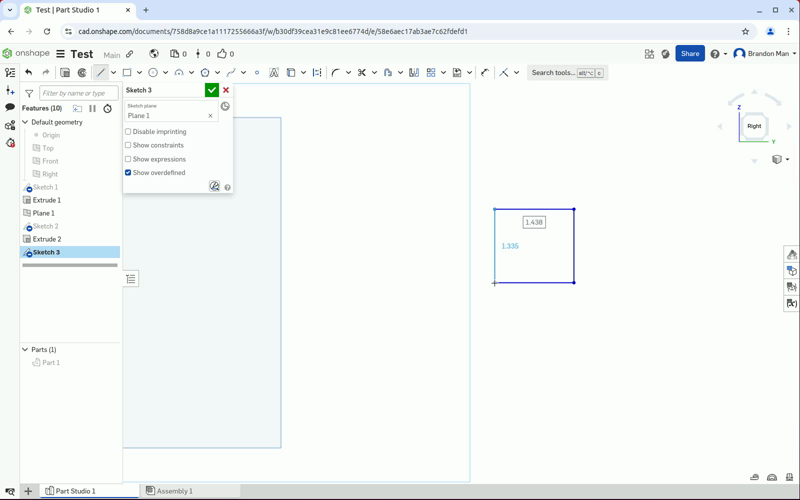
click(494, 282)
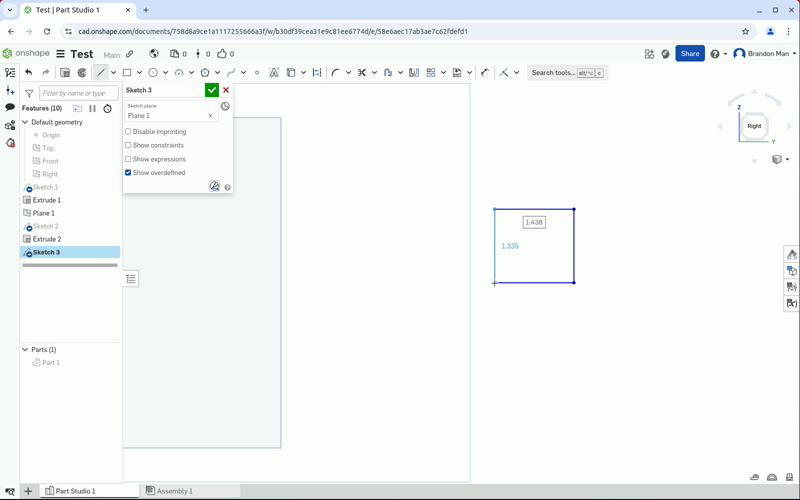
scroll(-6)
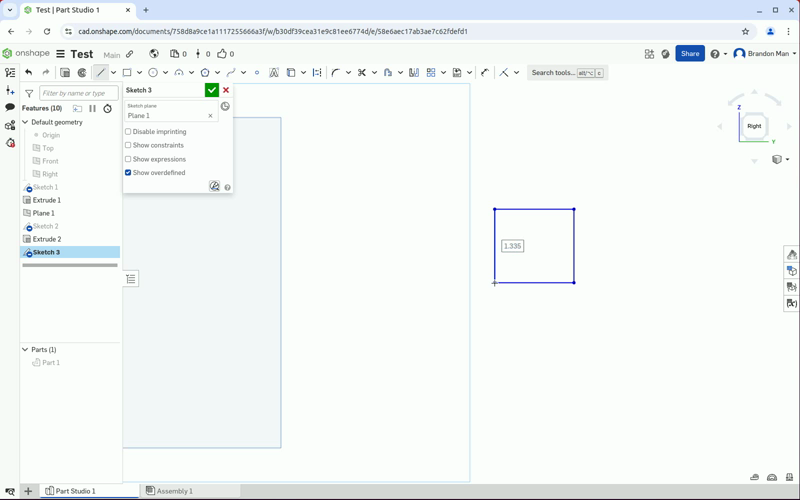
scroll(-6)
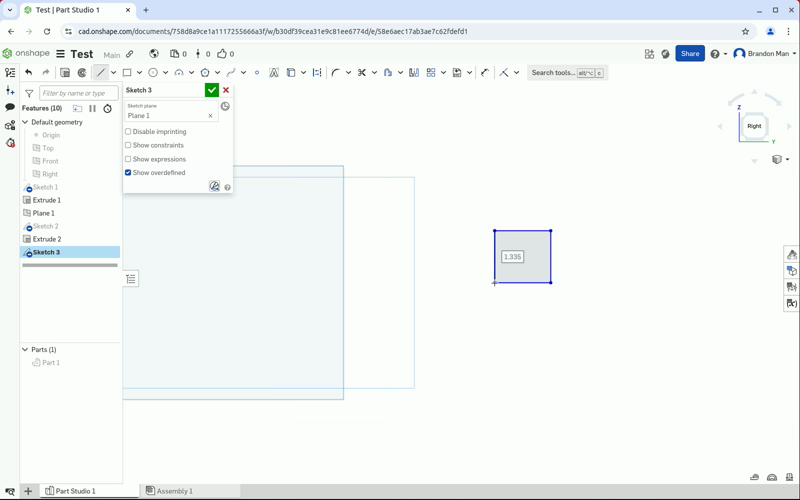
scroll(-6)
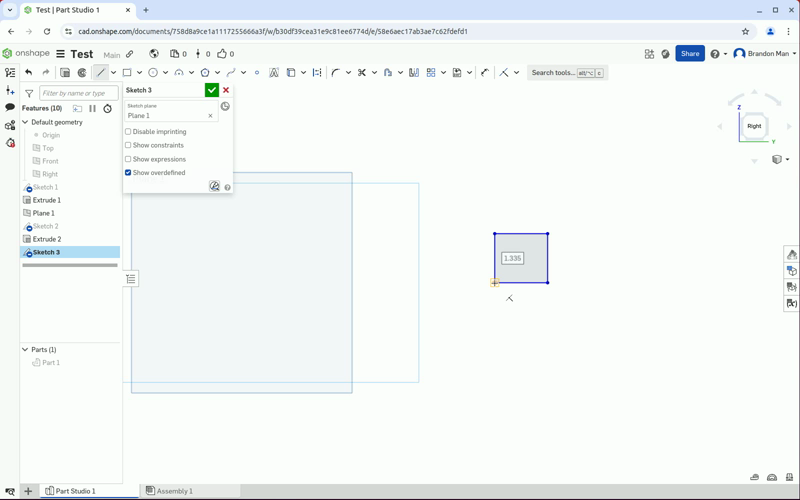
scroll(-6)
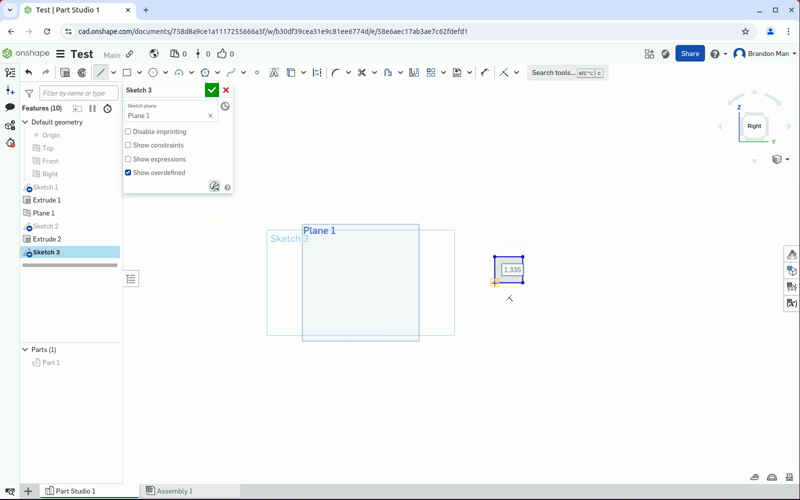
scroll(-6)
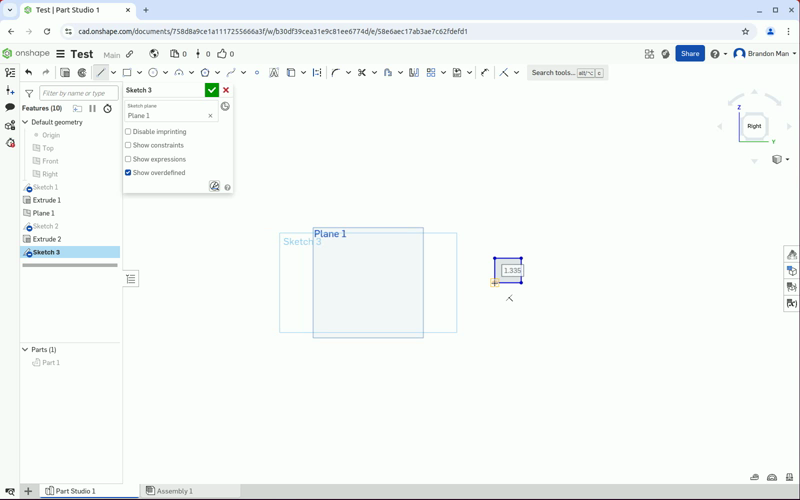
scroll(-6)
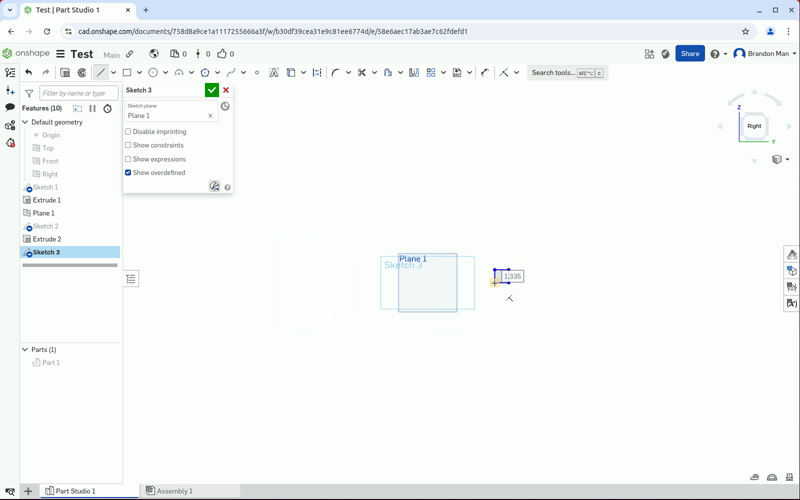
scroll(-6)
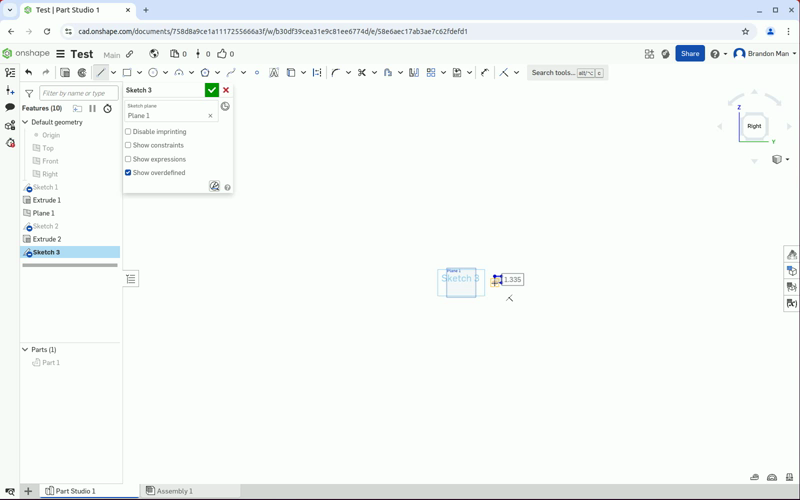
key(esc)
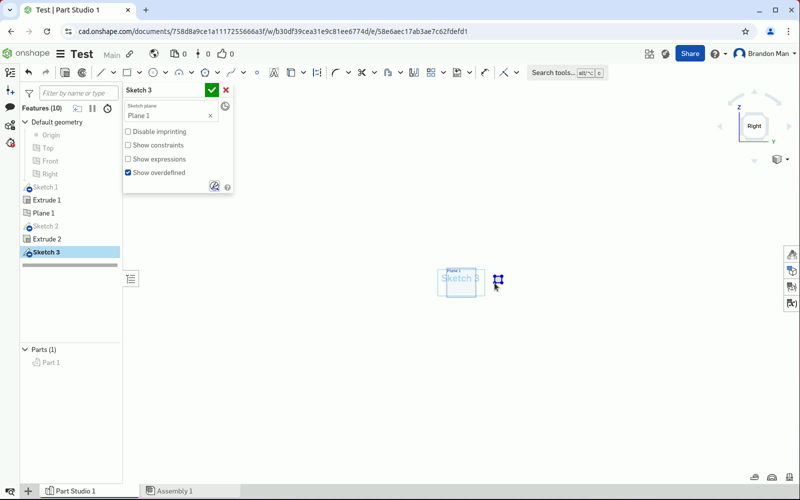
mouse_move(500, 279)
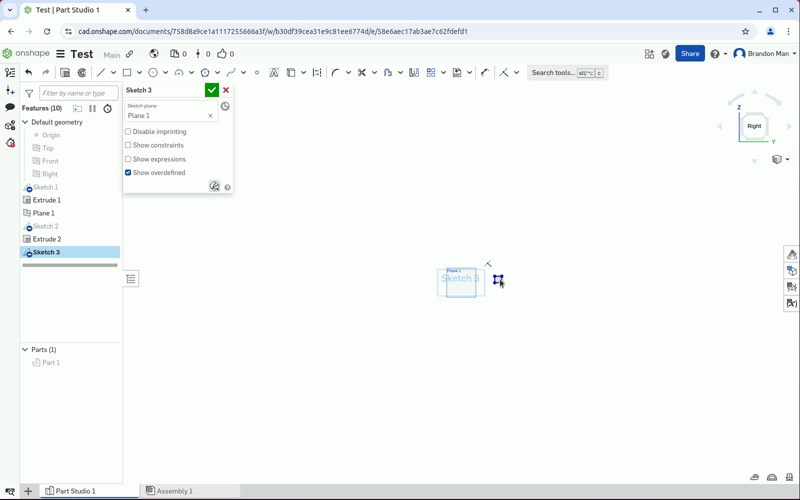
scroll(6)
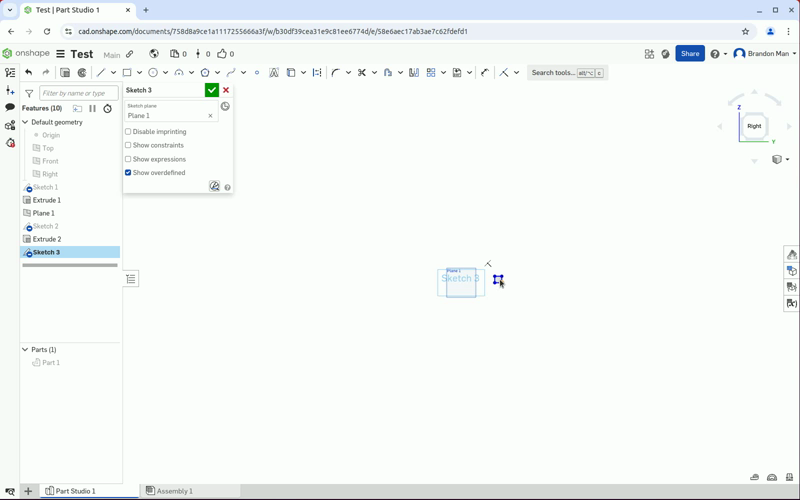
scroll(6)
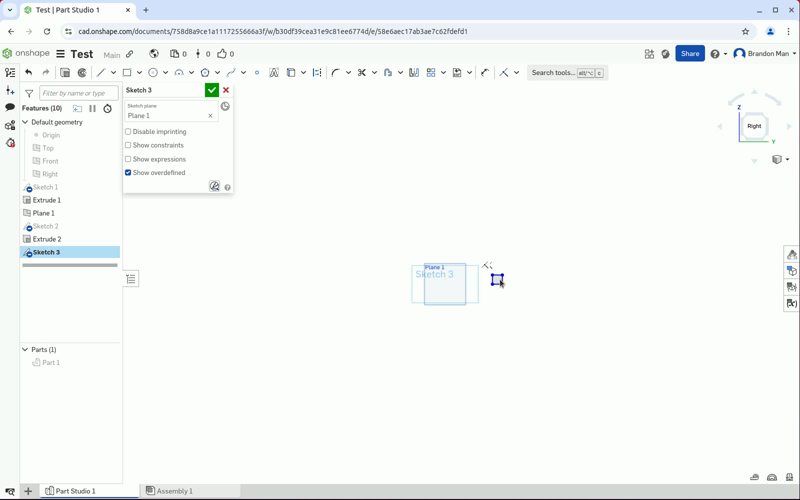
scroll(6)
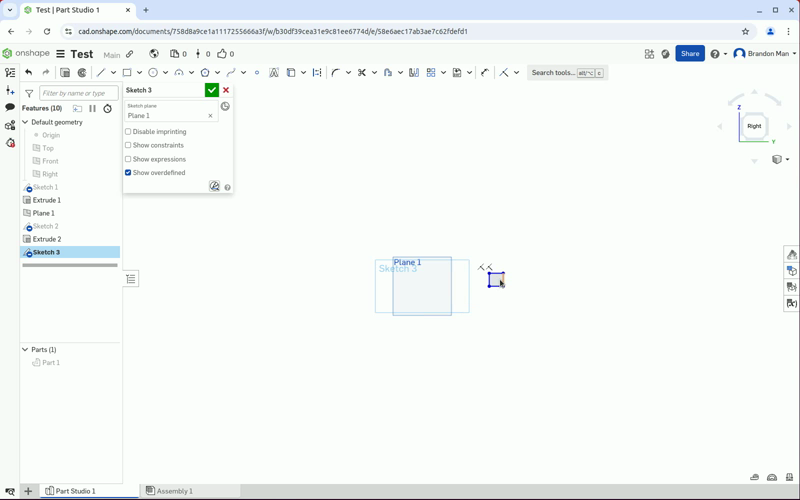
scroll(6)
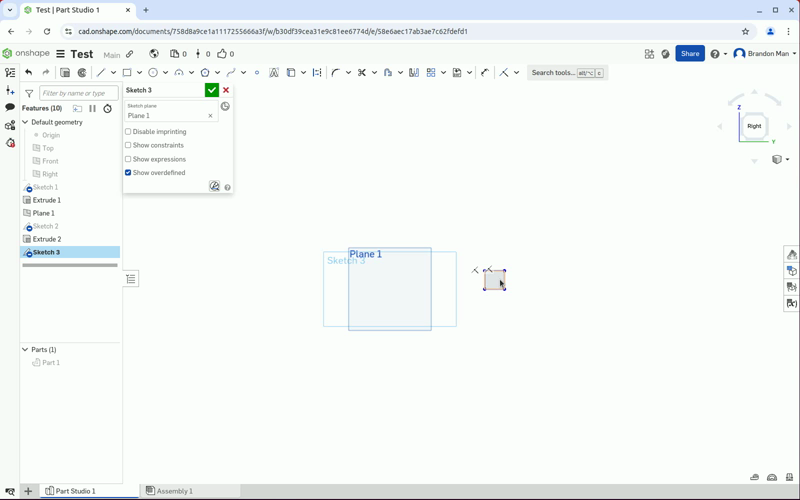
scroll(6)
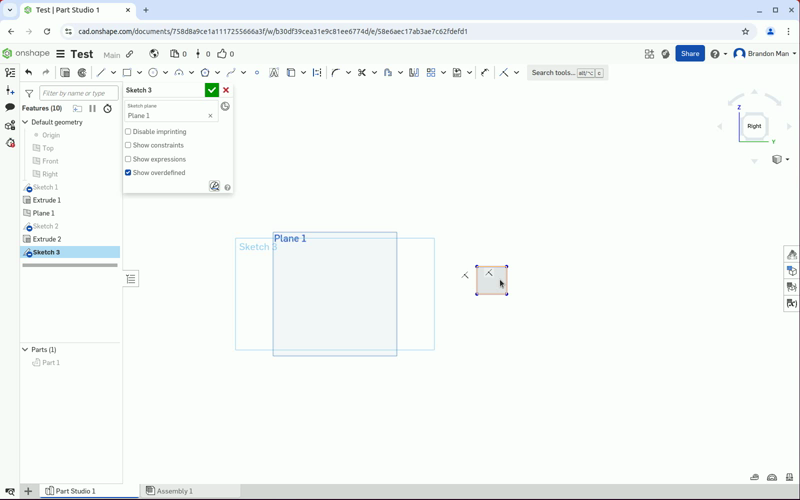
scroll(6)
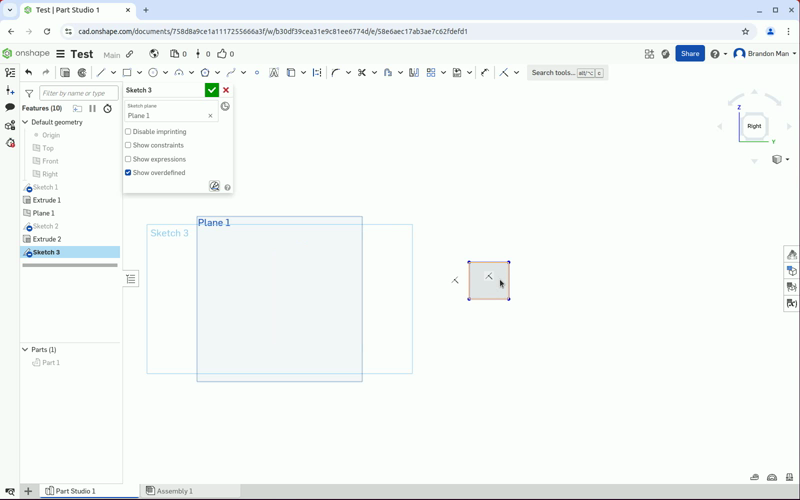
scroll(6)
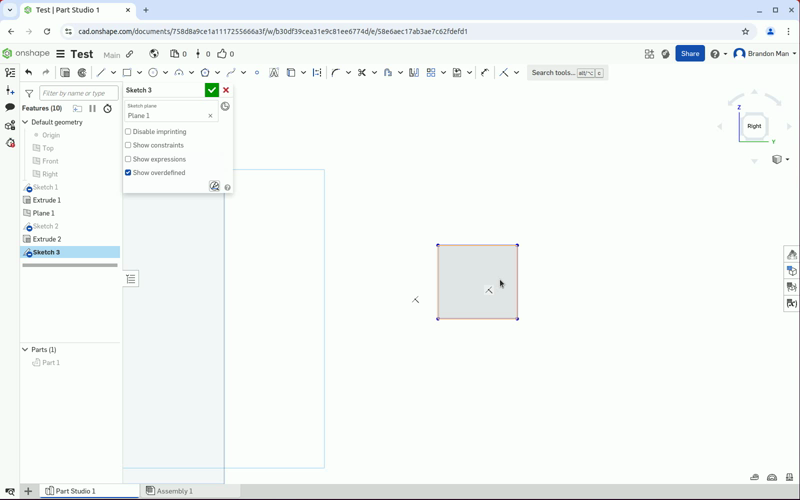
click(500, 279)
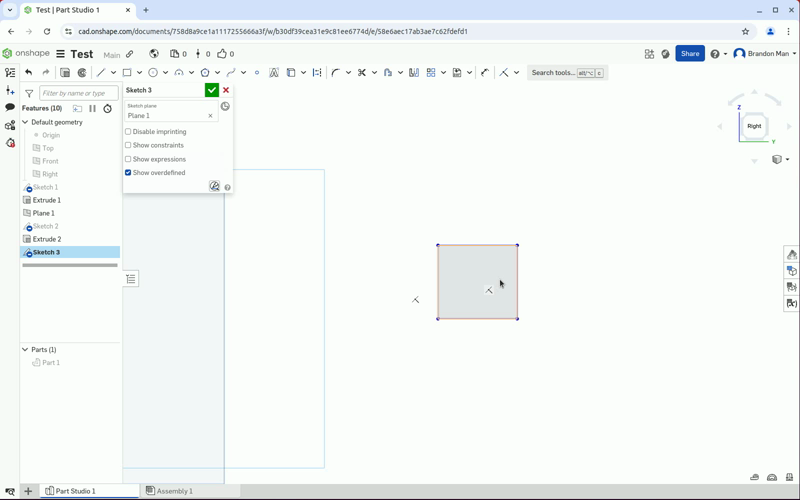
scroll(-6)
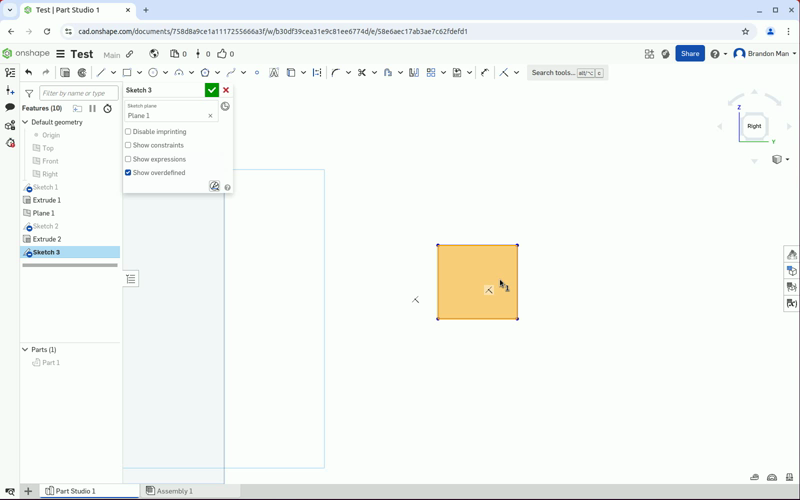
scroll(-6)
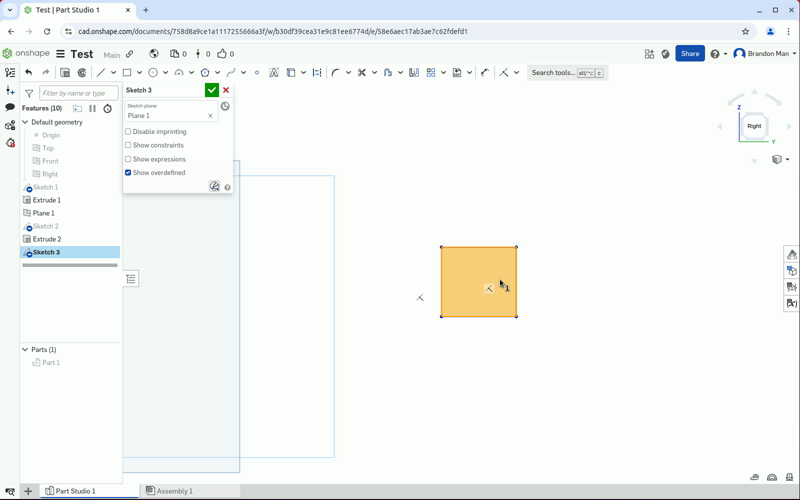
scroll(-6)
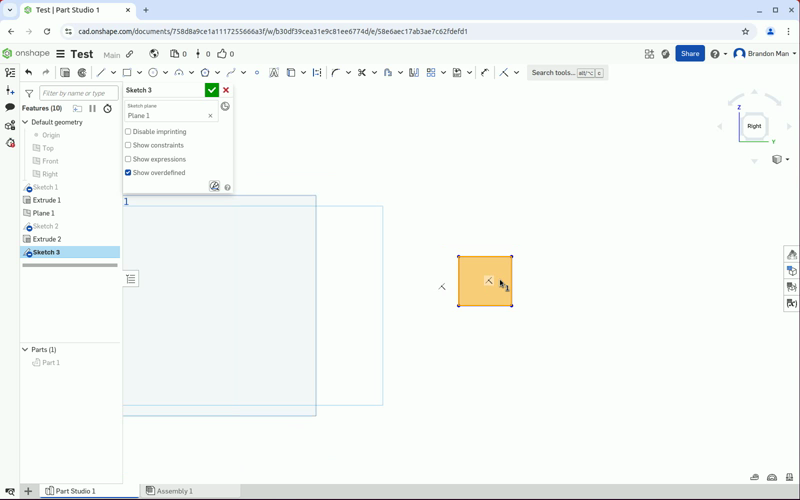
scroll(-6)
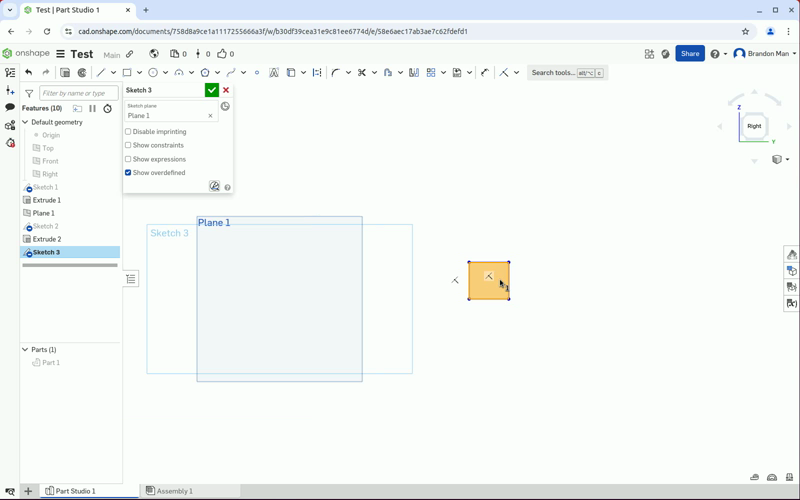
scroll(-6)
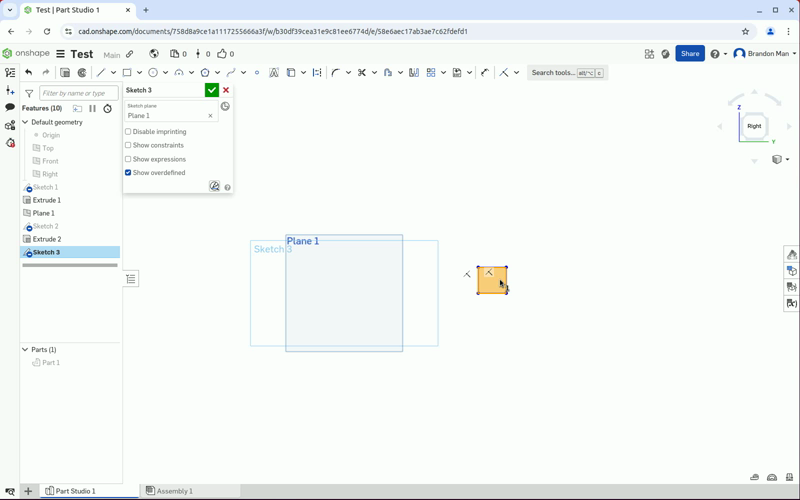
scroll(-6)
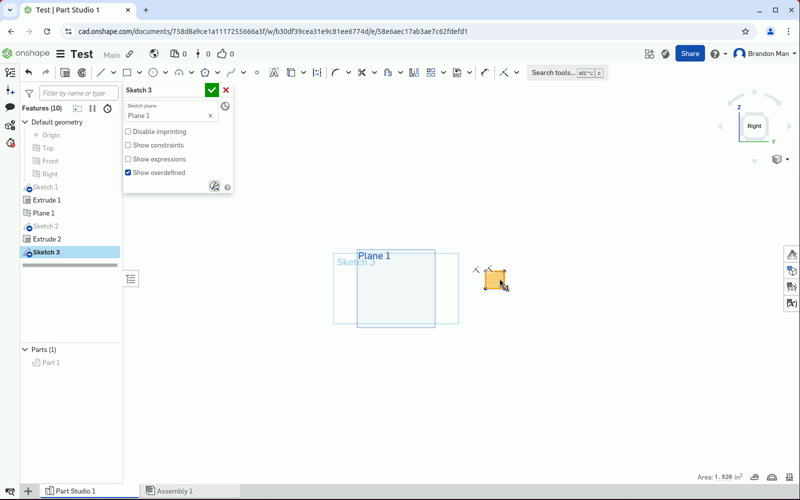
scroll(-6)
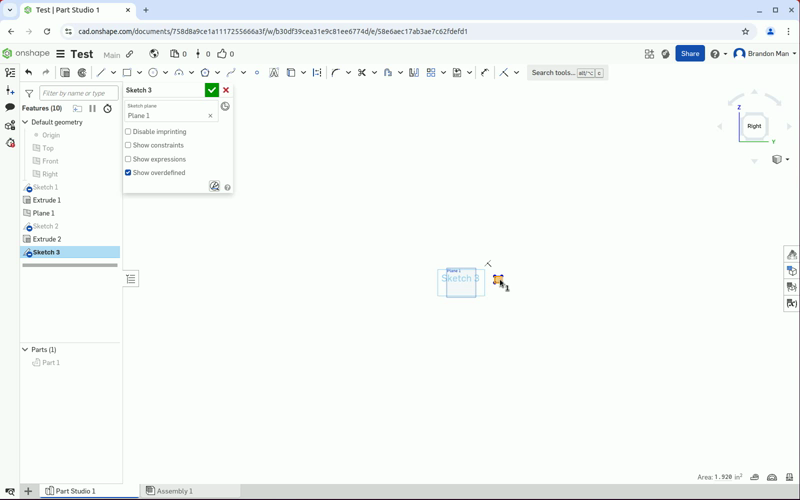
mouse_move(73, 352)
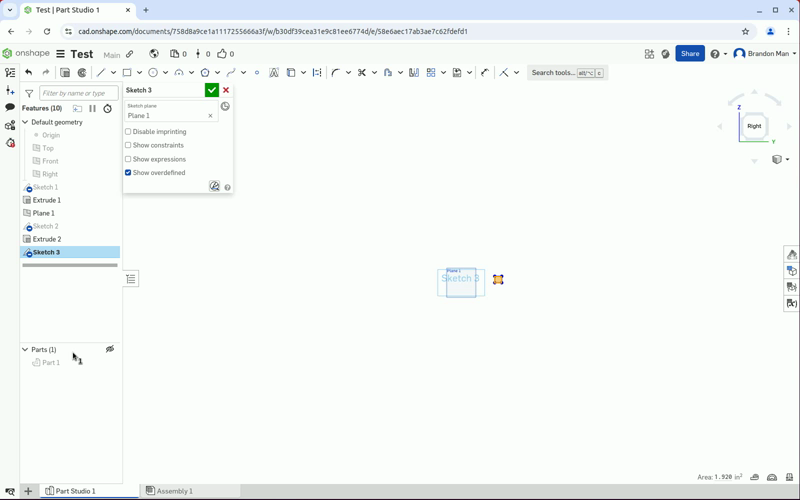
key(shift+y)
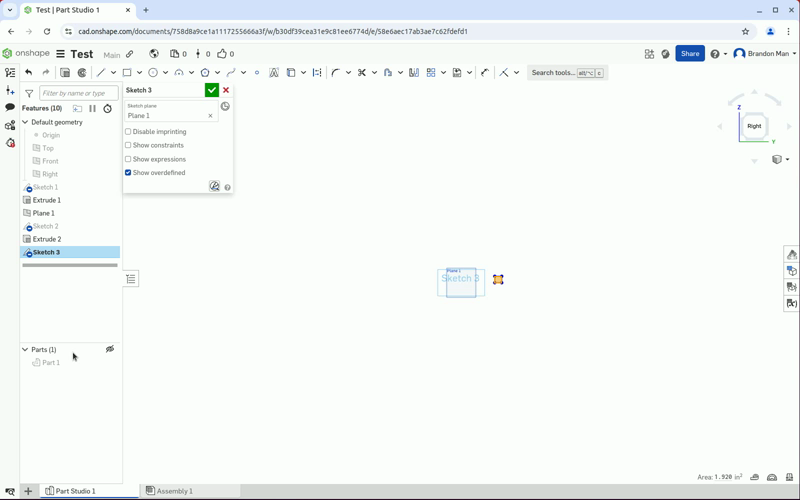
key(shift+e)
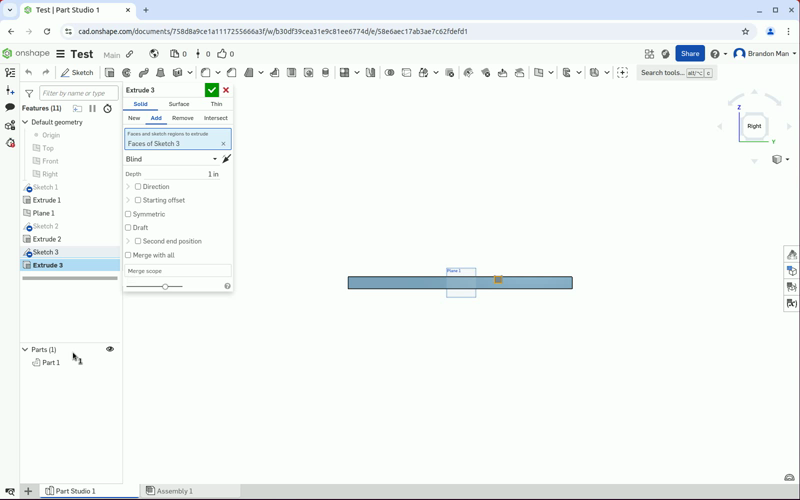
mouse_move(143, 106)
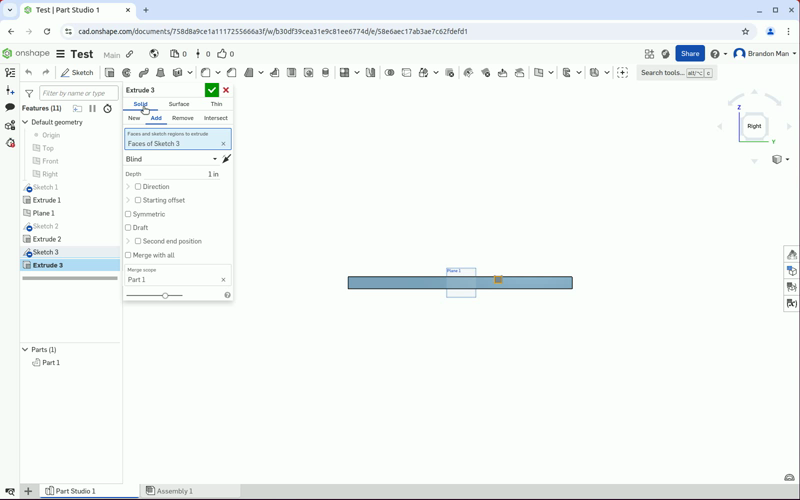
click(143, 106)
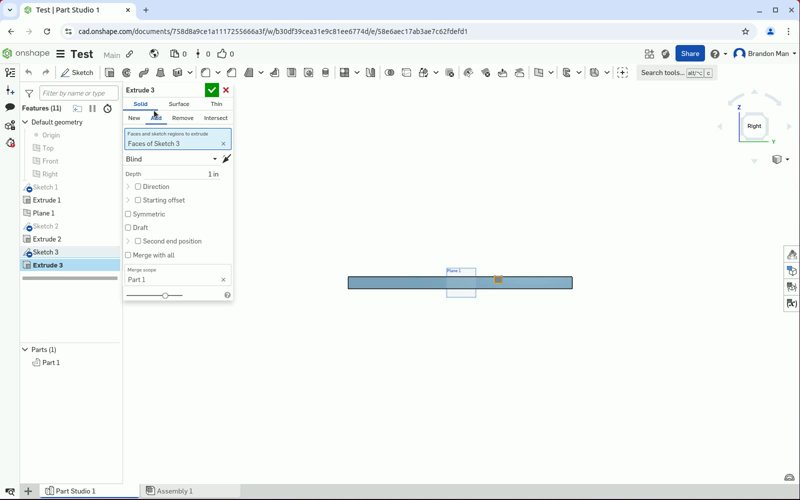
mouse_move(186, 120)
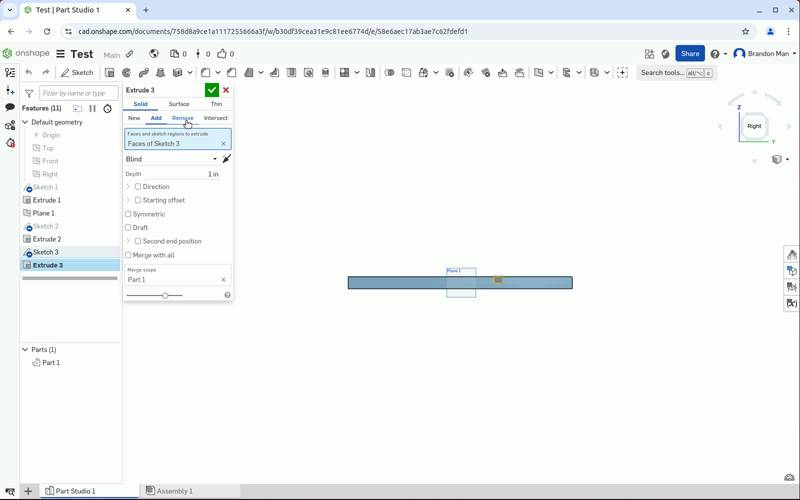
click(186, 120)
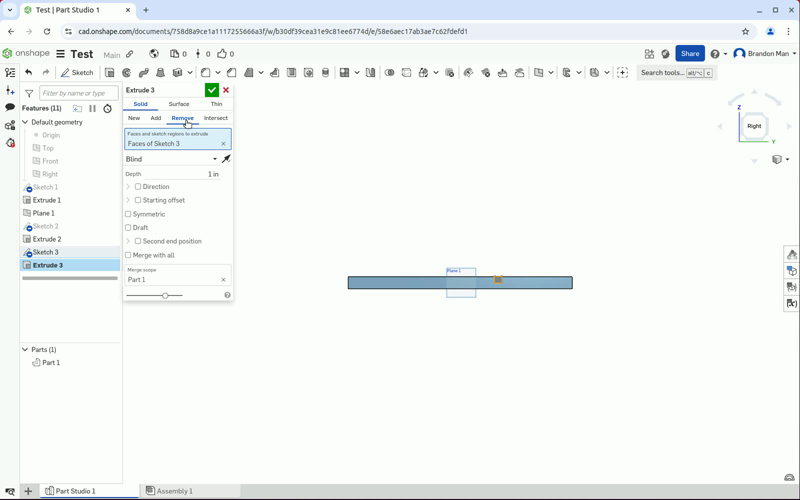
key(tab, 4)
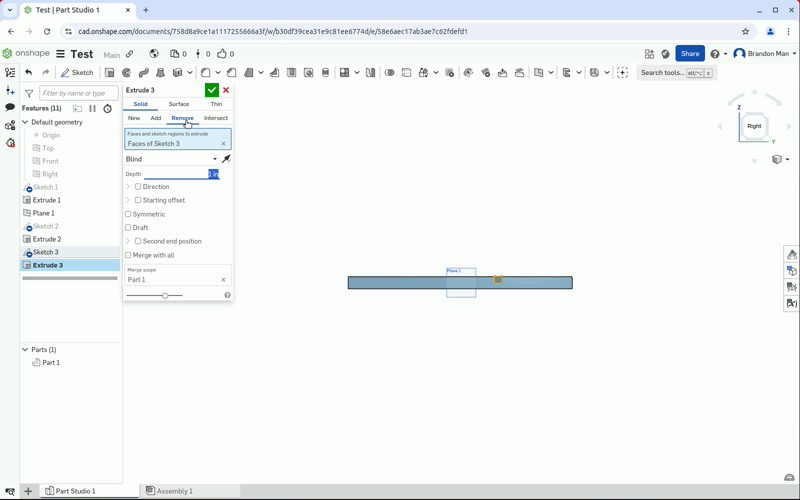
text(1.204)
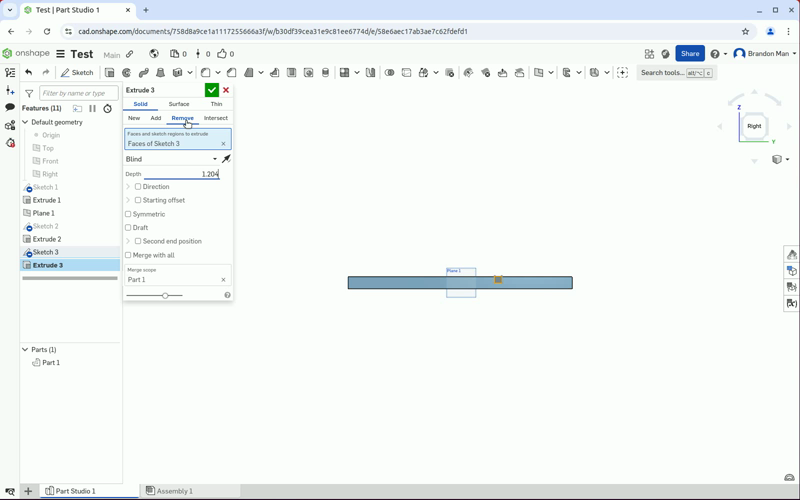
key(tab, 6)
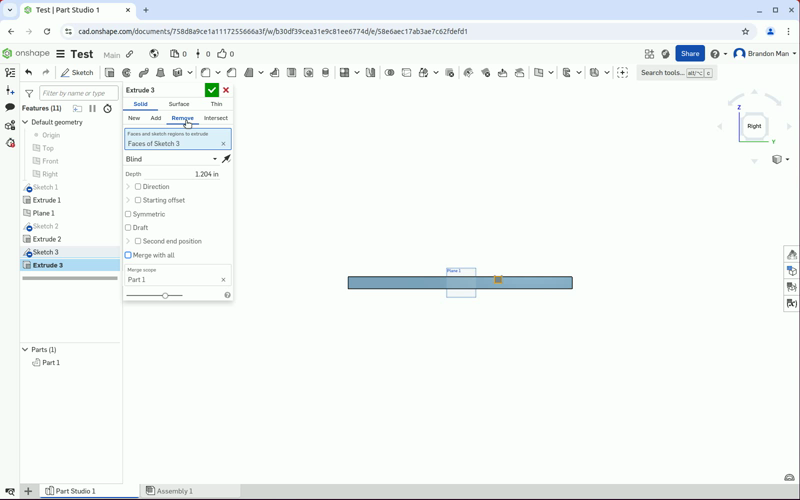
key(space)
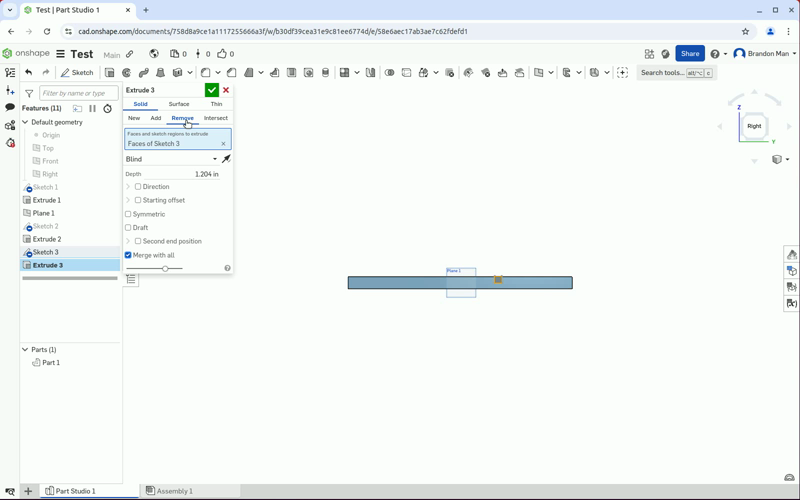
key(enter)
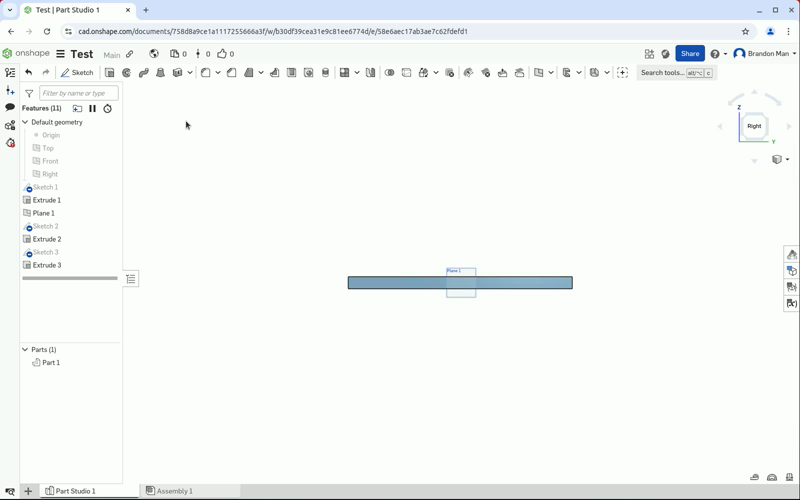
key(shift+h)
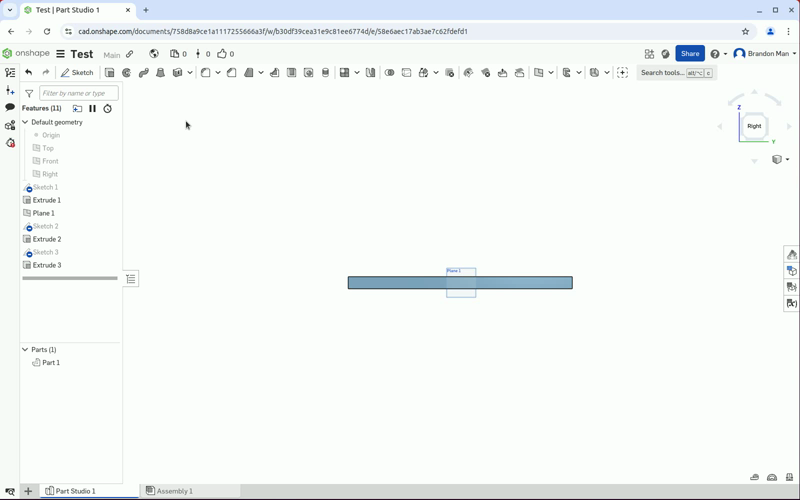
key(shift+h)
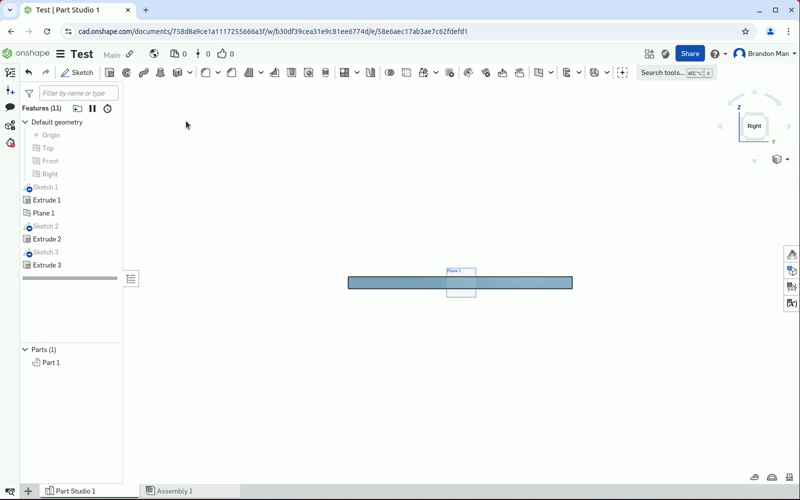
mouse_move(73, 189)
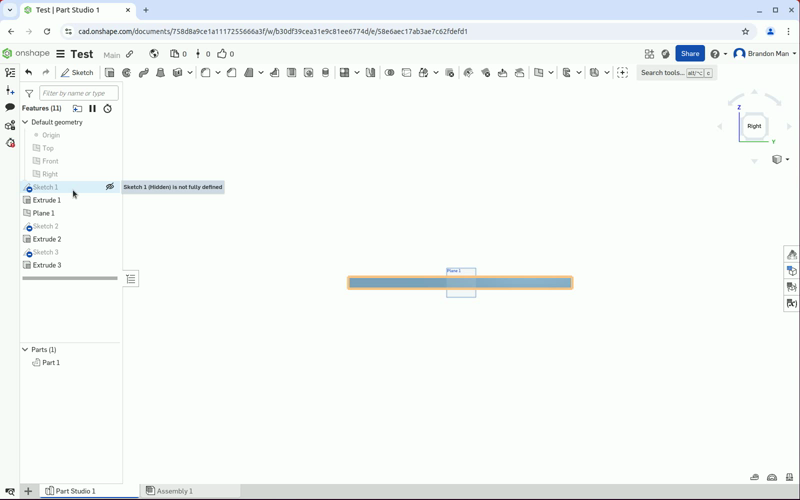
click(73, 189)
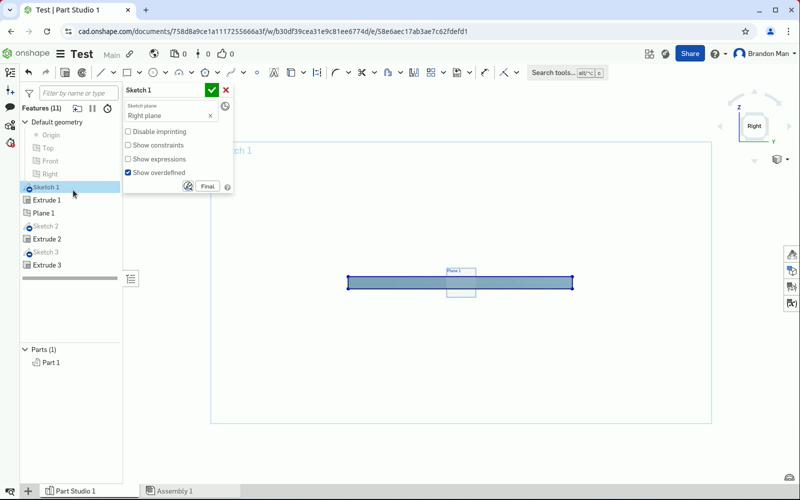
mouse_move(229, 92)
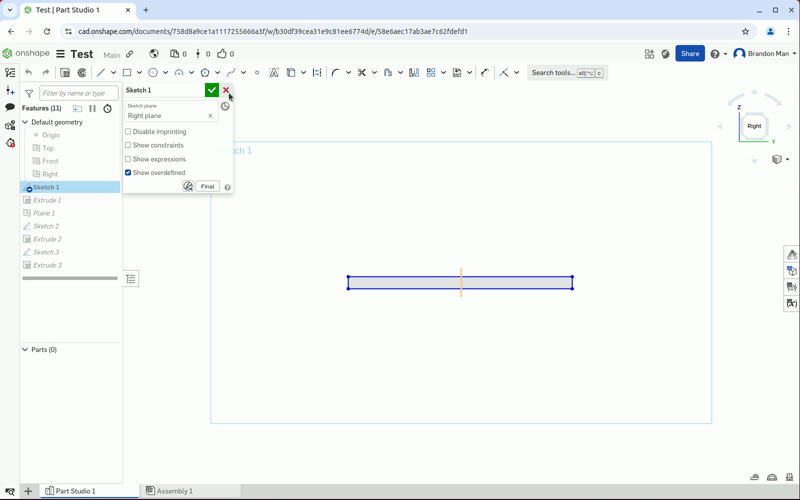
click(229, 92)
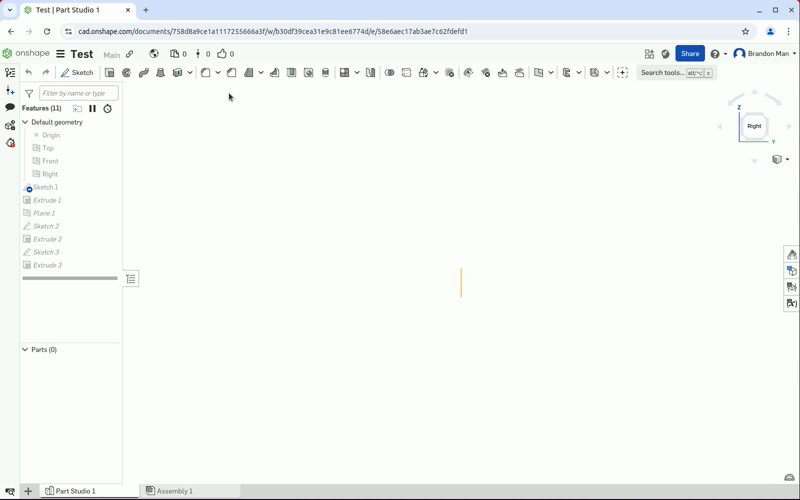
key(shift+s)
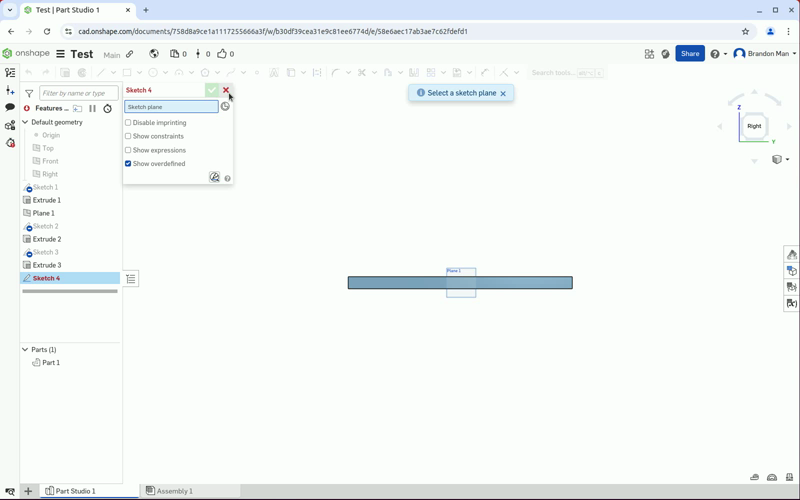
mouse_move(73, 215)
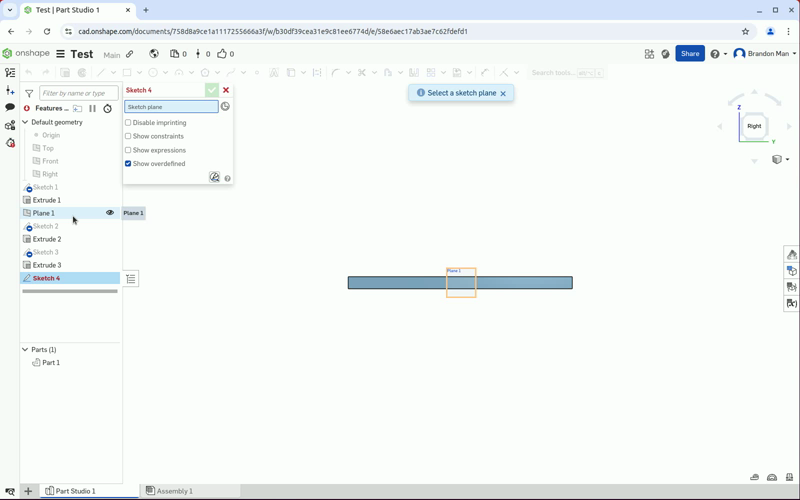
click(73, 215)
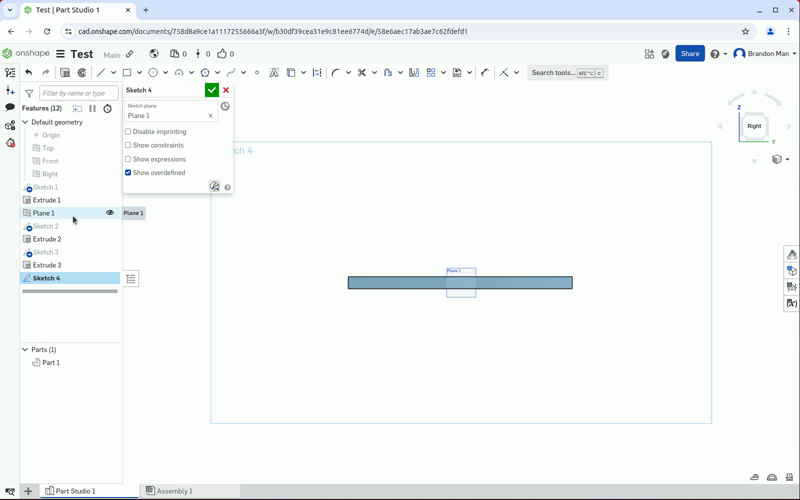
mouse_move(73, 352)
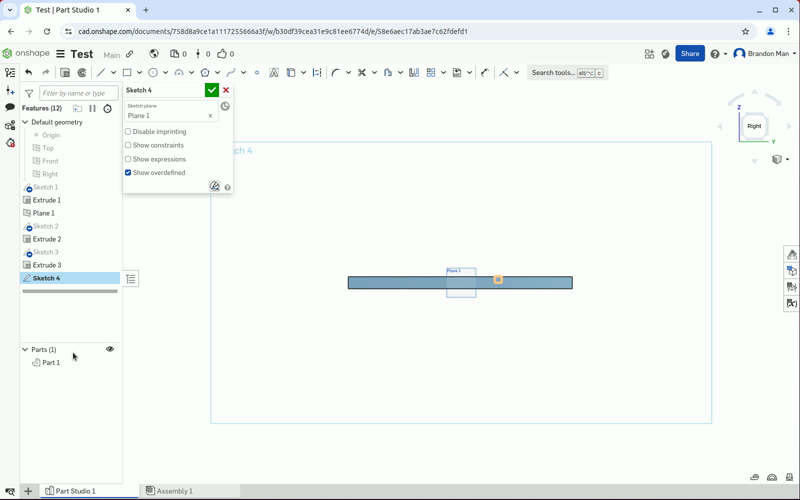
key(y)
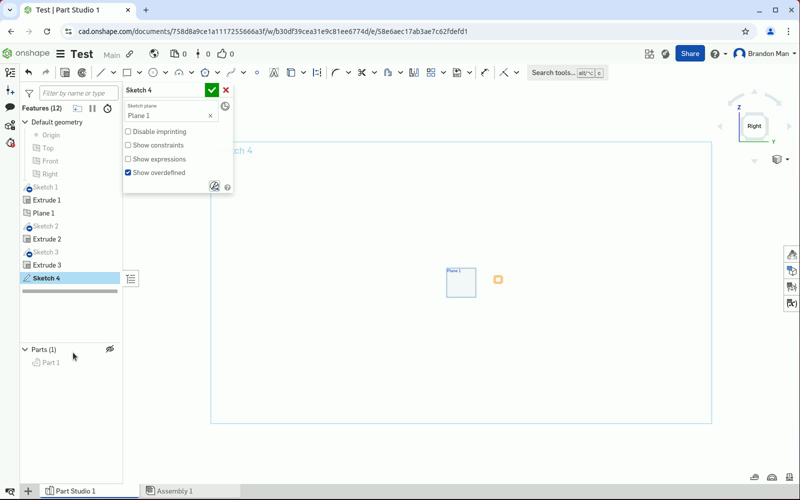
key(l)
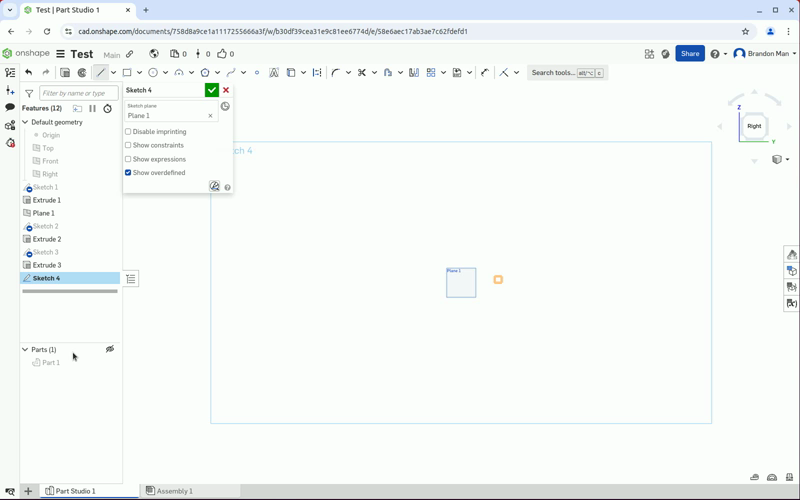
key_down(shift)
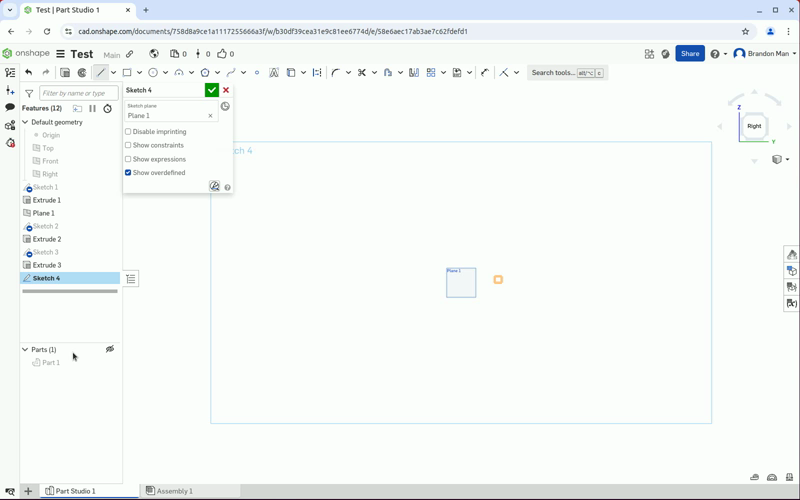
mouse_move(359, 282)
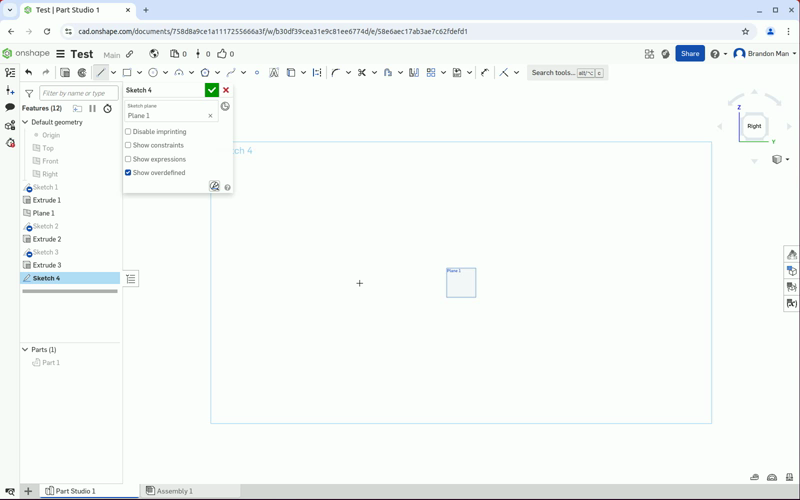
click(359, 282)
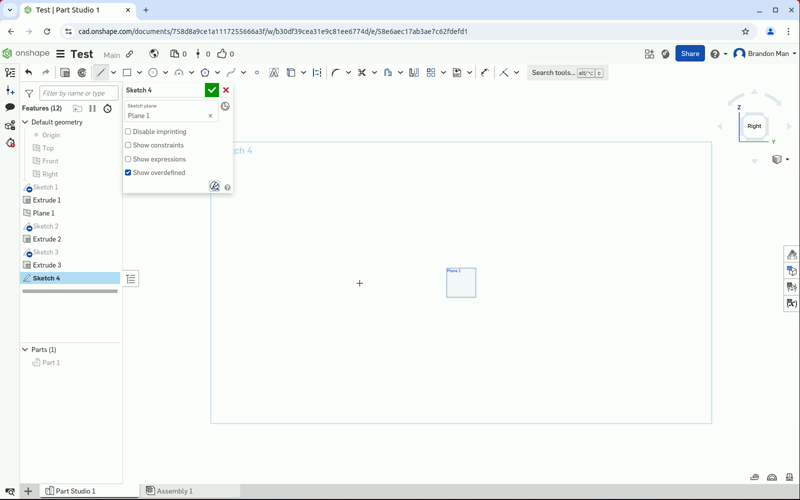
key_up(shift)
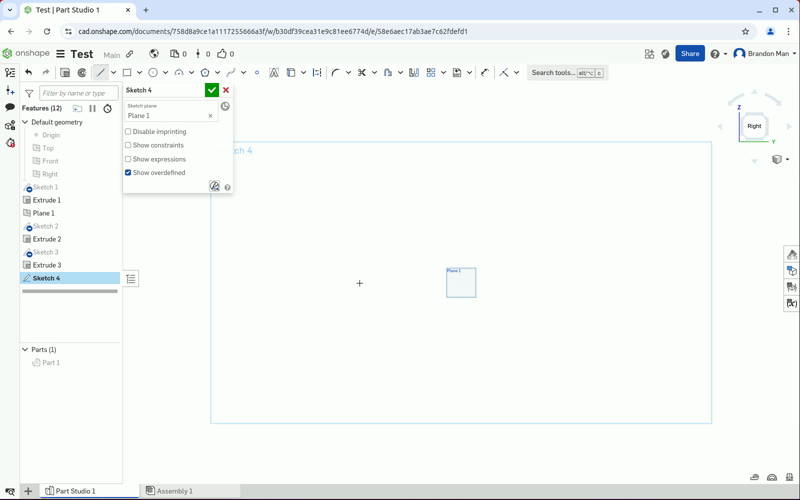
key_down(shift)
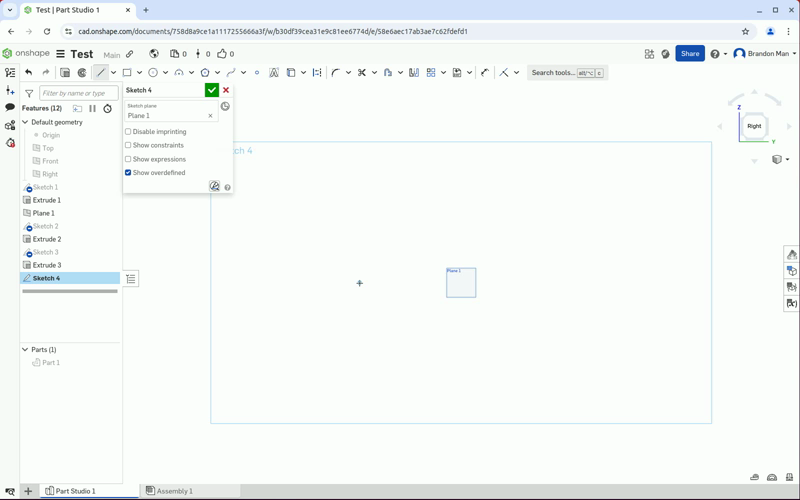
mouse_move(389, 282)
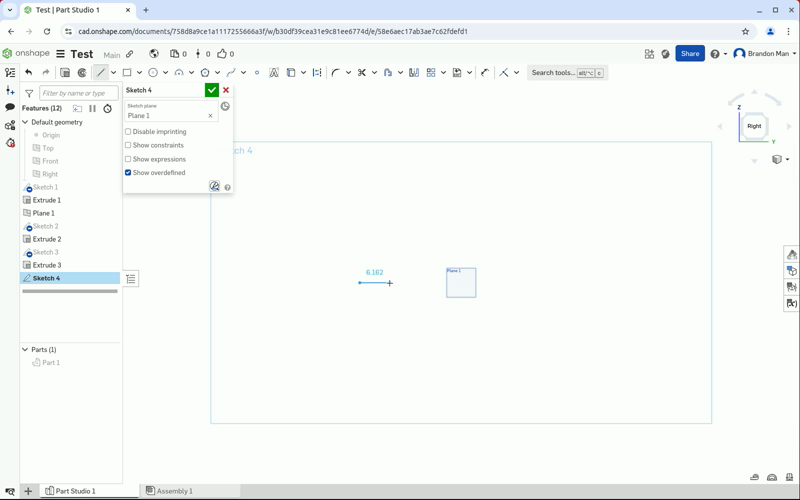
mouse_move(366, 282)
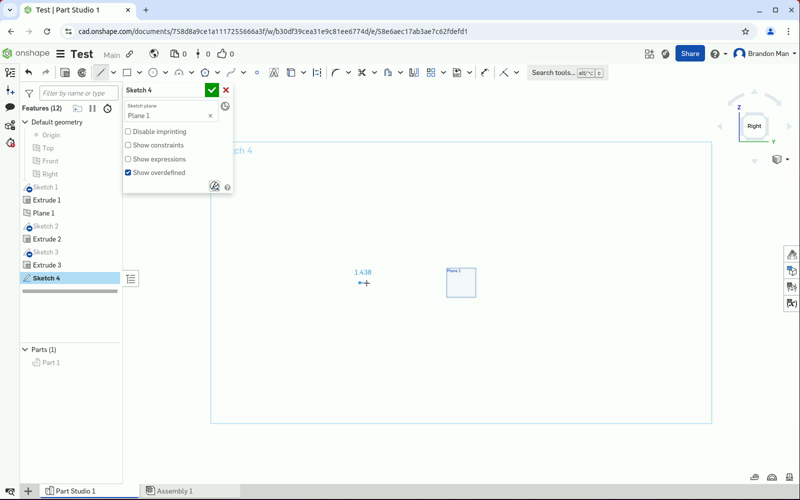
scroll(6)
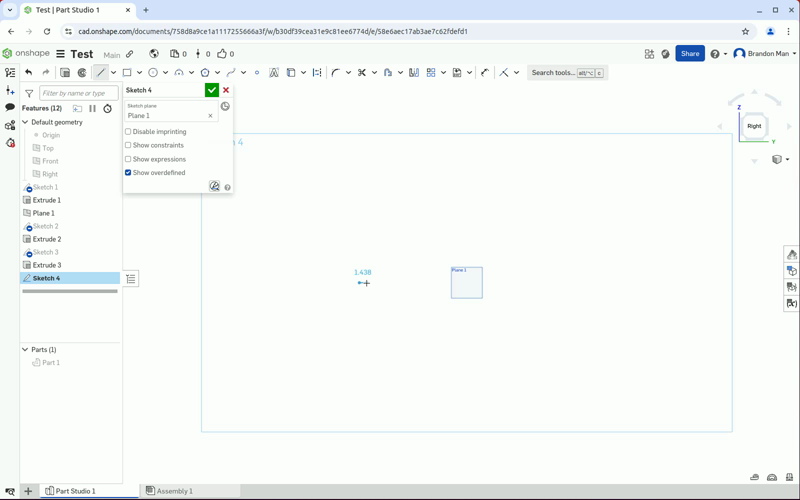
scroll(6)
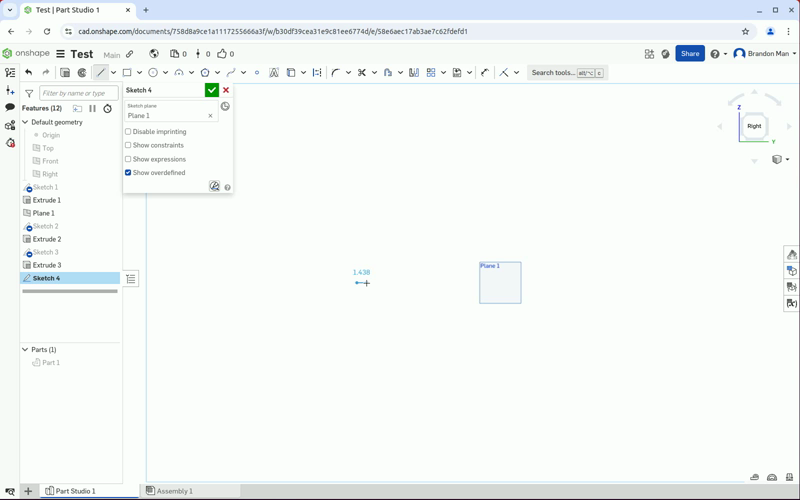
scroll(6)
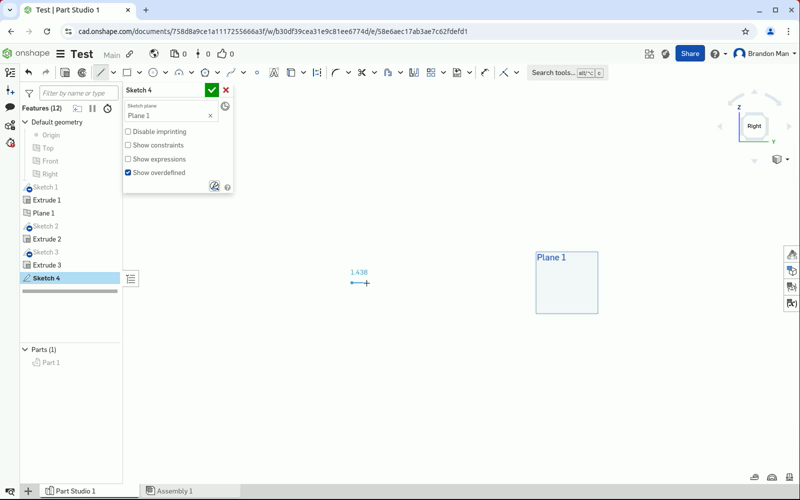
scroll(6)
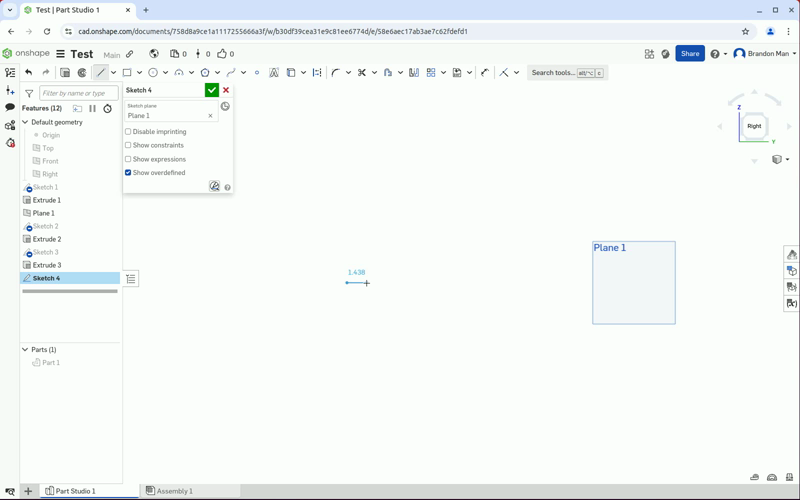
scroll(6)
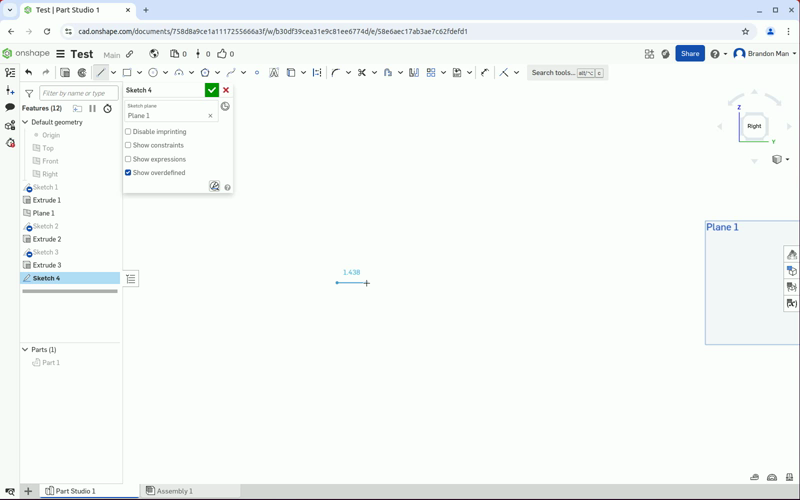
scroll(6)
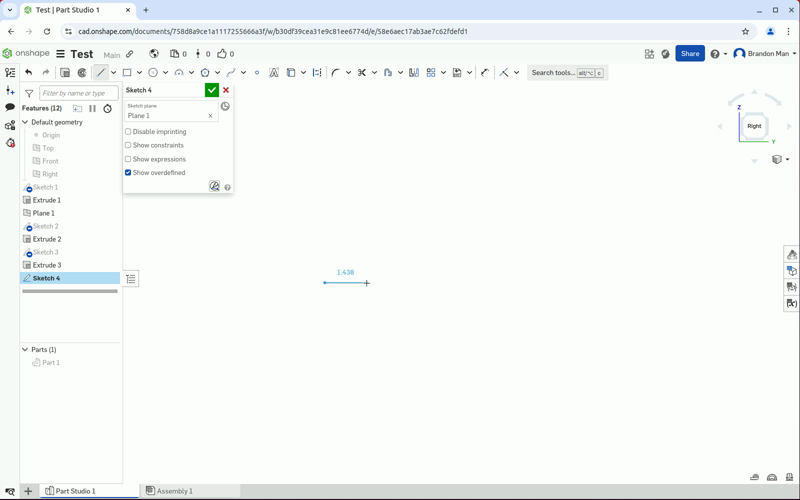
scroll(6)
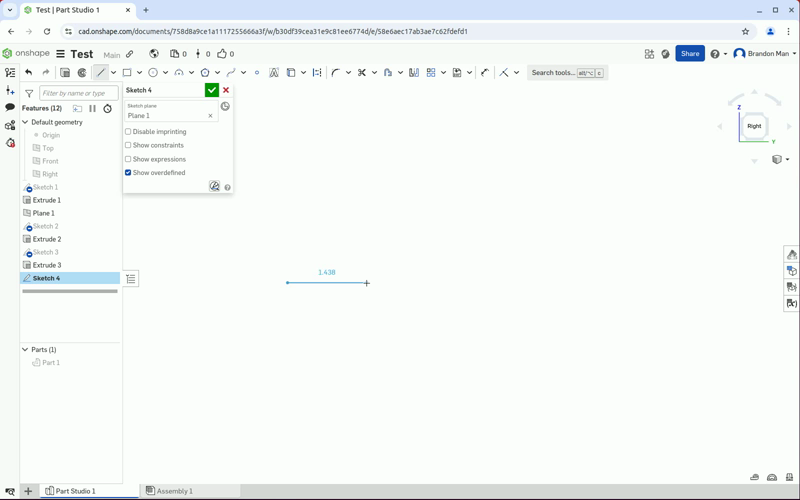
click(366, 282)
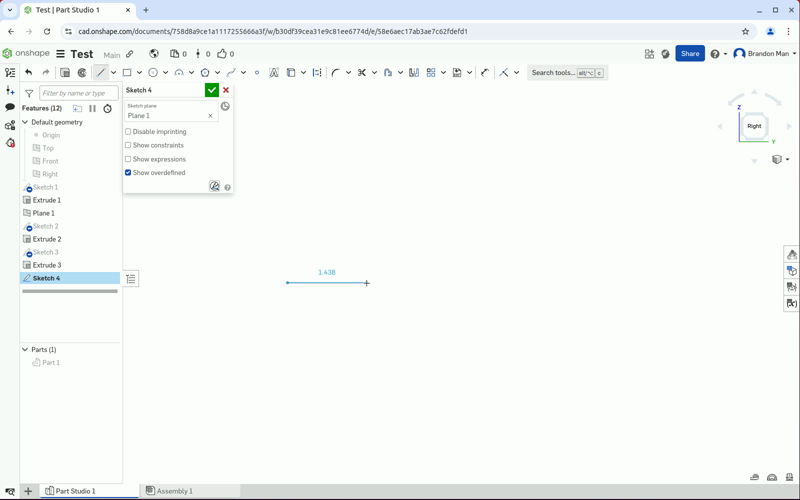
scroll(-6)
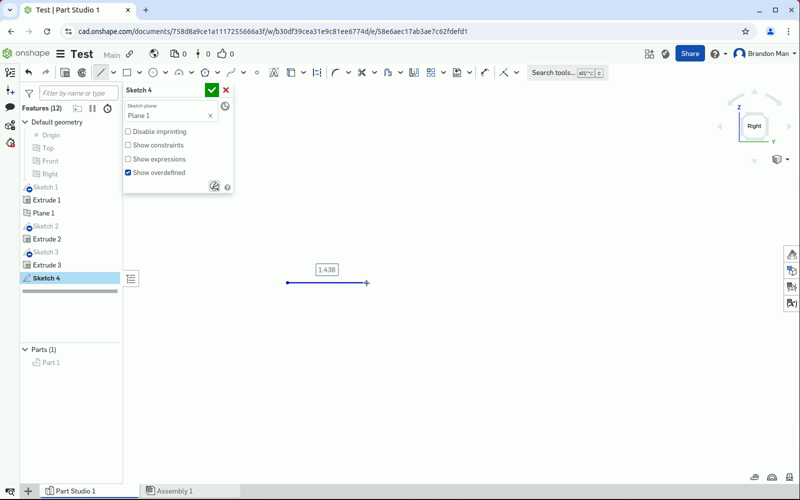
scroll(-6)
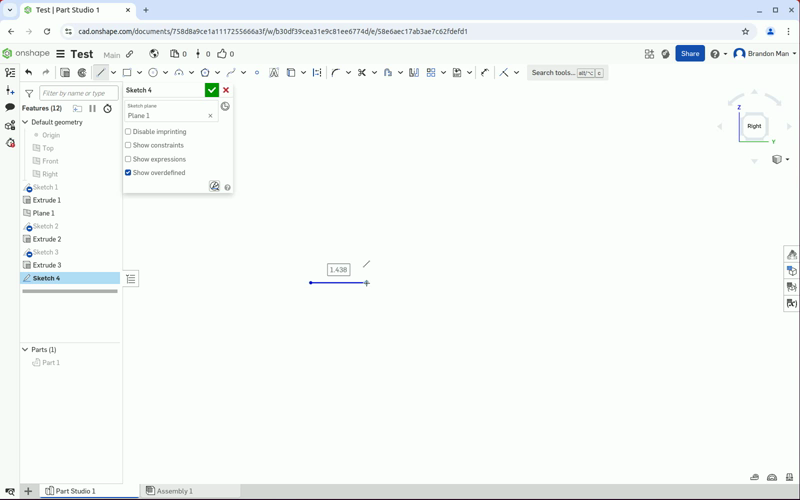
scroll(-6)
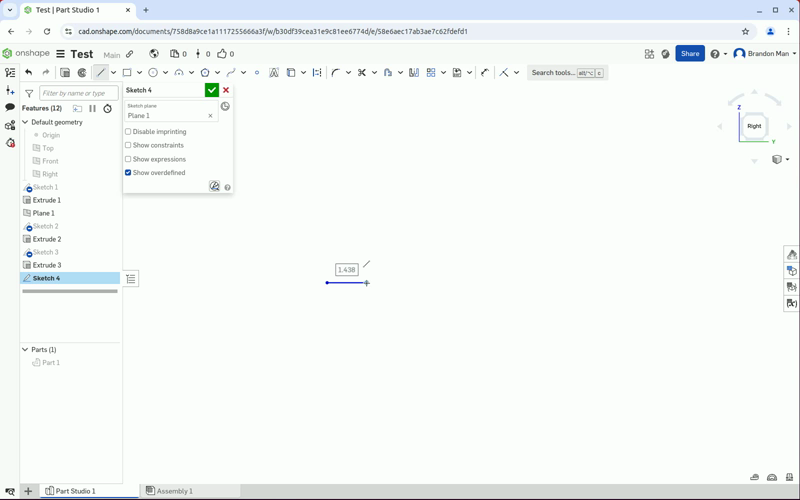
scroll(-6)
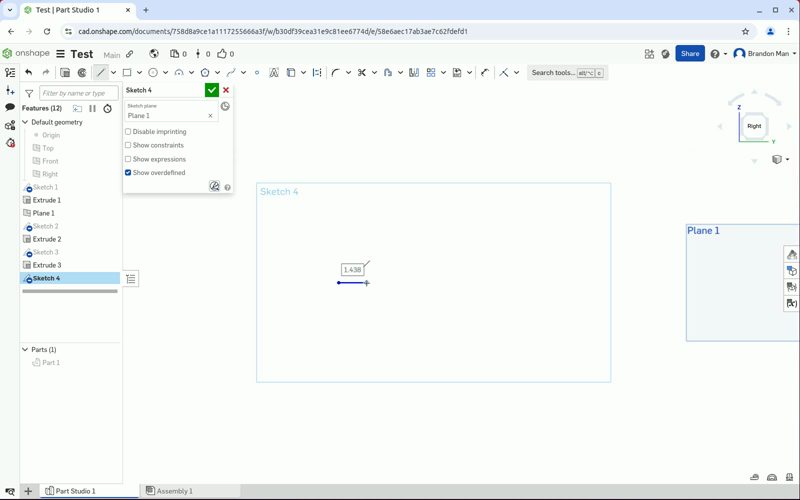
scroll(-6)
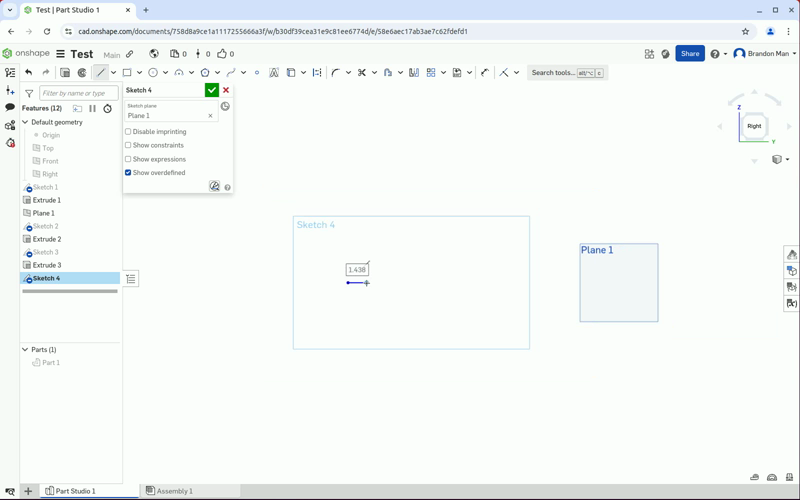
scroll(-6)
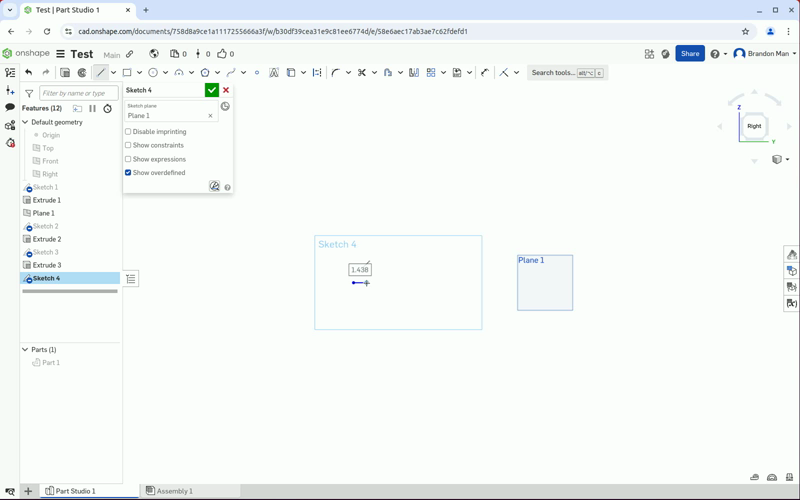
scroll(-6)
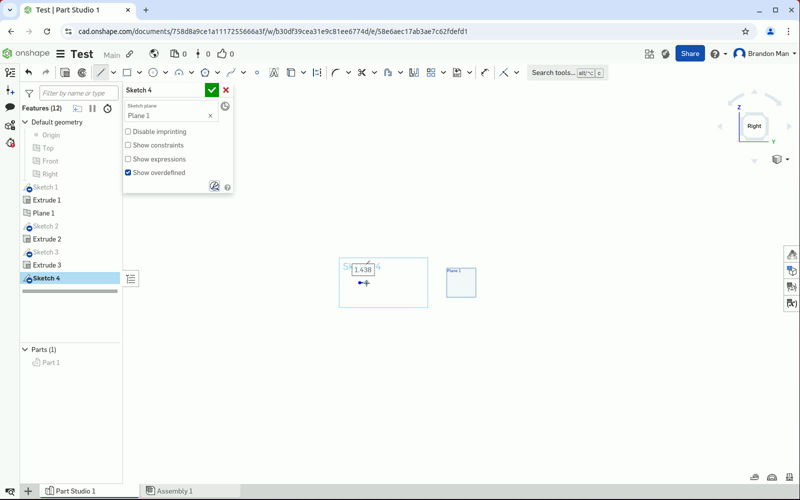
key_up(shift)
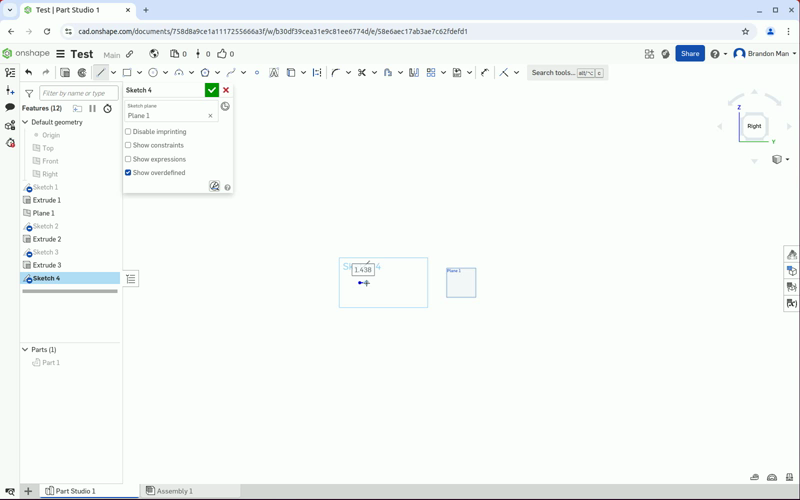
key_down(shift)
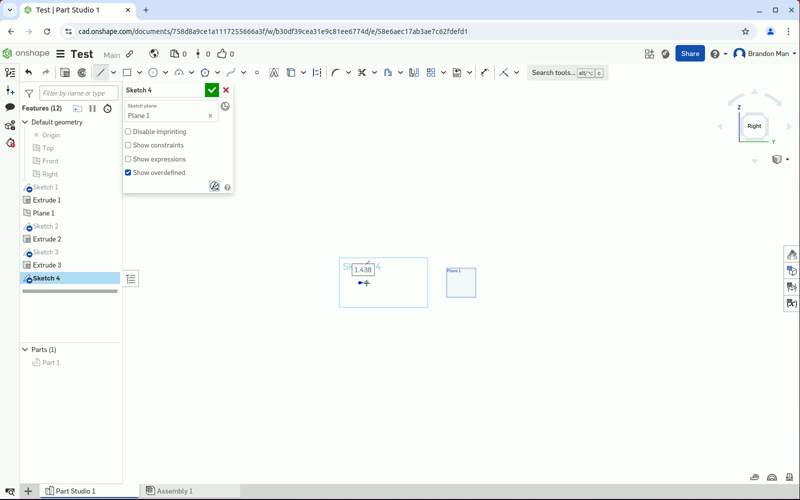
mouse_move(396, 282)
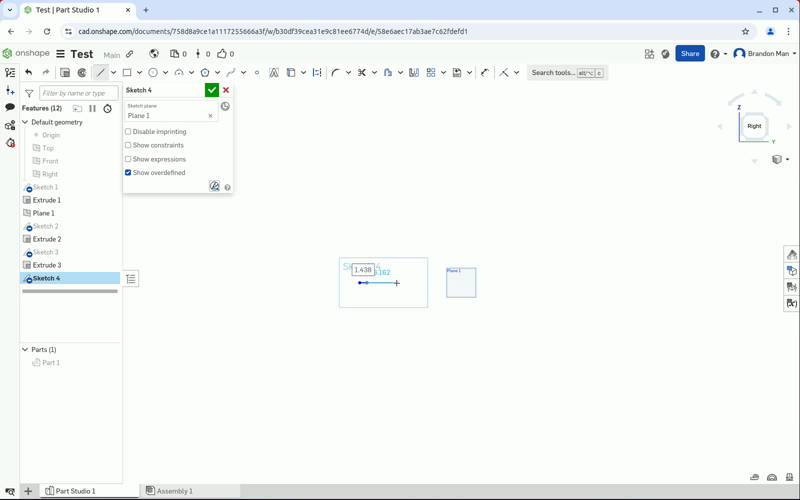
mouse_move(366, 276)
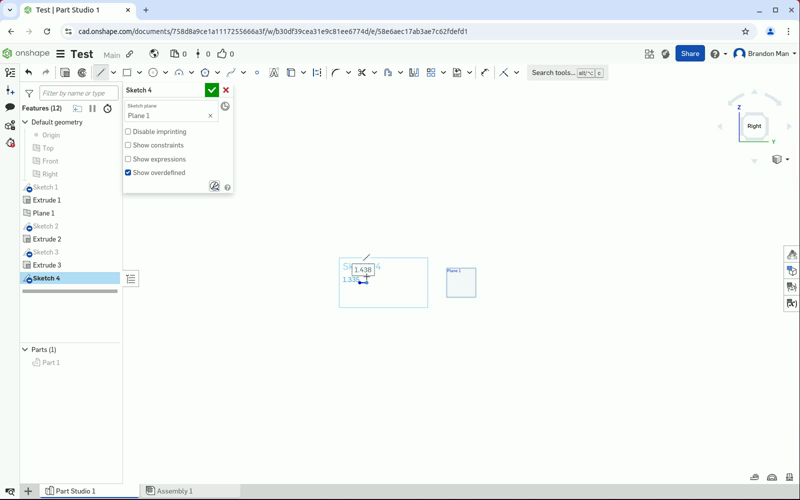
scroll(6)
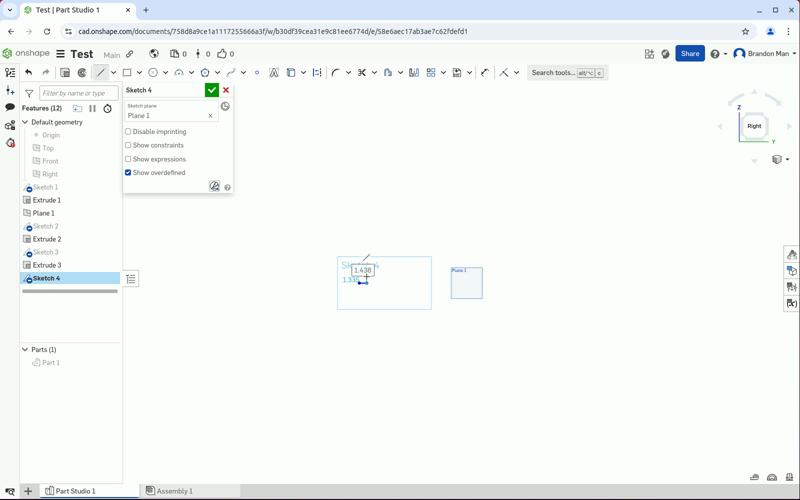
scroll(6)
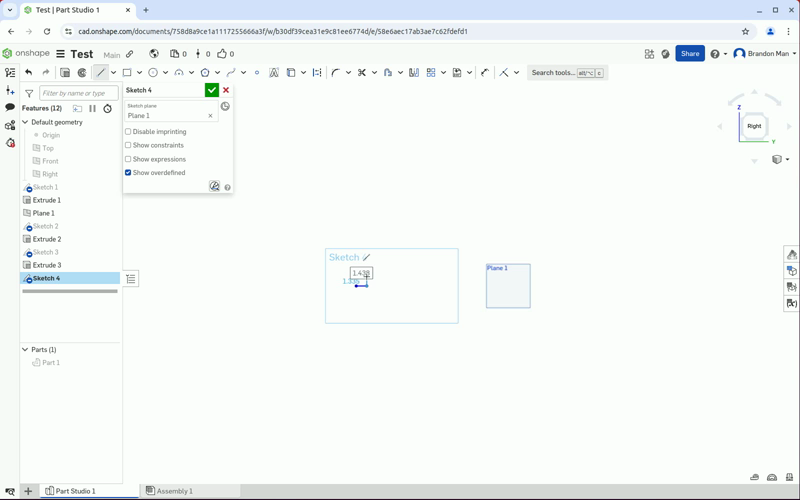
scroll(6)
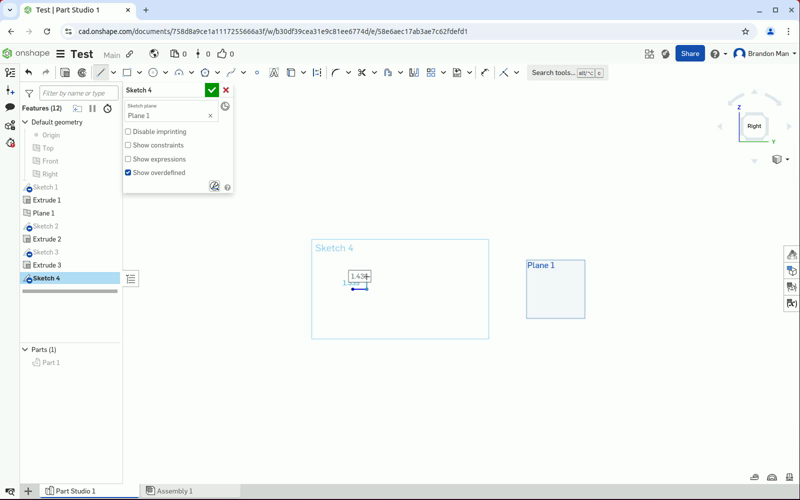
scroll(6)
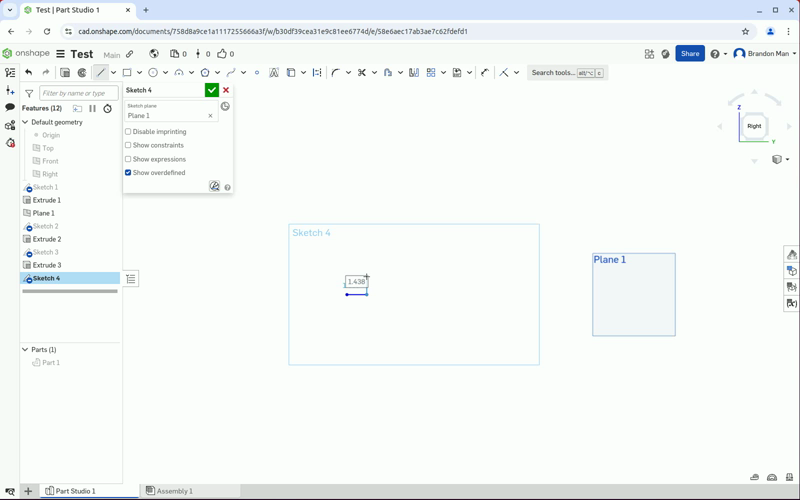
scroll(6)
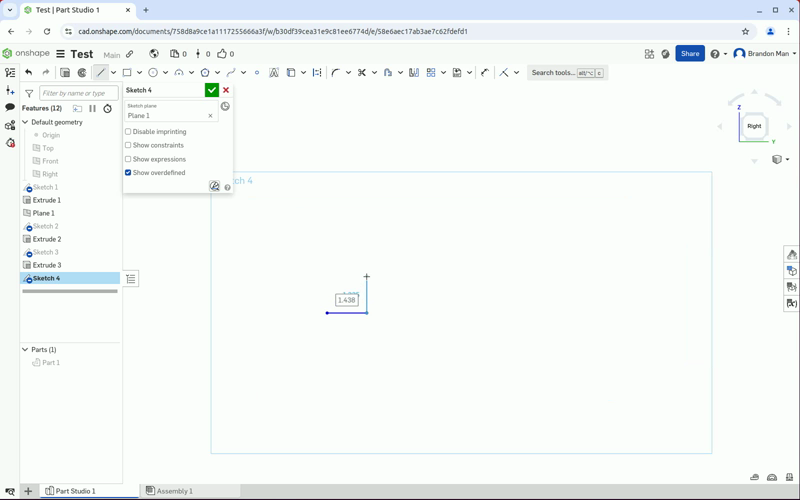
scroll(6)
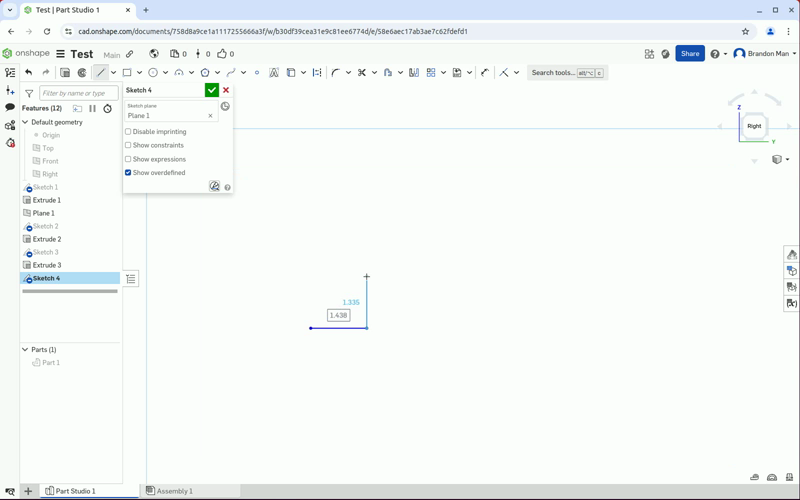
scroll(6)
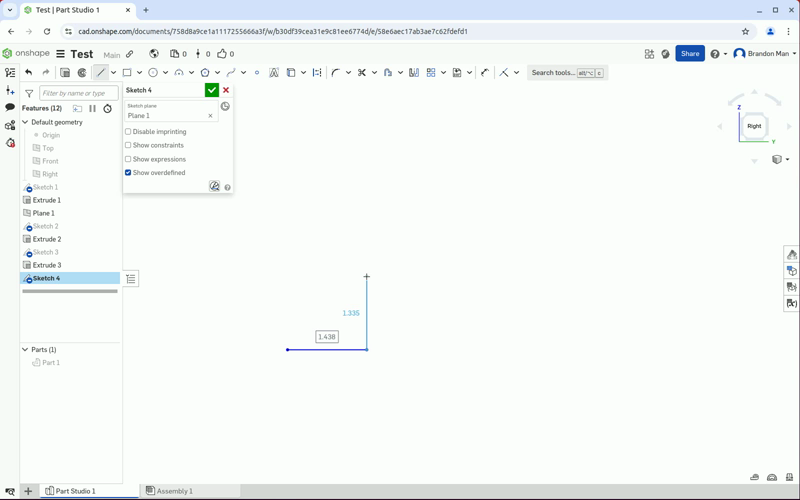
click(366, 276)
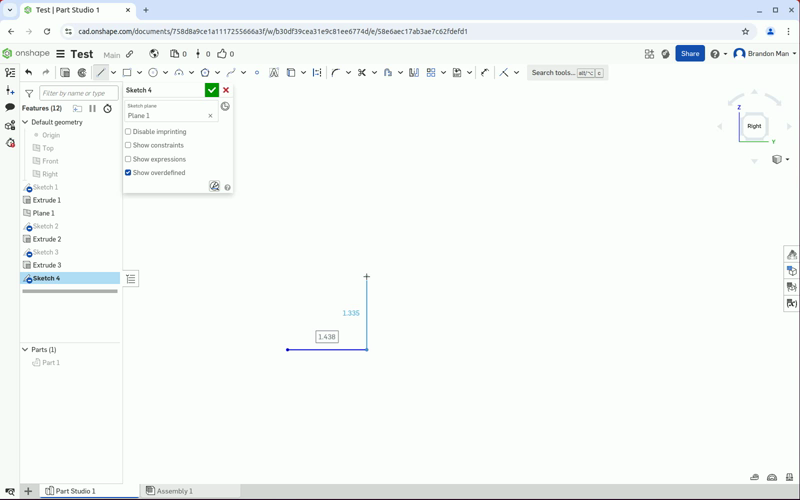
scroll(-6)
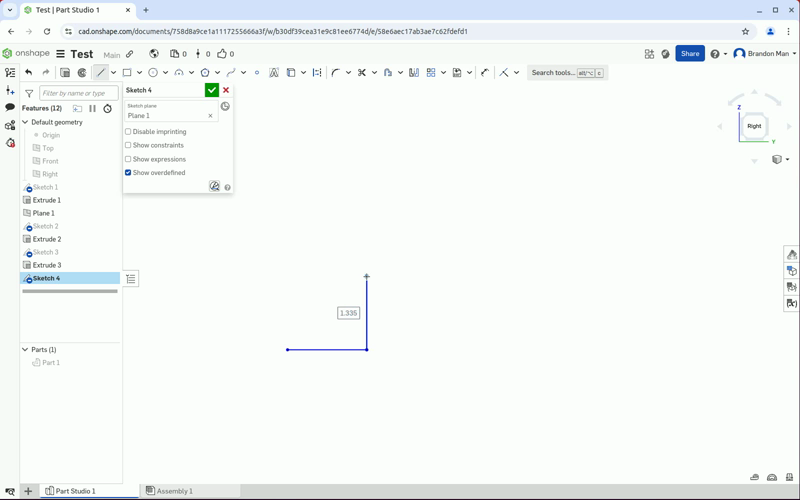
scroll(-6)
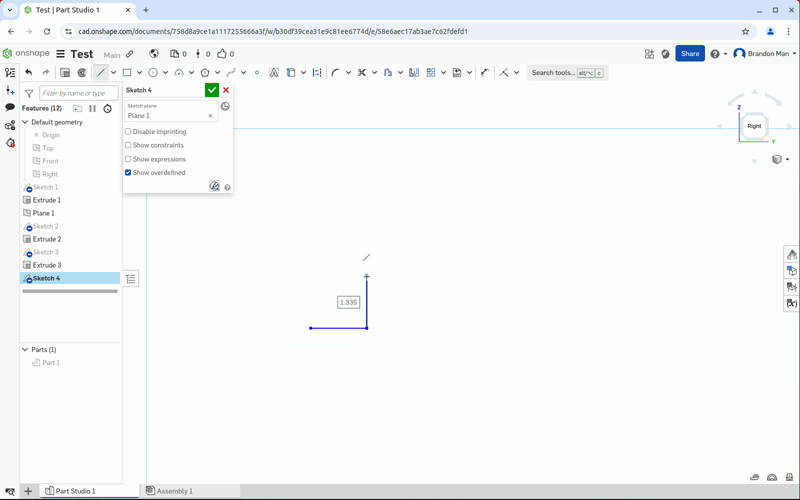
scroll(-6)
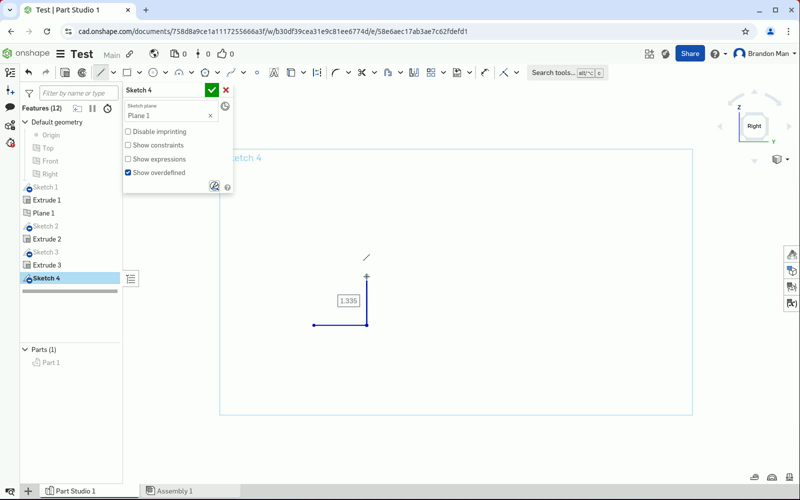
scroll(-6)
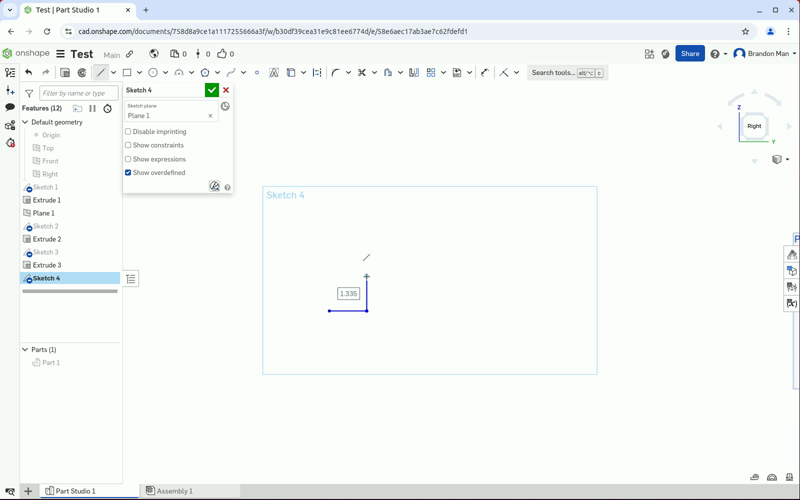
scroll(-6)
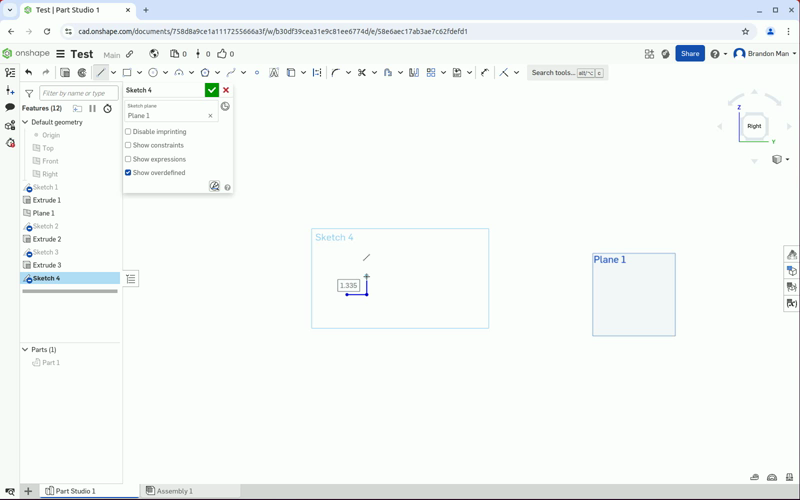
scroll(-6)
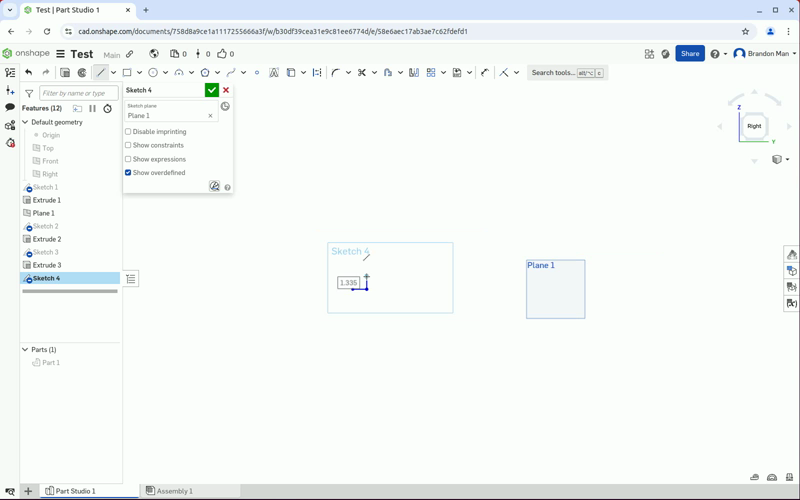
scroll(-6)
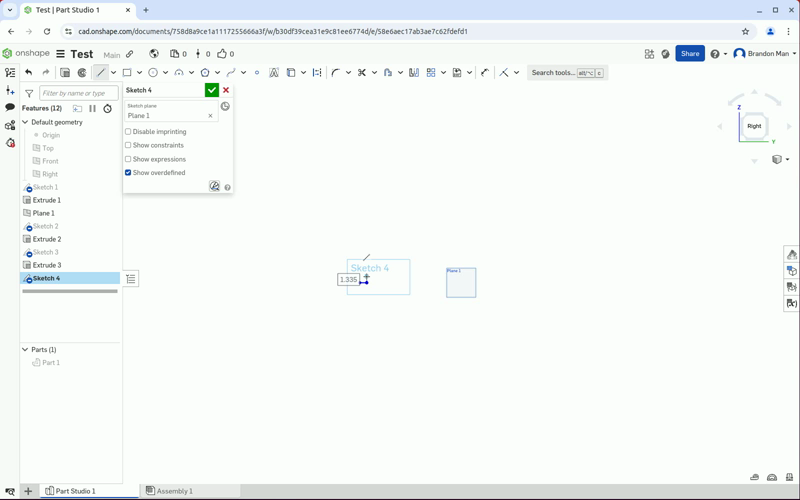
key_up(shift)
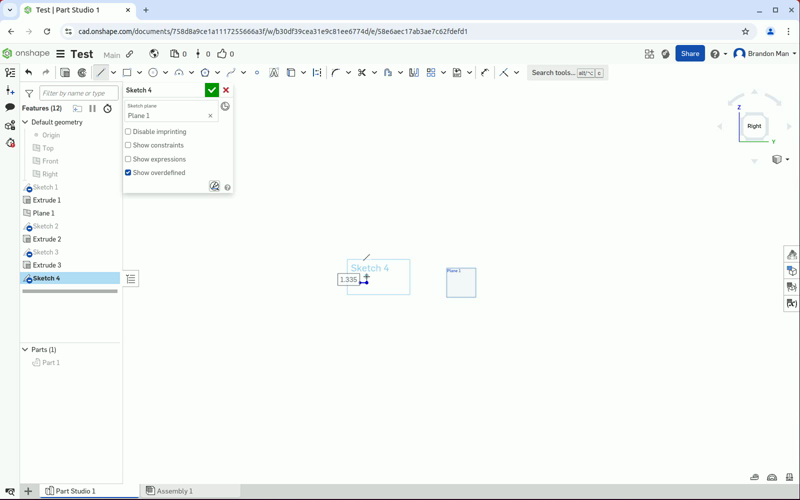
key_down(shift)
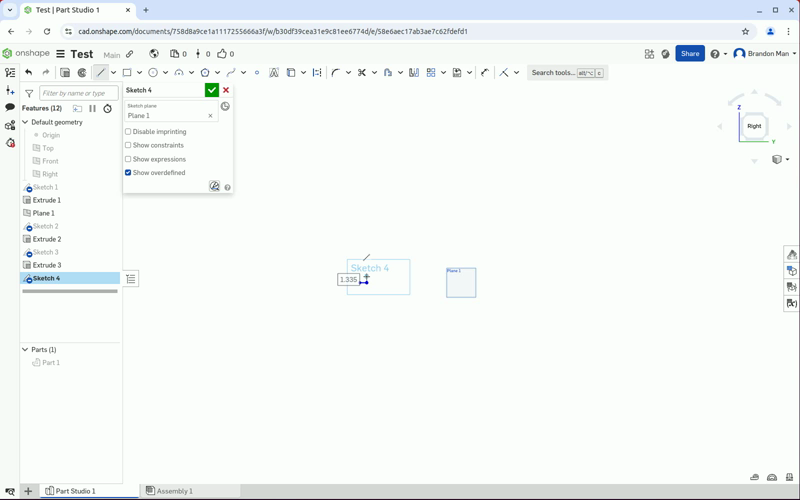
mouse_move(396, 276)
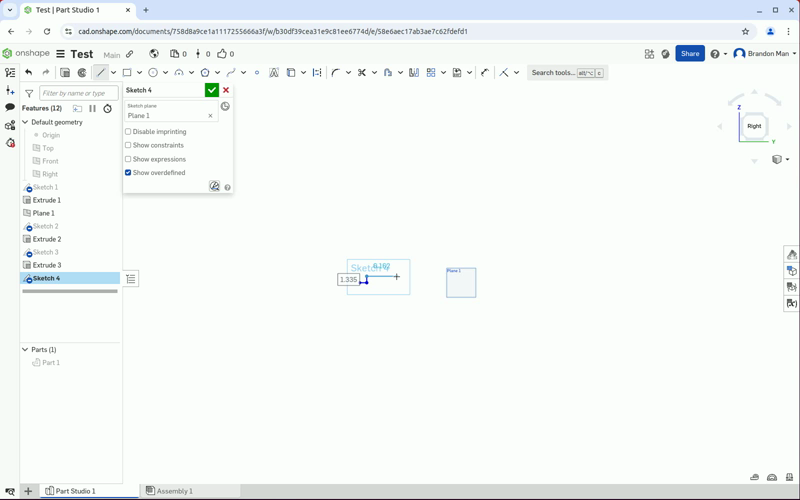
mouse_move(359, 276)
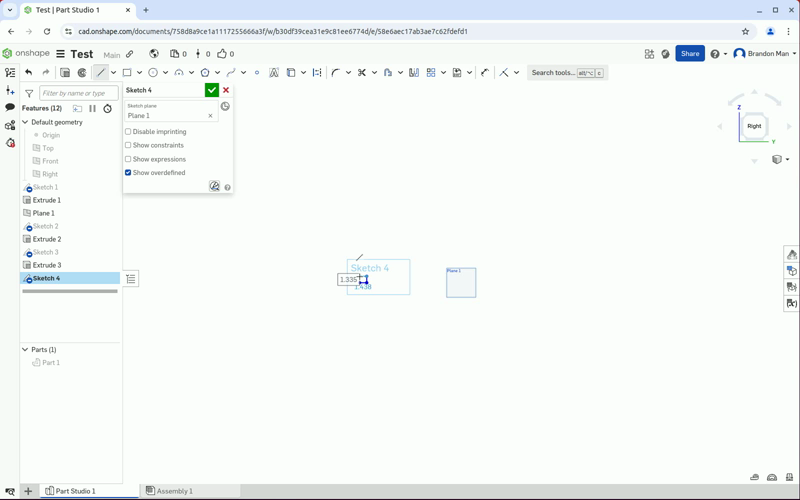
scroll(6)
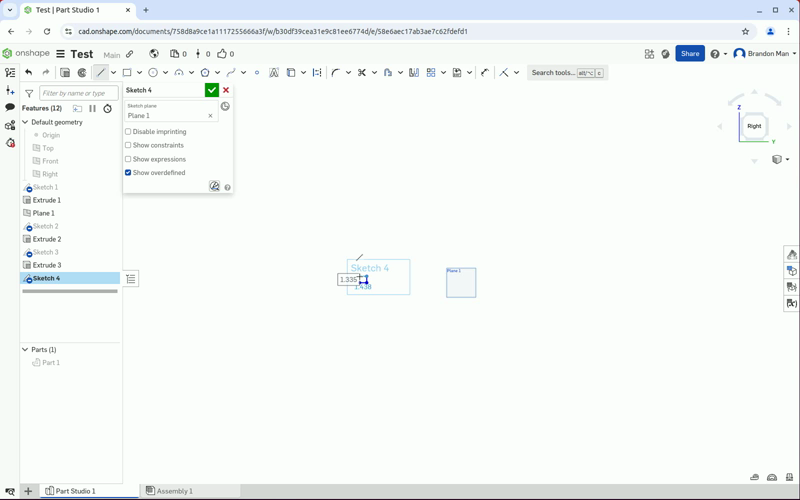
scroll(6)
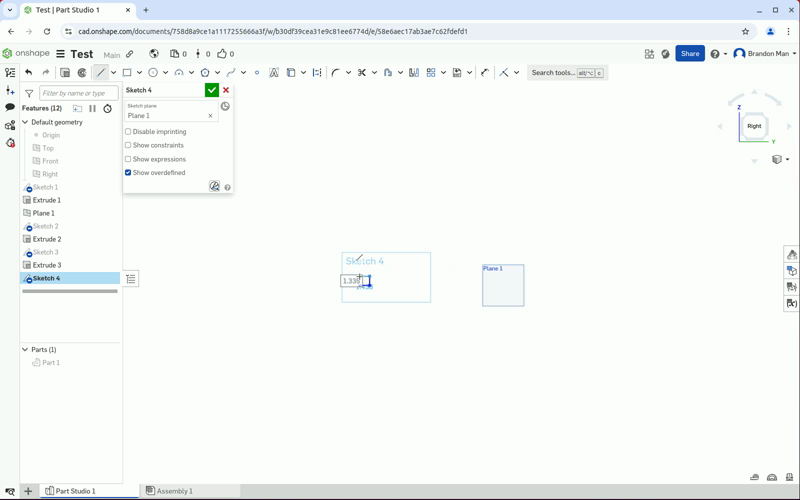
scroll(6)
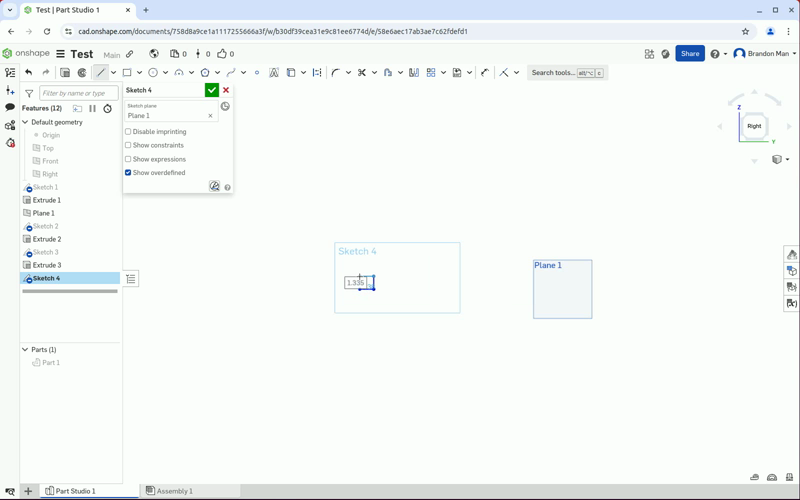
scroll(6)
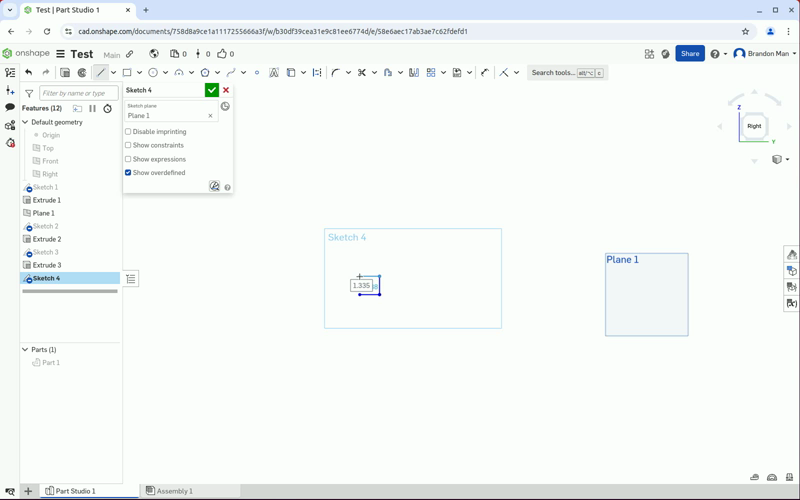
scroll(6)
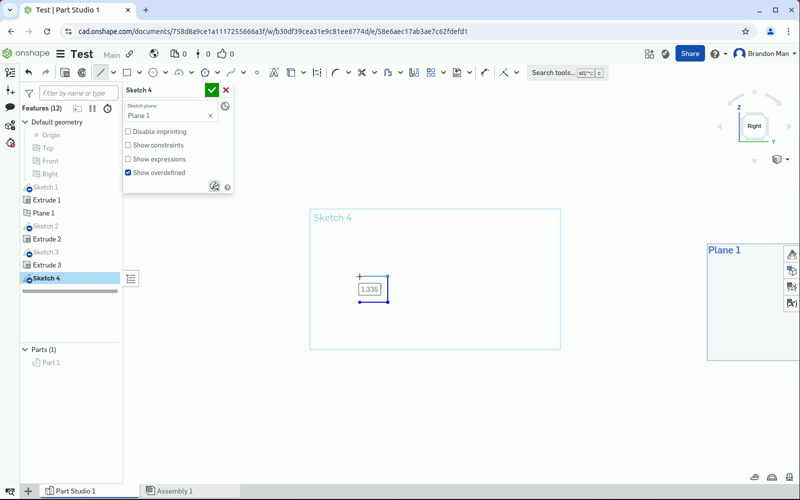
scroll(6)
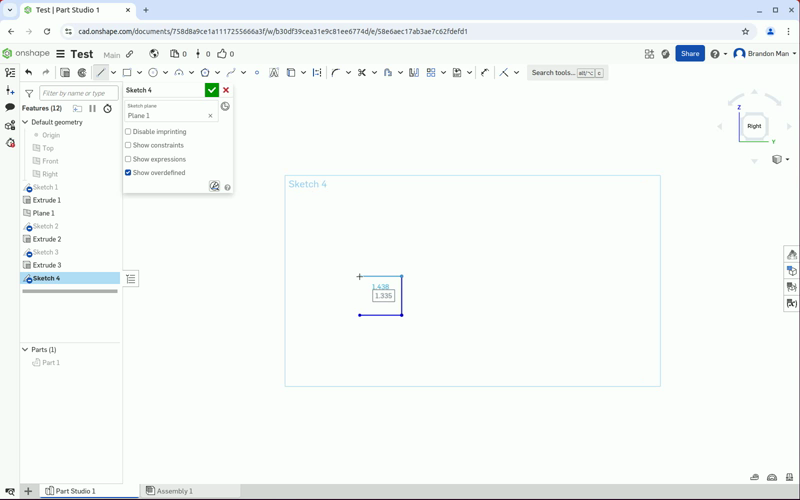
scroll(6)
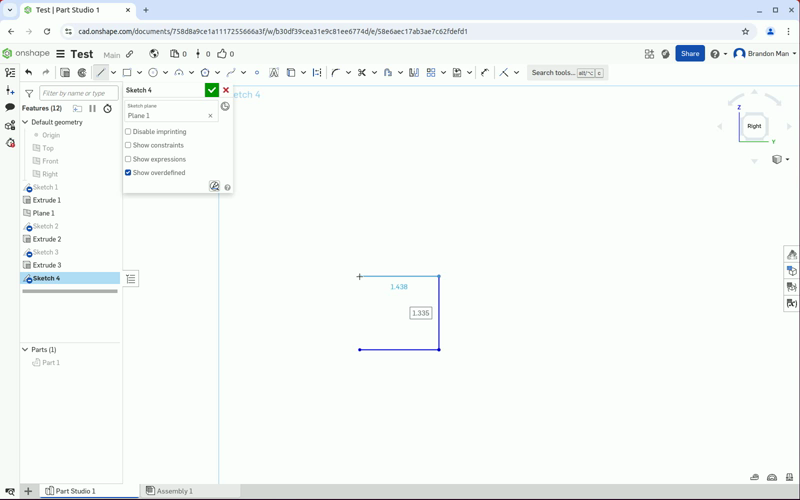
click(359, 276)
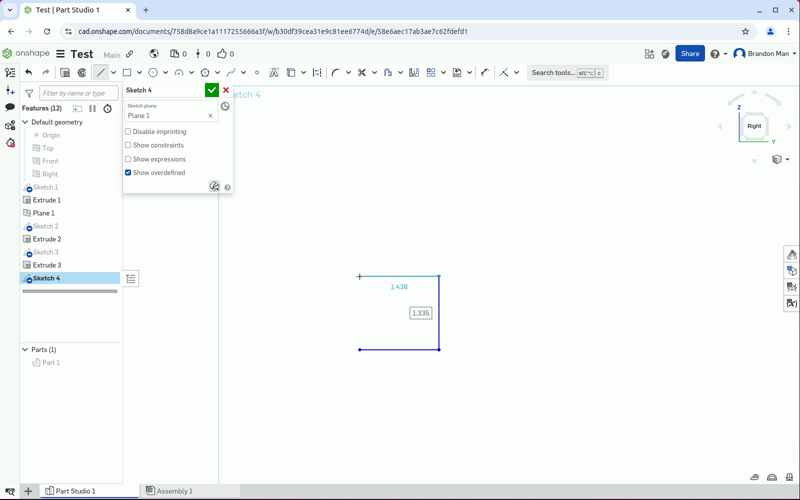
scroll(-6)
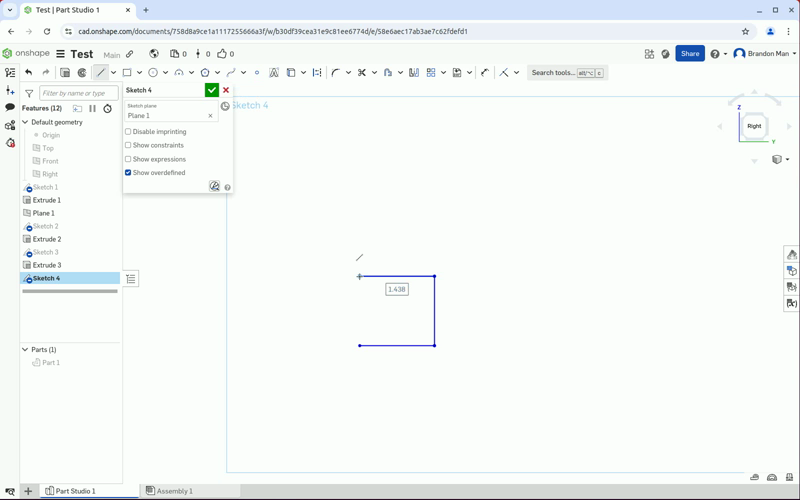
scroll(-6)
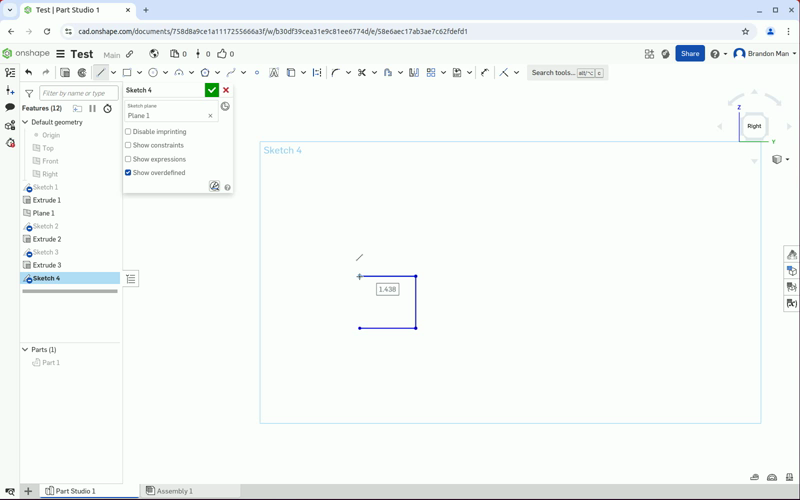
scroll(-6)
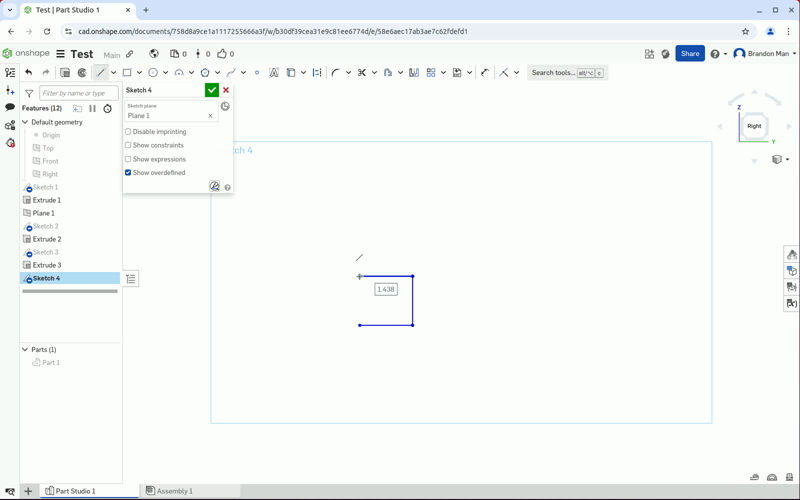
scroll(-6)
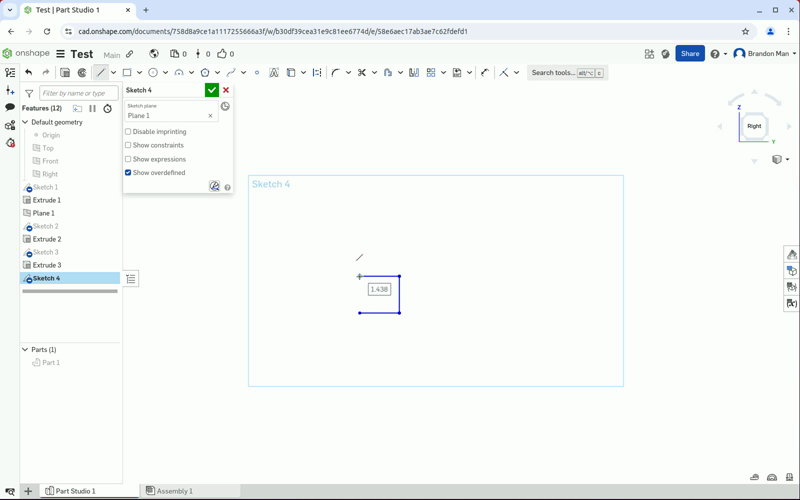
scroll(-6)
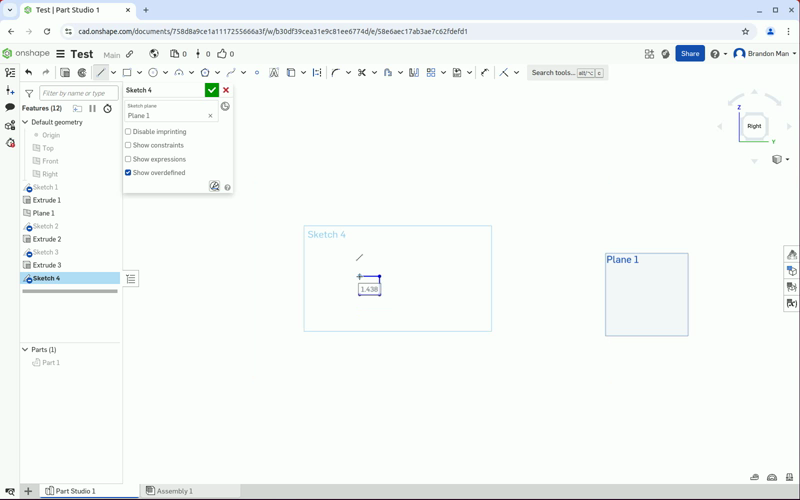
scroll(-6)
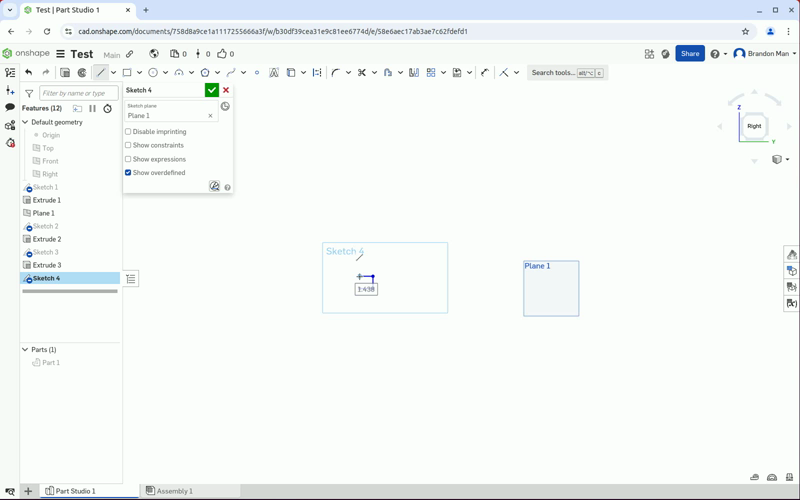
scroll(-6)
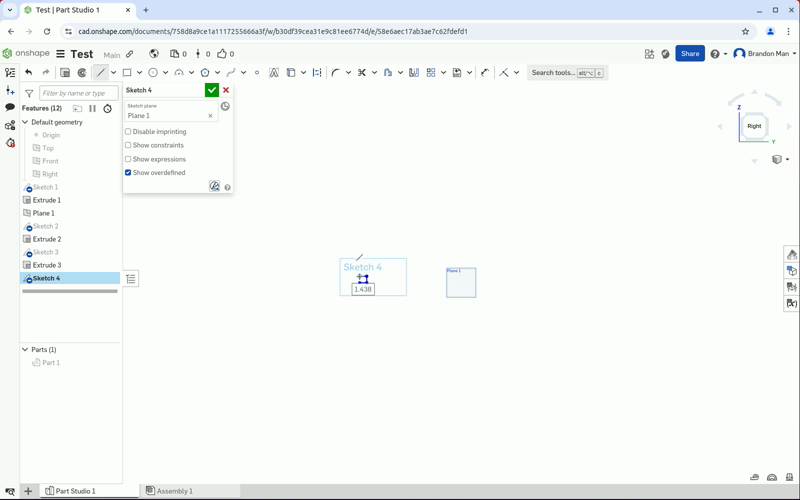
key_up(shift)
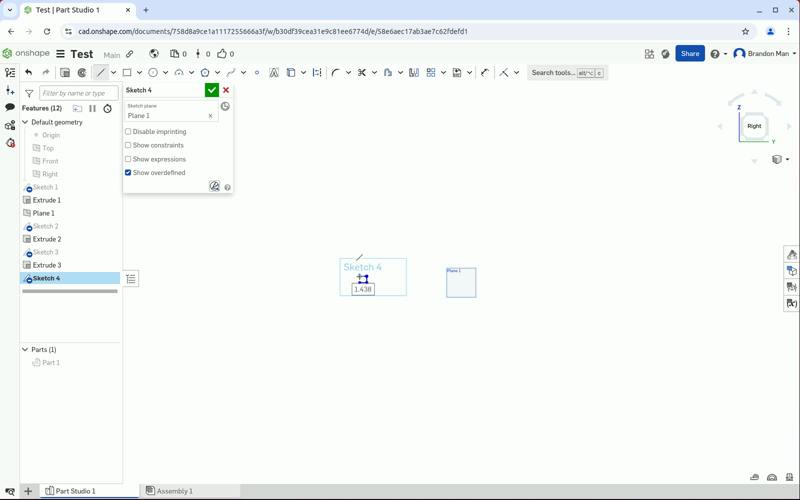
mouse_move(389, 276)
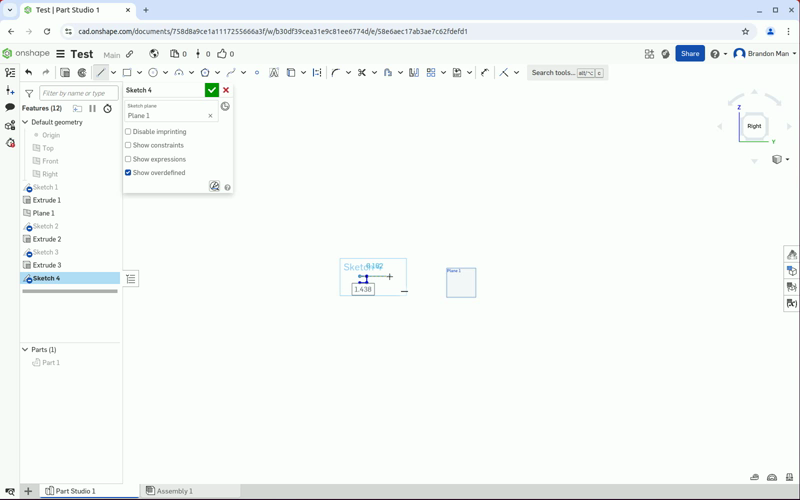
key_down(shift)
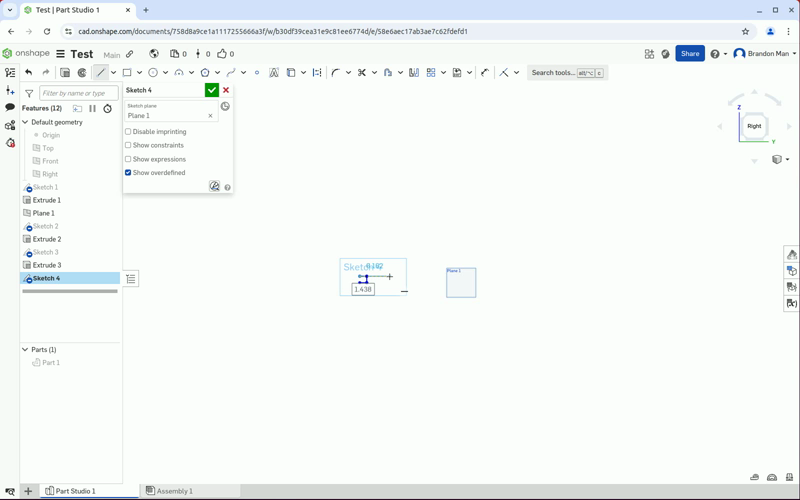
mouse_move(359, 282)
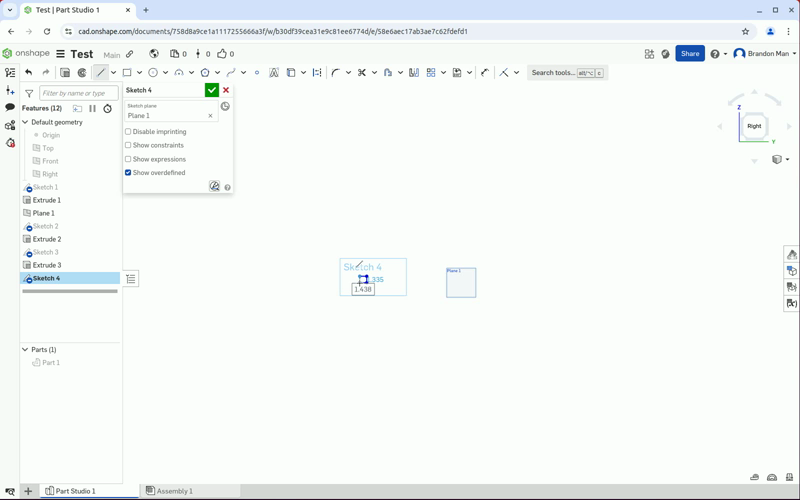
scroll(6)
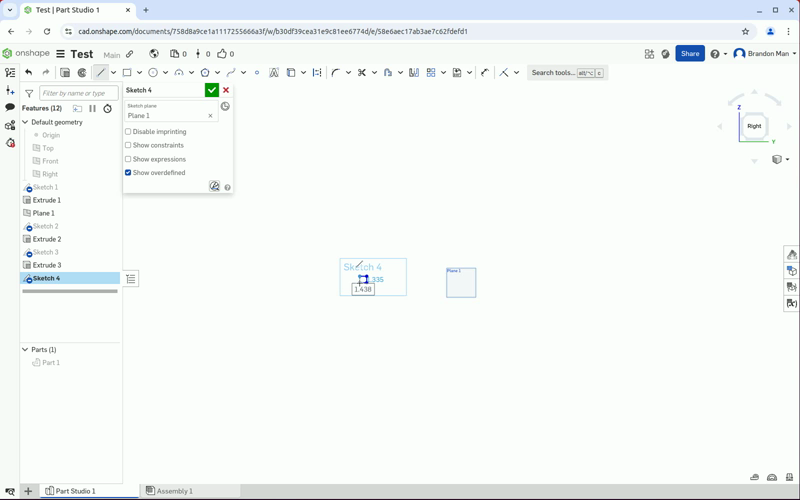
scroll(6)
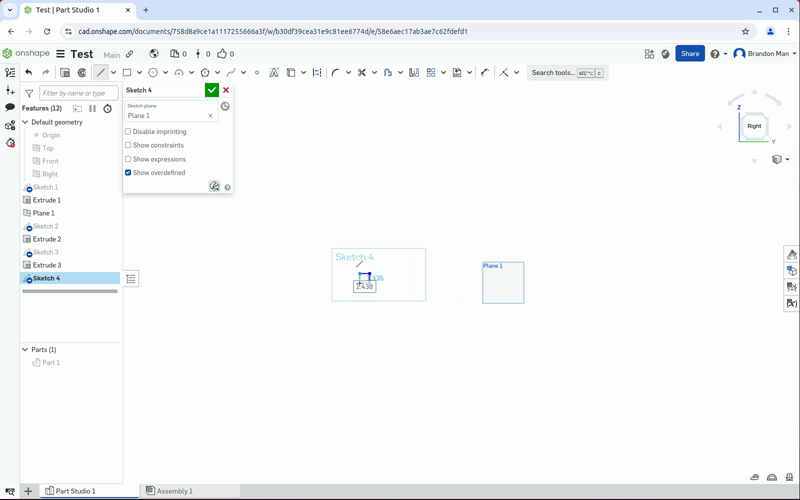
scroll(6)
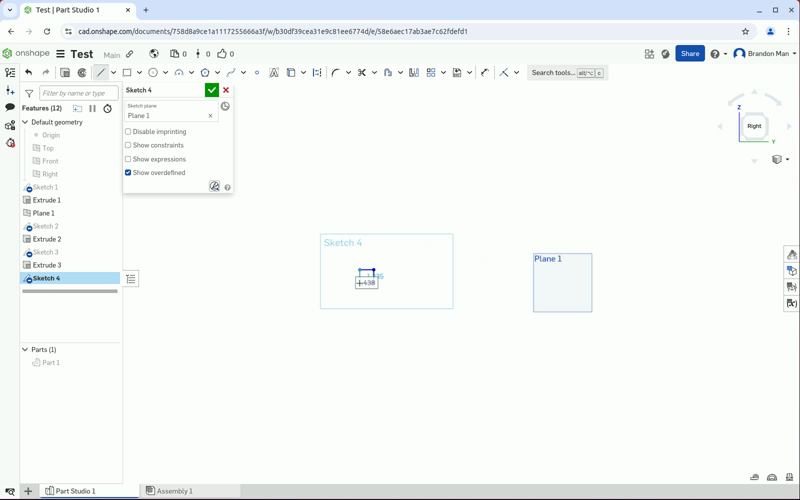
scroll(6)
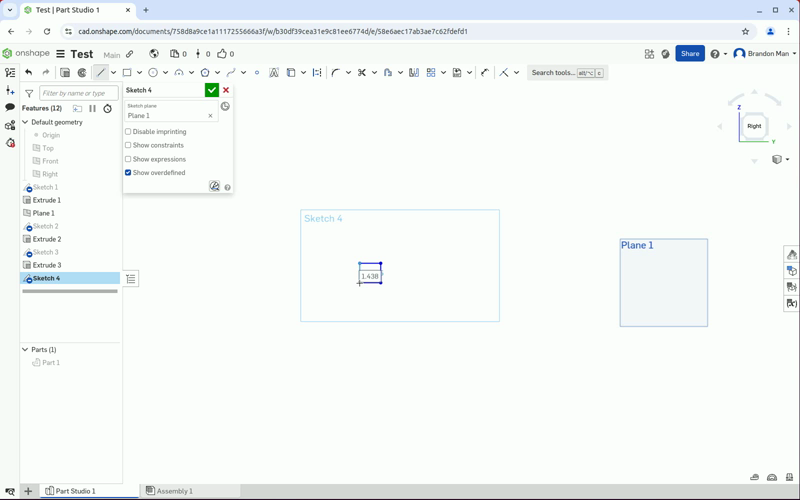
scroll(6)
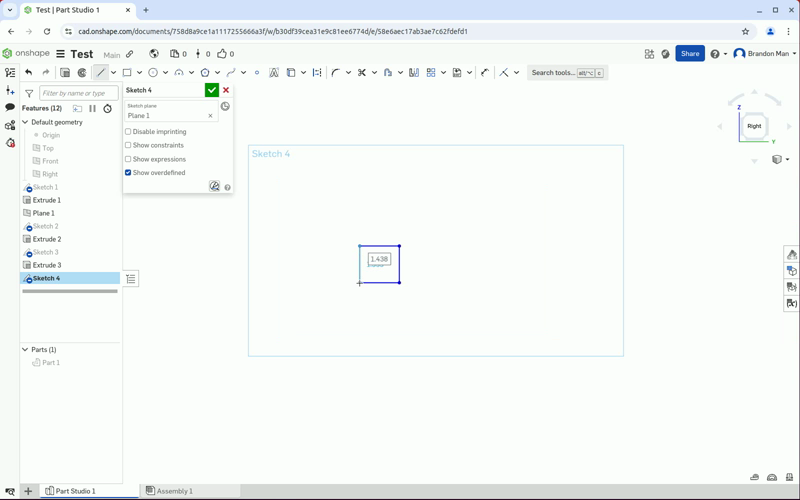
scroll(6)
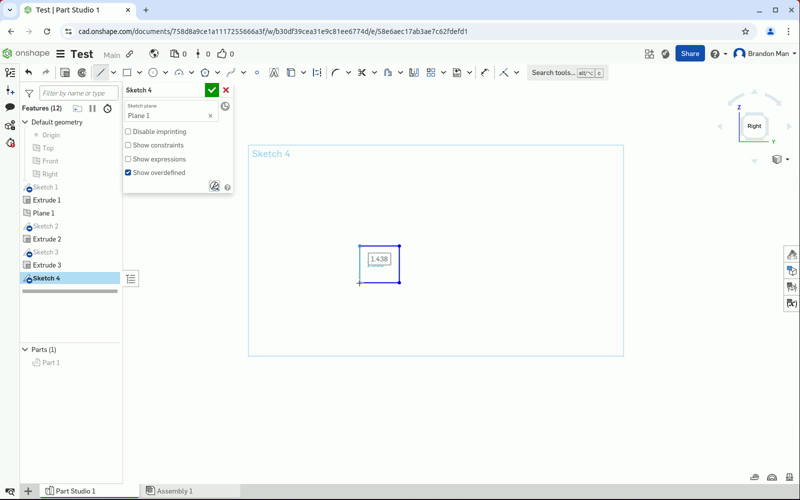
scroll(6)
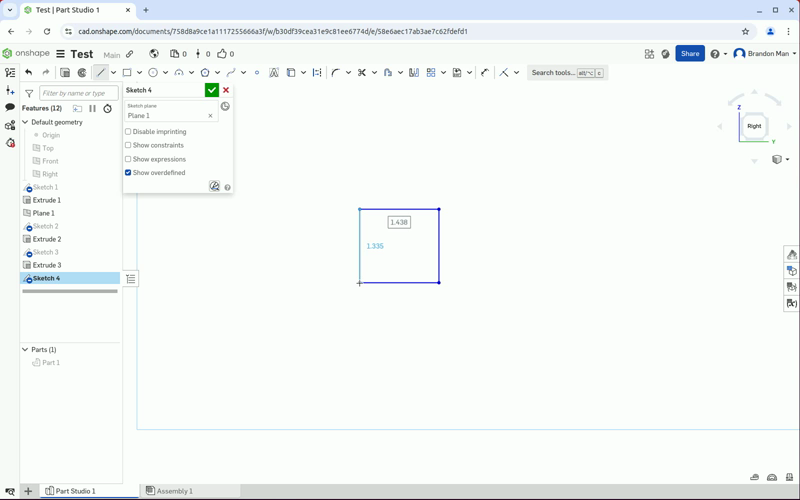
key_up(shift)
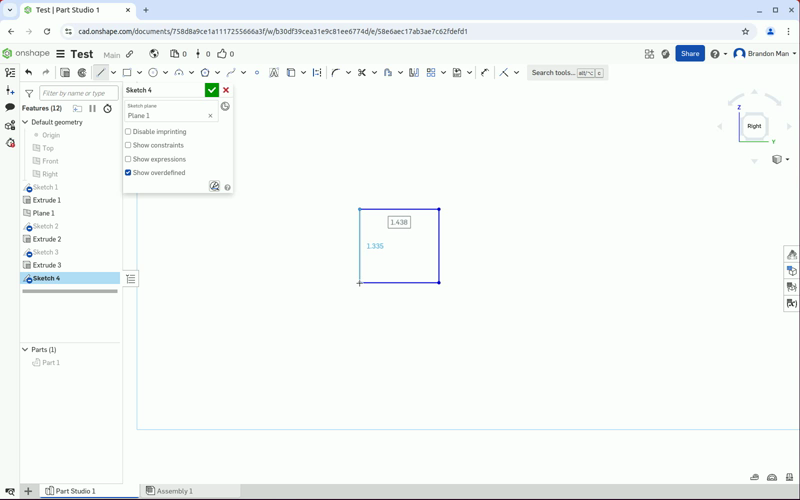
click(359, 282)
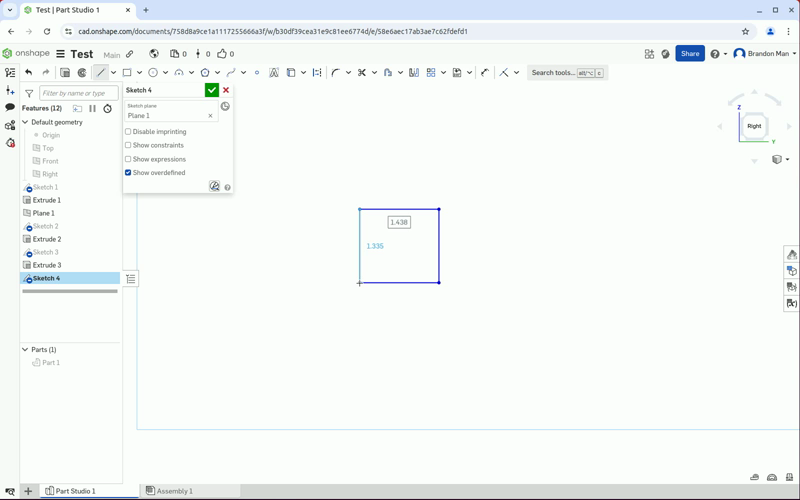
scroll(-6)
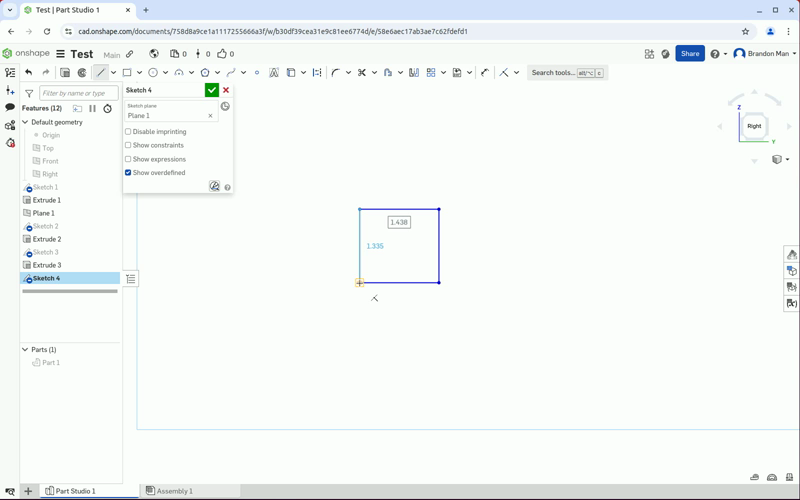
scroll(-6)
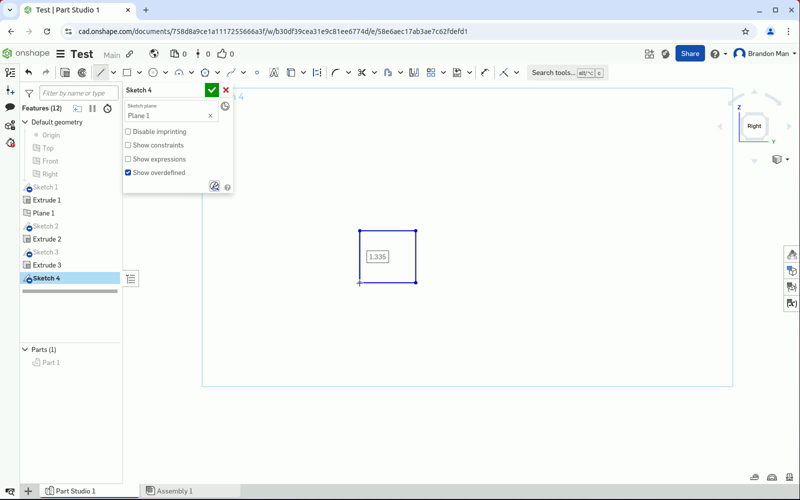
scroll(-6)
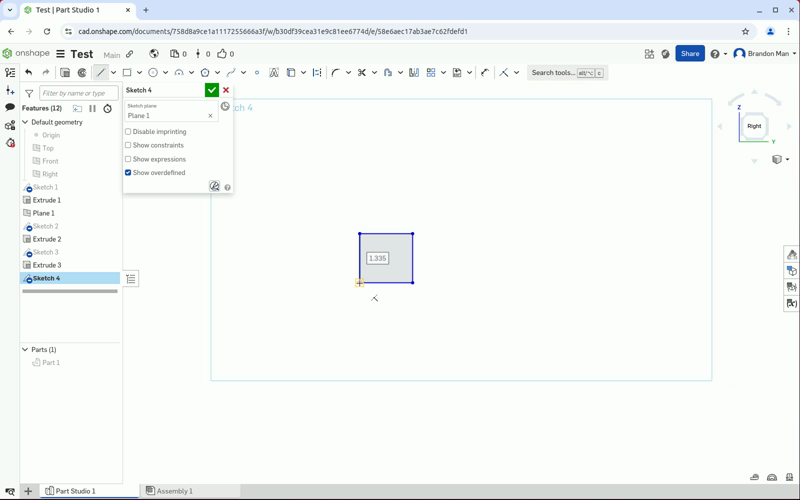
scroll(-6)
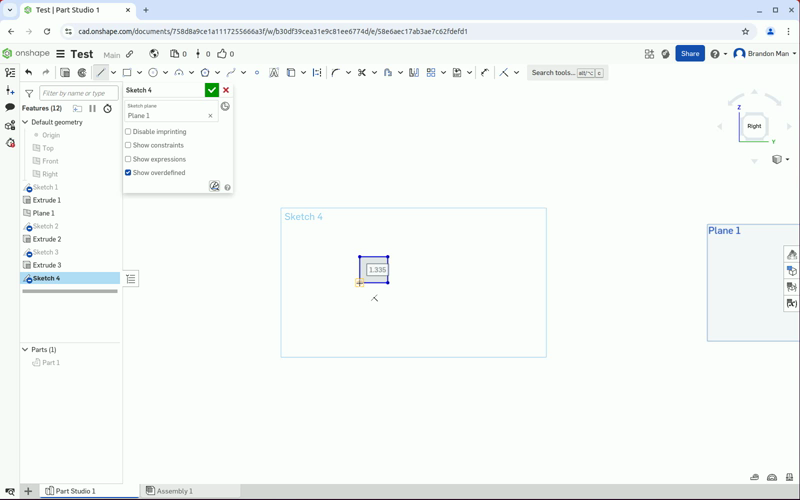
scroll(-6)
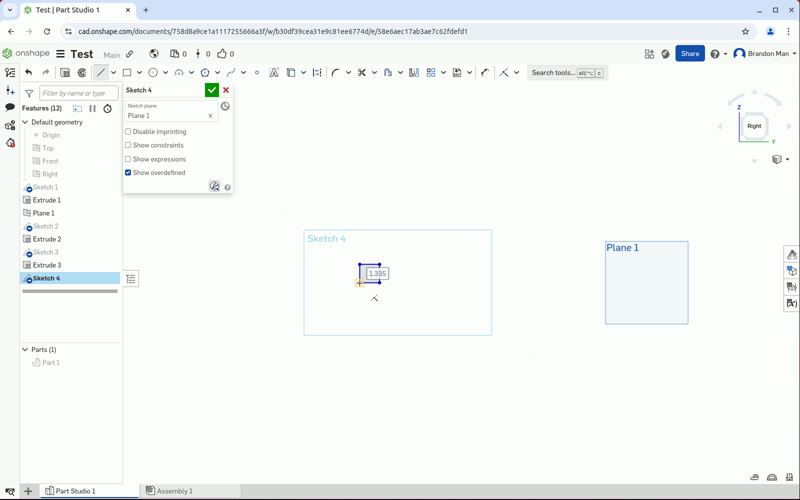
scroll(-6)
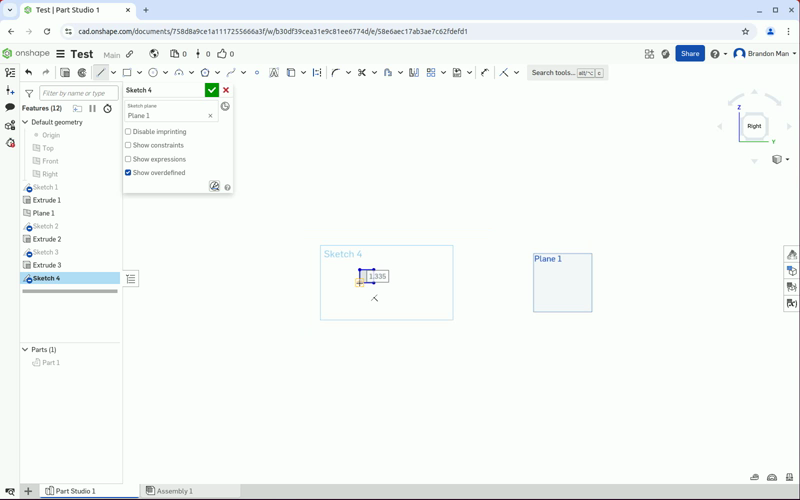
scroll(-6)
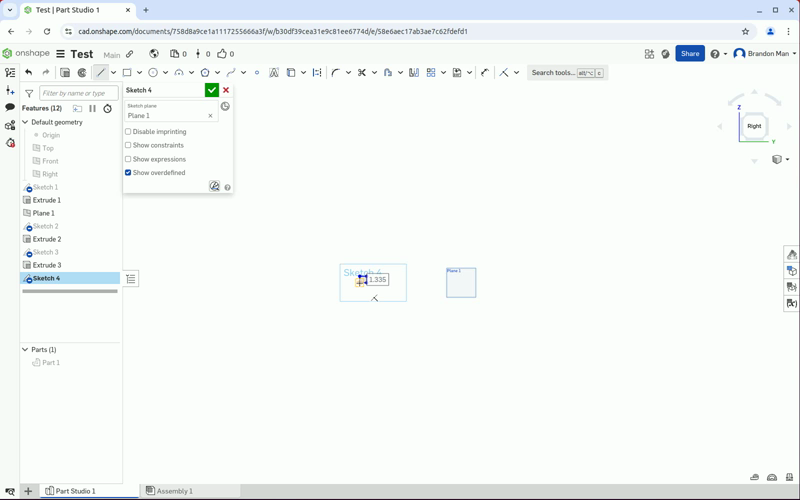
key(esc)
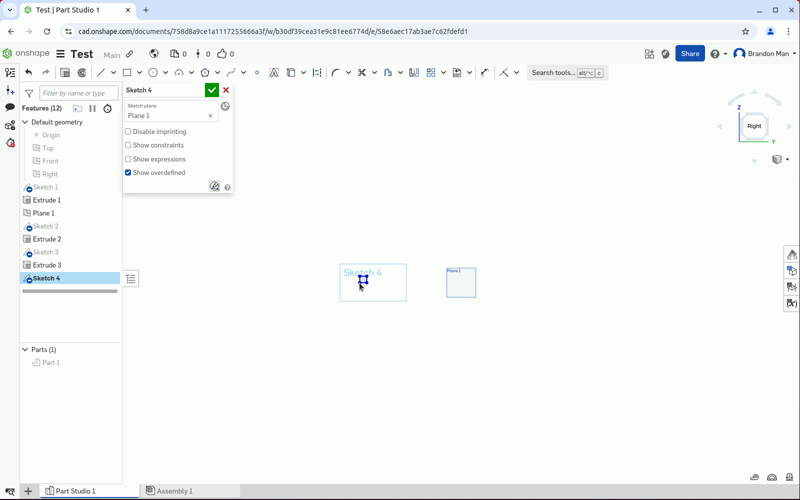
mouse_move(361, 281)
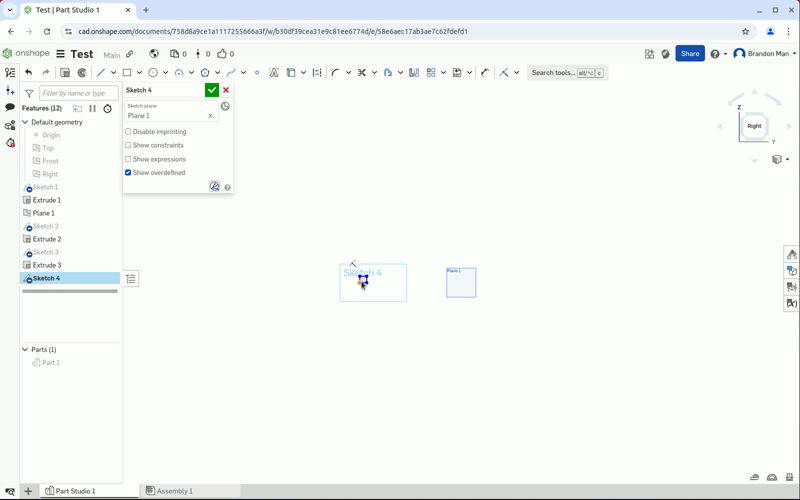
scroll(6)
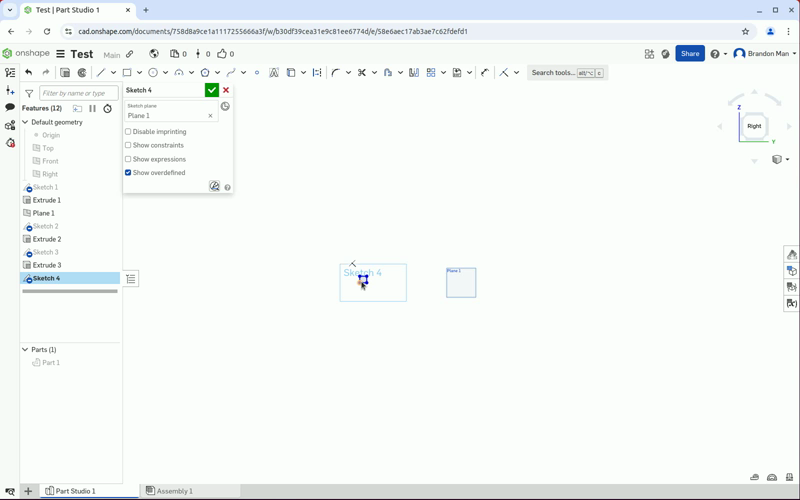
scroll(6)
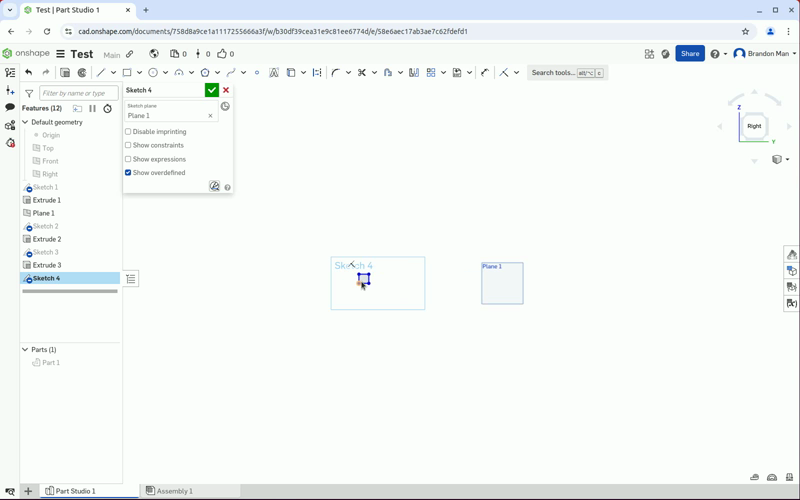
scroll(6)
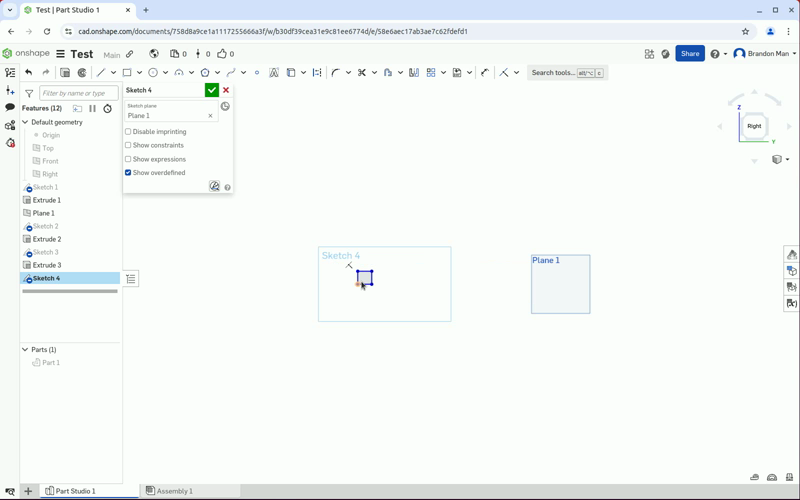
scroll(6)
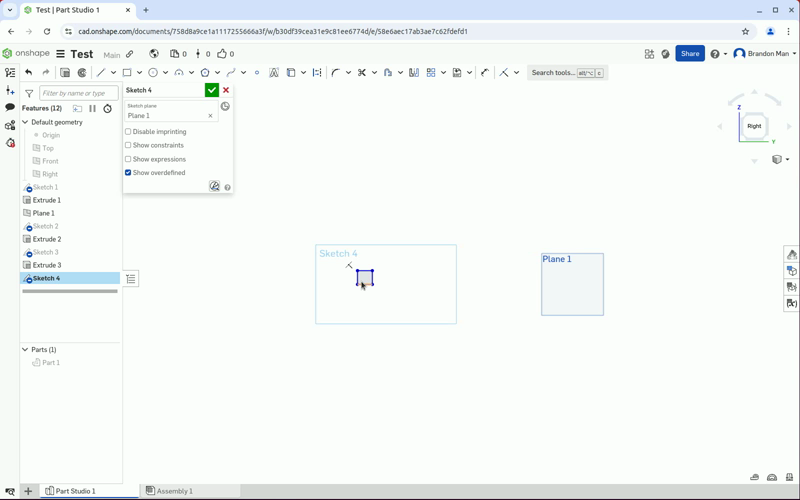
scroll(6)
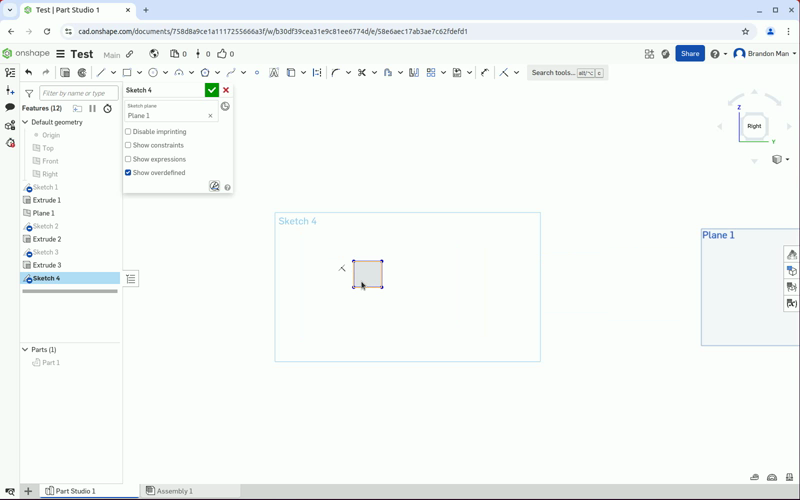
scroll(6)
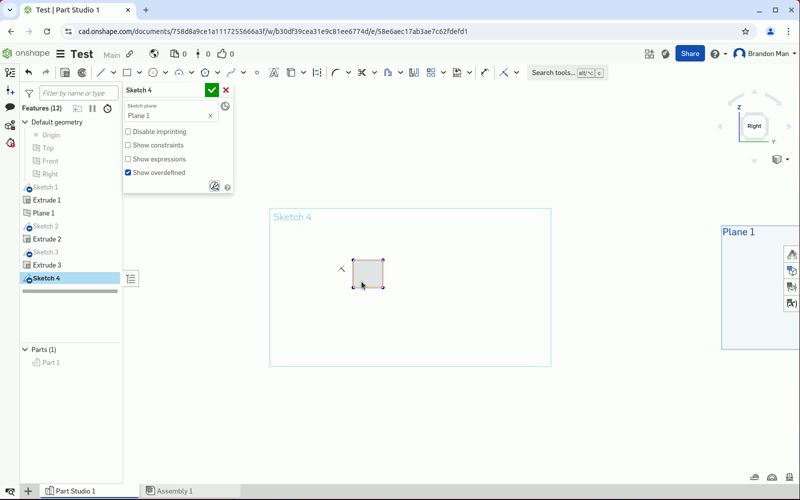
scroll(6)
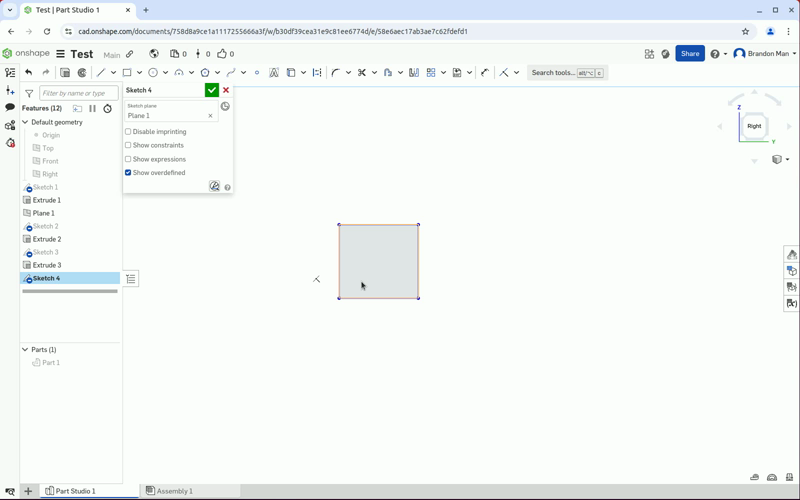
click(361, 281)
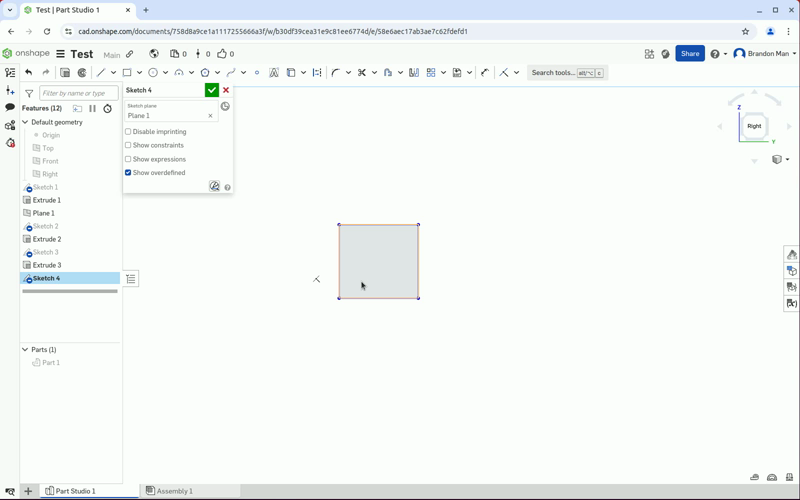
scroll(-6)
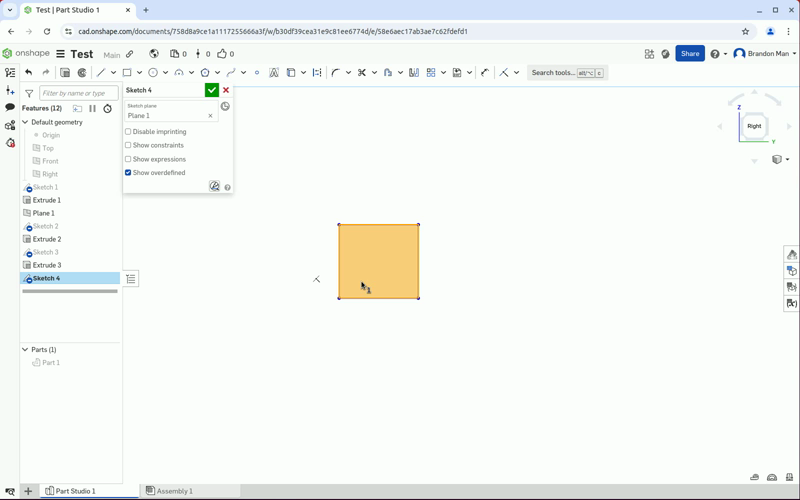
scroll(-6)
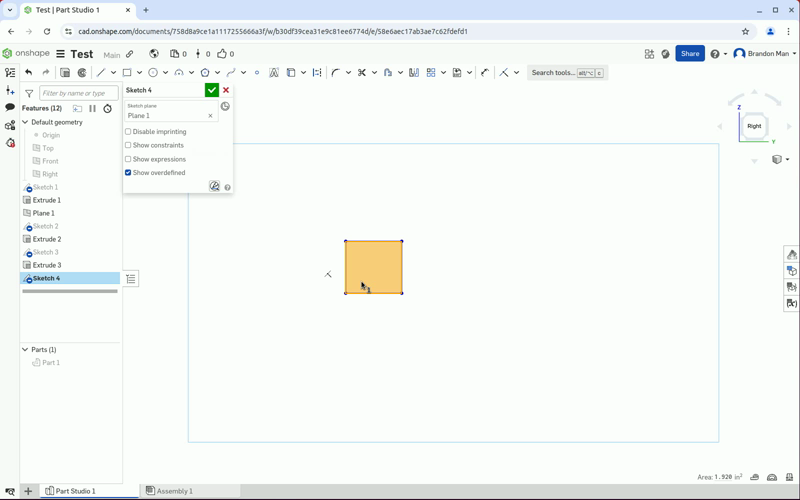
scroll(-6)
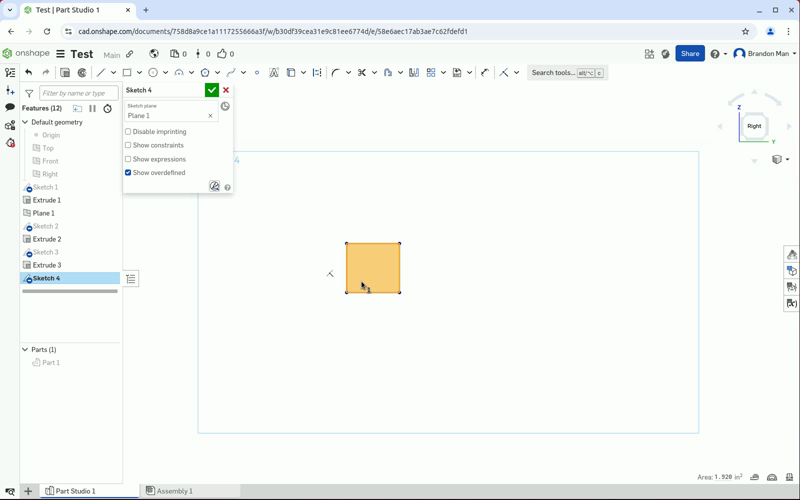
scroll(-6)
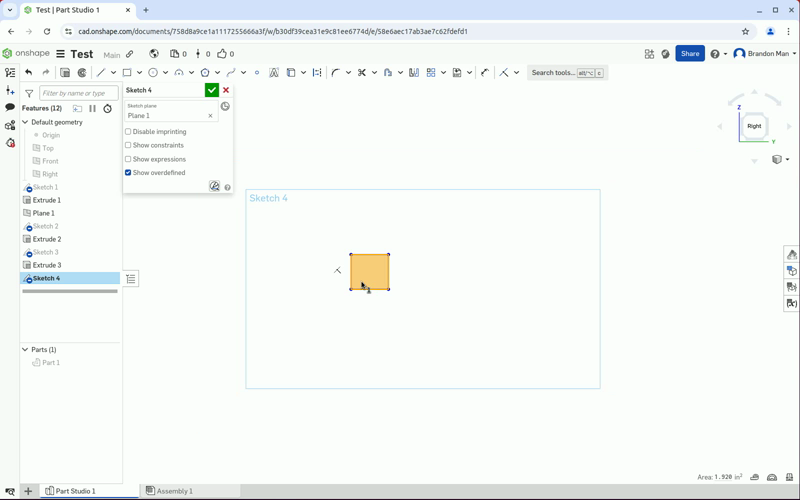
scroll(-6)
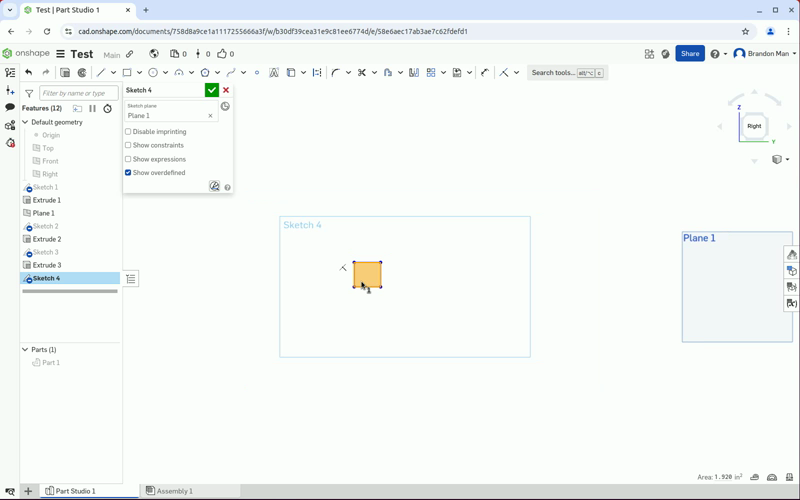
scroll(-6)
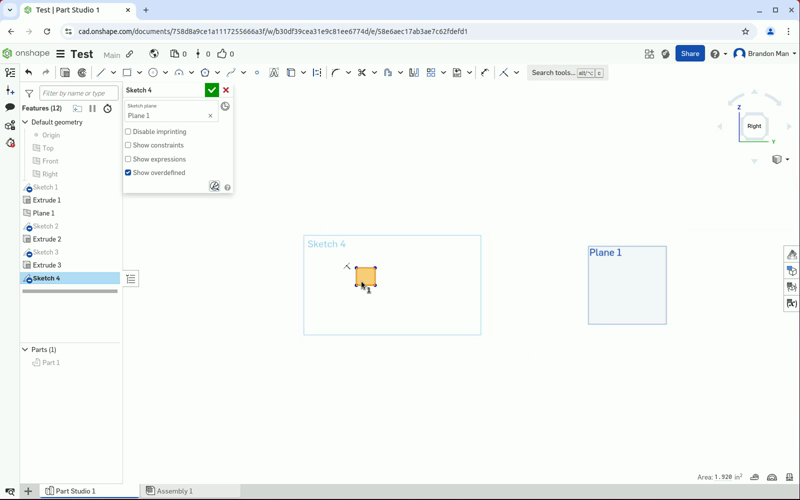
scroll(-6)
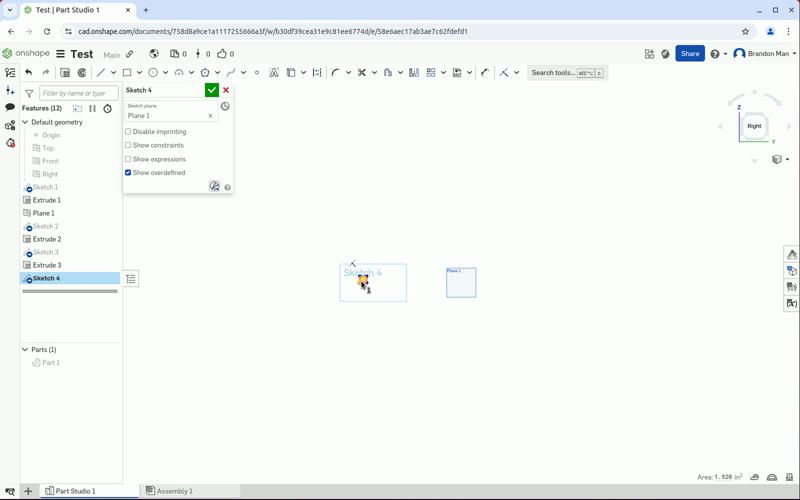
mouse_move(73, 352)
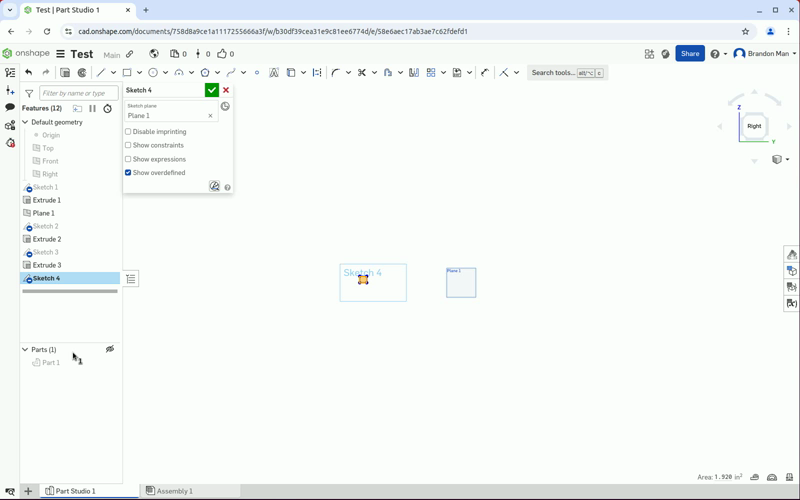
key(shift+y)
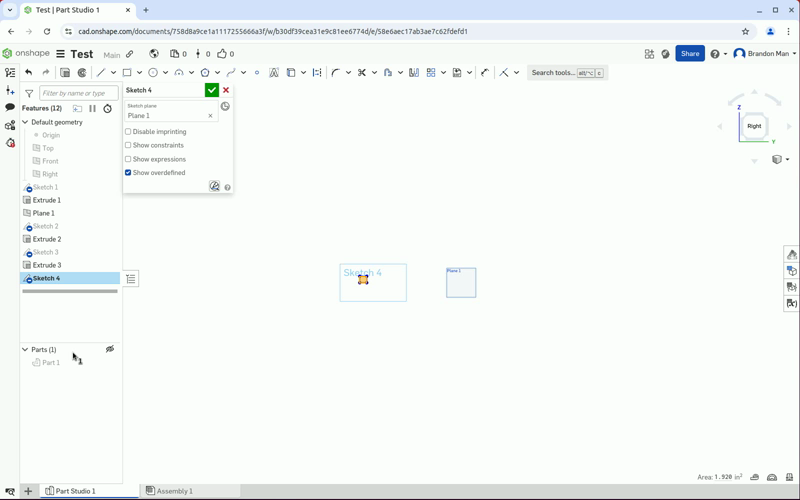
key(shift+e)
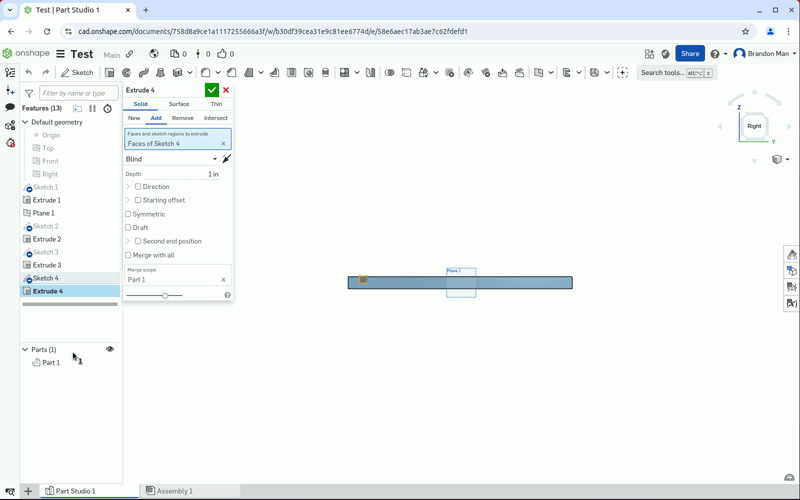
mouse_move(143, 106)
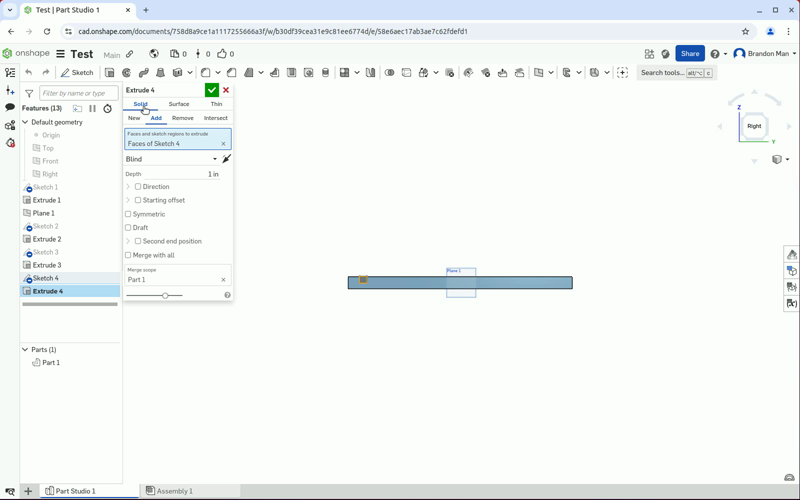
click(143, 106)
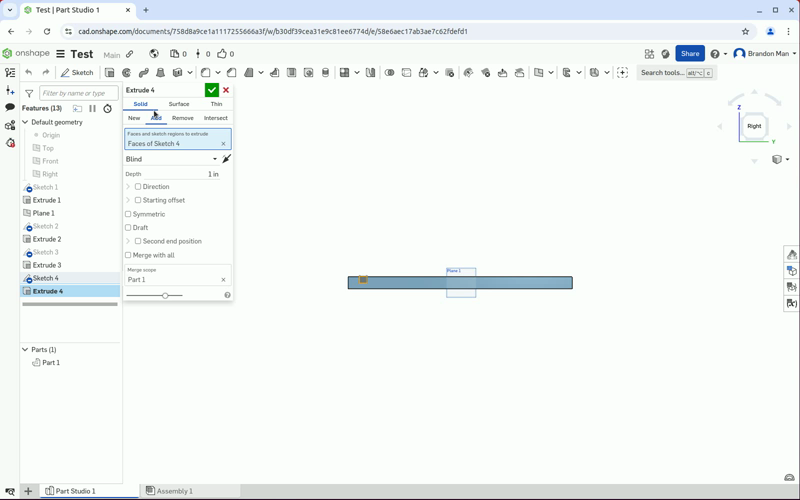
mouse_move(186, 120)
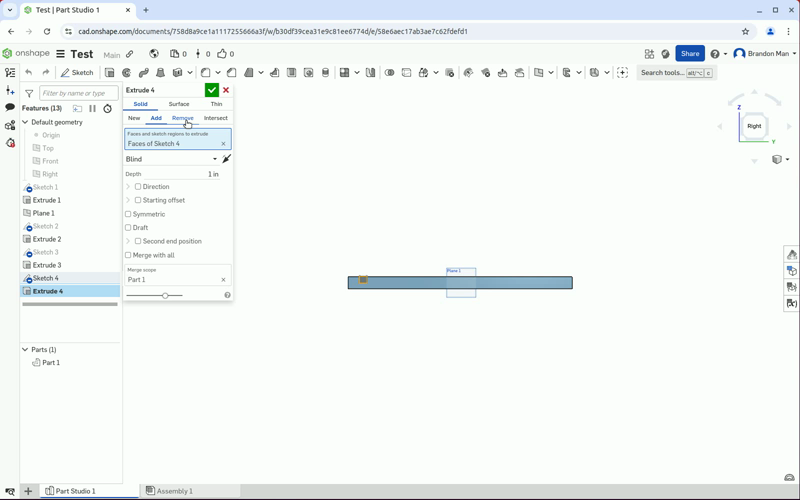
click(186, 120)
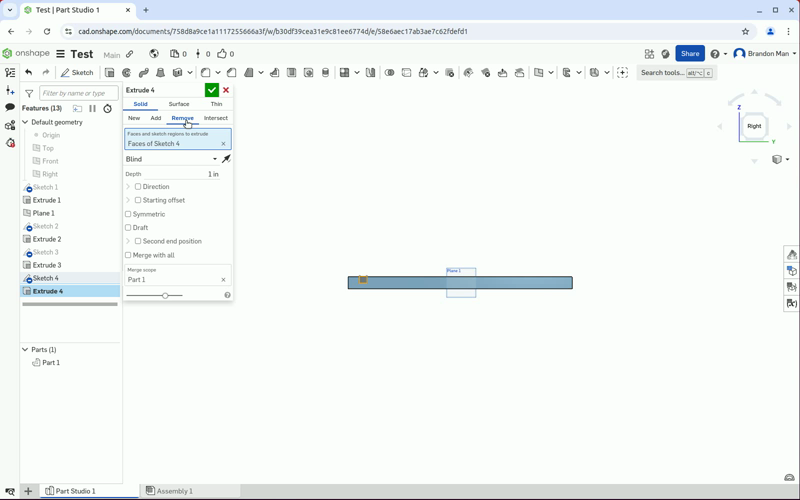
key(tab, 4)
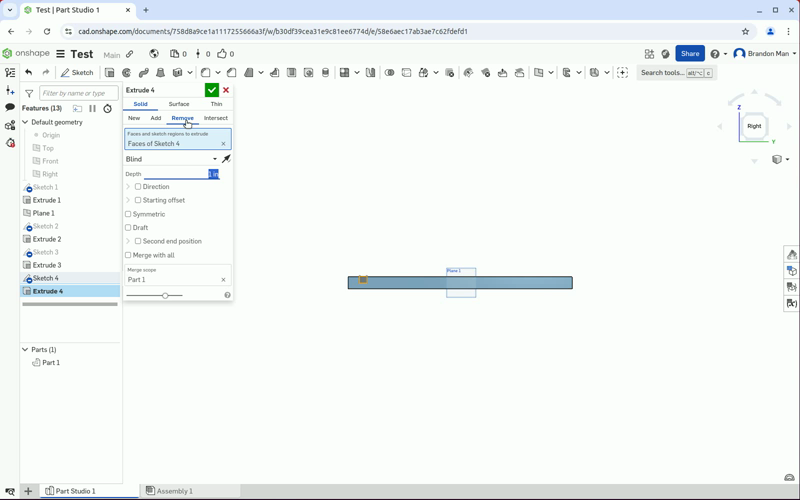
text(1.204)
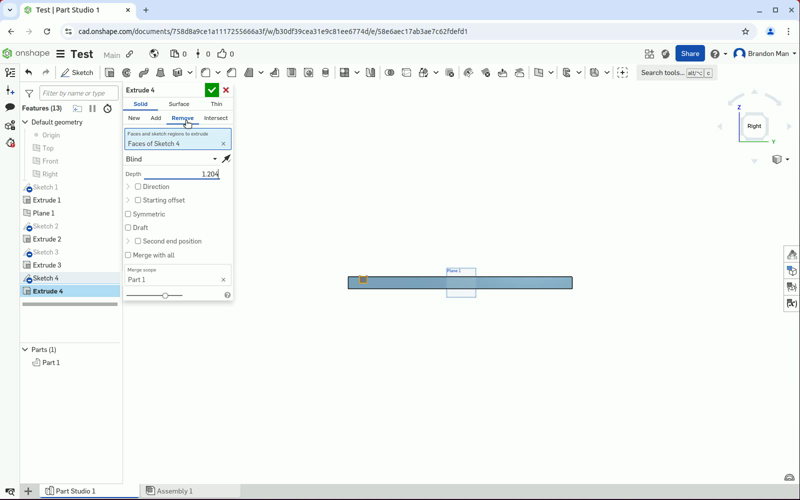
key(tab, 6)
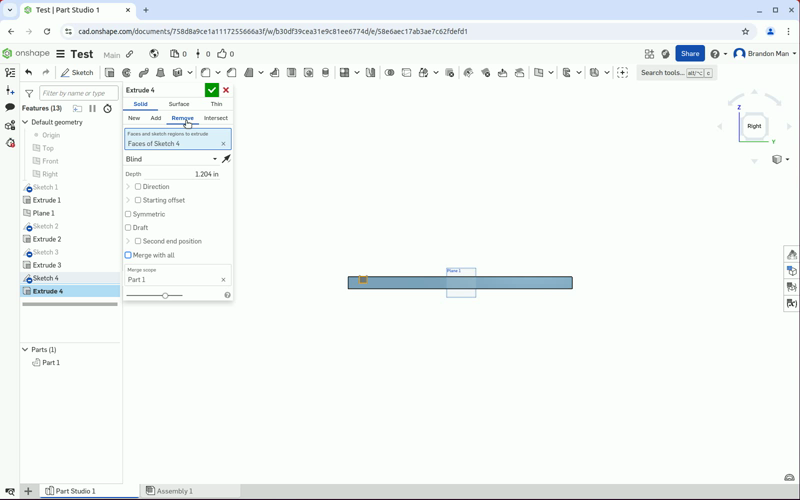
key(space)
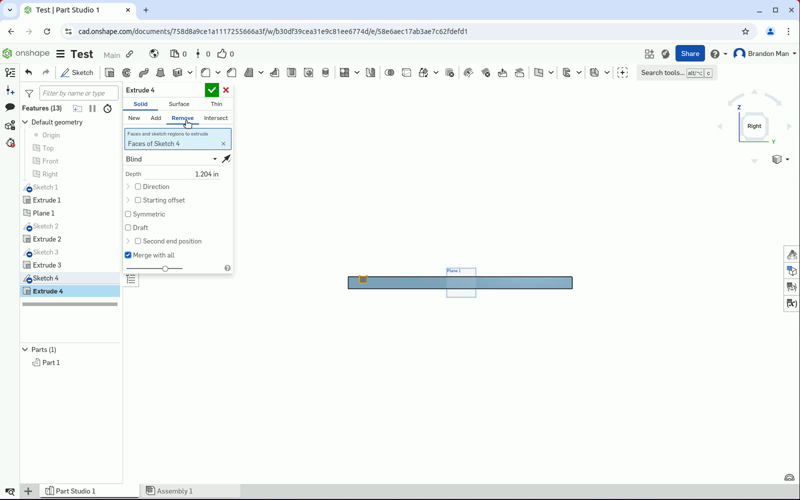
key(enter)
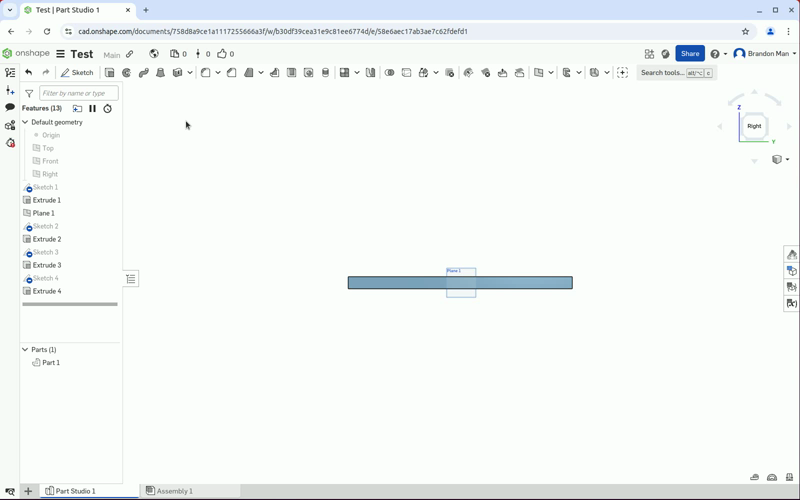
key(shift+h)
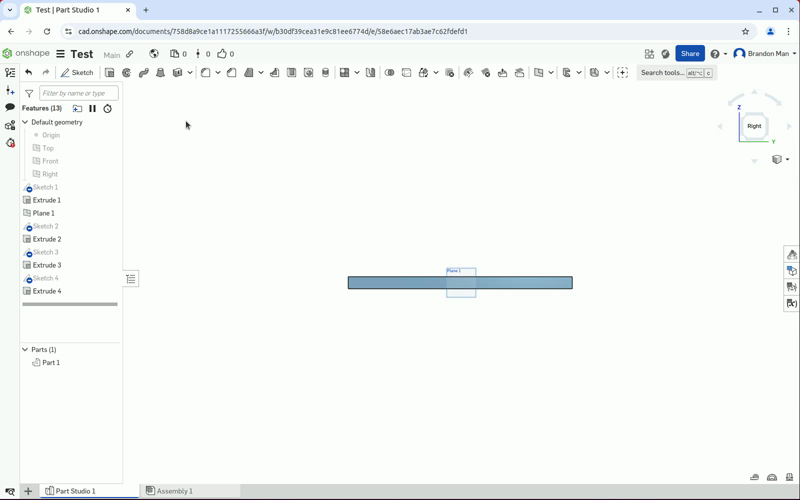
key(shift+h)
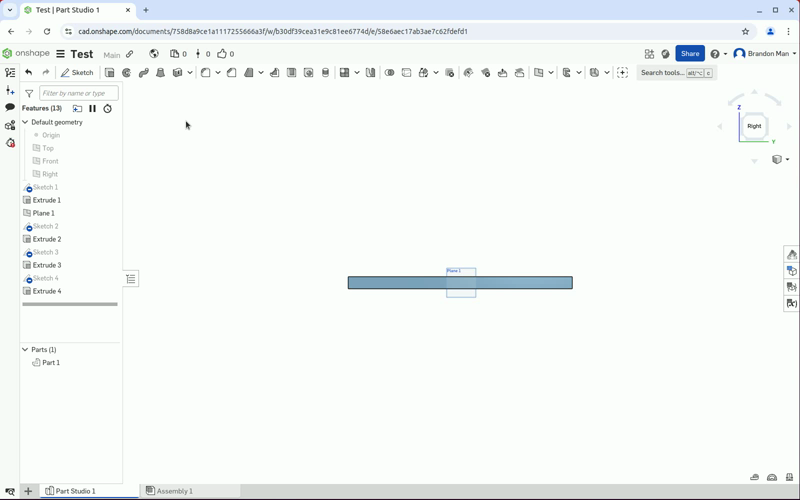
mouse_move(73, 189)
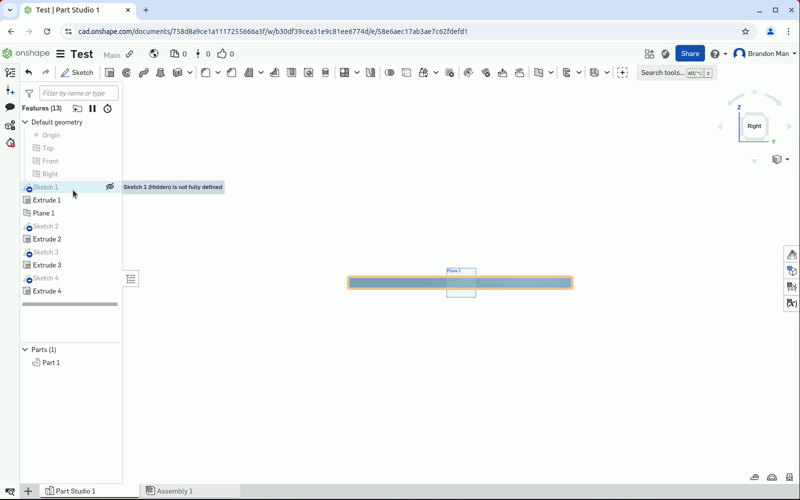
click(73, 189)
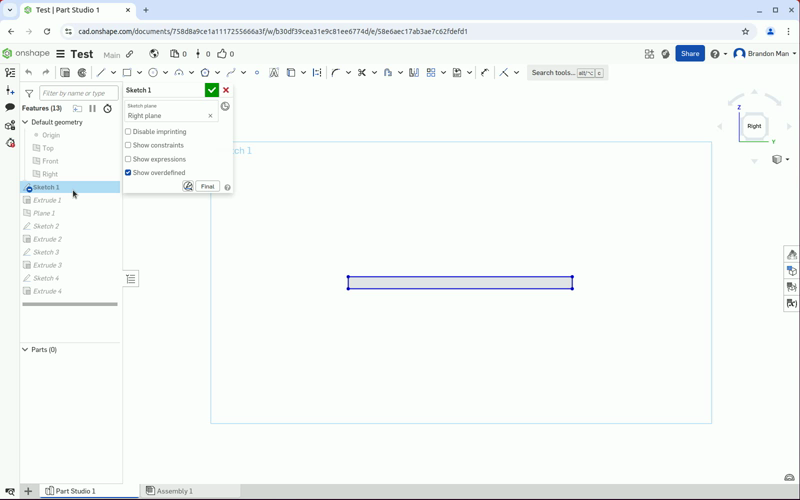
mouse_move(229, 92)
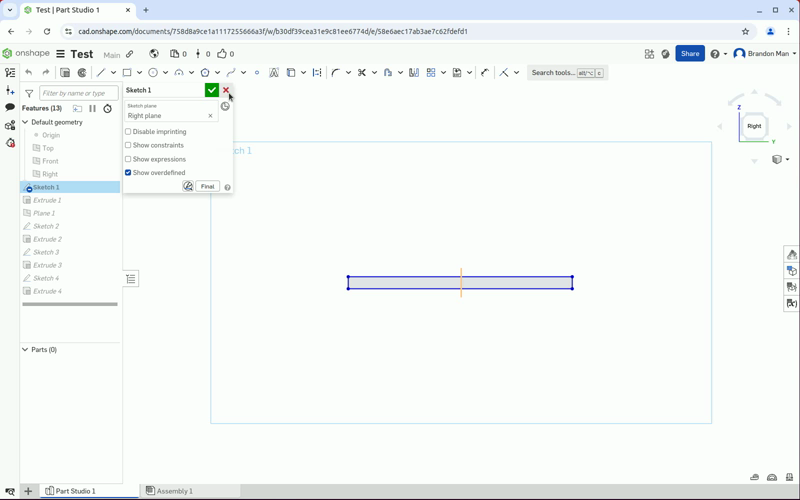
click(229, 92)
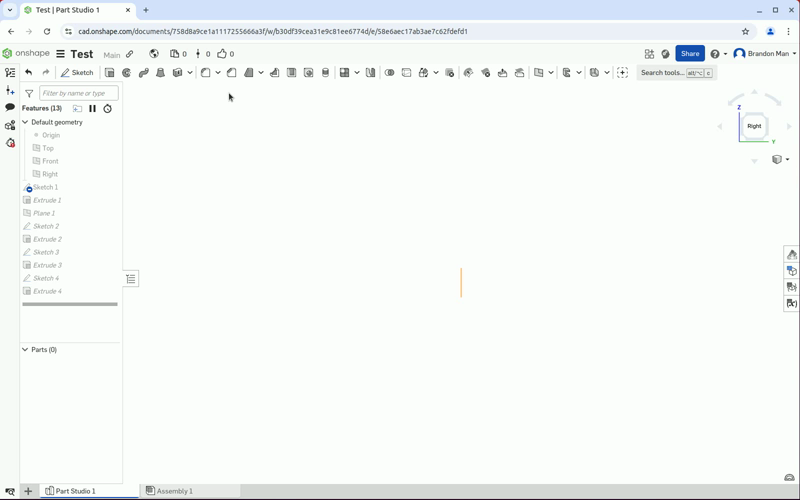
key(shift+s)
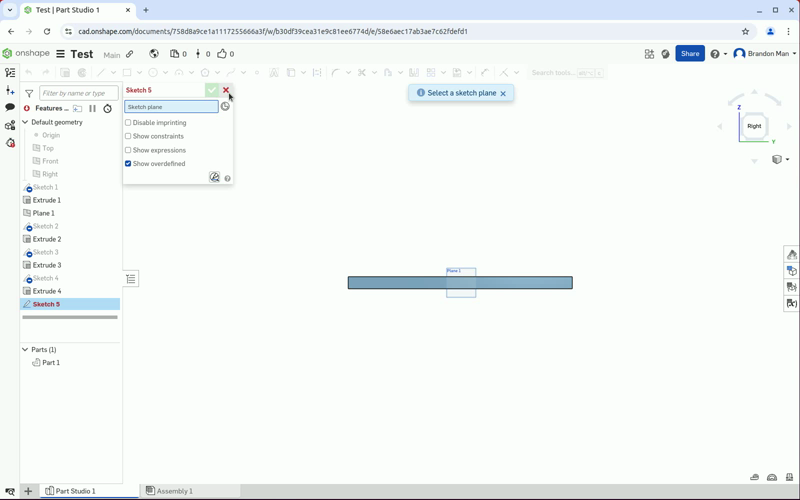
mouse_move(73, 215)
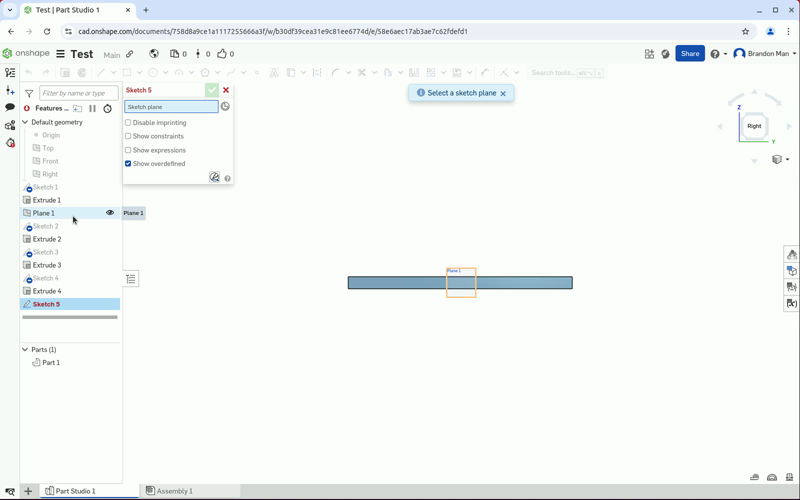
click(73, 215)
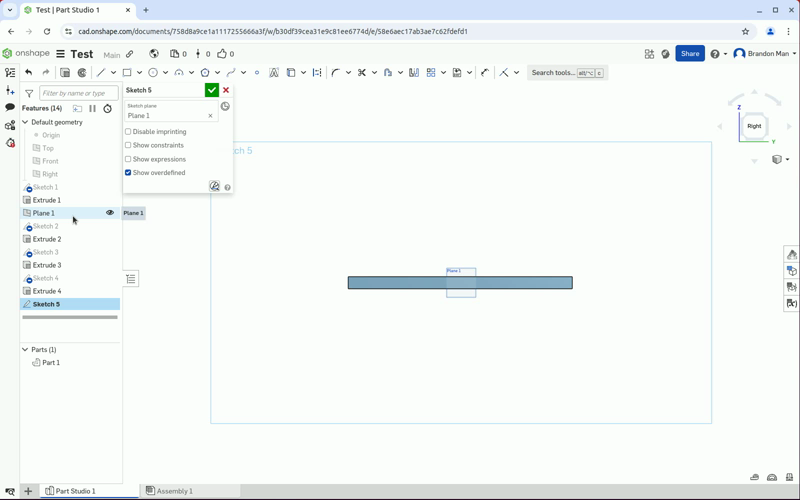
mouse_move(73, 352)
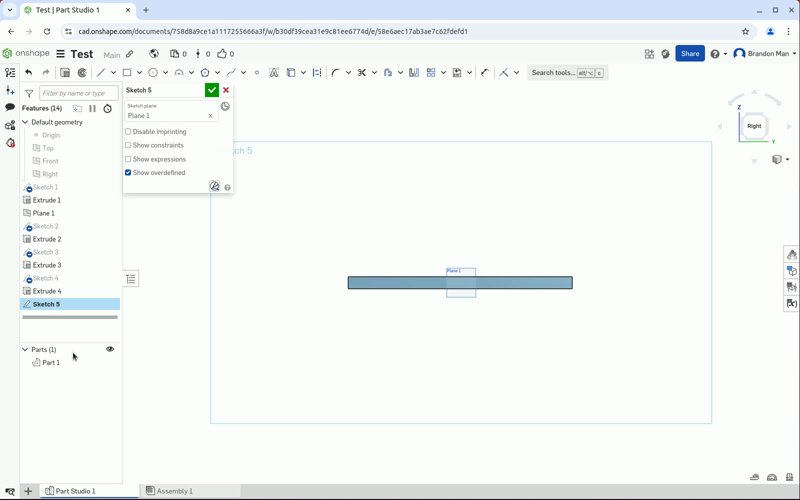
key(y)
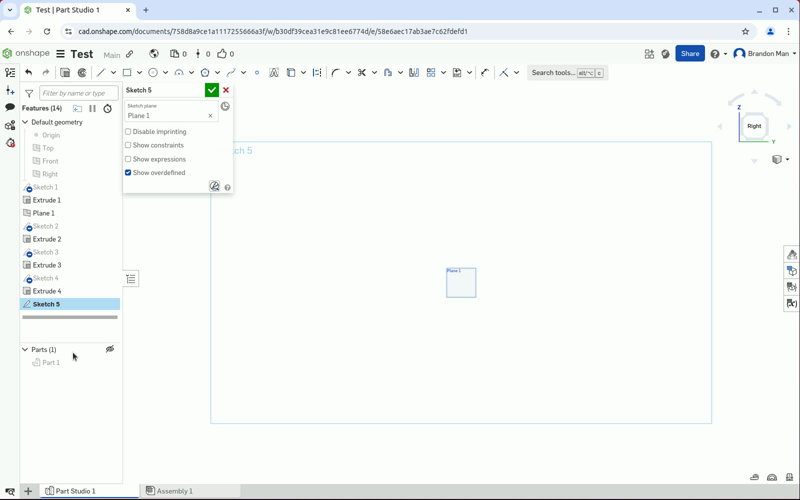
key(l)
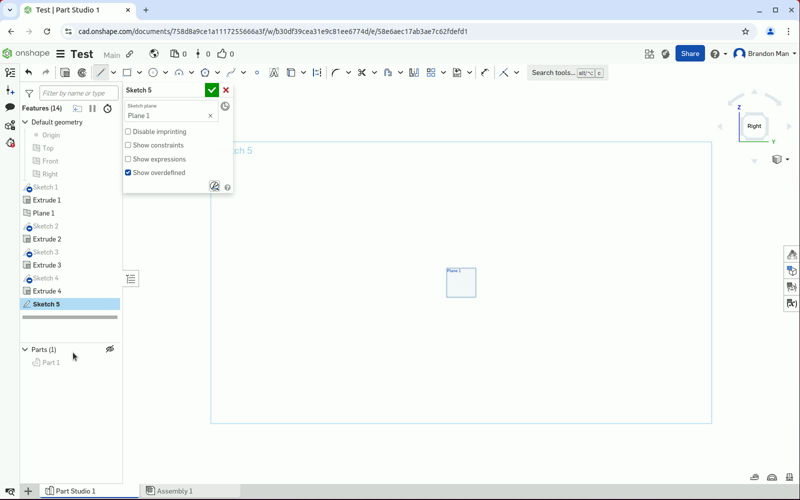
key_down(shift)
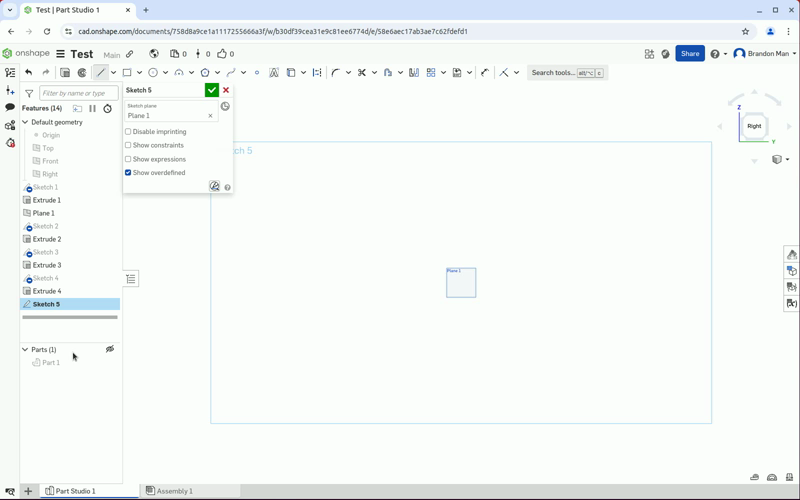
mouse_move(556, 282)
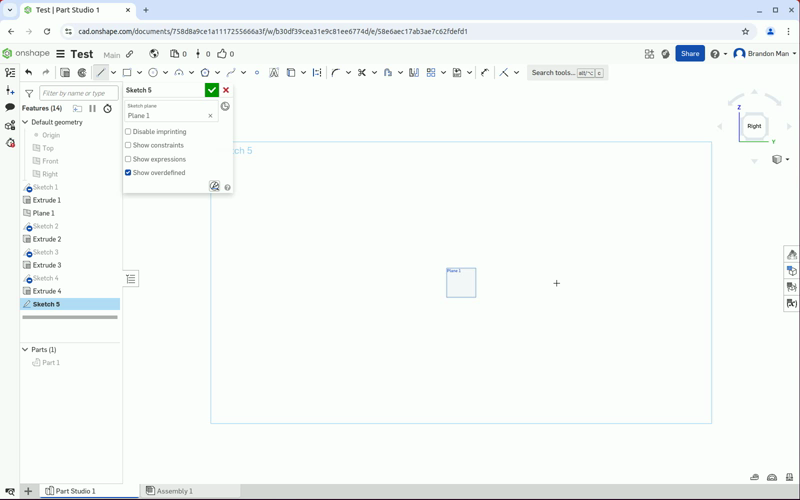
click(556, 282)
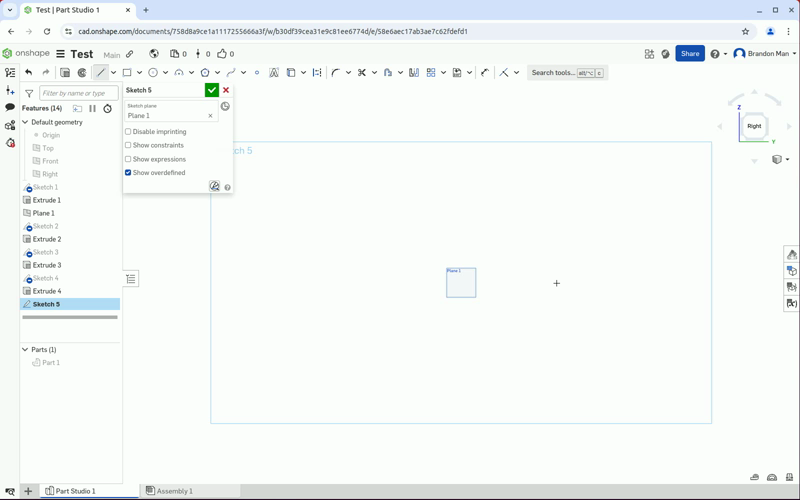
key_up(shift)
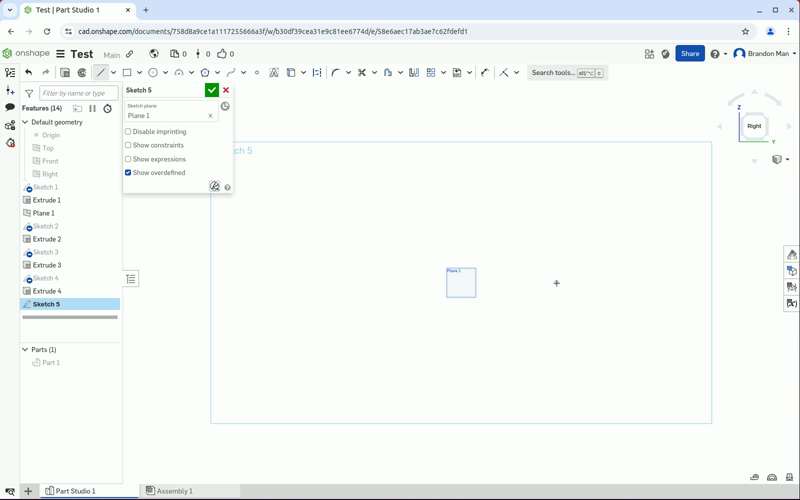
key_down(shift)
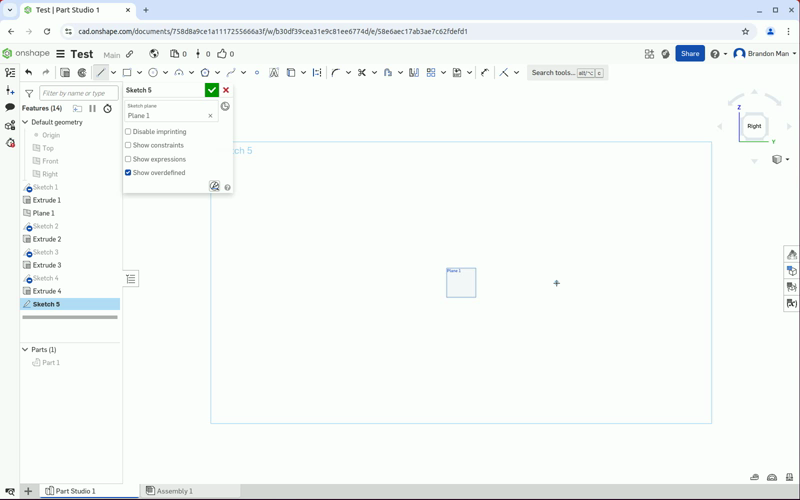
mouse_move(586, 282)
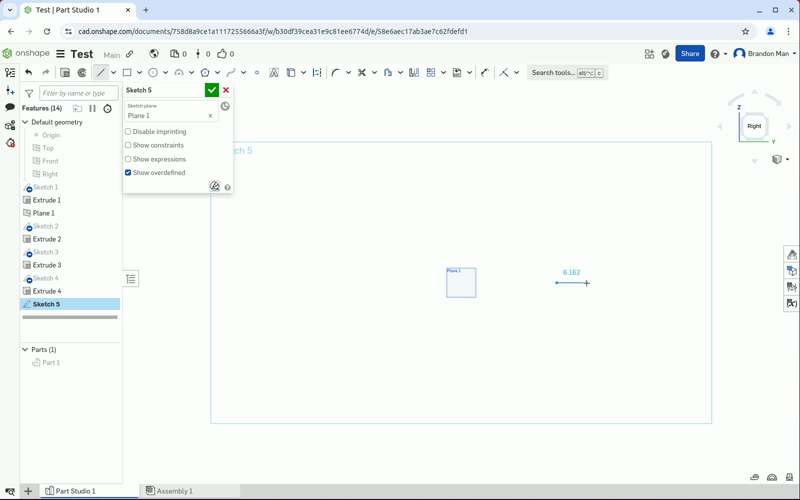
mouse_move(564, 282)
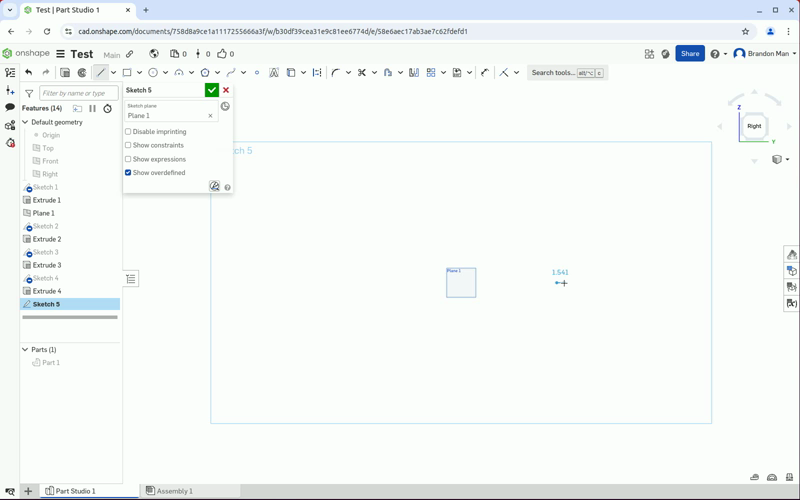
scroll(6)
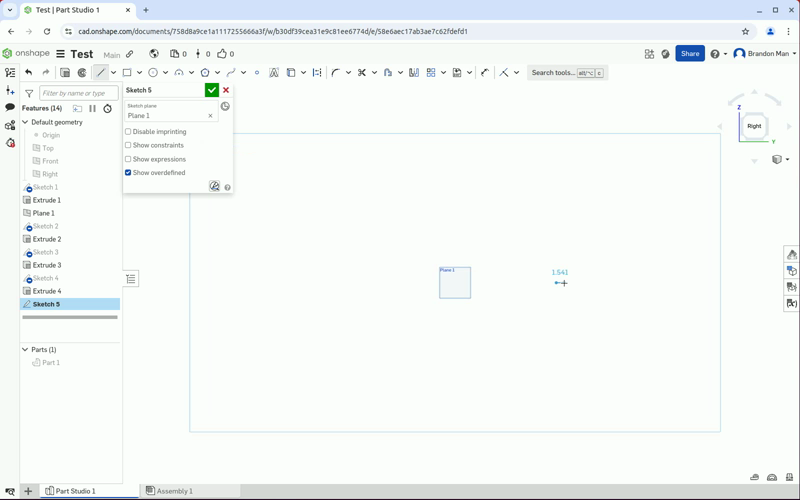
scroll(6)
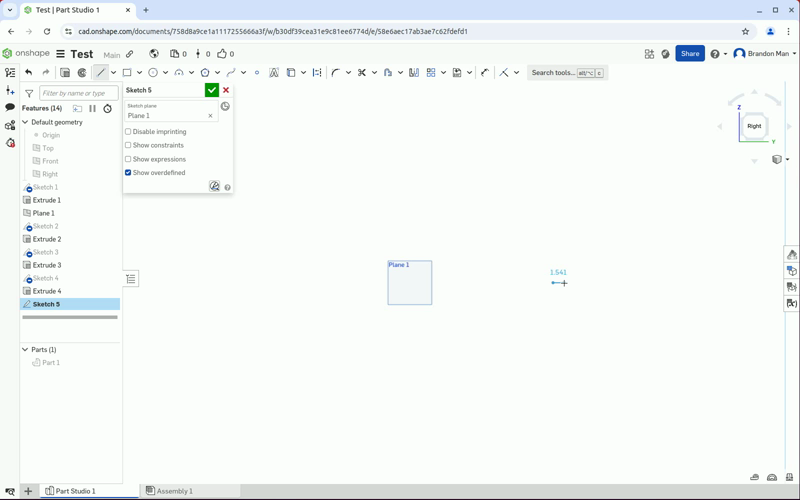
scroll(6)
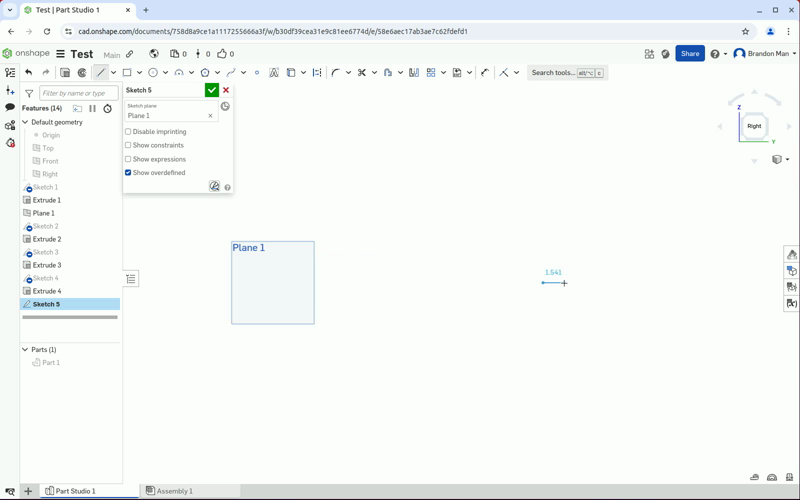
scroll(6)
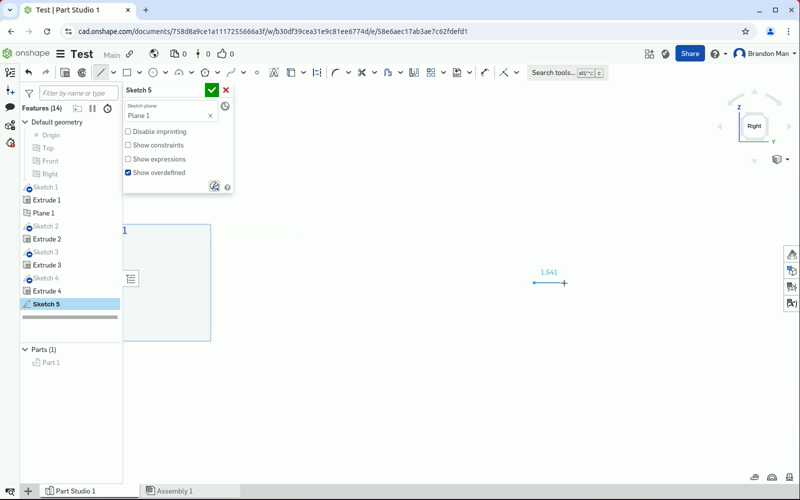
scroll(6)
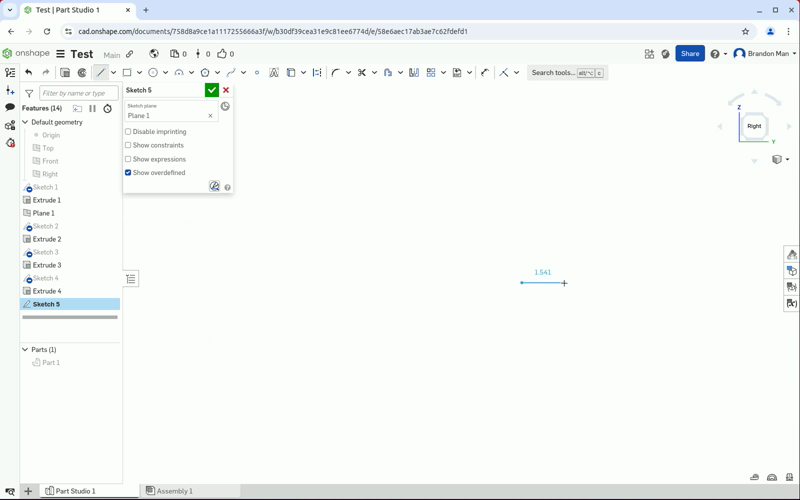
scroll(6)
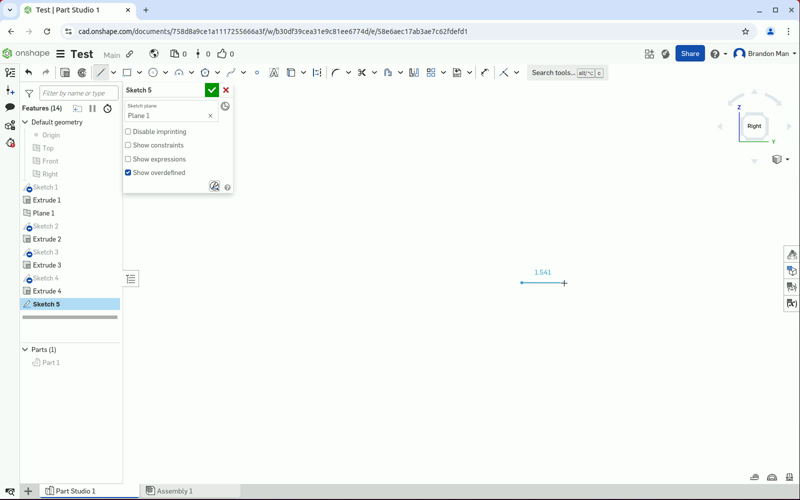
scroll(6)
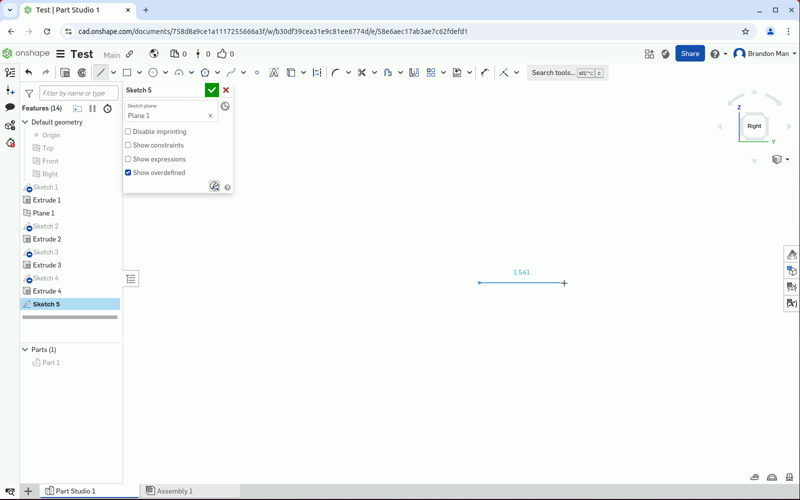
click(564, 282)
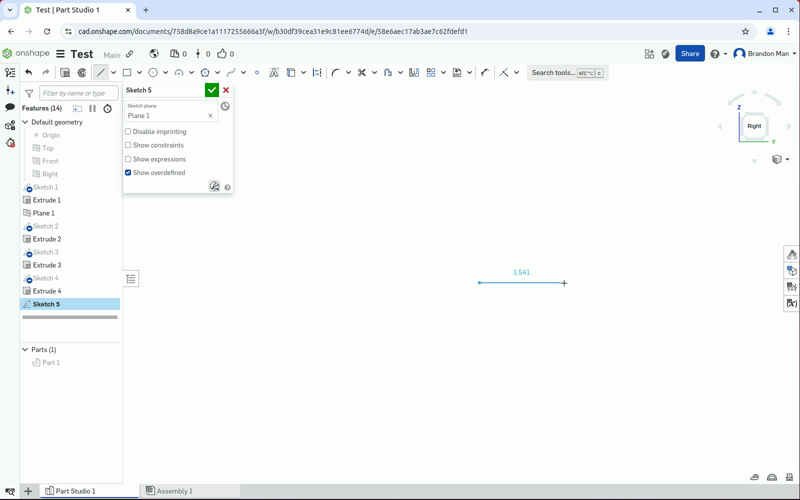
scroll(-6)
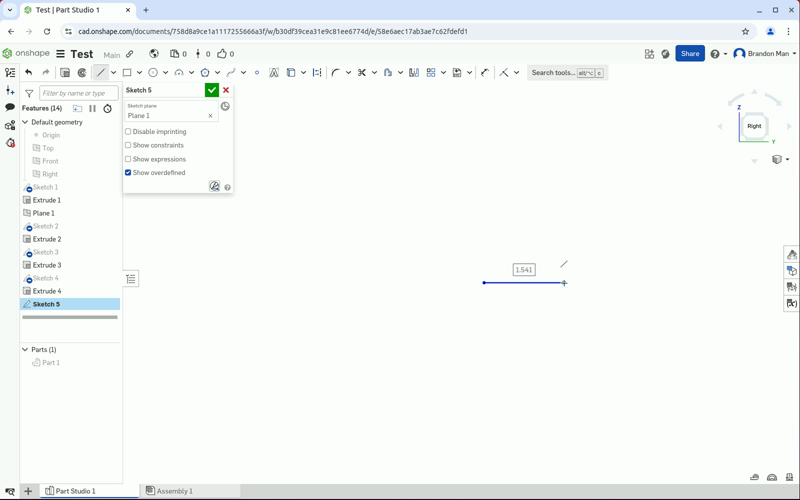
scroll(-6)
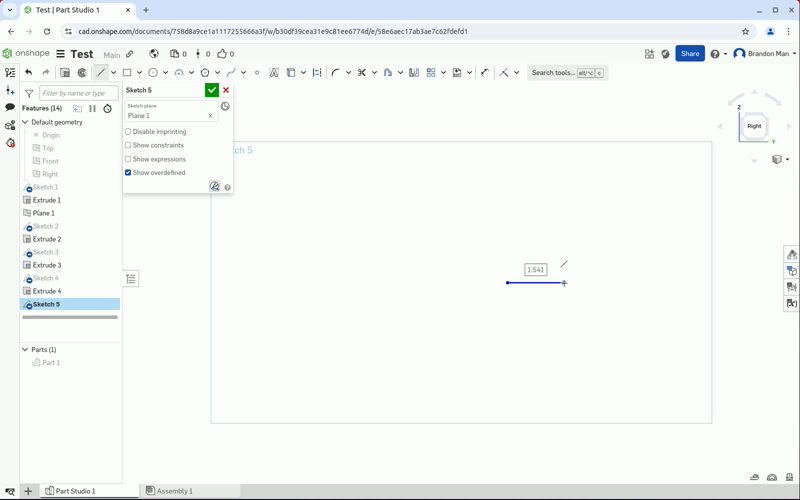
scroll(-6)
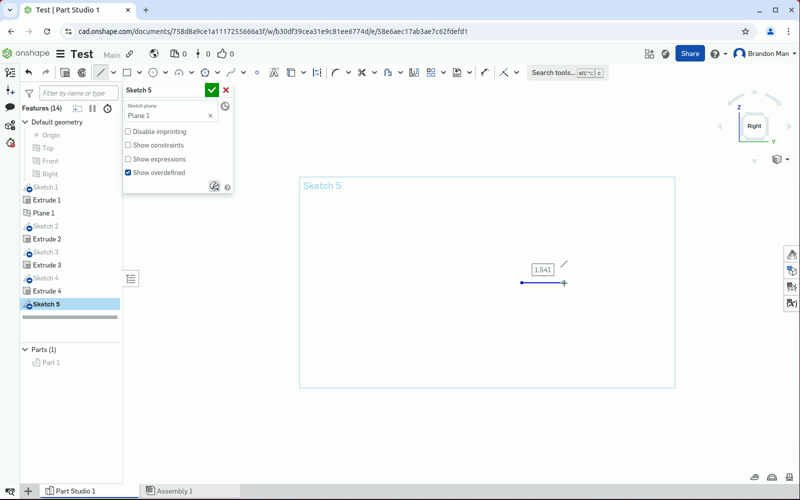
scroll(-6)
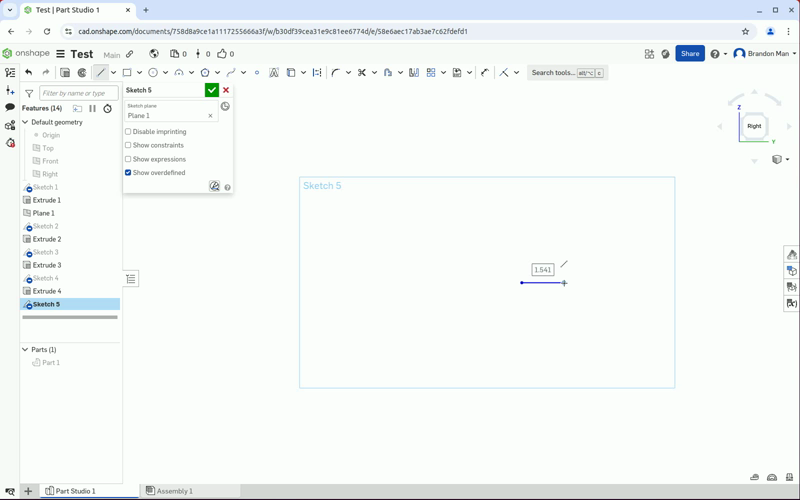
scroll(-6)
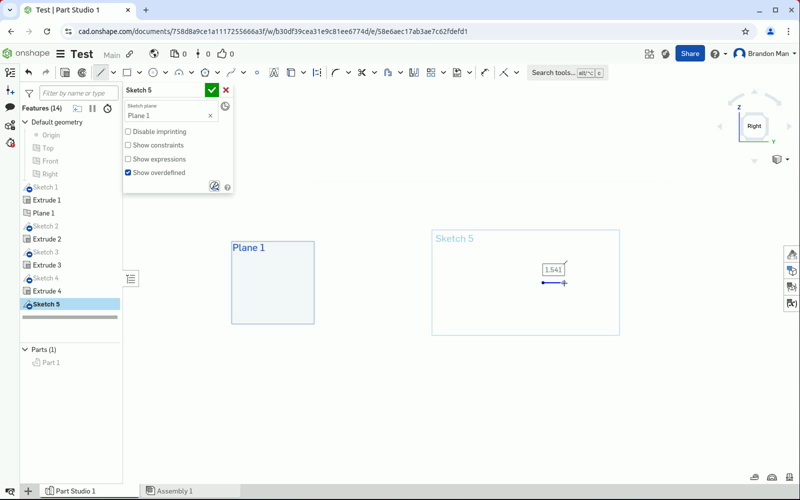
scroll(-6)
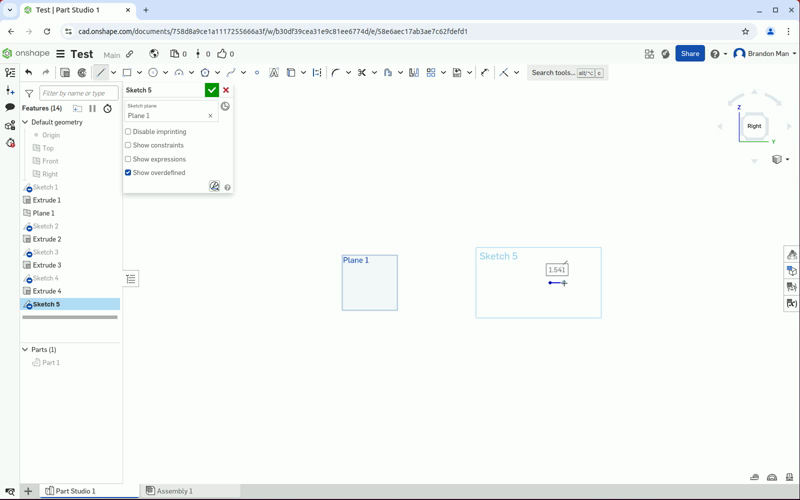
scroll(-6)
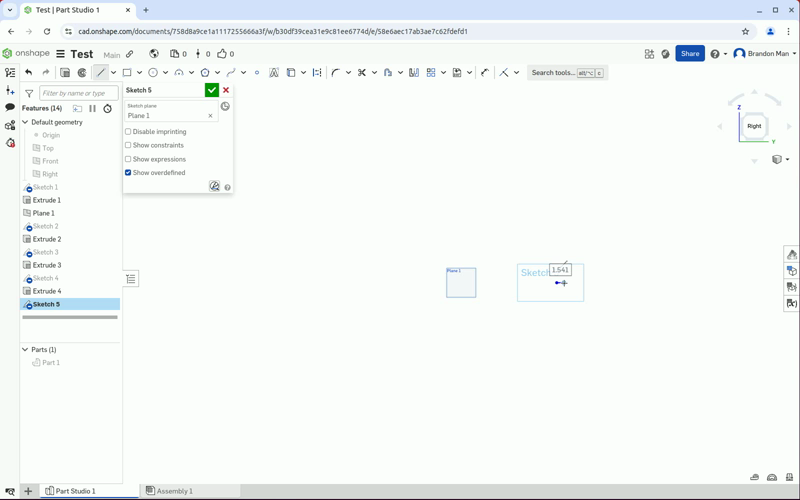
key_up(shift)
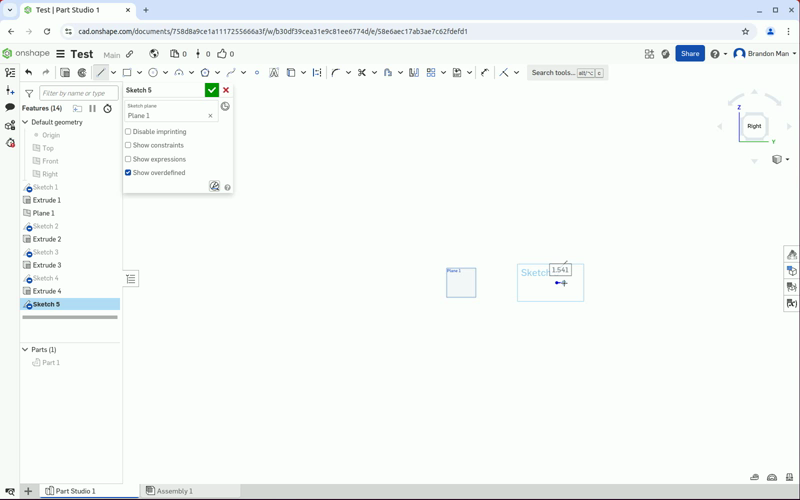
key_down(shift)
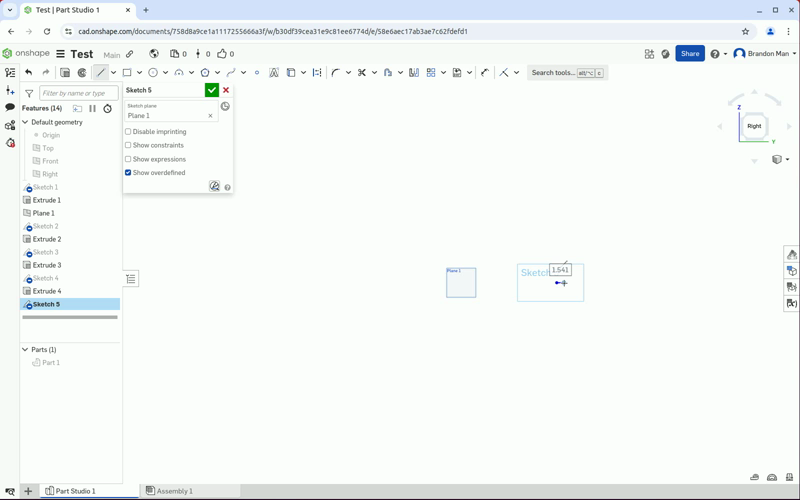
mouse_move(589, 282)
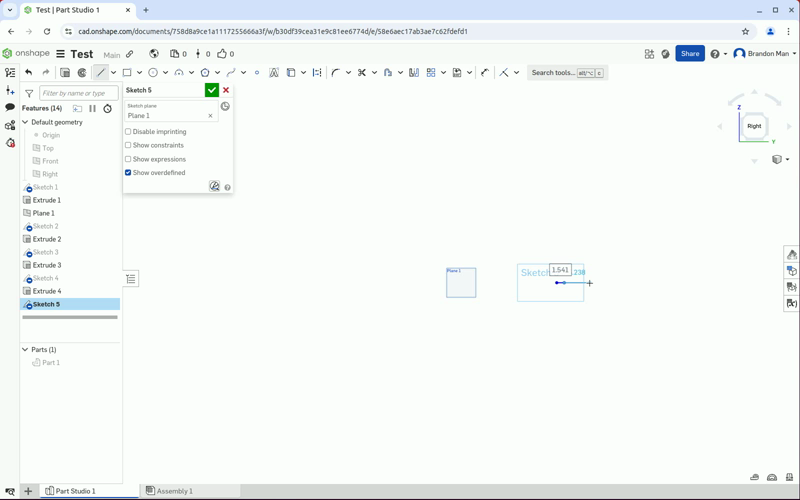
mouse_move(564, 276)
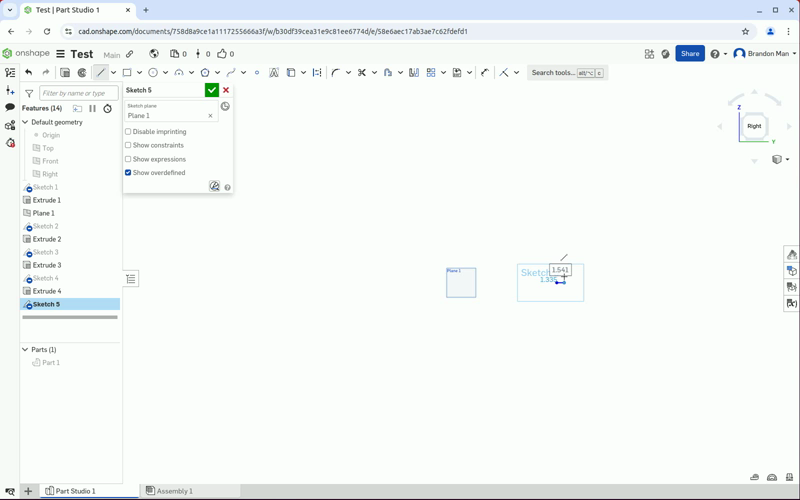
scroll(6)
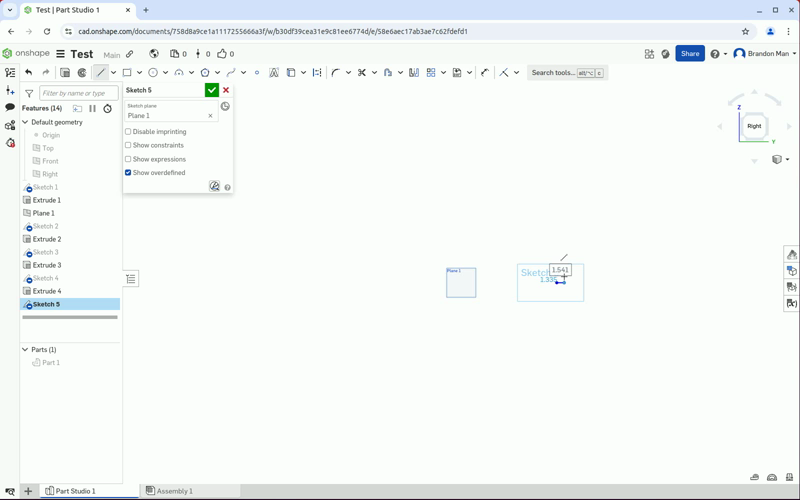
scroll(6)
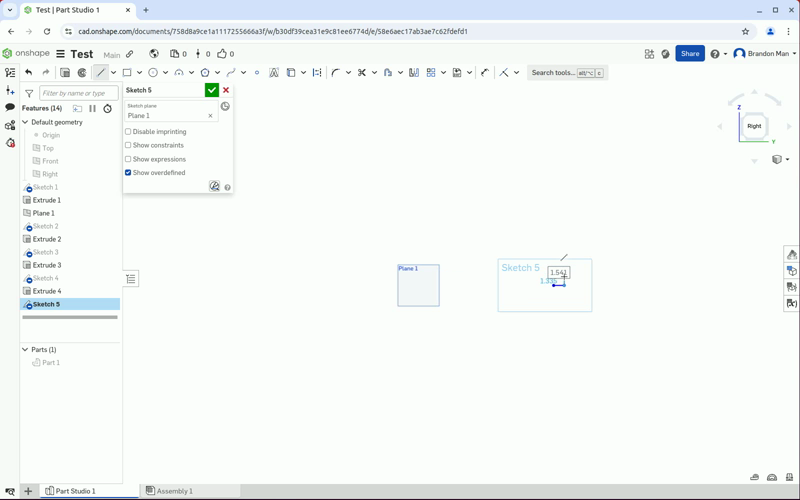
scroll(6)
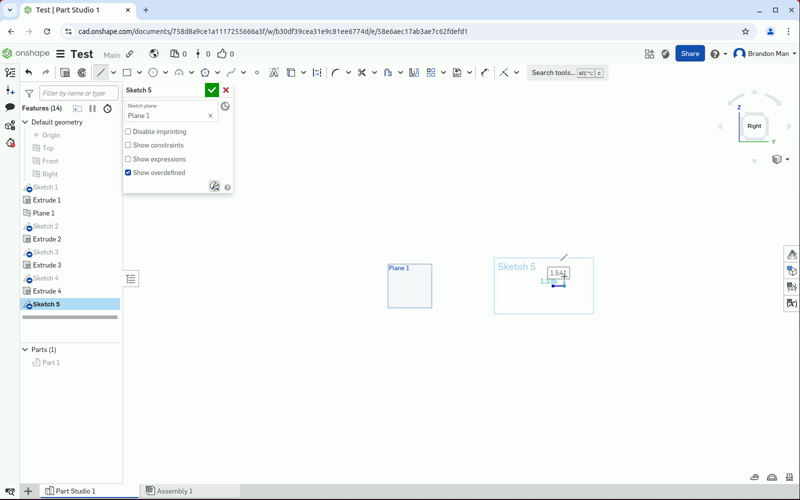
scroll(6)
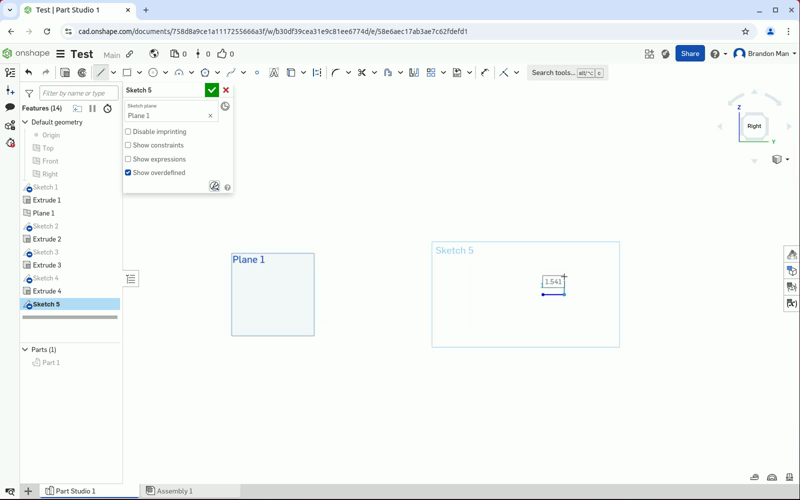
scroll(6)
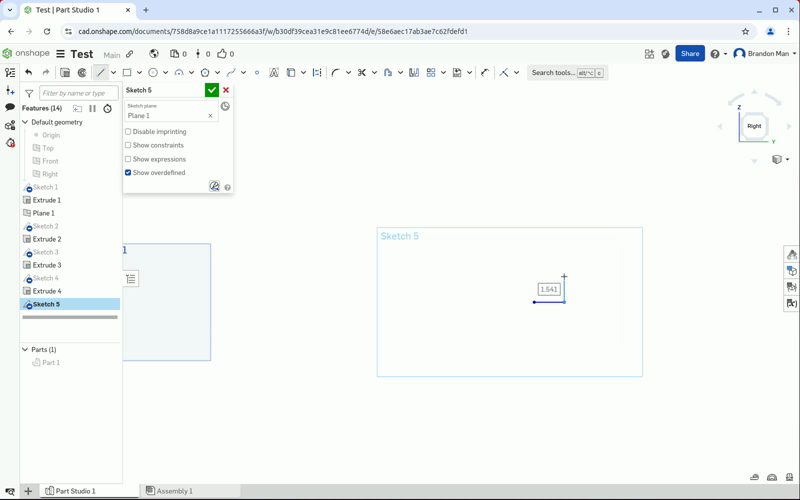
scroll(6)
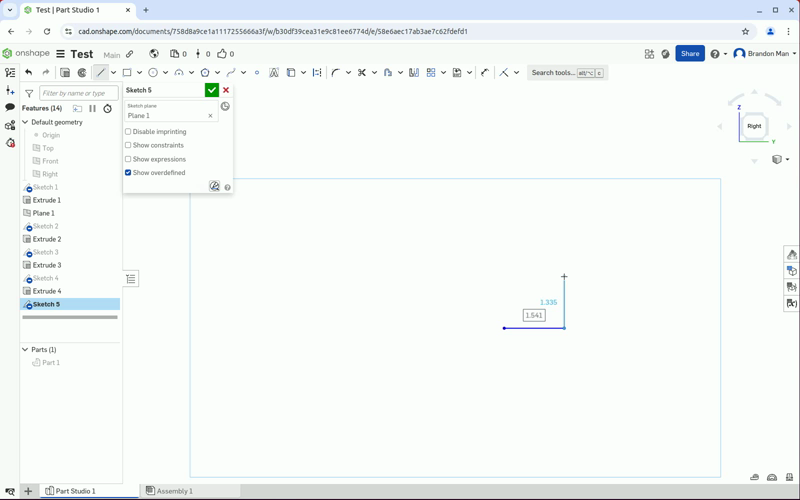
scroll(6)
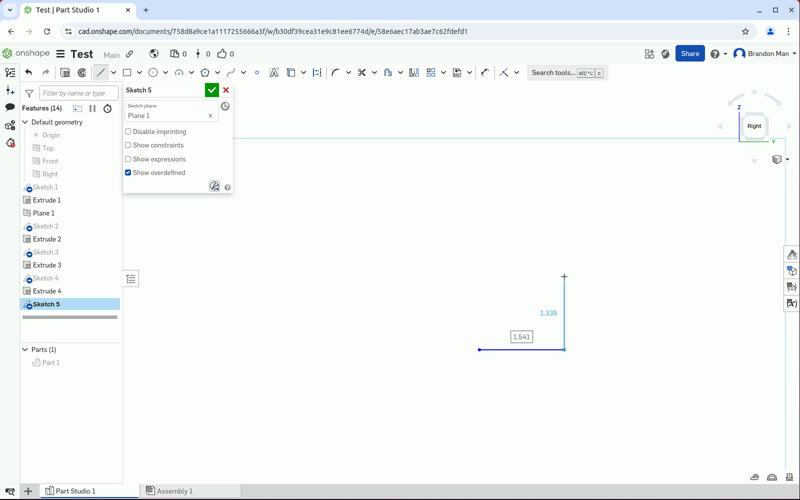
click(564, 276)
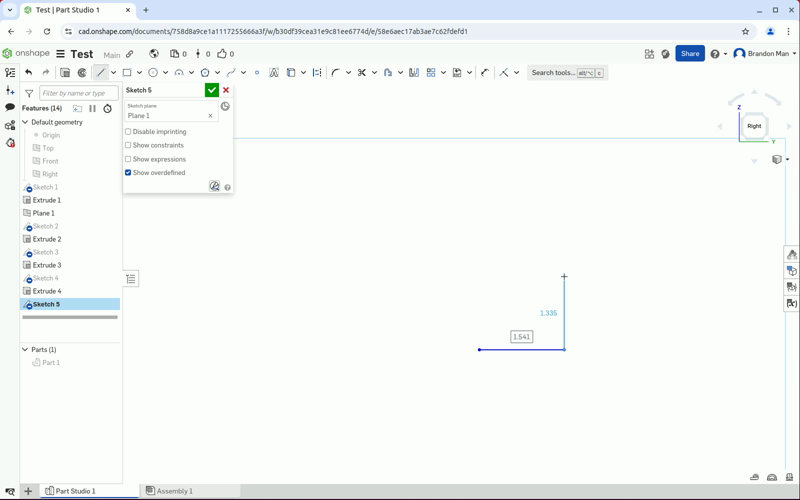
scroll(-6)
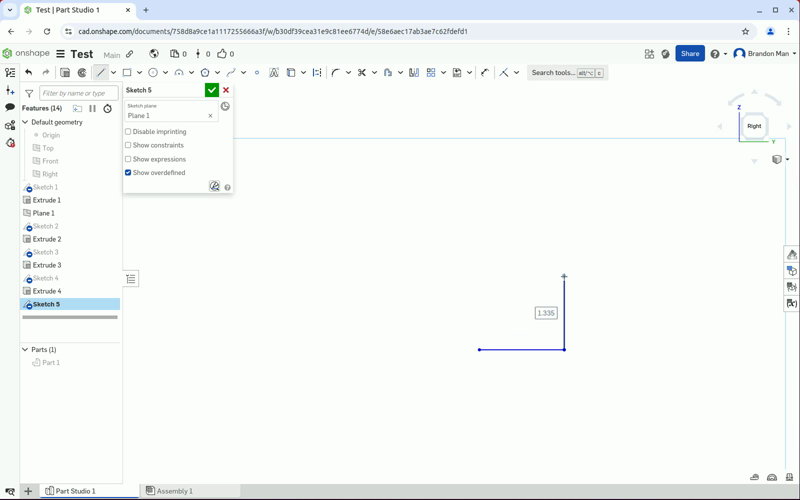
scroll(-6)
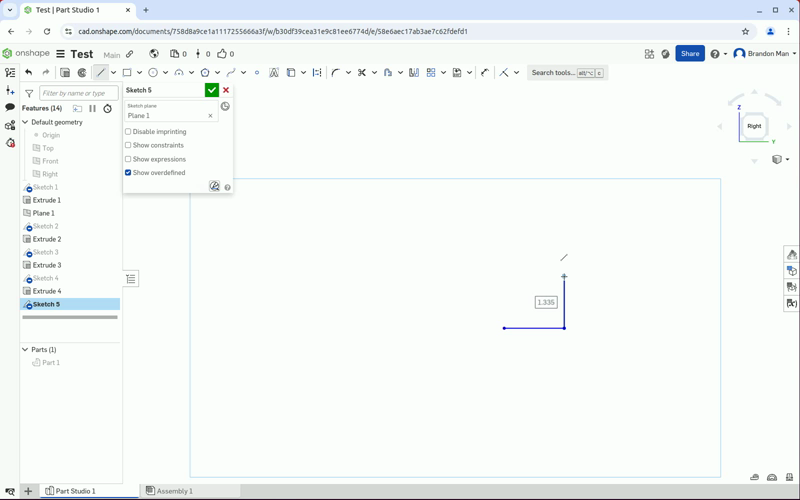
scroll(-6)
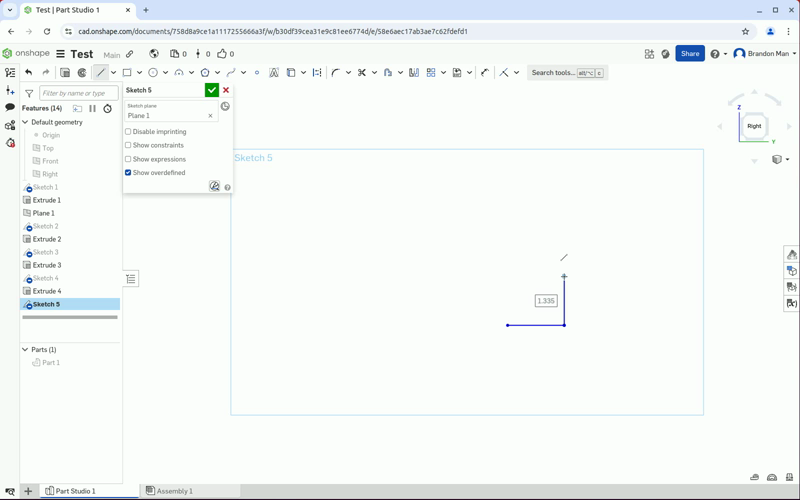
scroll(-6)
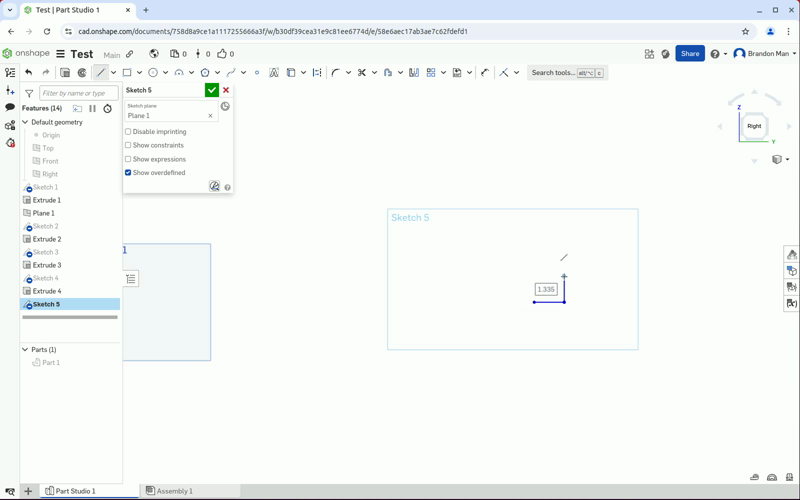
scroll(-6)
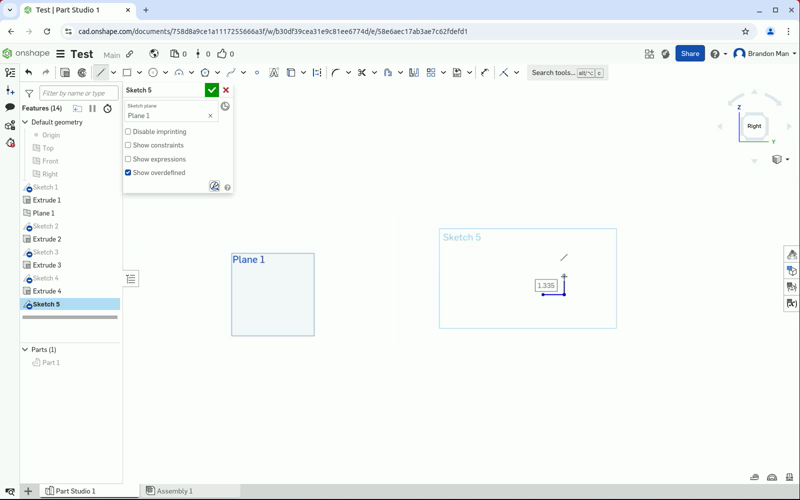
scroll(-6)
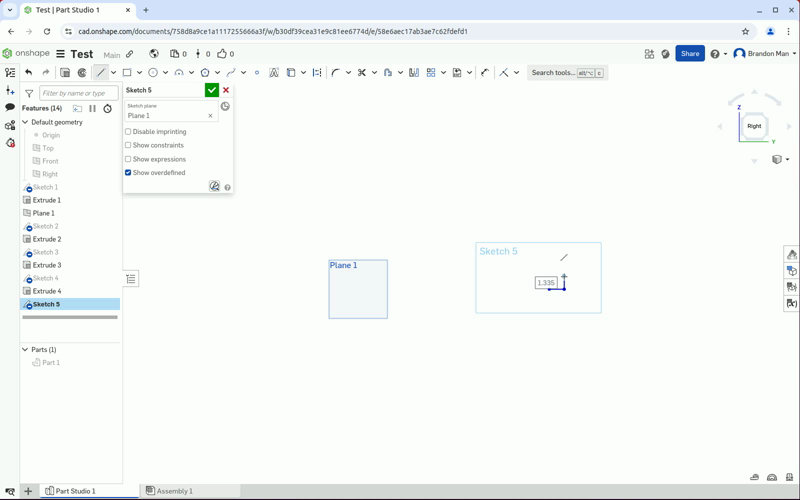
scroll(-6)
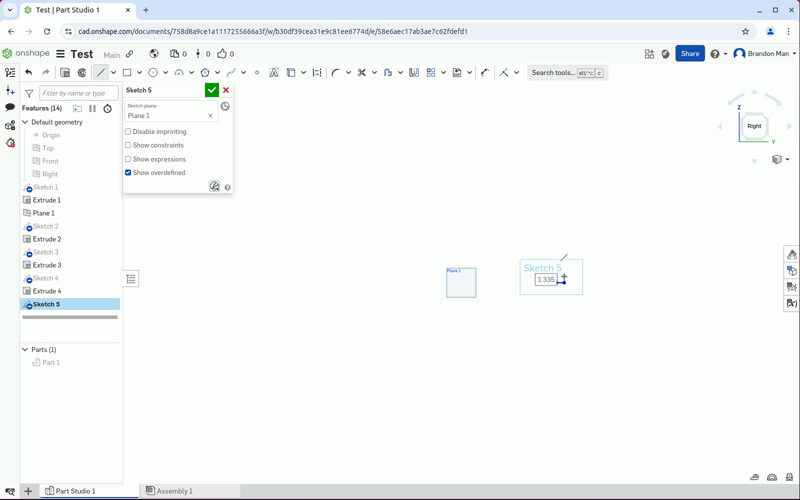
key_up(shift)
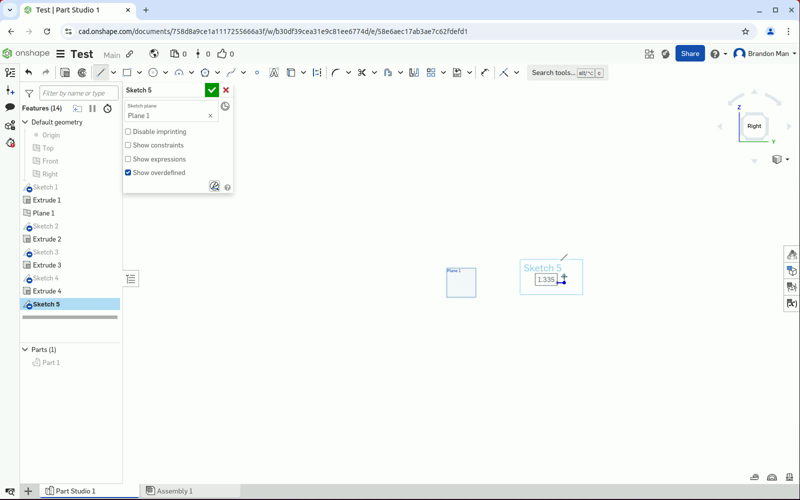
key_down(shift)
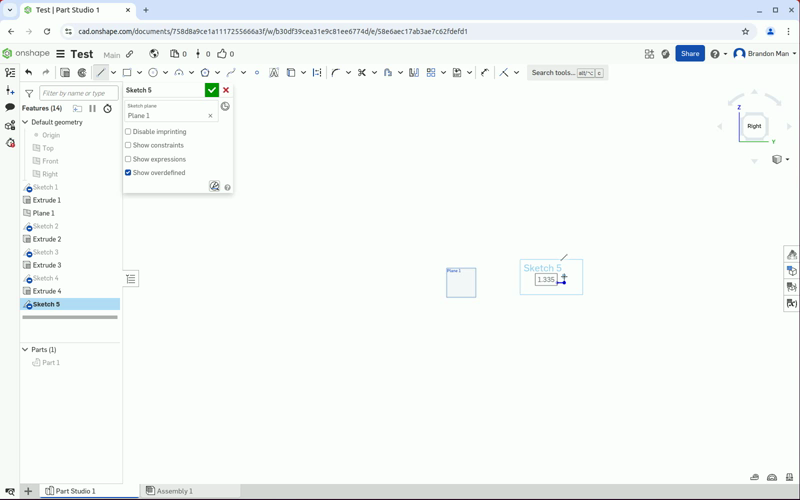
mouse_move(589, 276)
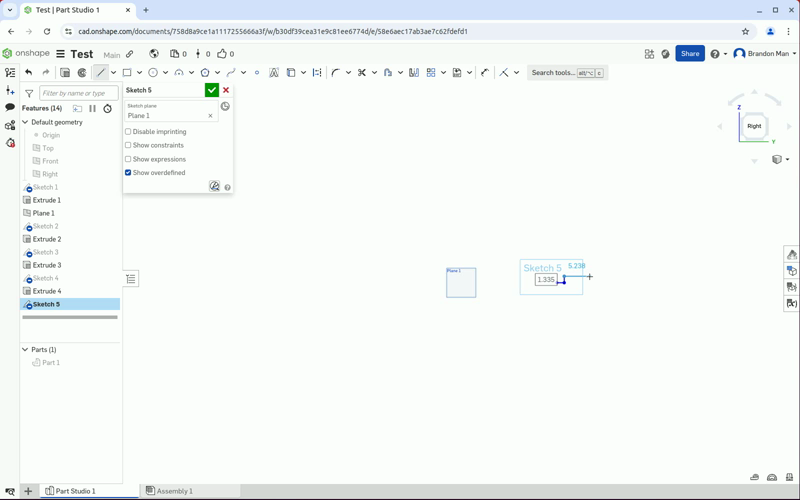
mouse_move(556, 276)
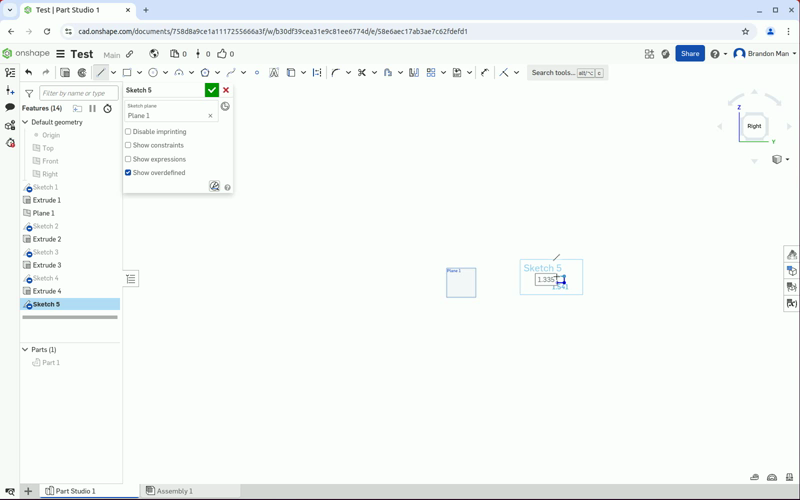
scroll(6)
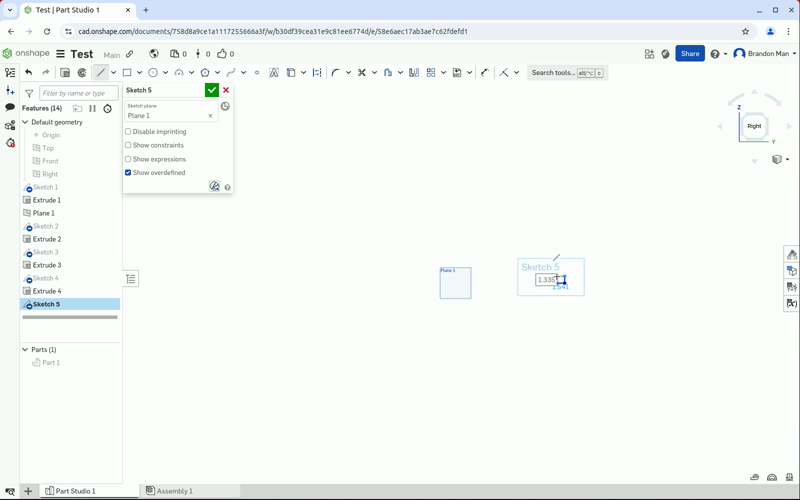
scroll(6)
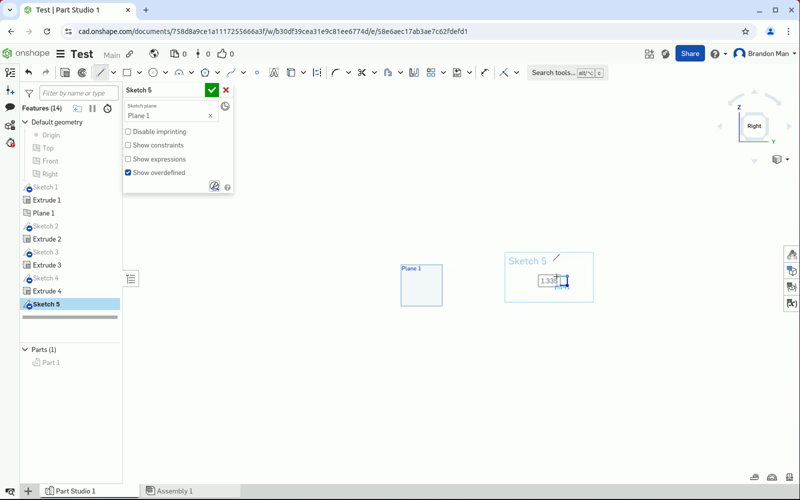
scroll(6)
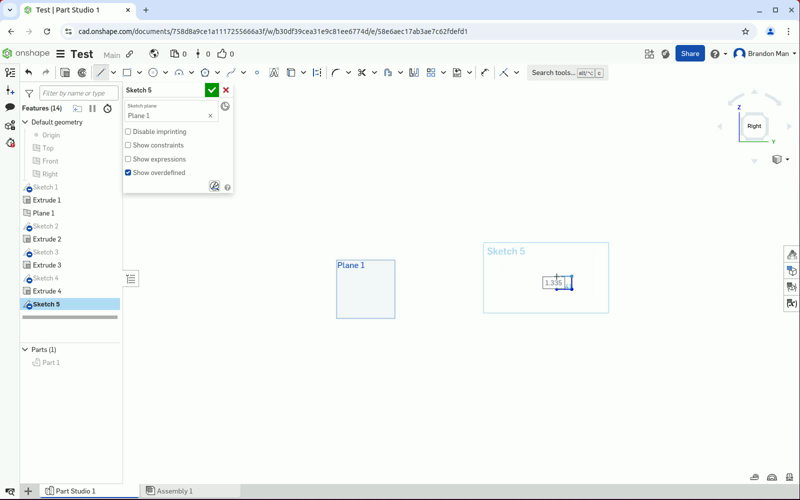
scroll(6)
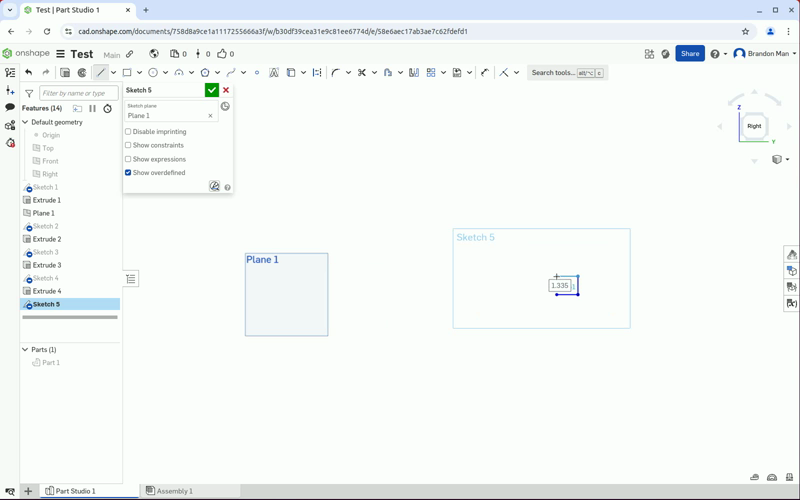
scroll(6)
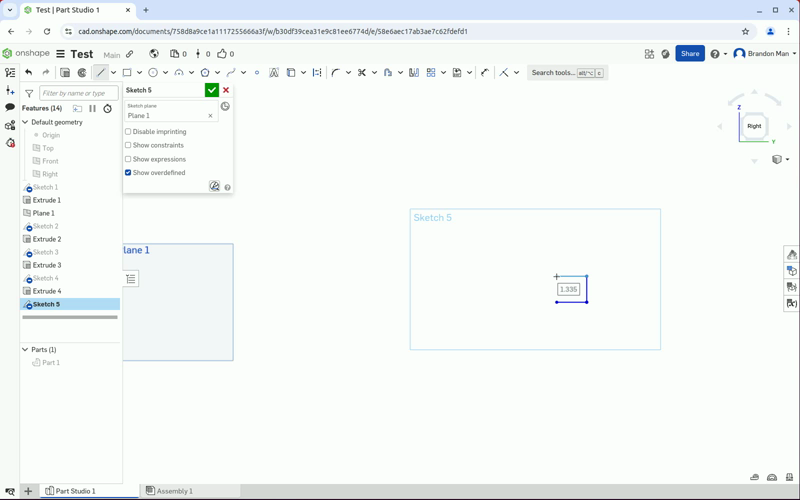
scroll(6)
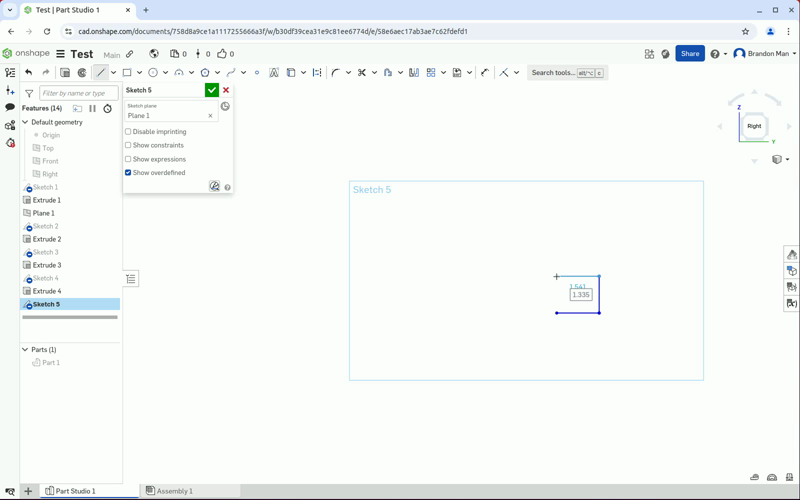
scroll(6)
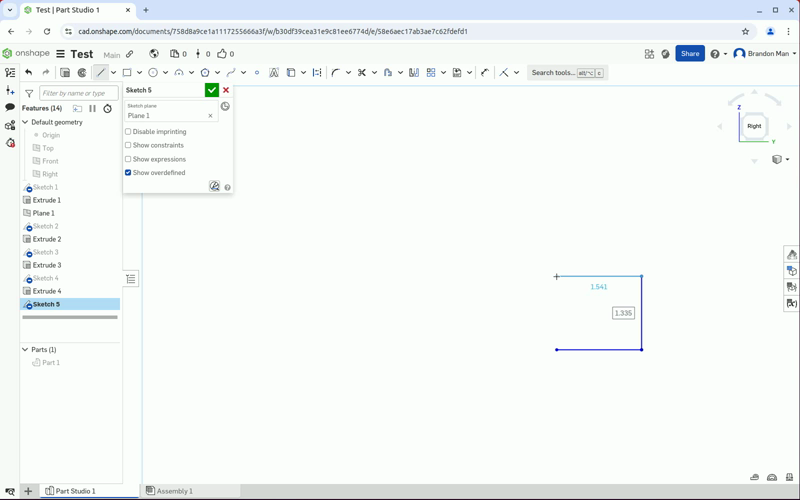
click(556, 276)
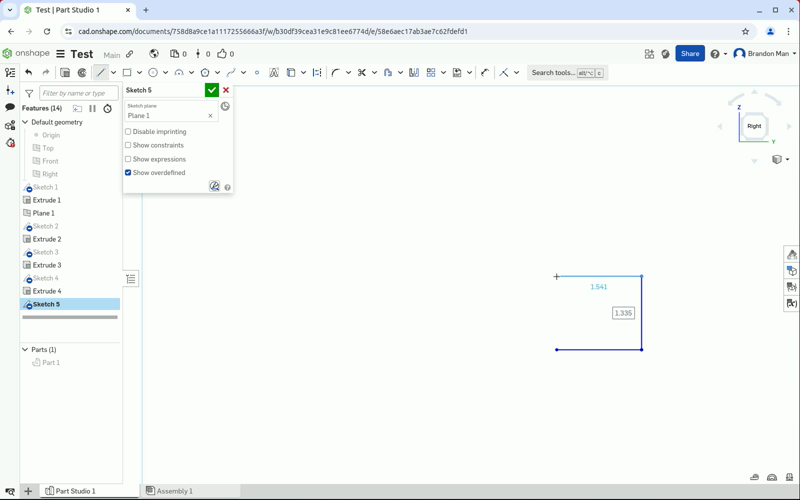
scroll(-6)
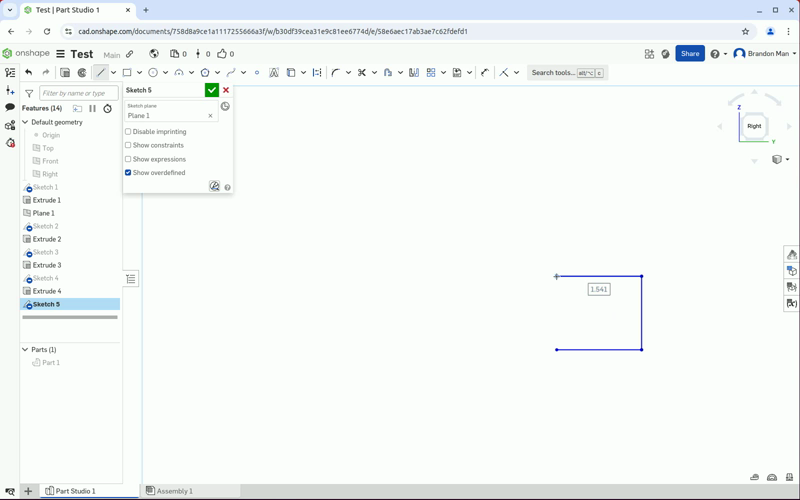
scroll(-6)
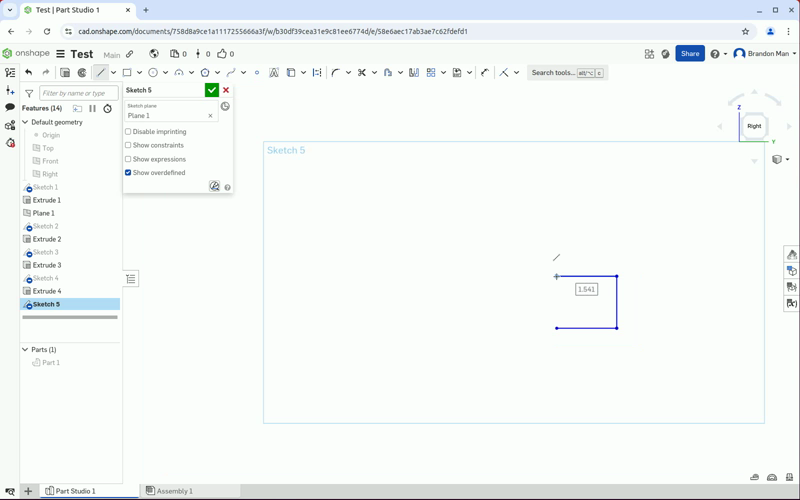
scroll(-6)
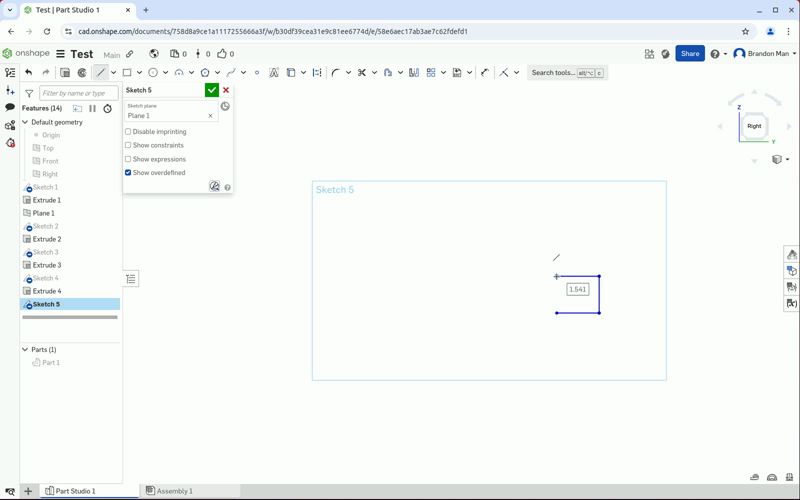
scroll(-6)
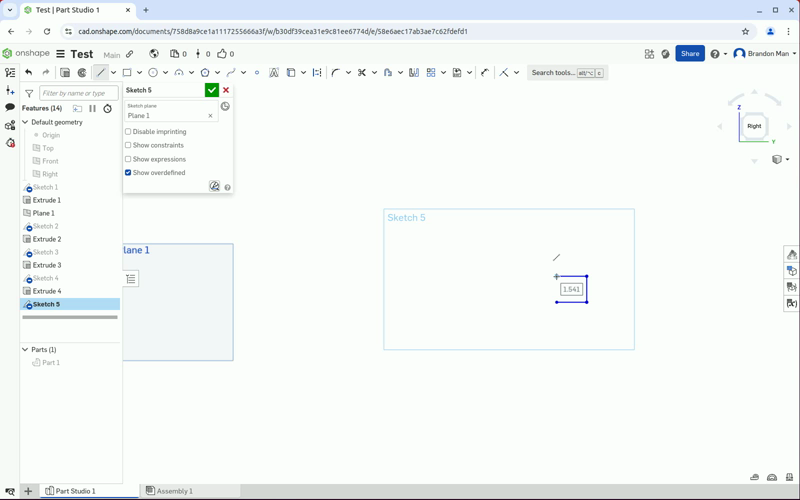
scroll(-6)
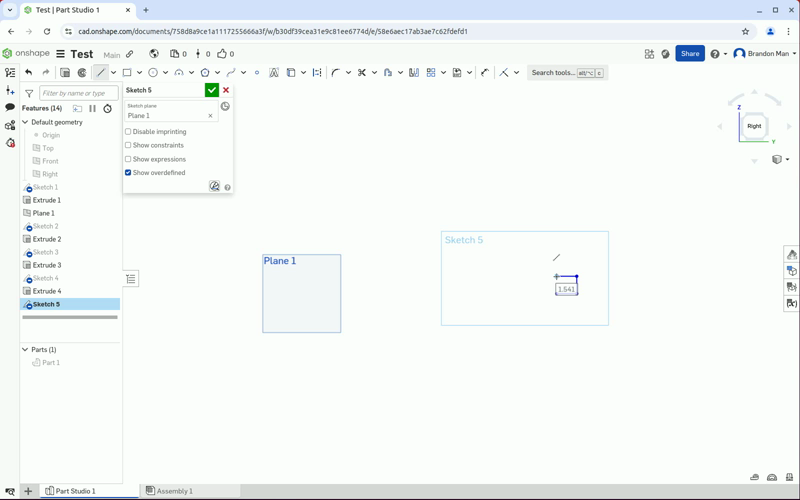
scroll(-6)
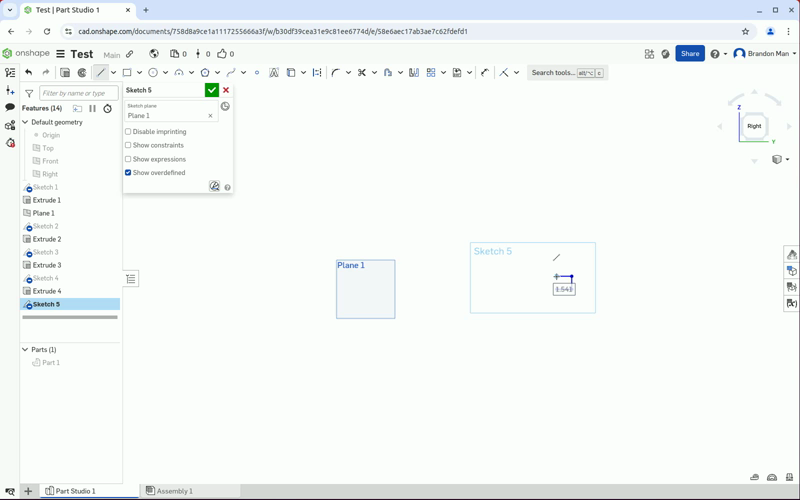
scroll(-6)
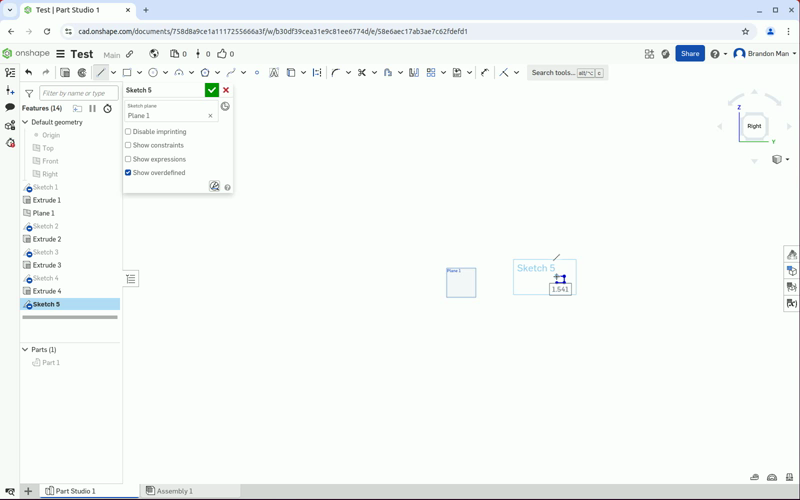
key_up(shift)
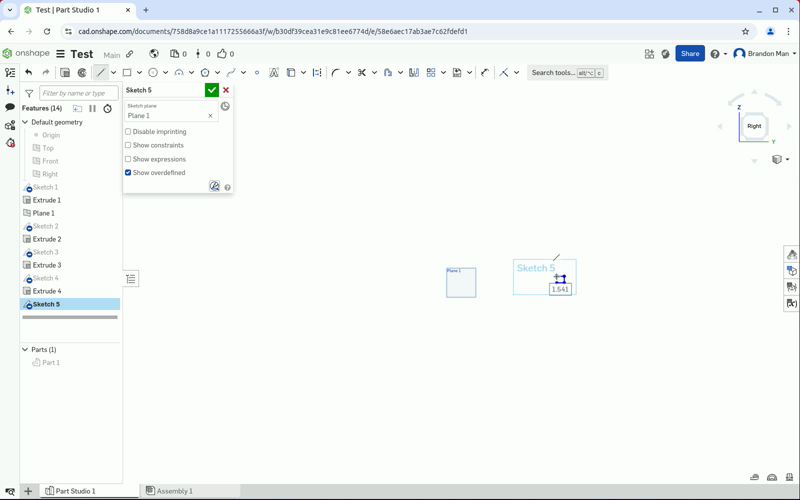
mouse_move(586, 276)
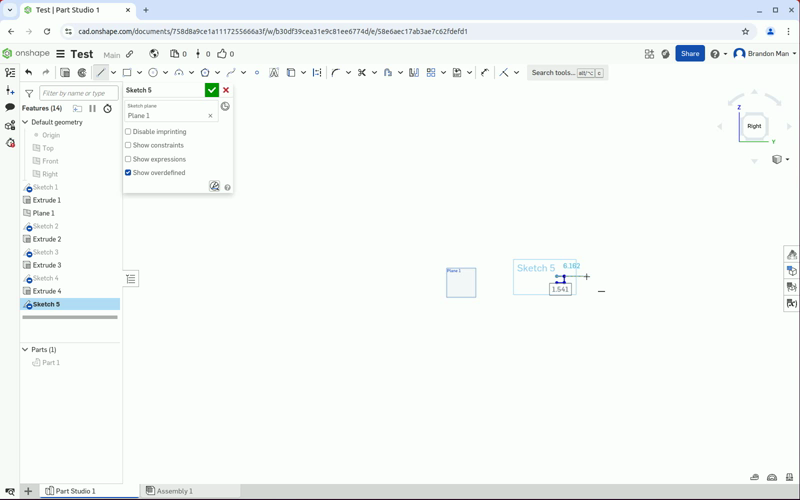
key_down(shift)
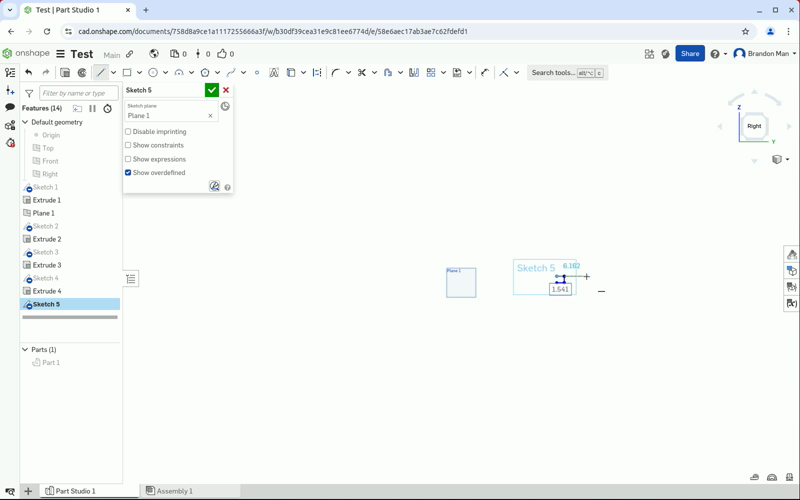
mouse_move(556, 282)
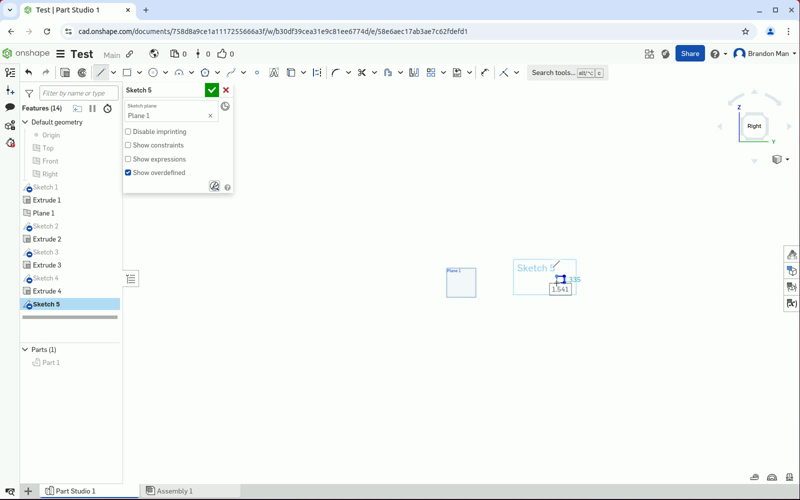
scroll(6)
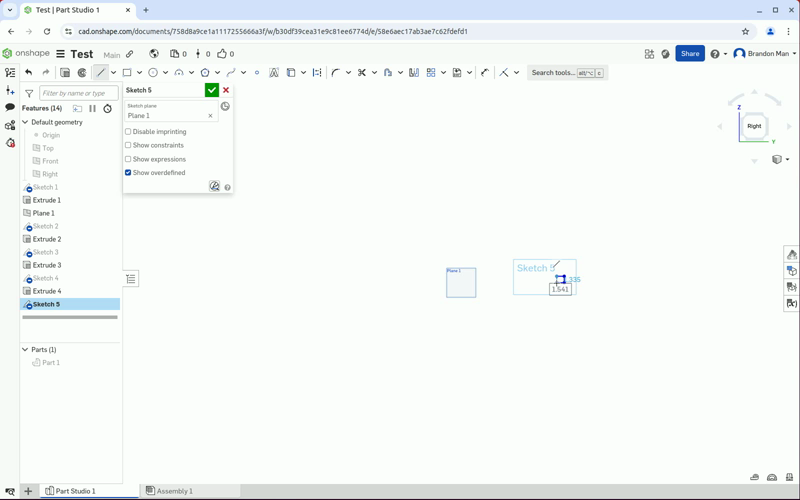
scroll(6)
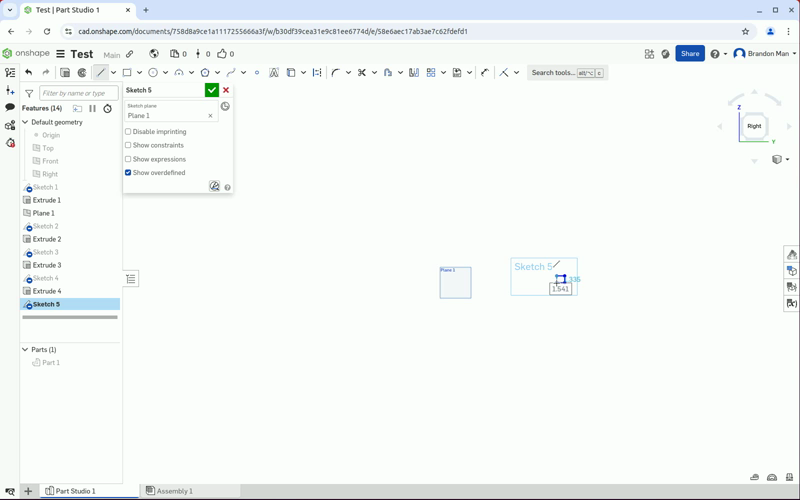
scroll(6)
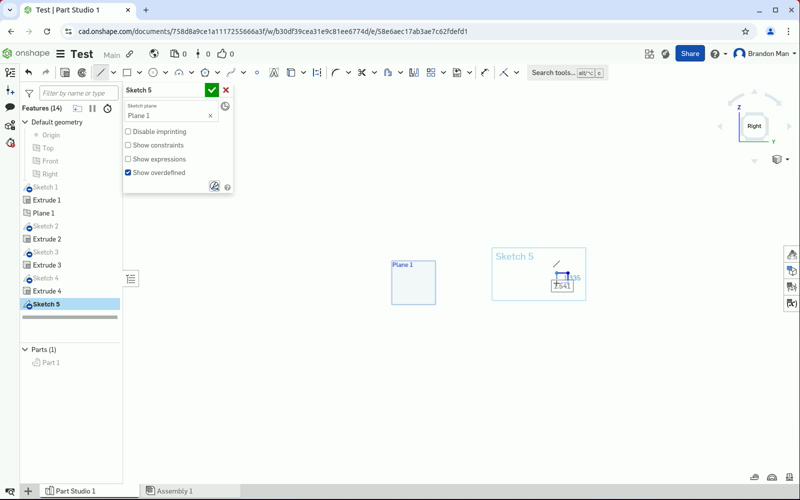
scroll(6)
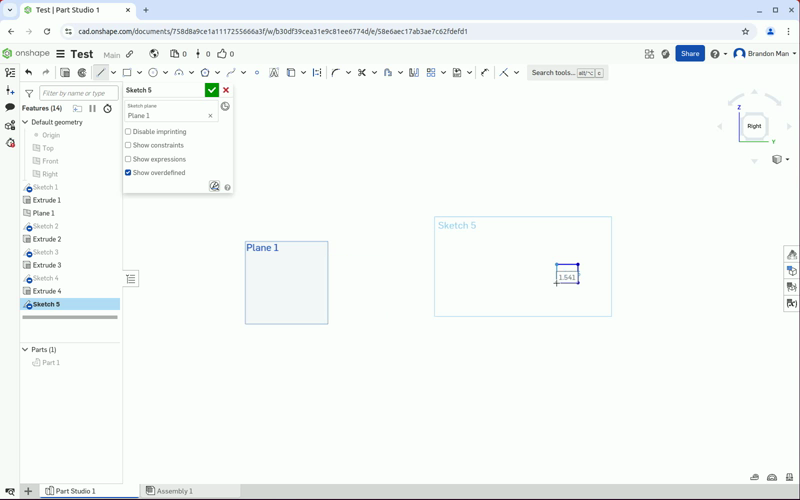
scroll(6)
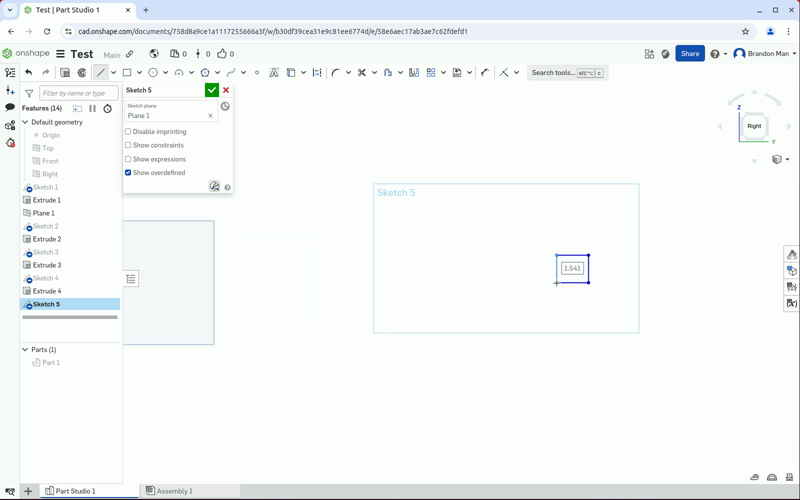
scroll(6)
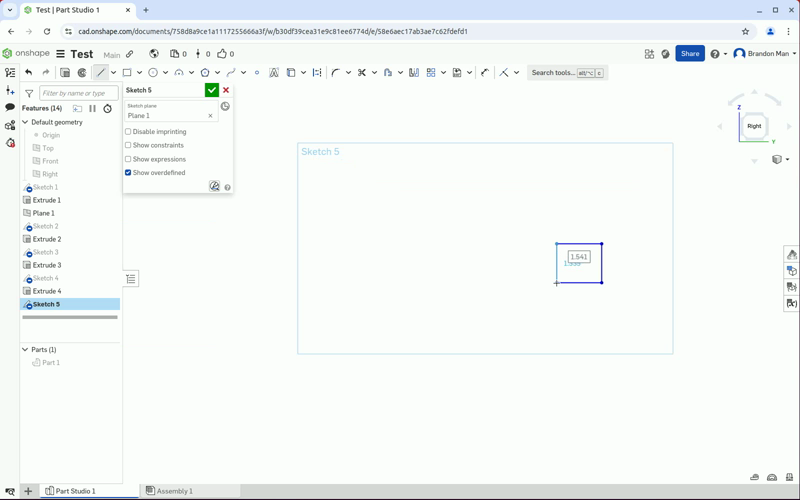
scroll(6)
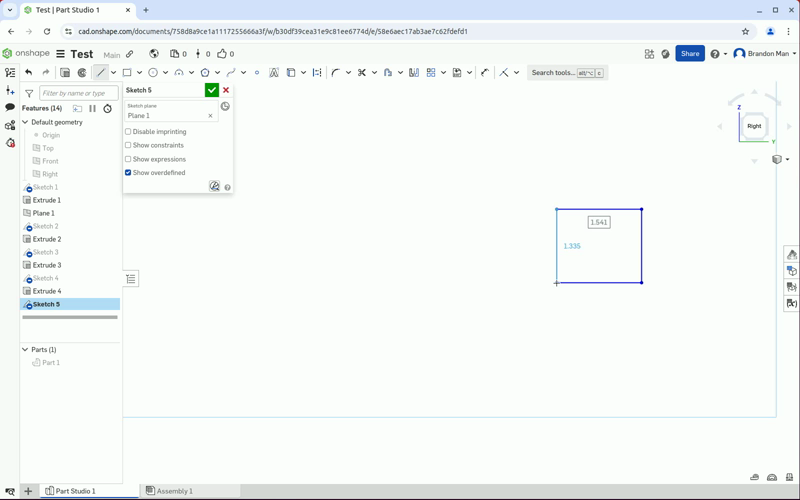
key_up(shift)
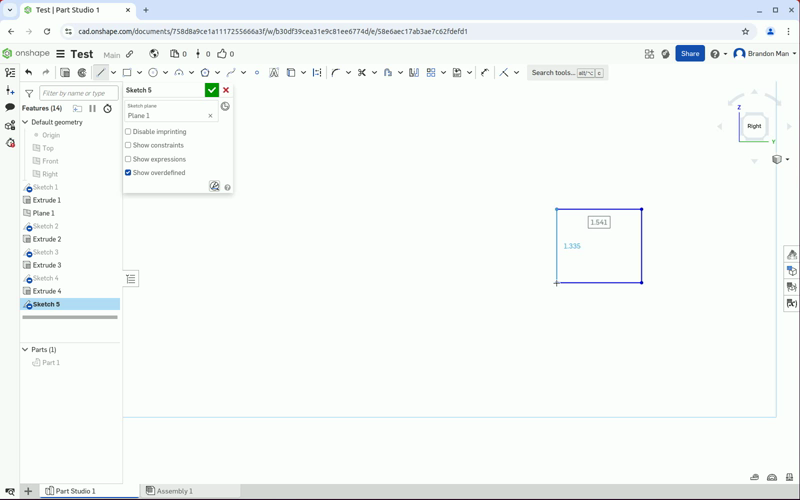
click(556, 282)
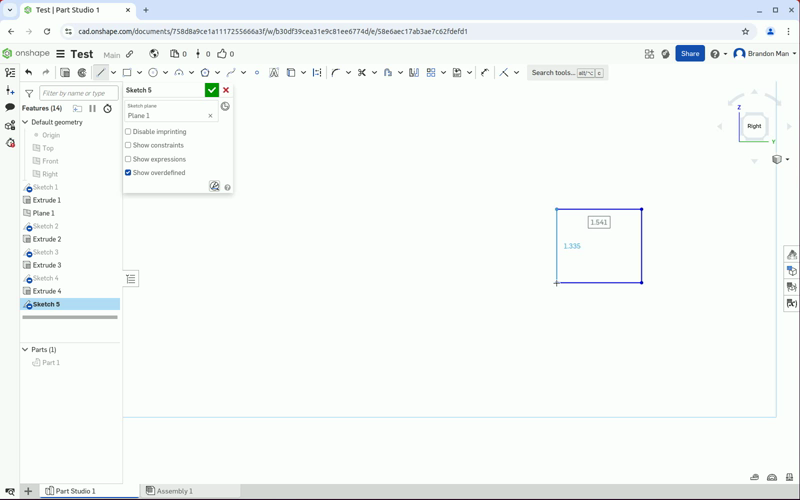
scroll(-6)
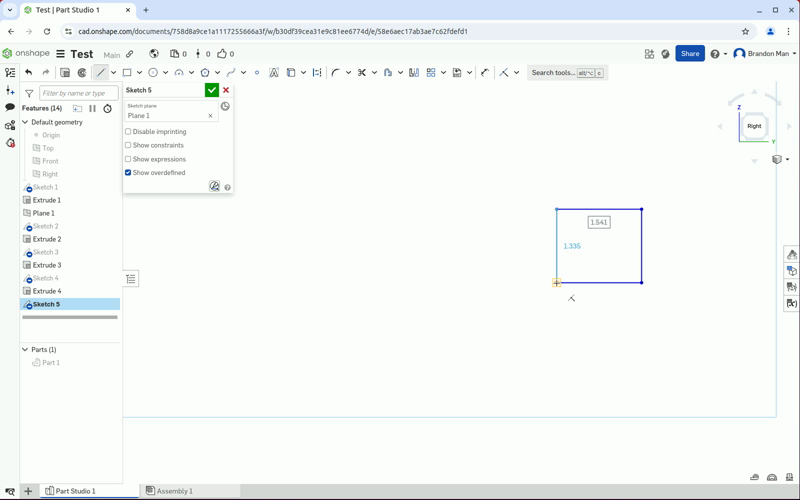
scroll(-6)
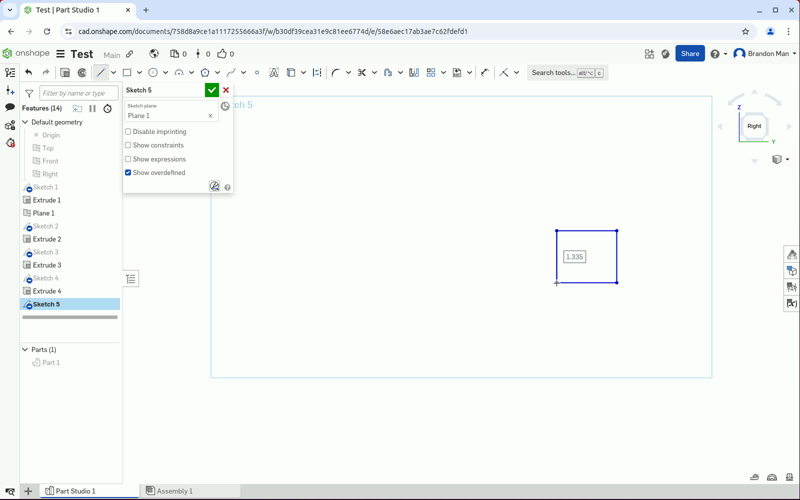
scroll(-6)
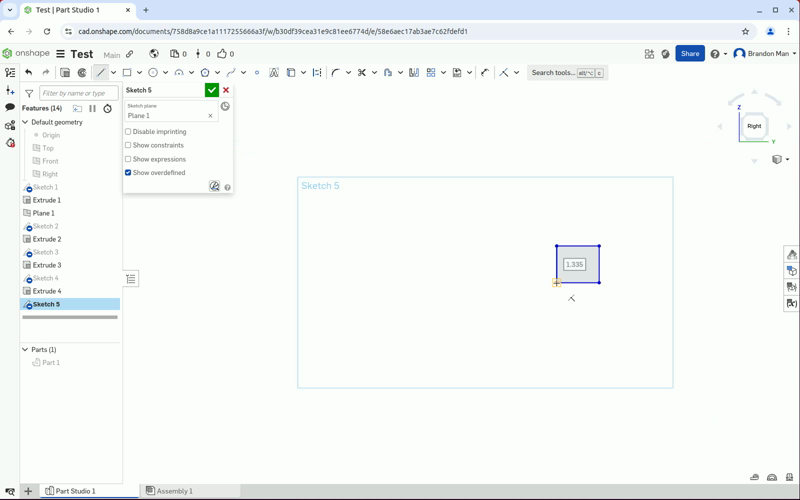
scroll(-6)
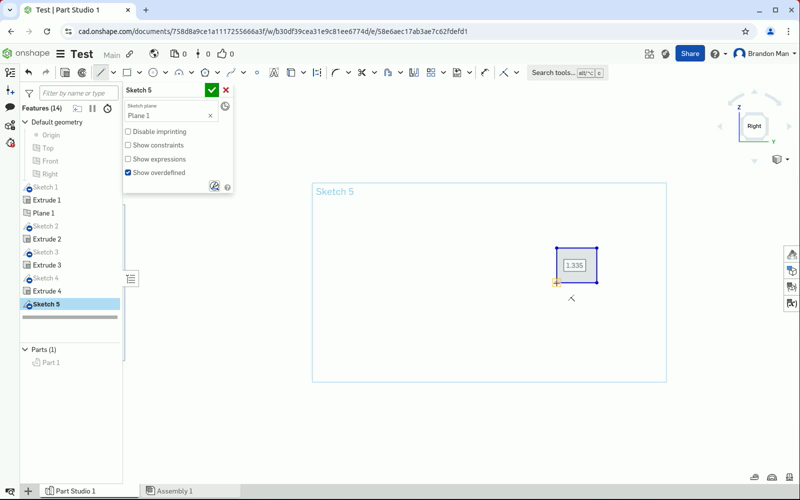
scroll(-6)
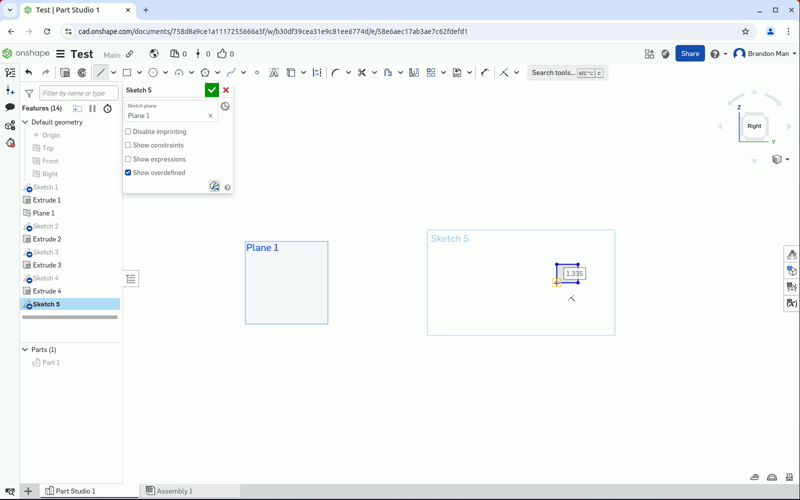
scroll(-6)
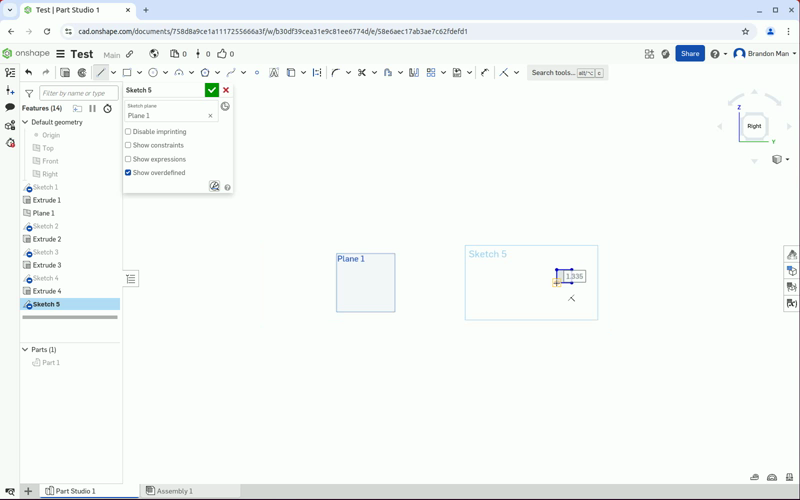
scroll(-6)
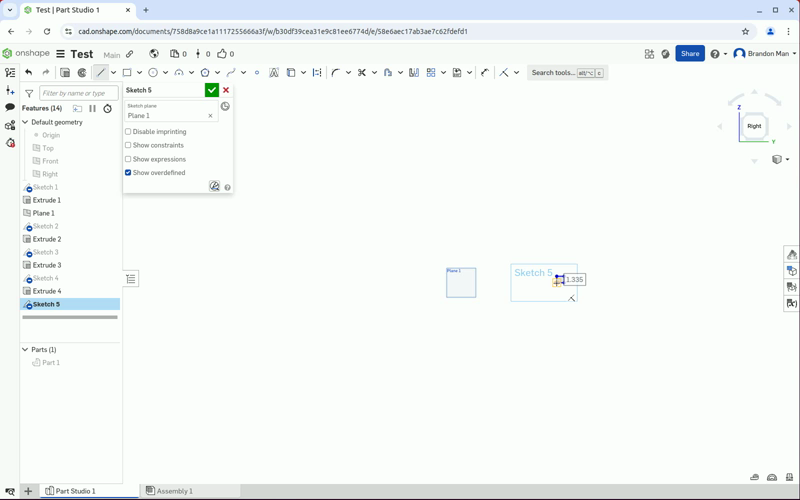
key(esc)
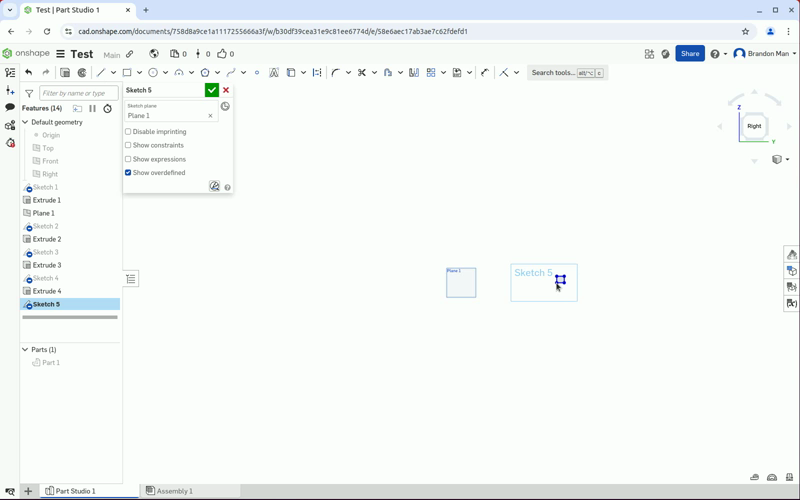
mouse_move(563, 277)
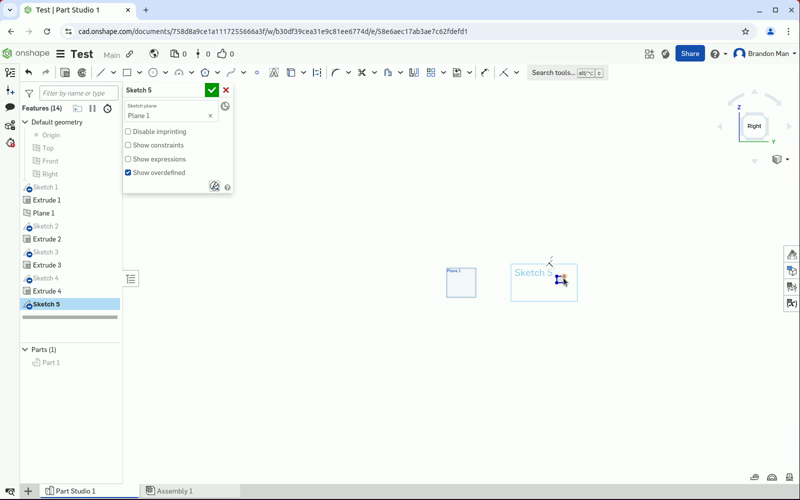
scroll(6)
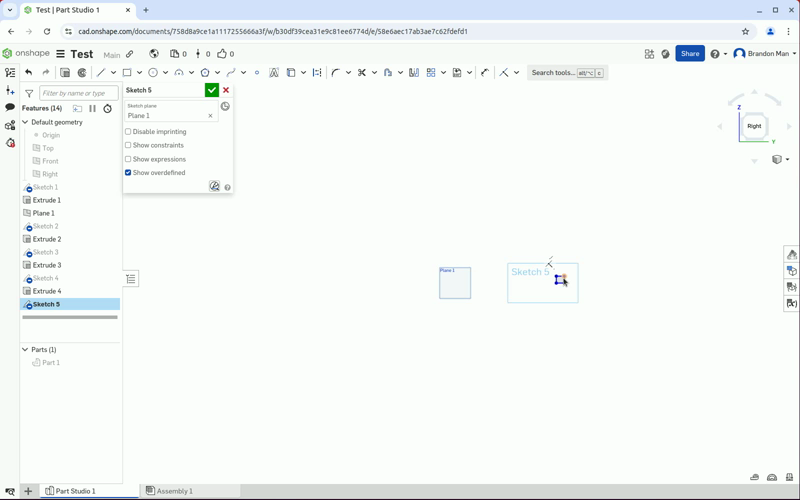
scroll(6)
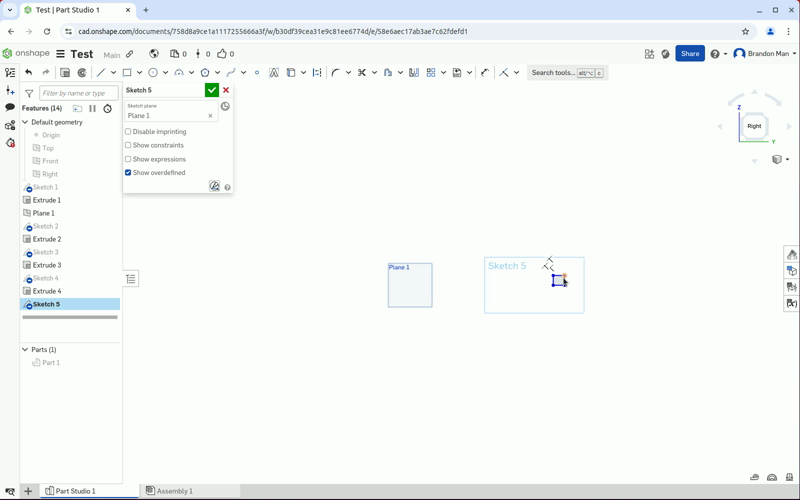
scroll(6)
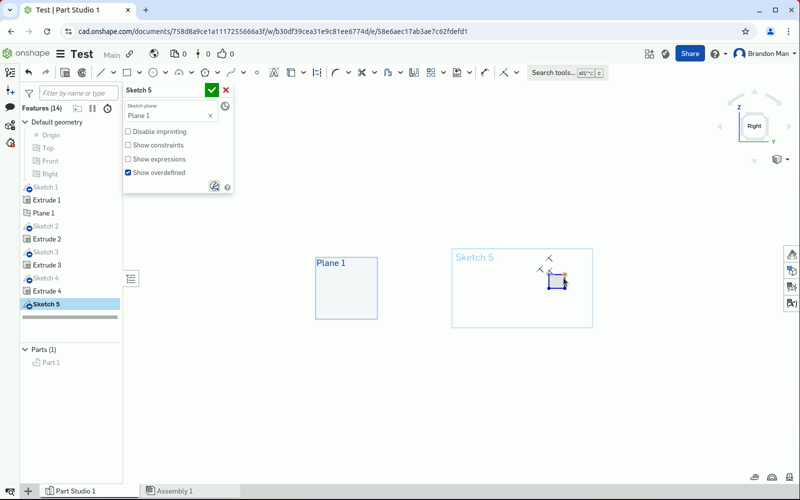
scroll(6)
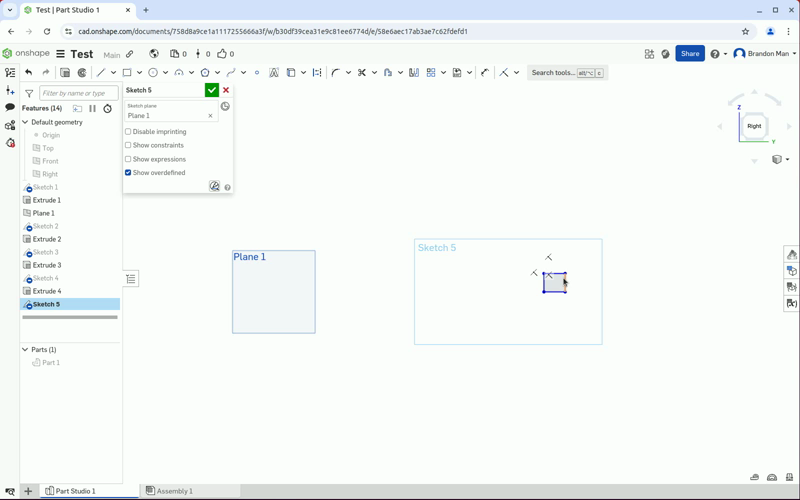
scroll(6)
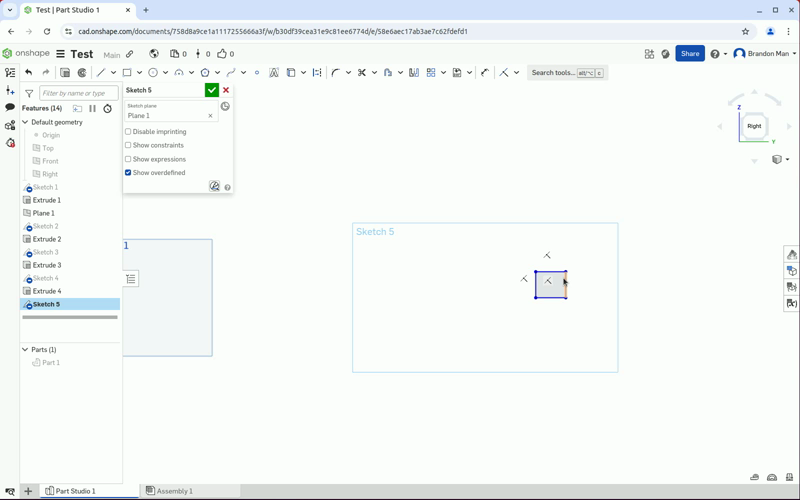
scroll(6)
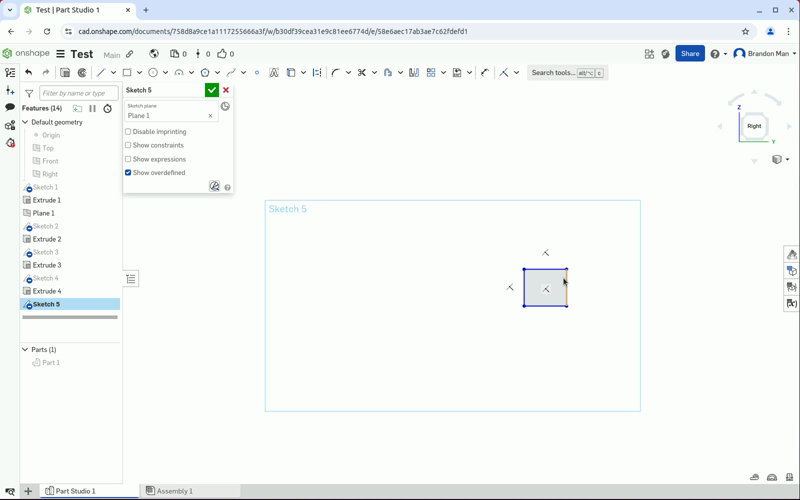
scroll(6)
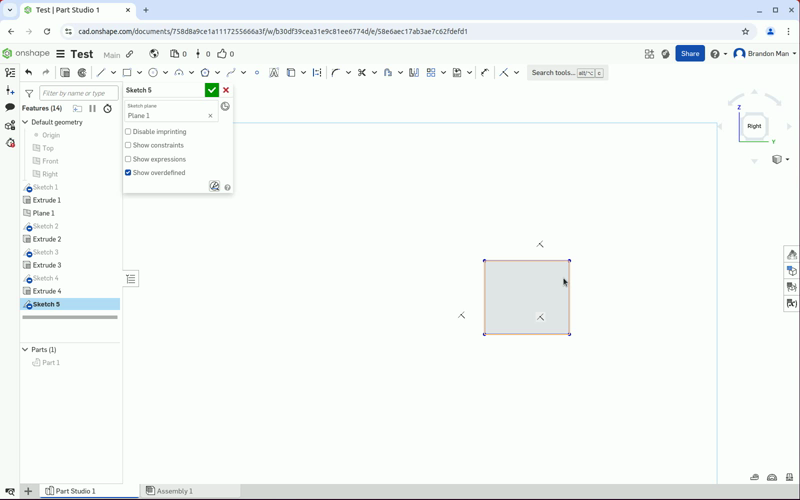
click(563, 277)
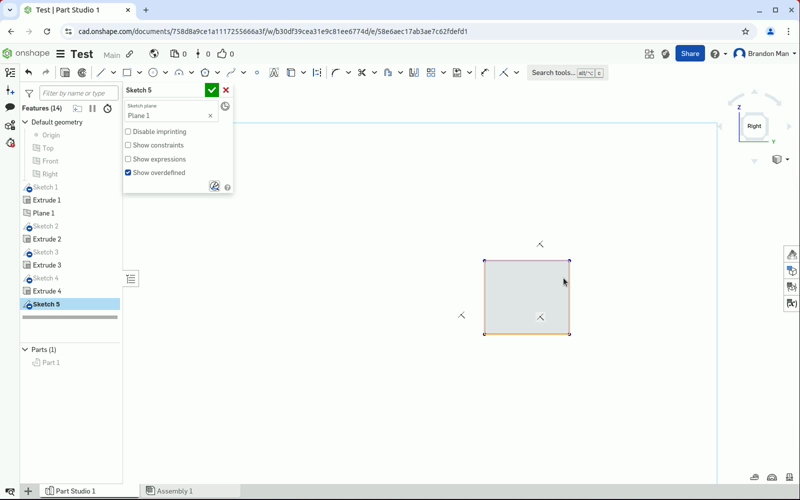
scroll(-6)
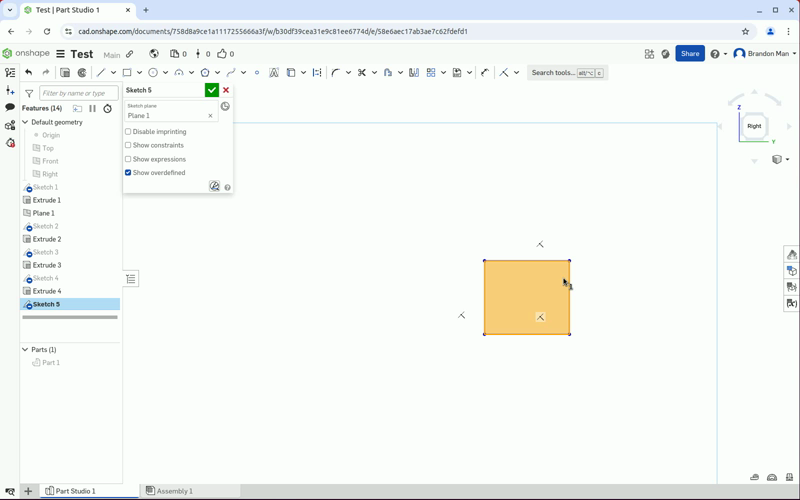
scroll(-6)
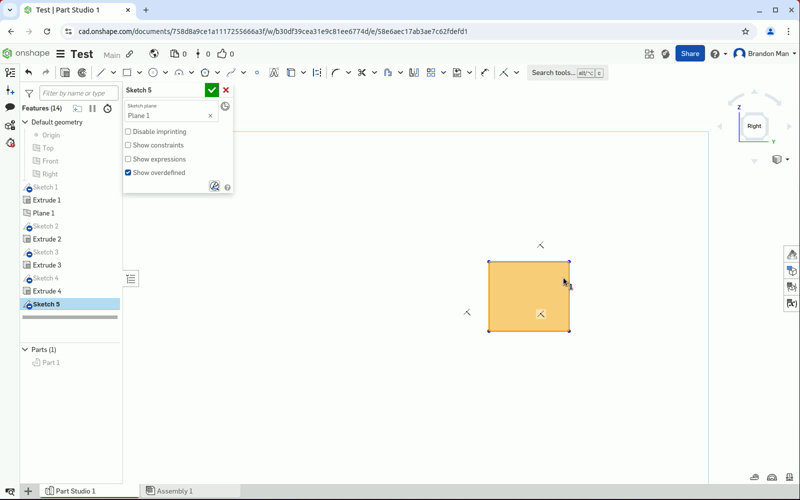
scroll(-6)
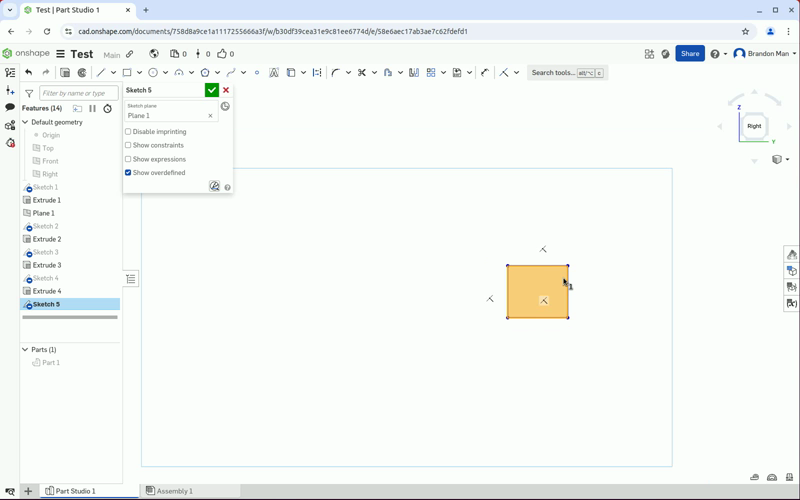
scroll(-6)
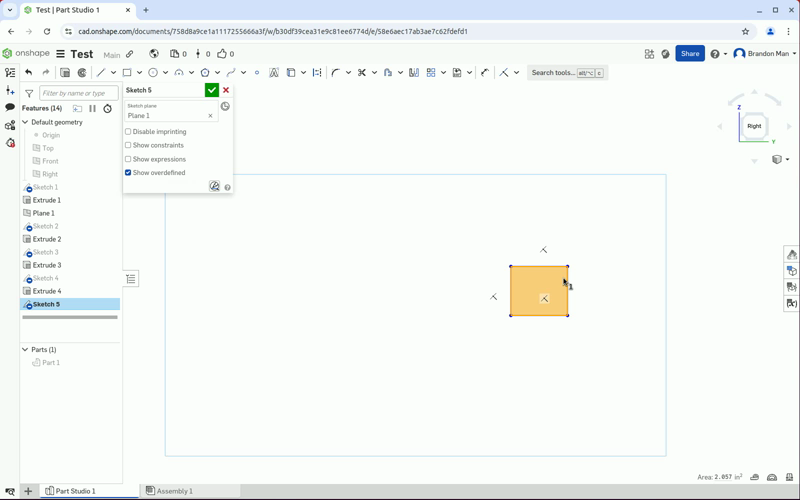
scroll(-6)
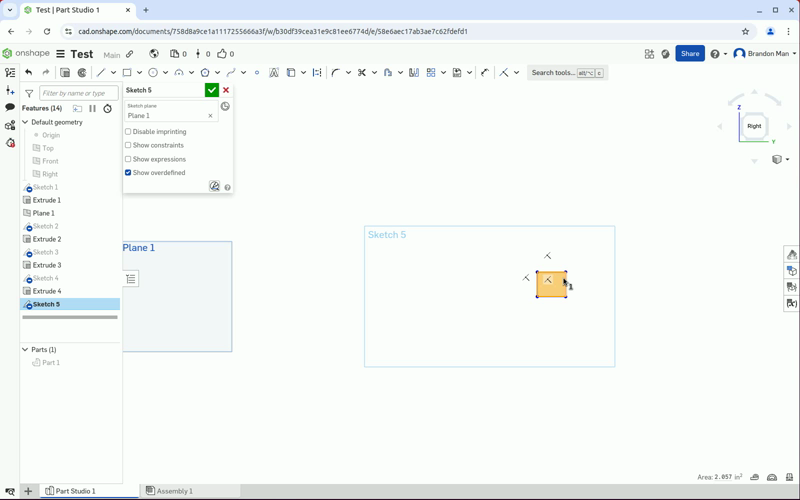
scroll(-6)
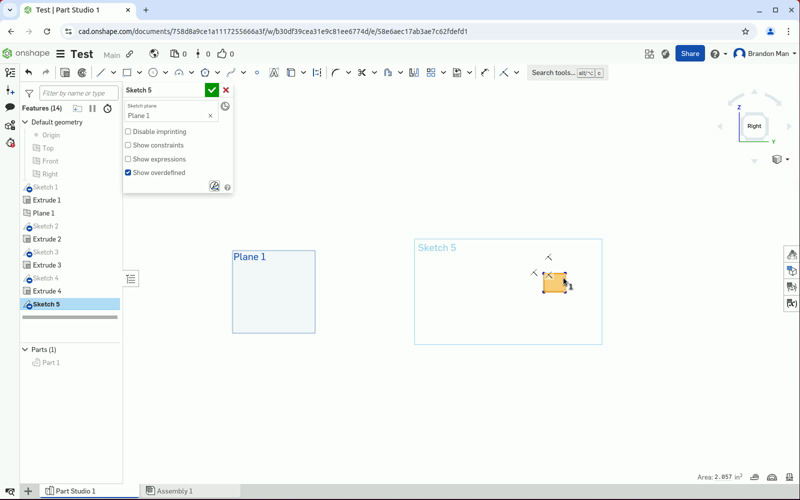
scroll(-6)
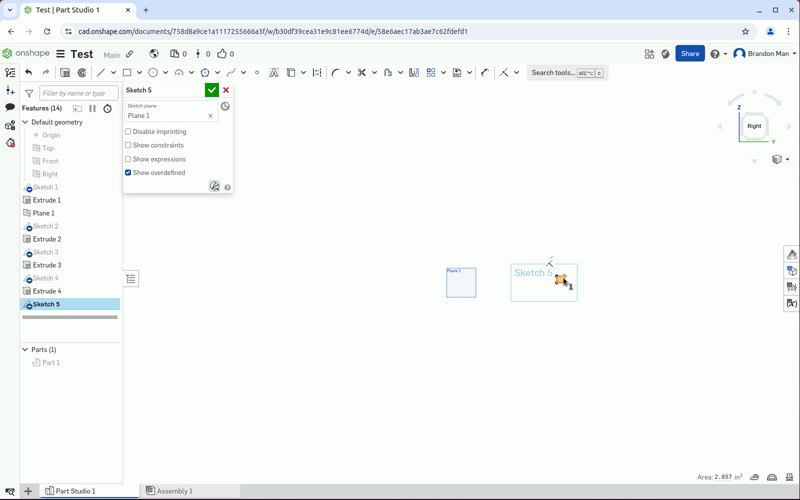
mouse_move(73, 352)
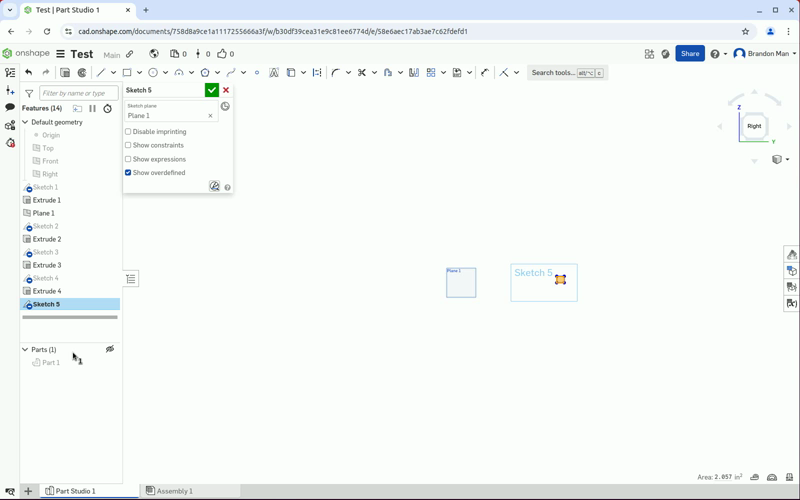
key(shift+y)
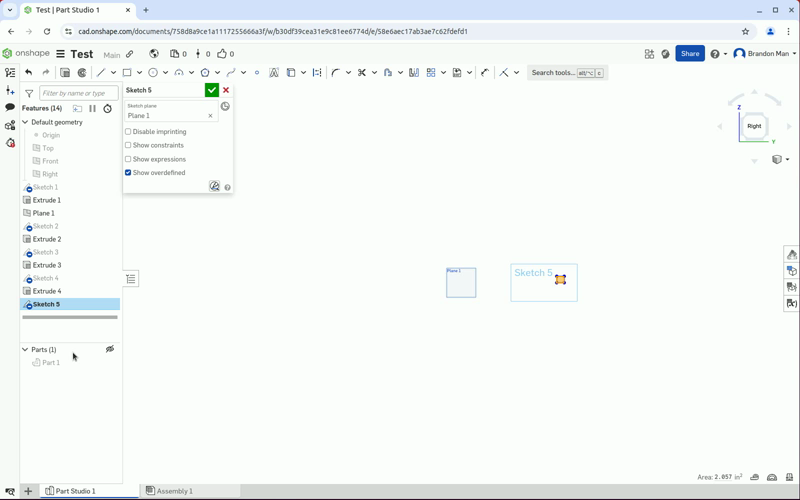
key(shift+e)
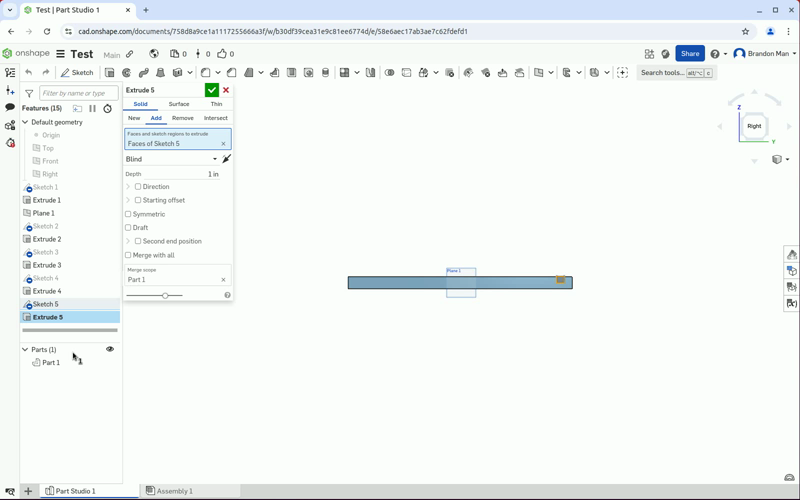
mouse_move(143, 106)
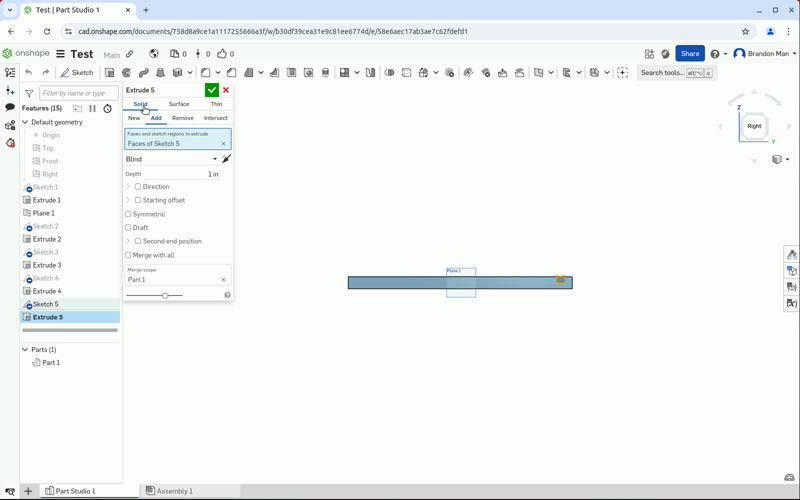
click(143, 106)
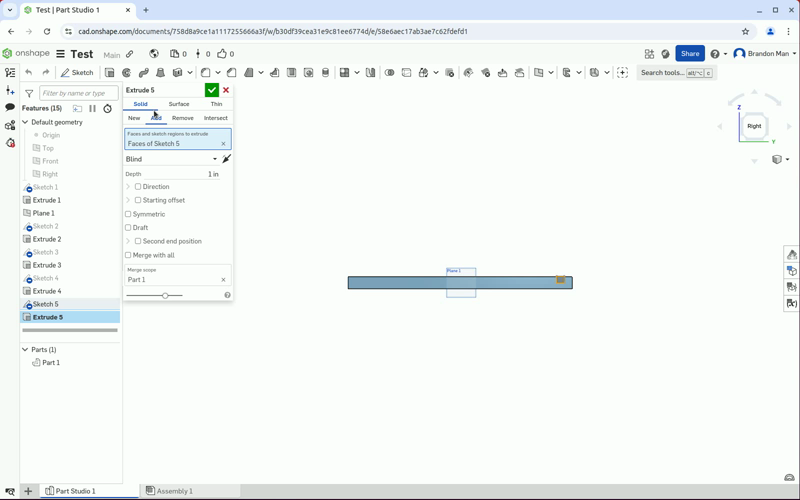
mouse_move(186, 120)
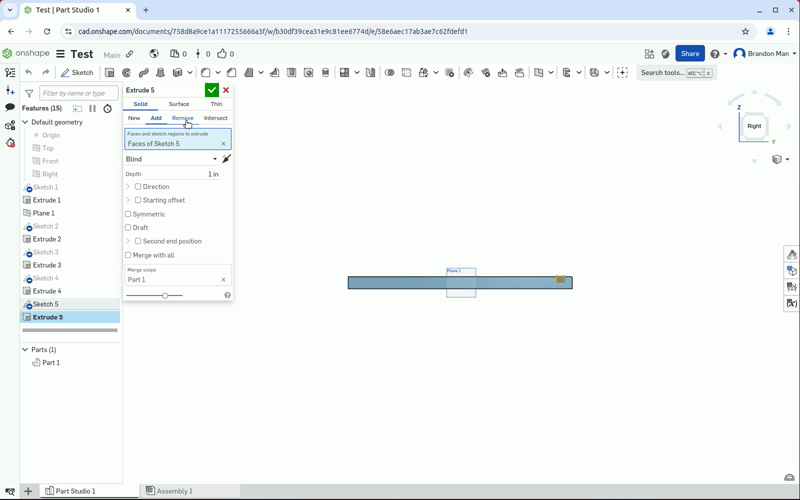
click(186, 120)
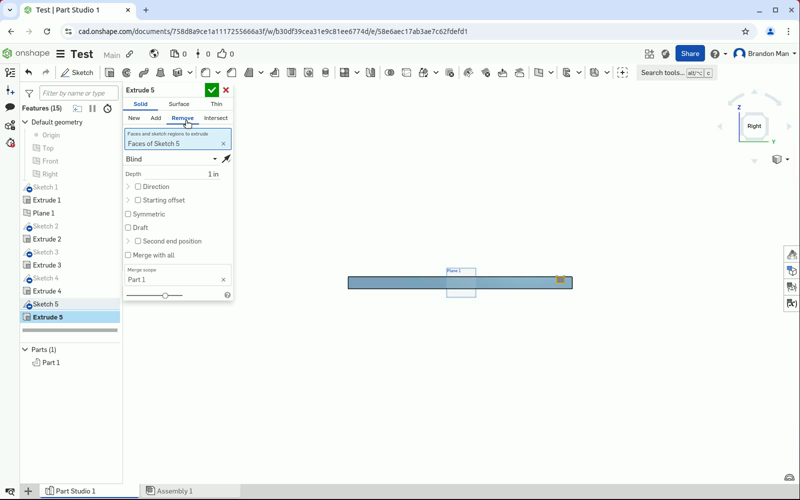
key(tab, 4)
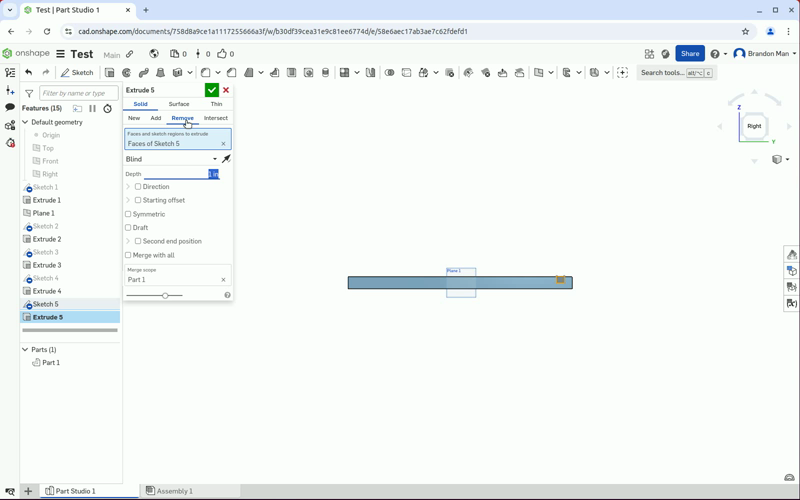
text(1.204)
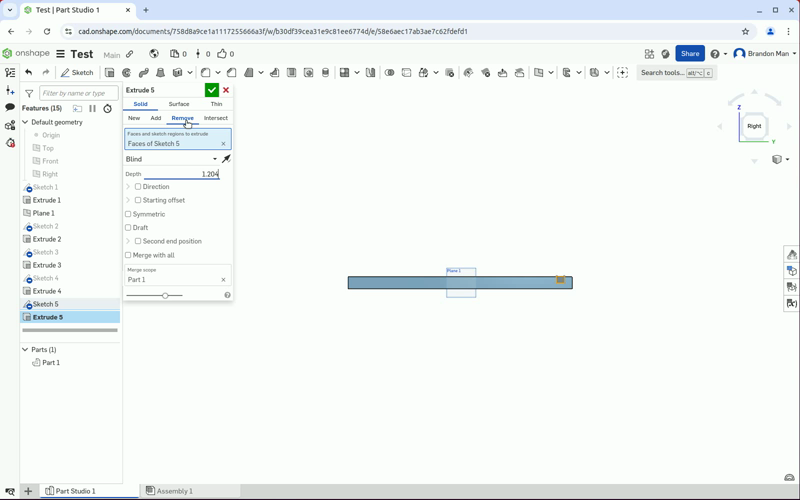
key(tab, 6)
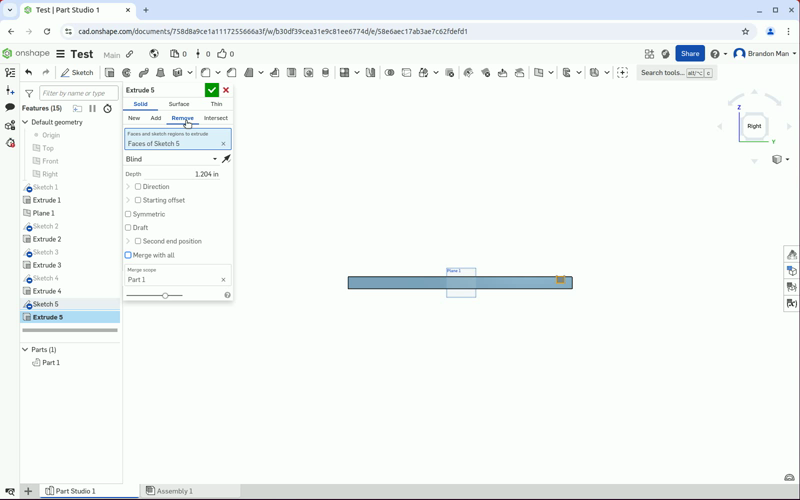
key(space)
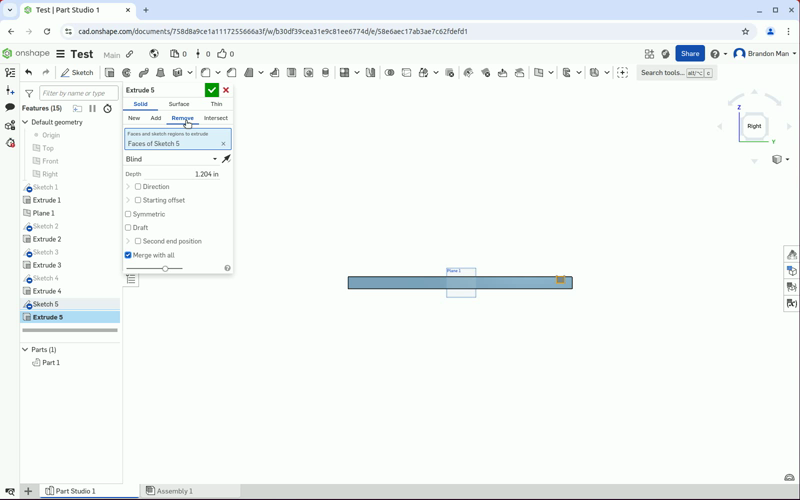
key(enter)
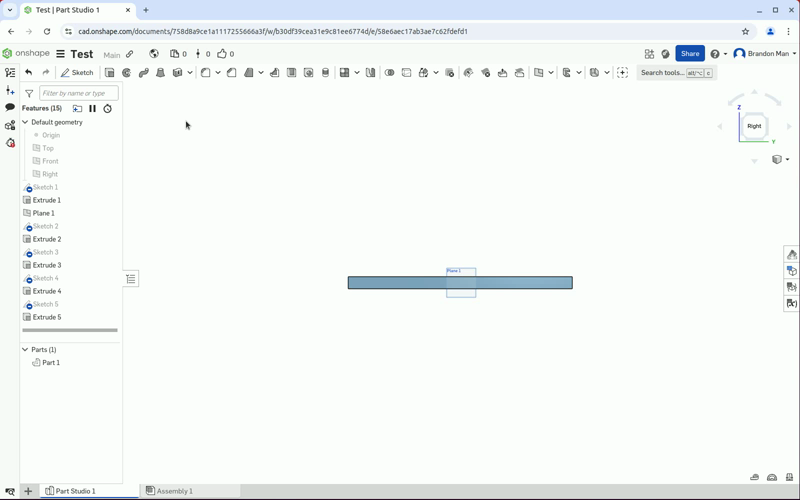
key(shift+h)
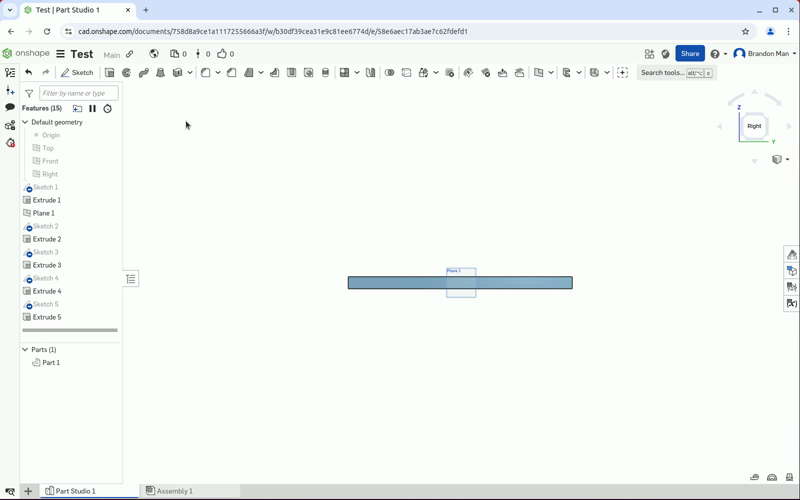
key(shift+h)
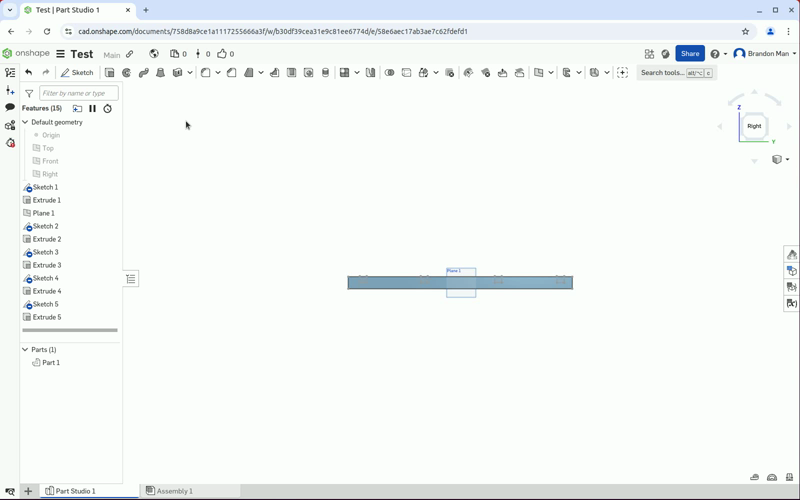
key(shift+7)
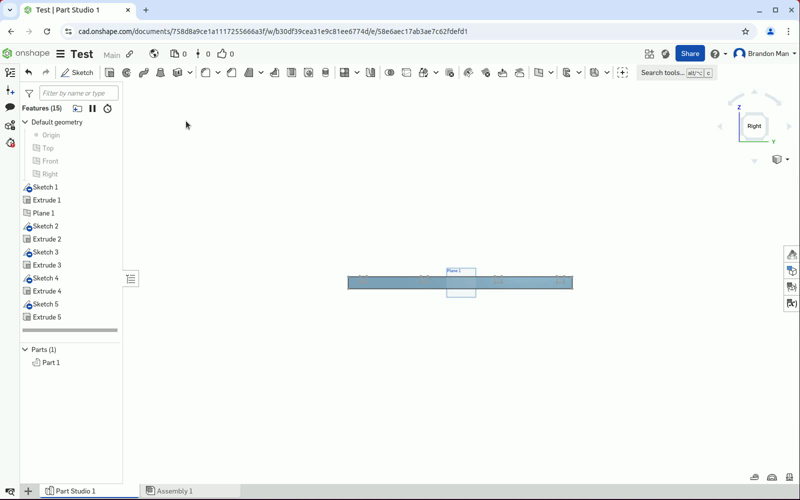
key(right, 2)
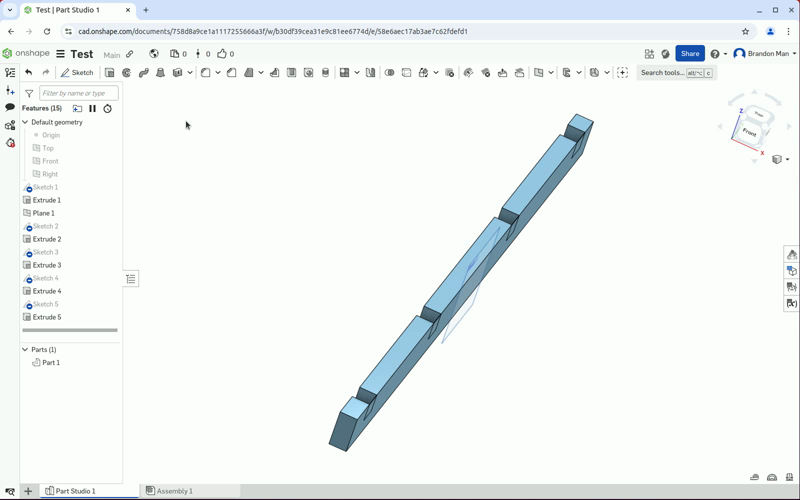
key(down, 2)
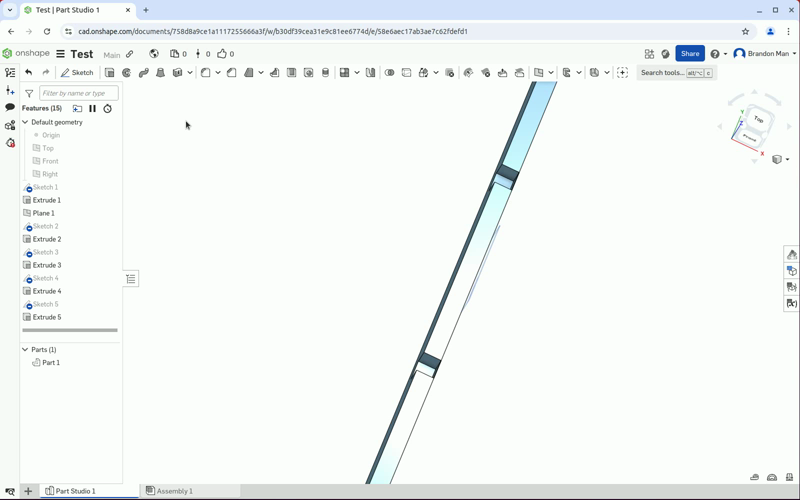
key(up, 2)
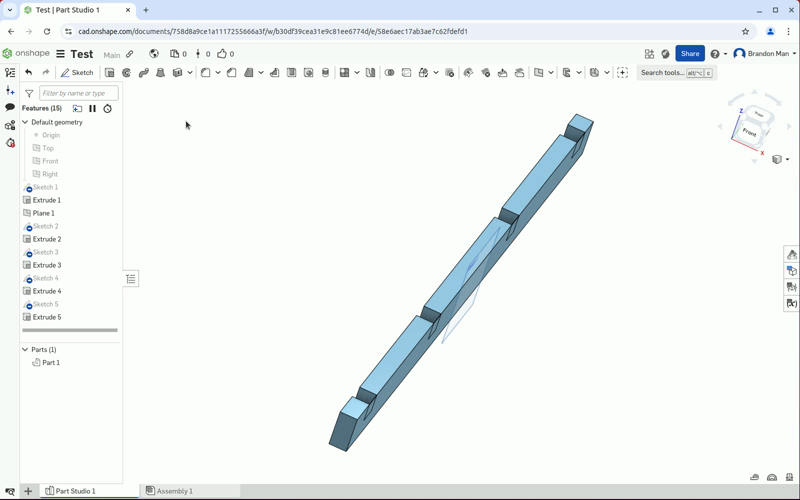
key(left, 2)
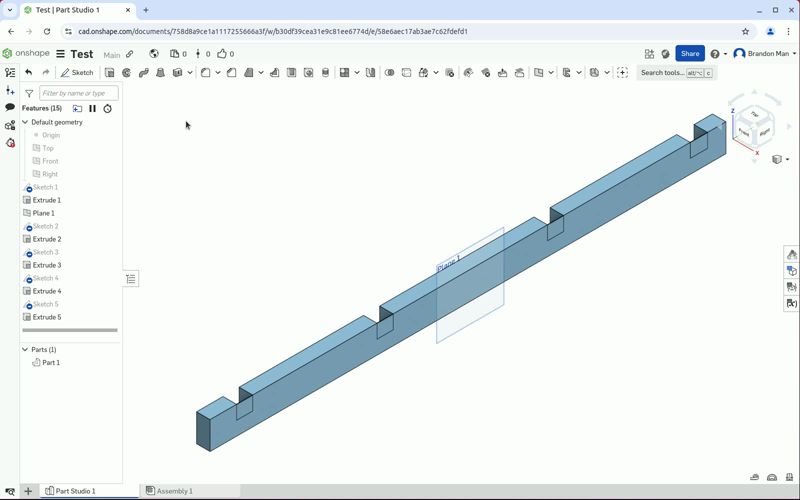
mouse_move(73, 189)
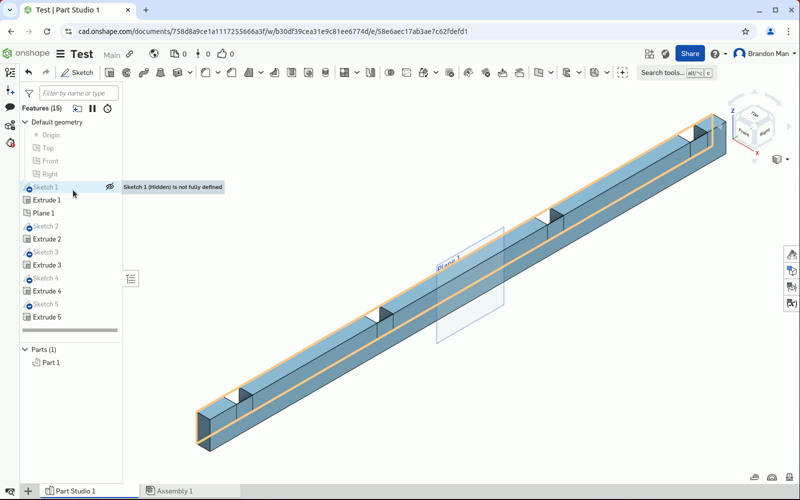
click(73, 189)